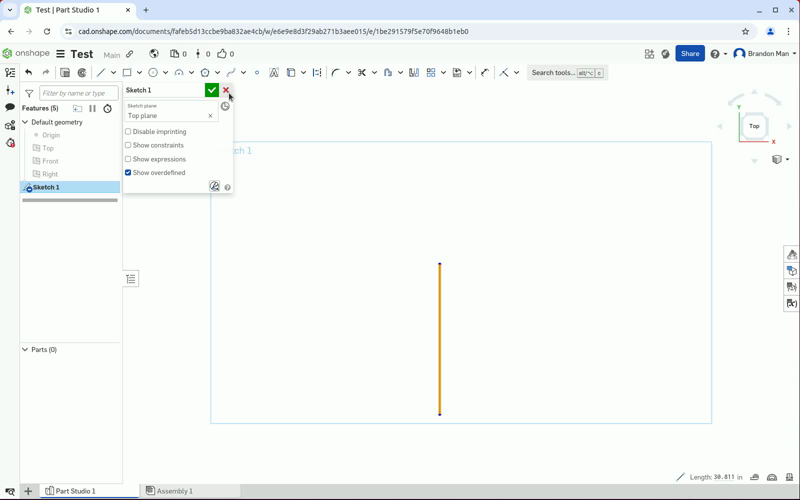
key(shift+h)
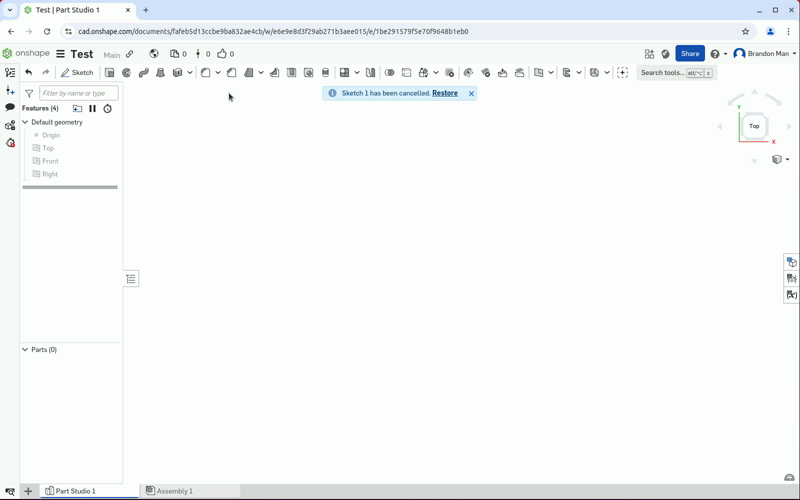
mouse_move(73, 352)
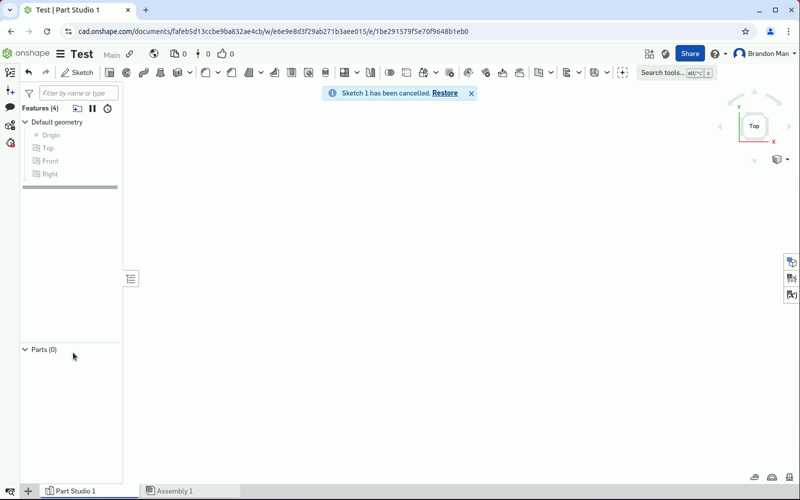
key(y)
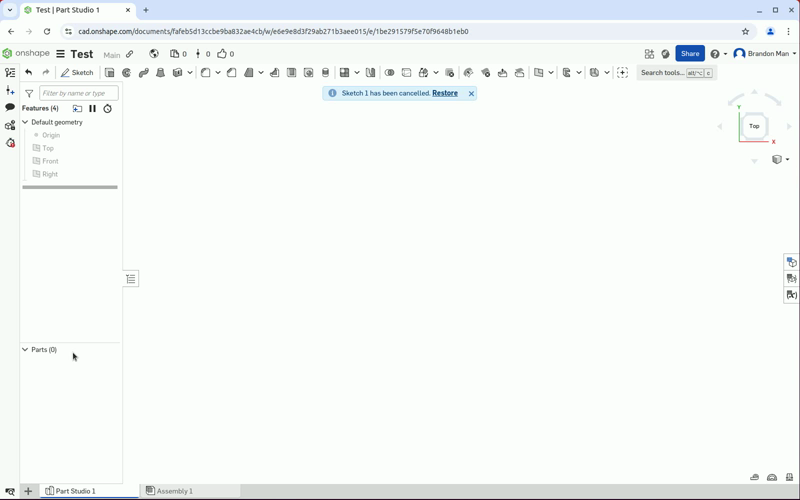
key(shift+p)
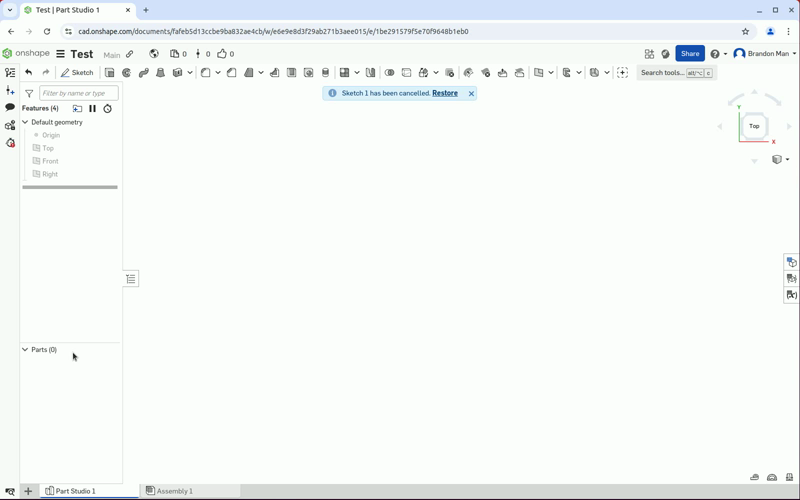
key(space)
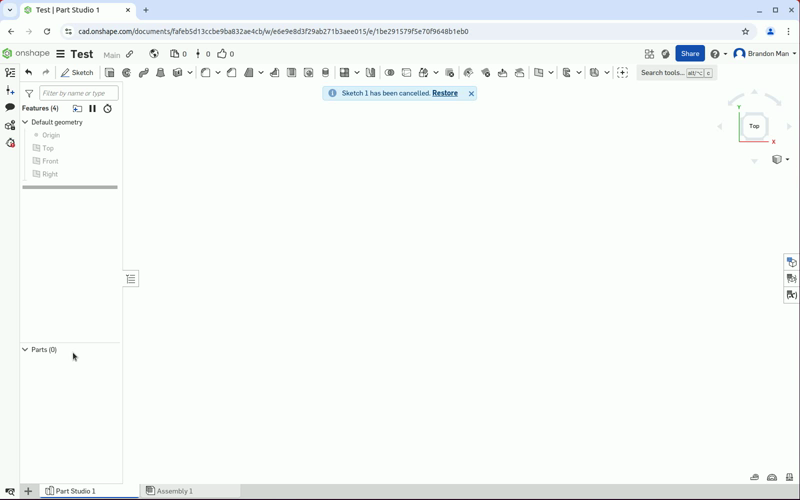
key_down(shift)
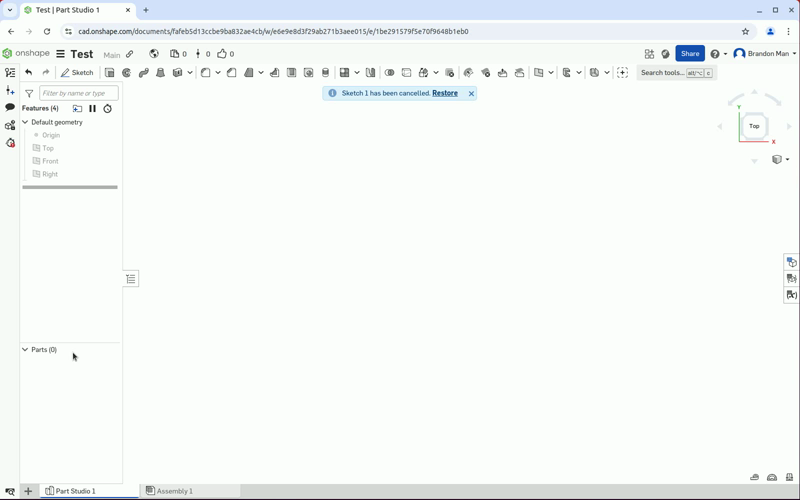
key(up)
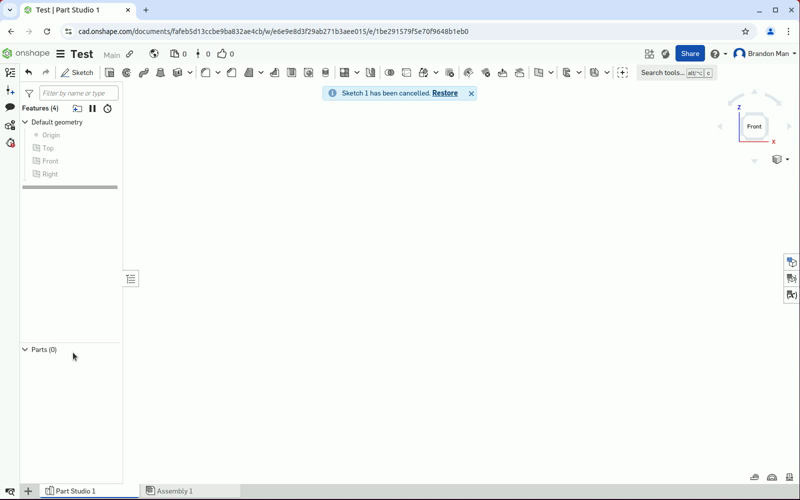
key_up(shift)
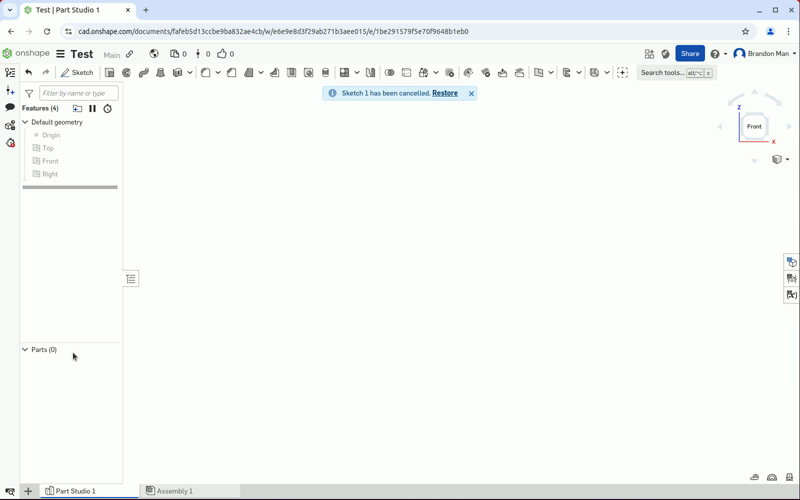
mouse_move(73, 352)
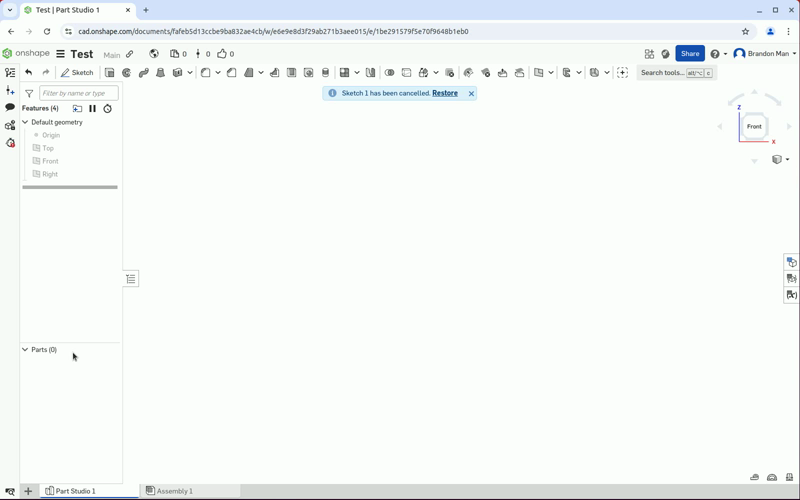
key(shift+y)
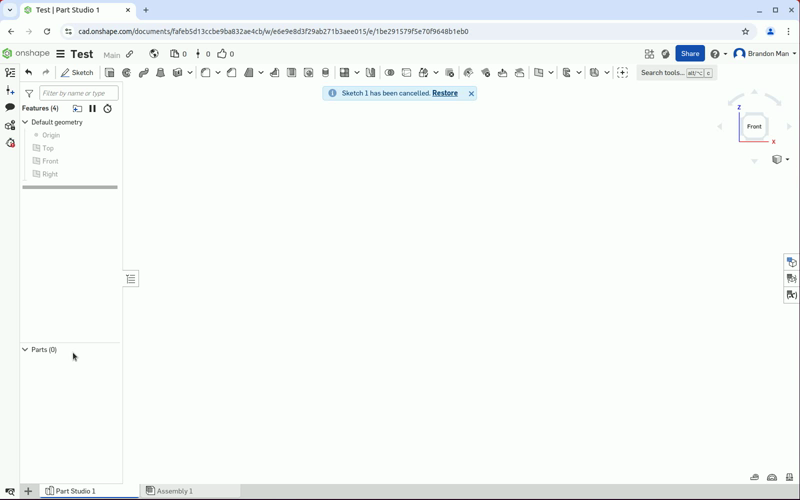
key(shift+s)
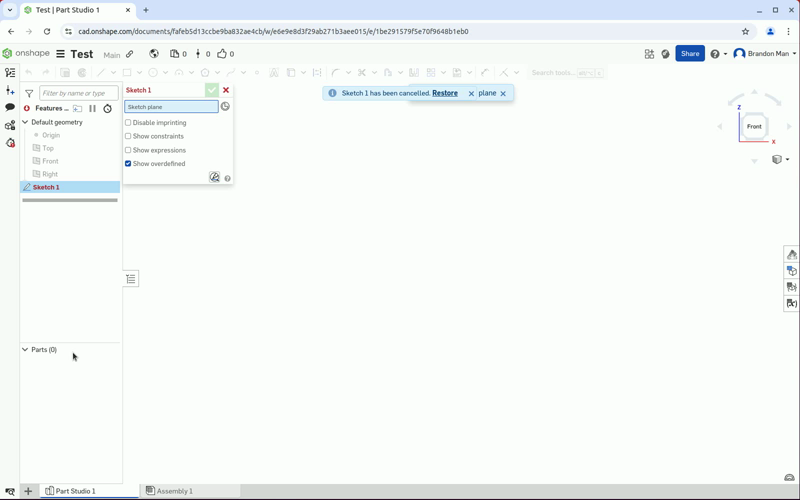
mouse_move(73, 163)
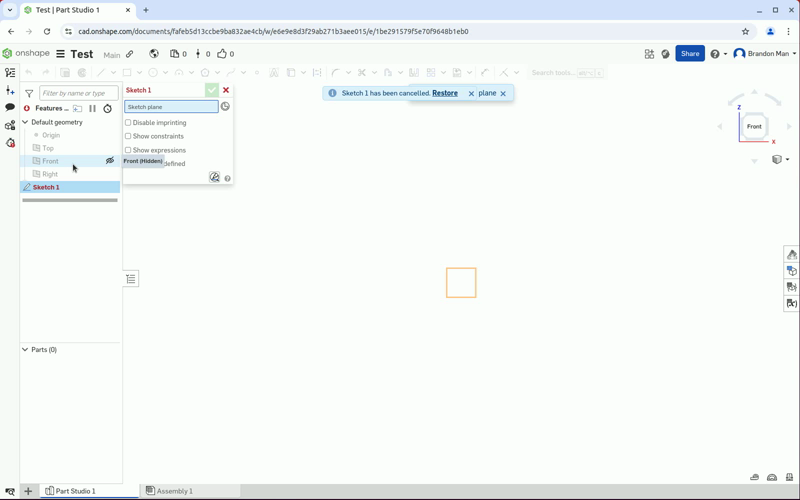
click(73, 163)
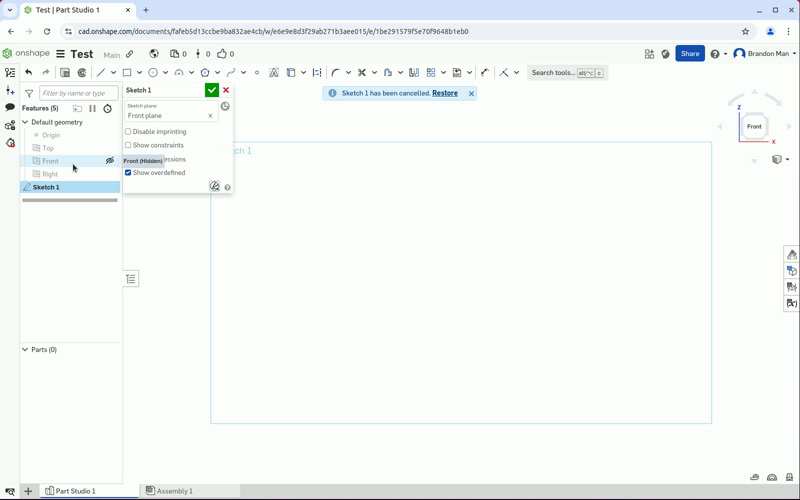
mouse_move(73, 352)
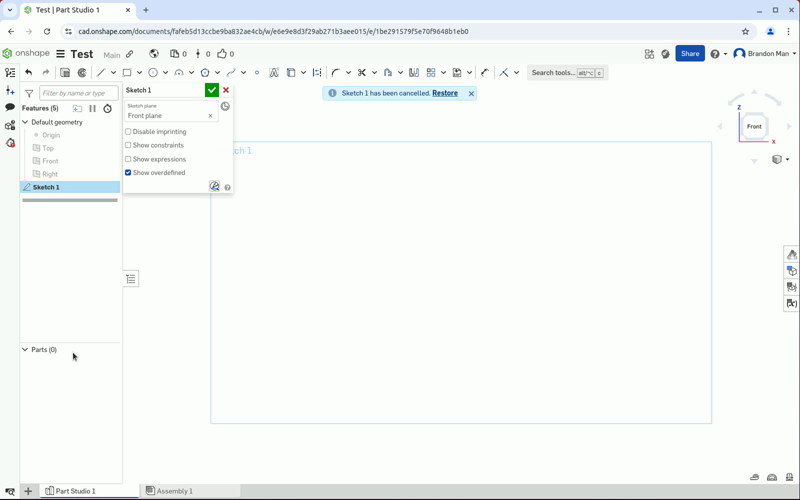
key(y)
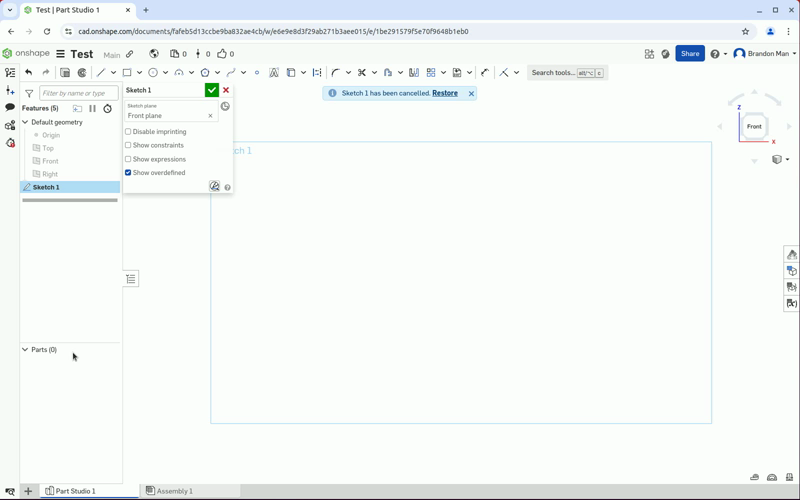
key(l)
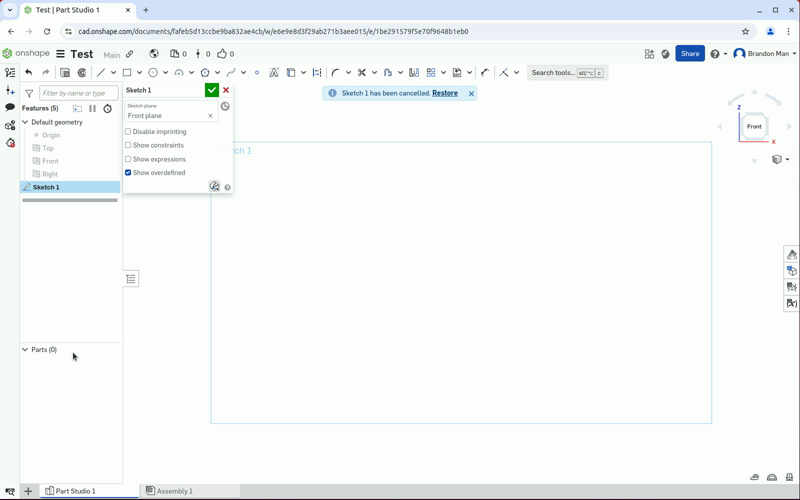
key_down(shift)
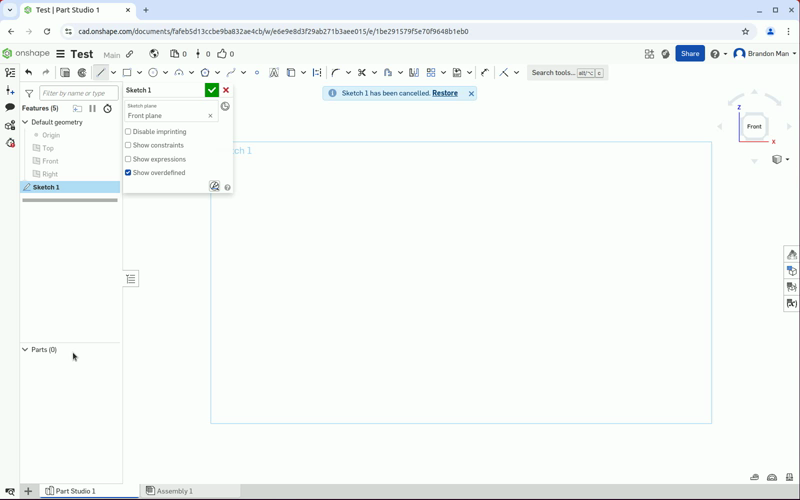
mouse_move(460, 282)
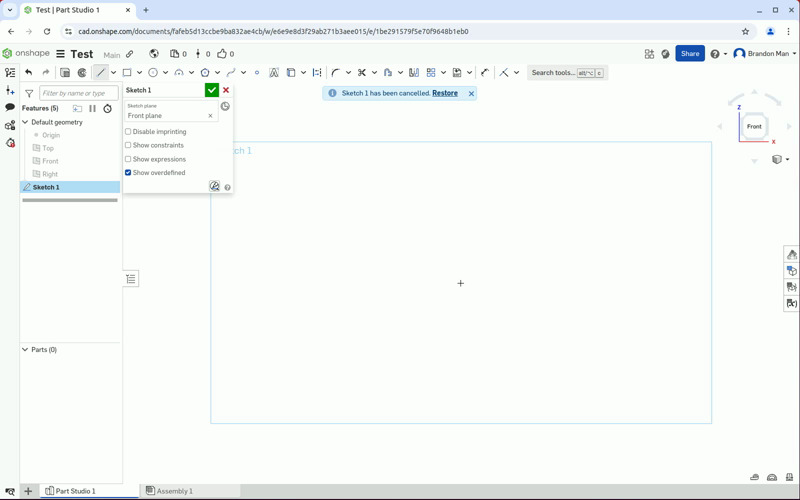
click(460, 282)
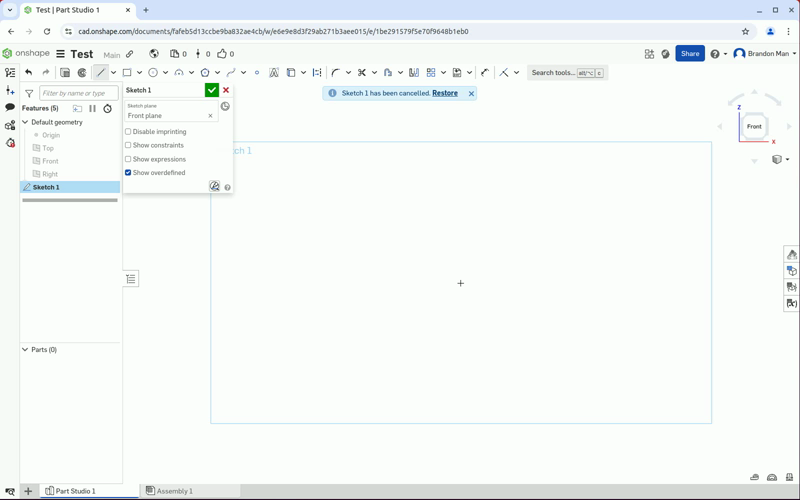
key_up(shift)
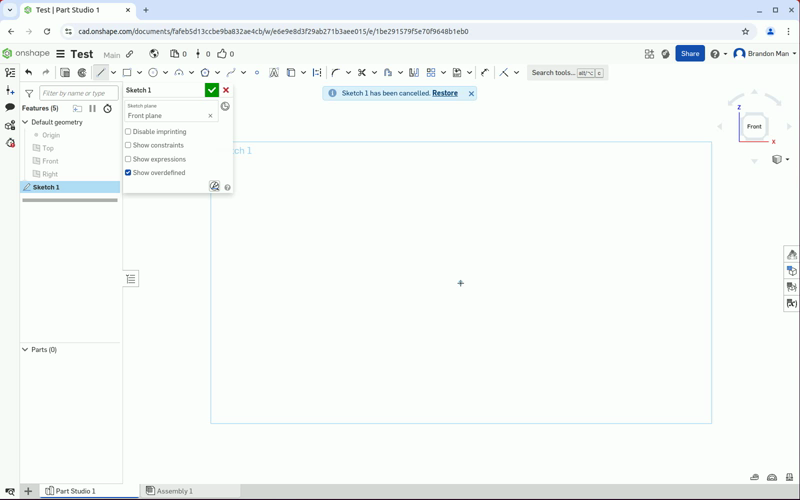
key_down(shift)
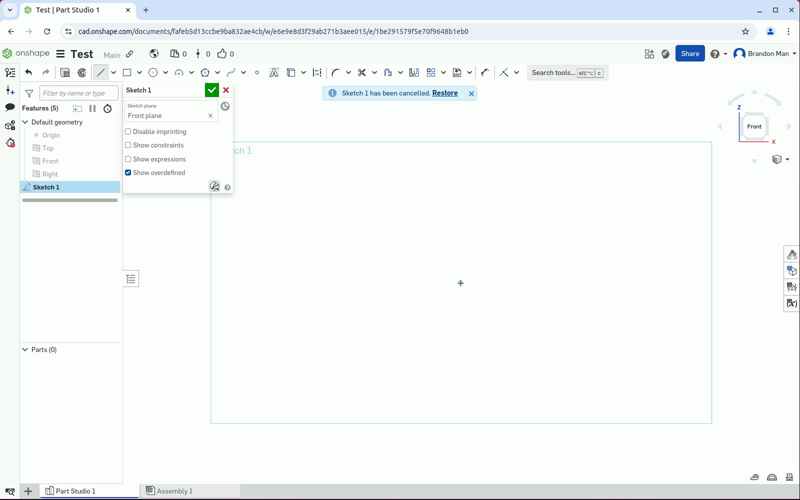
mouse_move(490, 282)
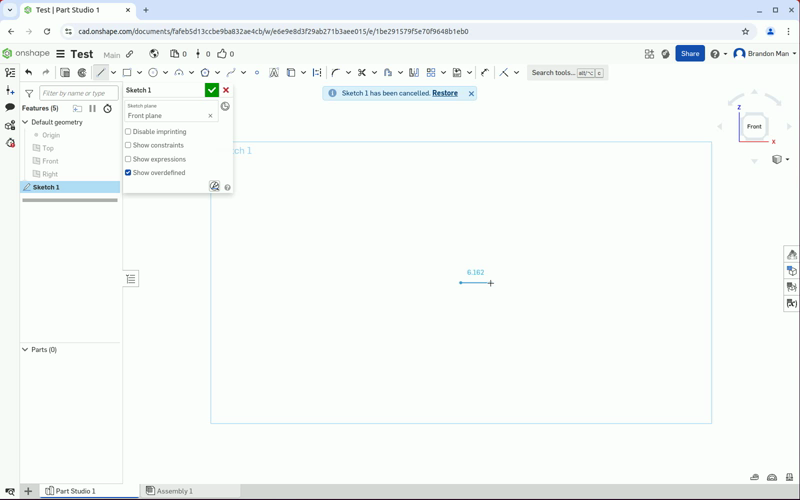
mouse_move(471, 282)
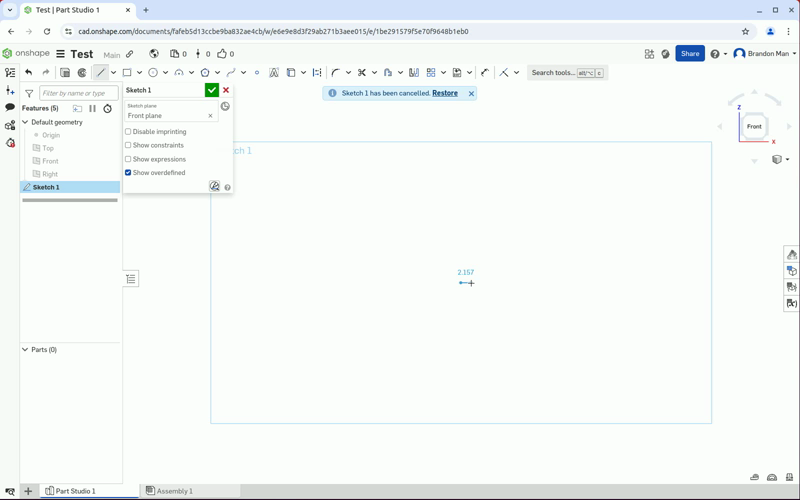
click(471, 282)
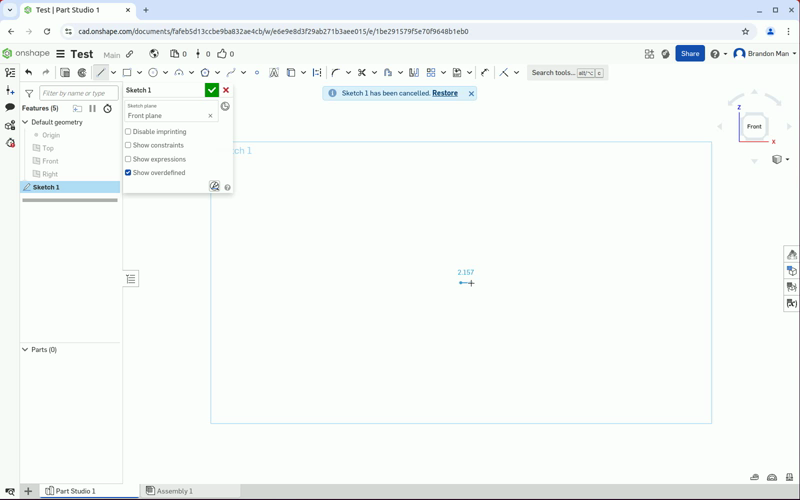
key_up(shift)
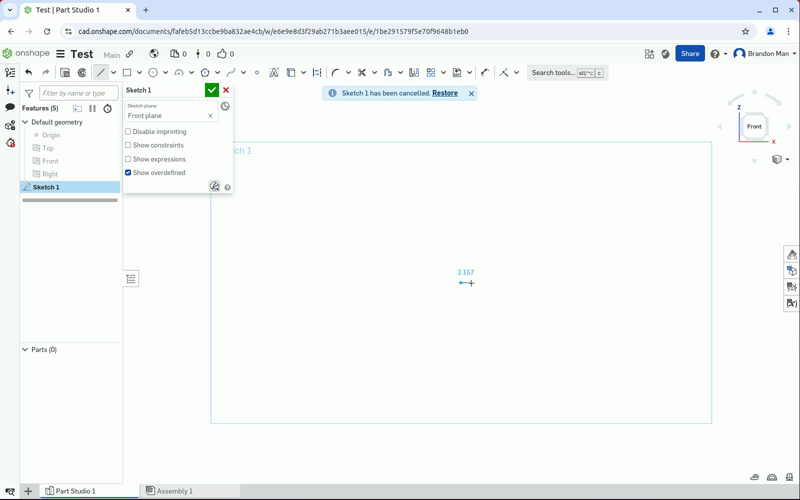
key(esc)
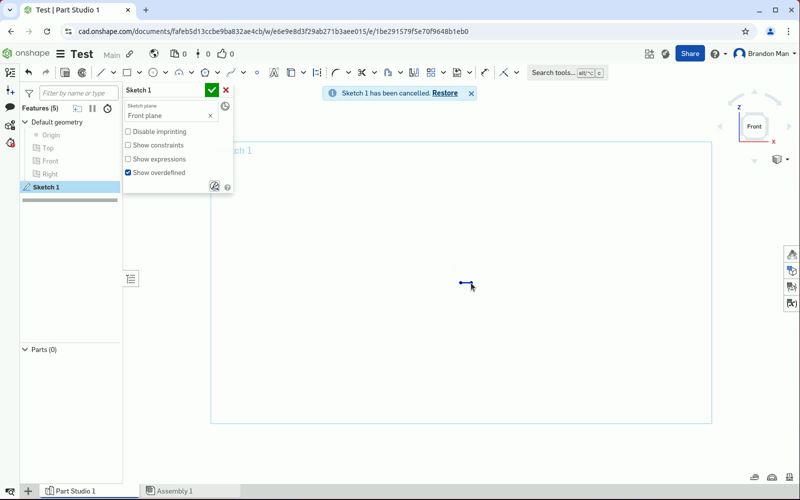
key(a)
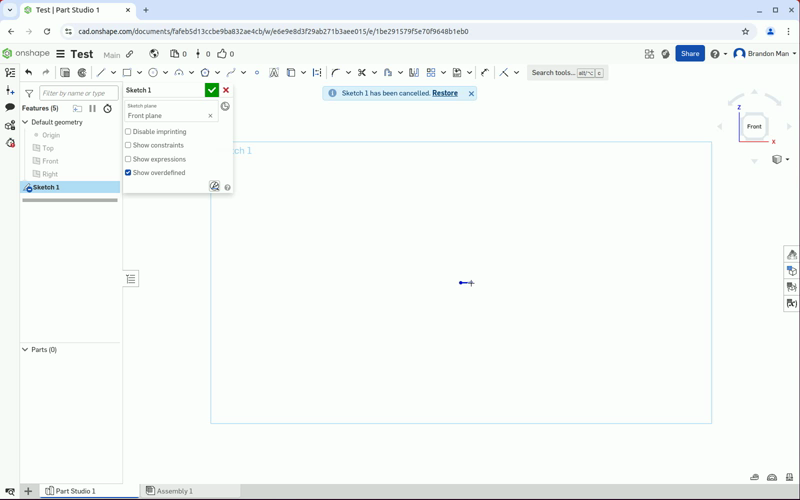
mouse_move(471, 282)
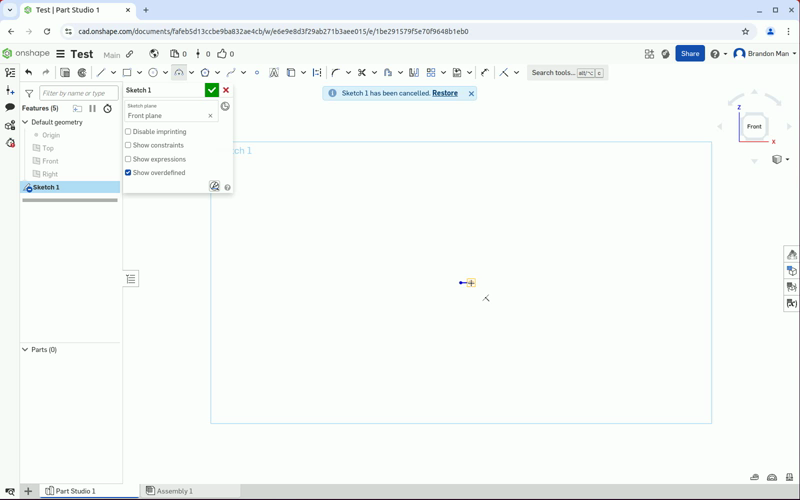
click(471, 282)
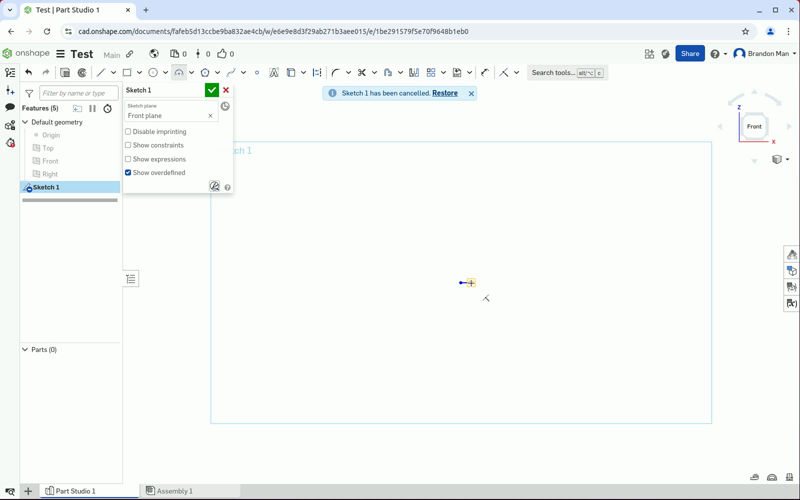
key_down(shift)
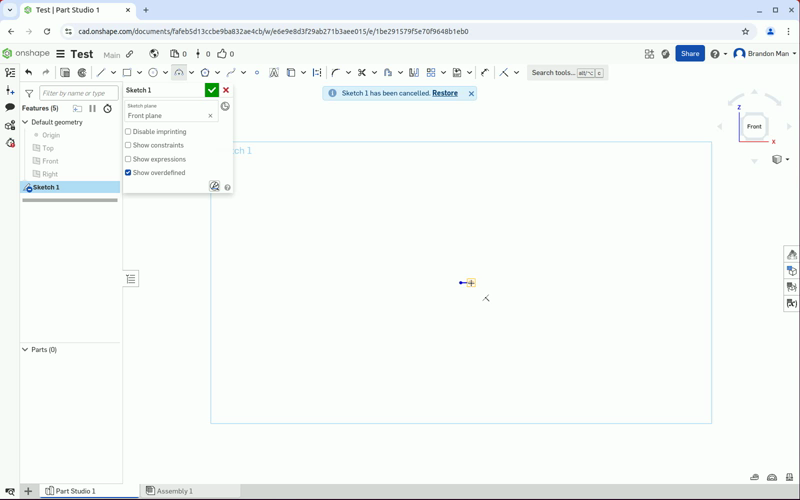
mouse_move(467, 275)
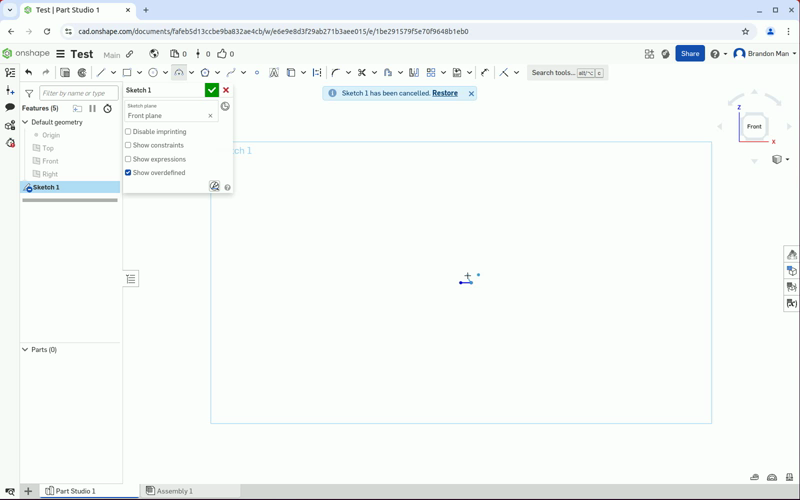
click(467, 275)
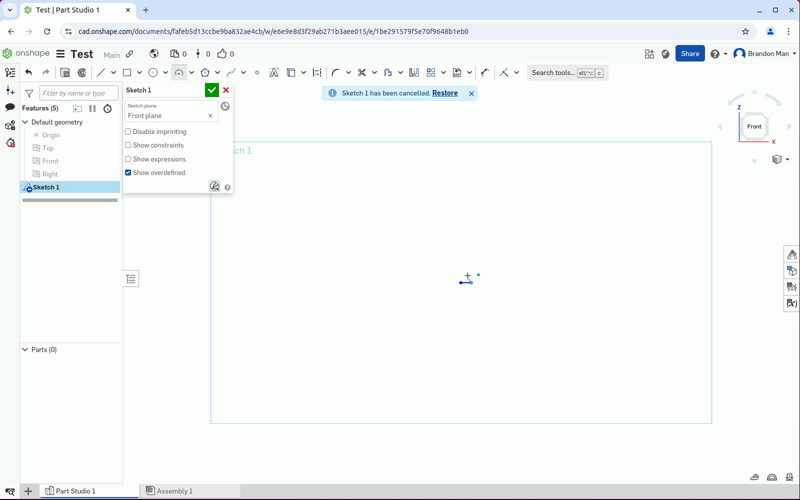
mouse_move(451, 287)
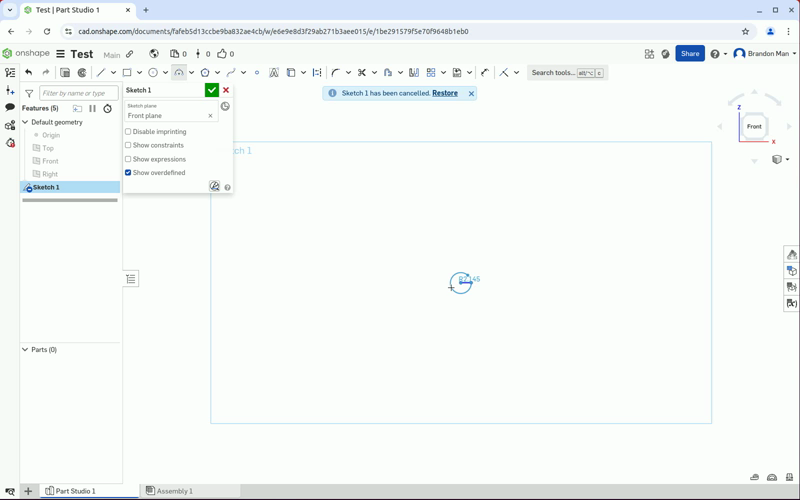
click(451, 287)
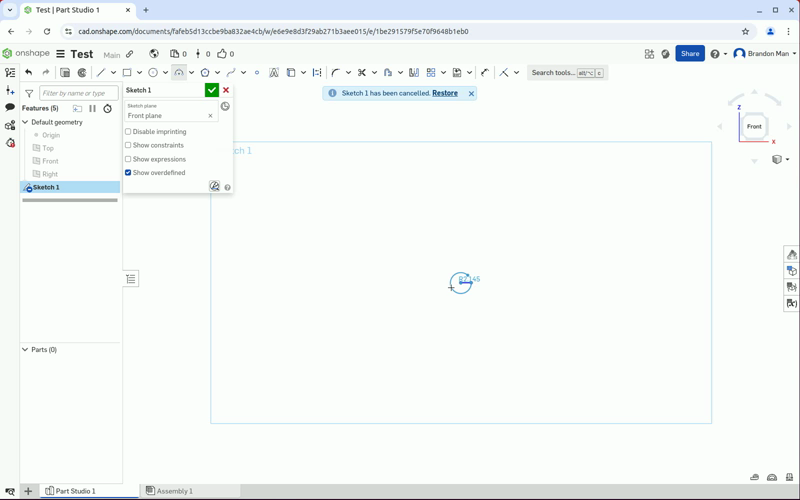
key_up(shift)
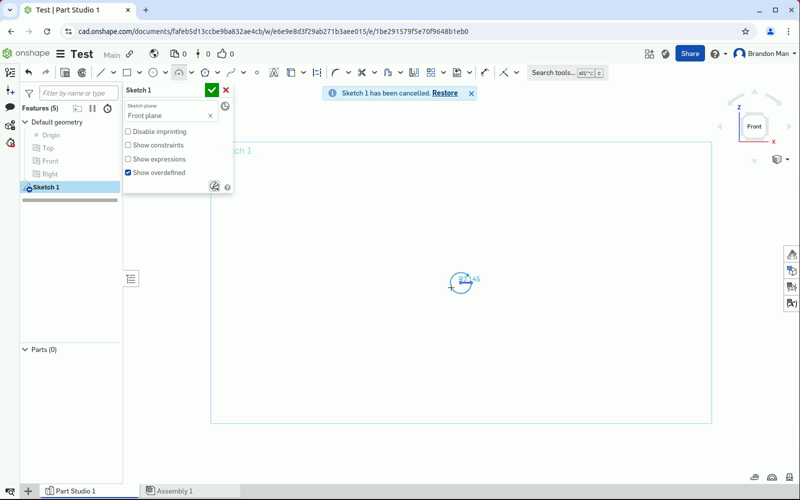
key(esc)
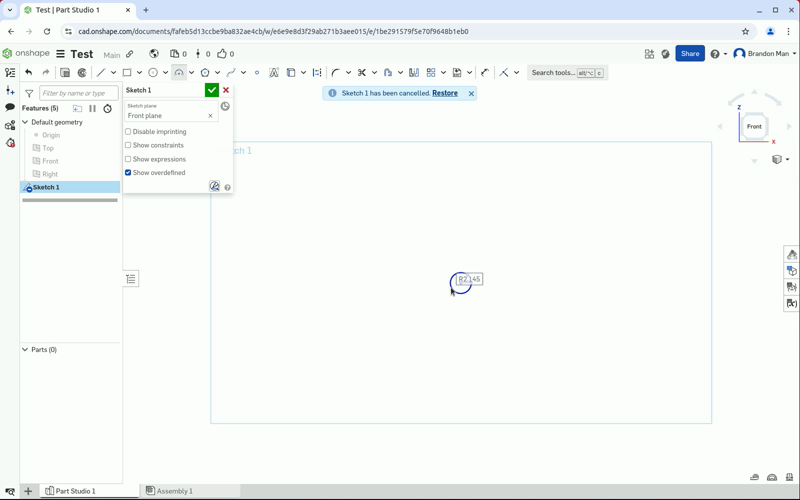
key(l)
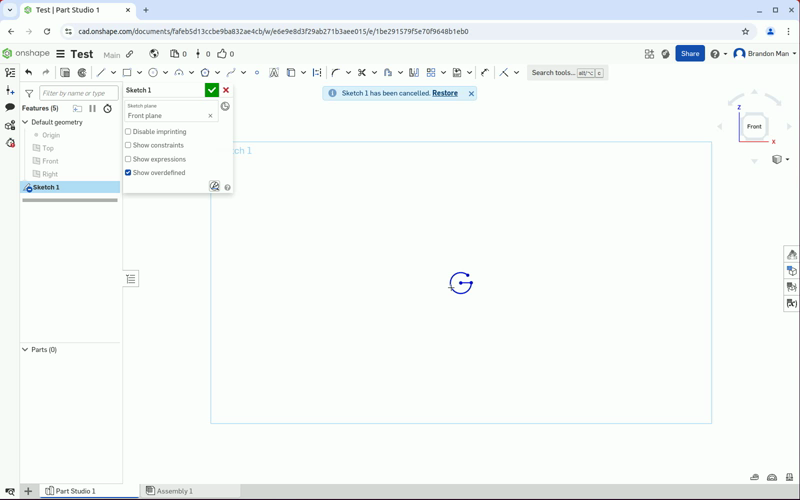
mouse_move(467, 275)
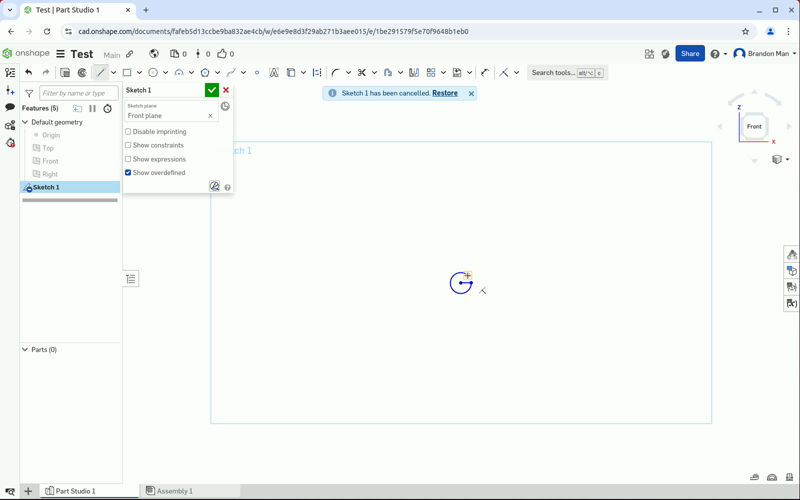
click(467, 275)
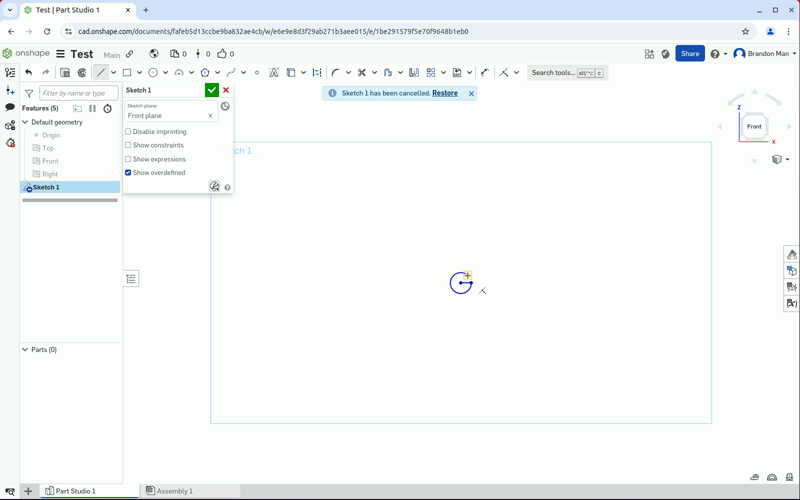
mouse_move(497, 275)
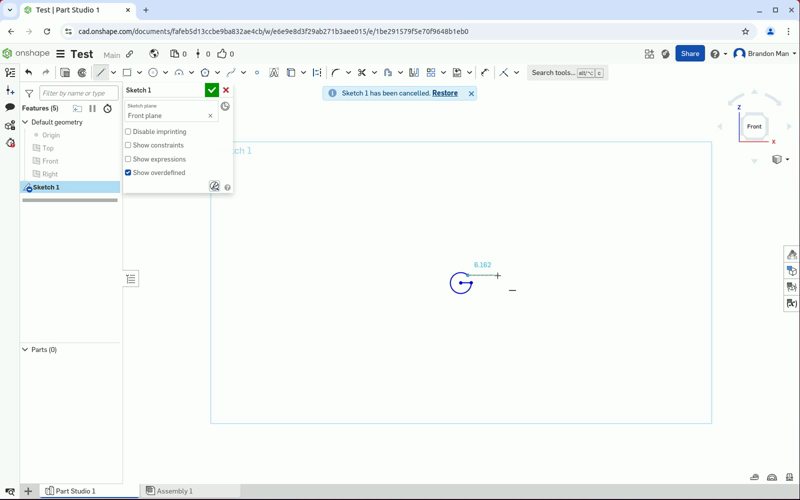
key_down(shift)
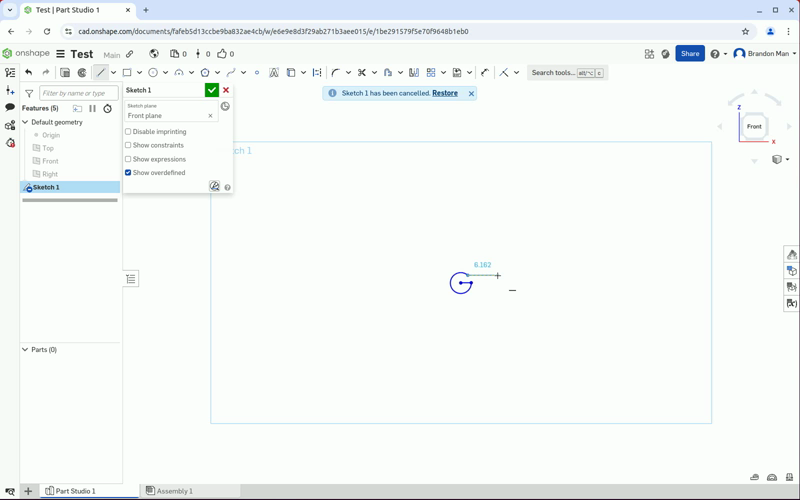
mouse_move(460, 282)
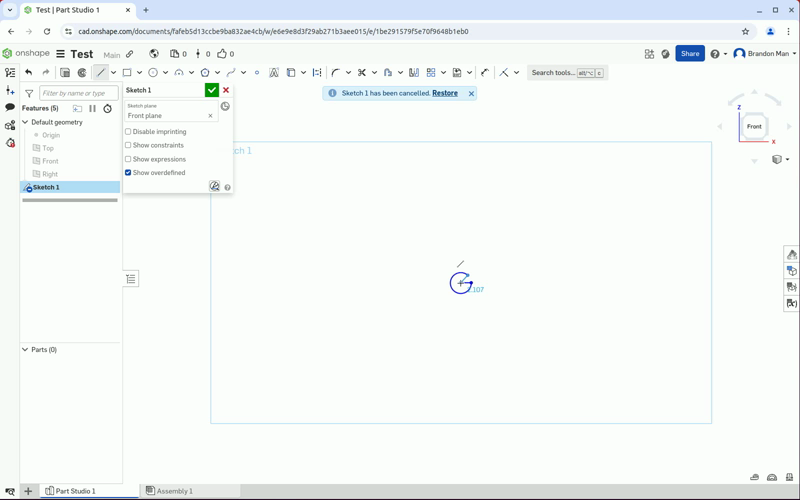
key_up(shift)
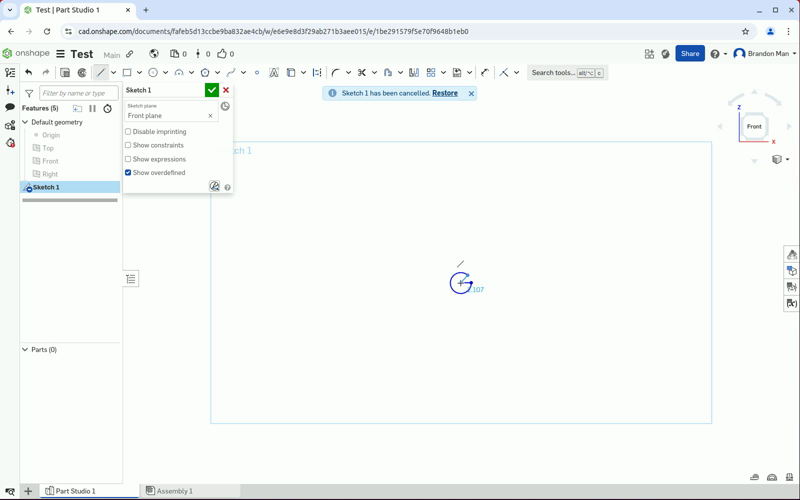
click(460, 282)
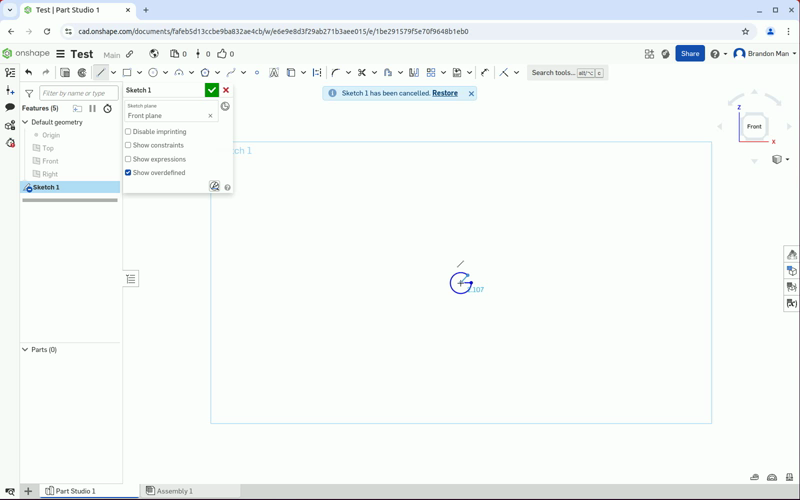
key(esc)
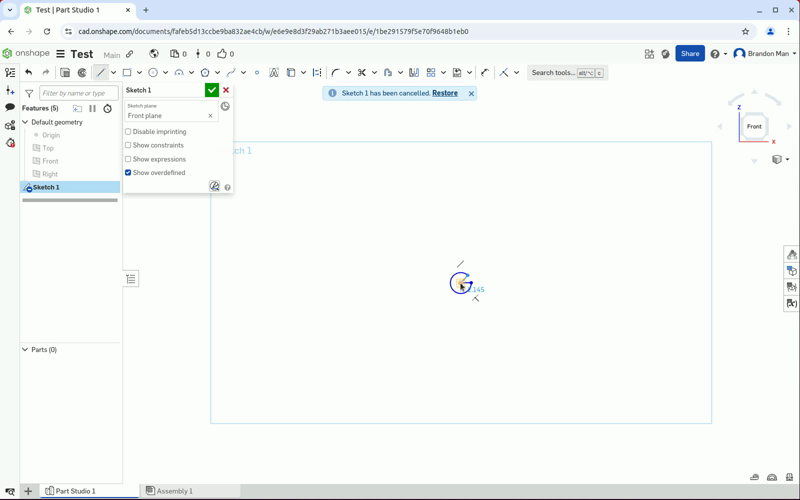
mouse_move(451, 285)
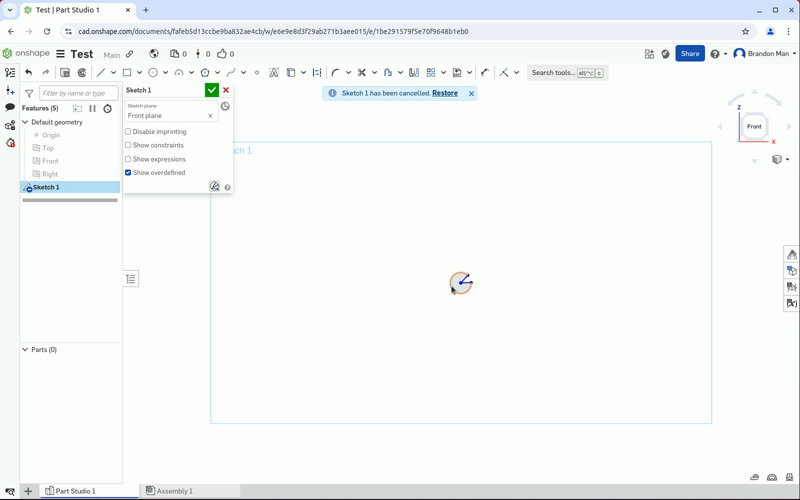
scroll(6)
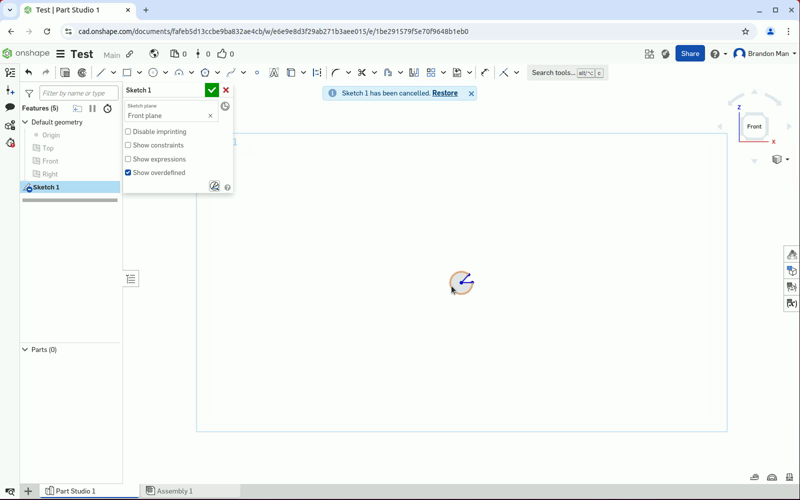
scroll(6)
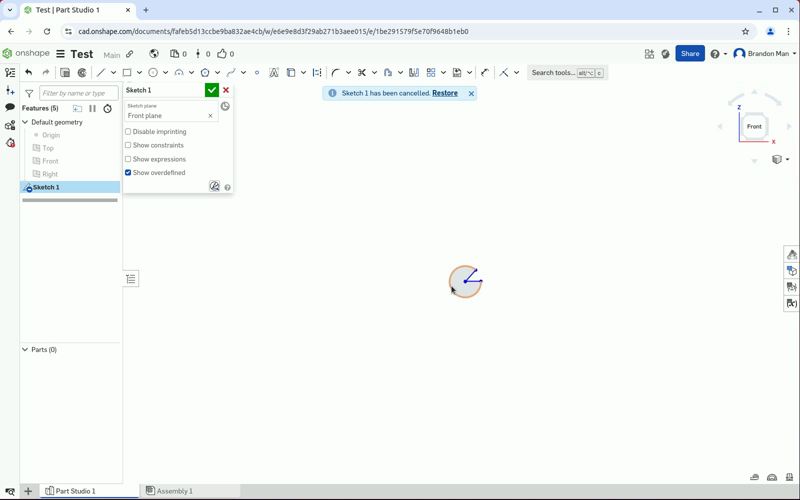
scroll(6)
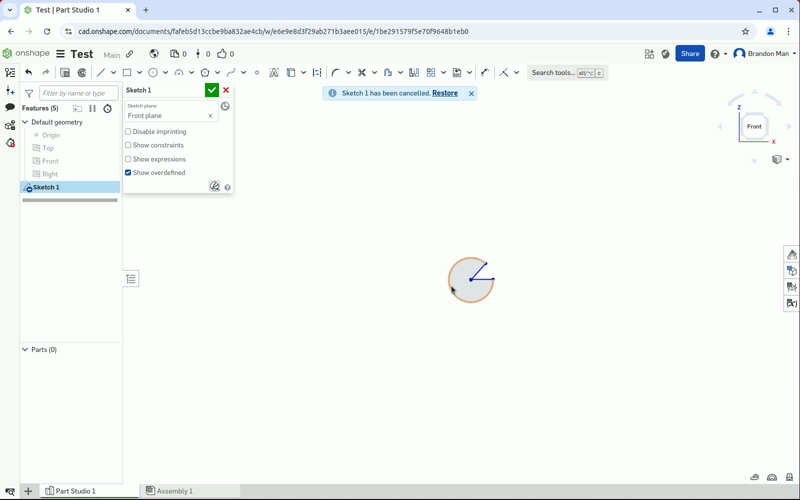
scroll(6)
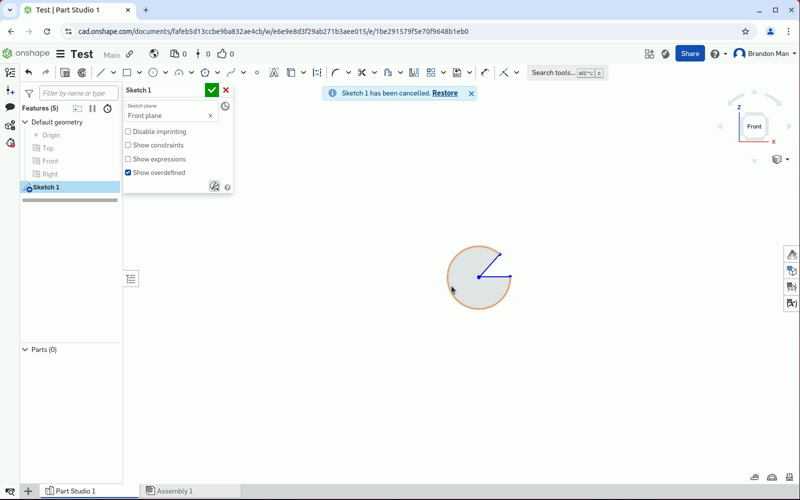
scroll(6)
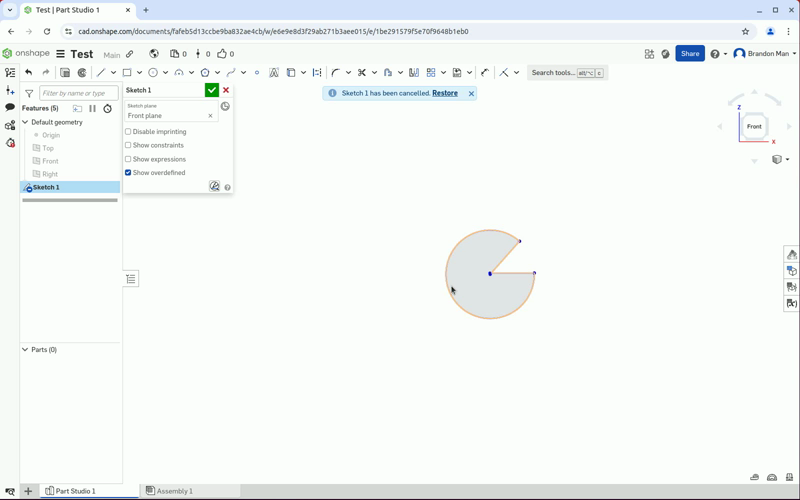
scroll(6)
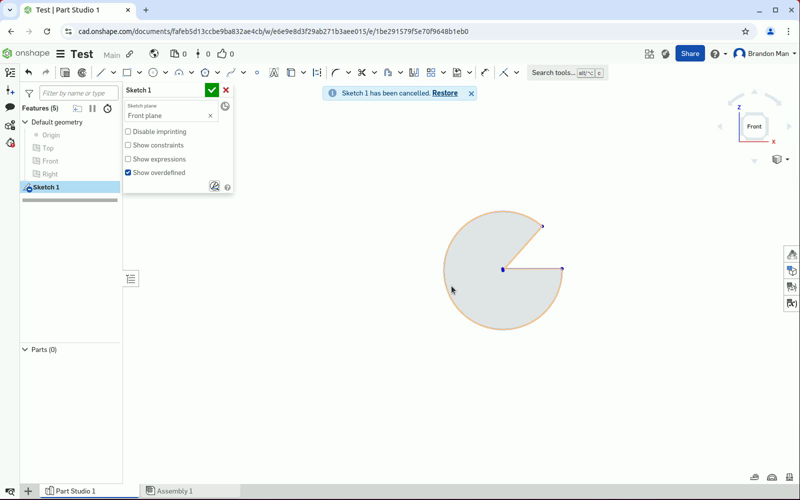
scroll(6)
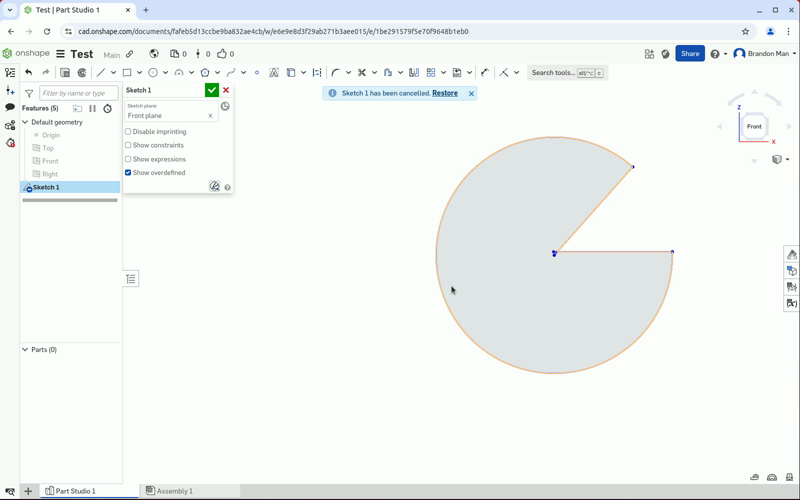
click(451, 285)
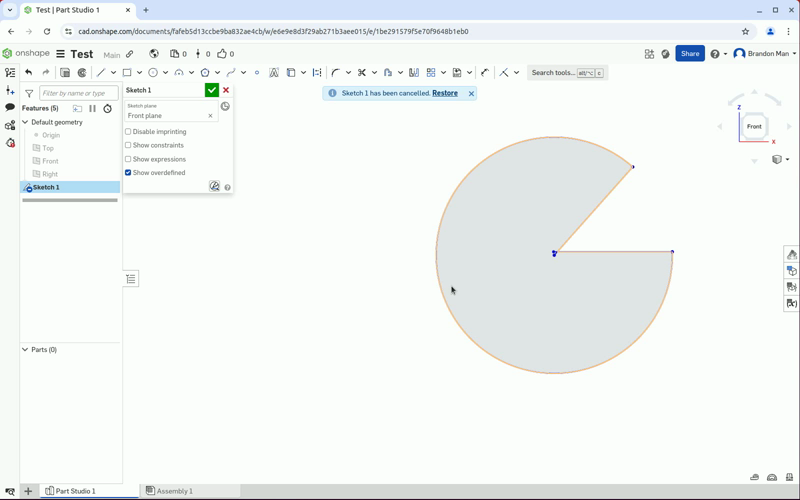
scroll(-6)
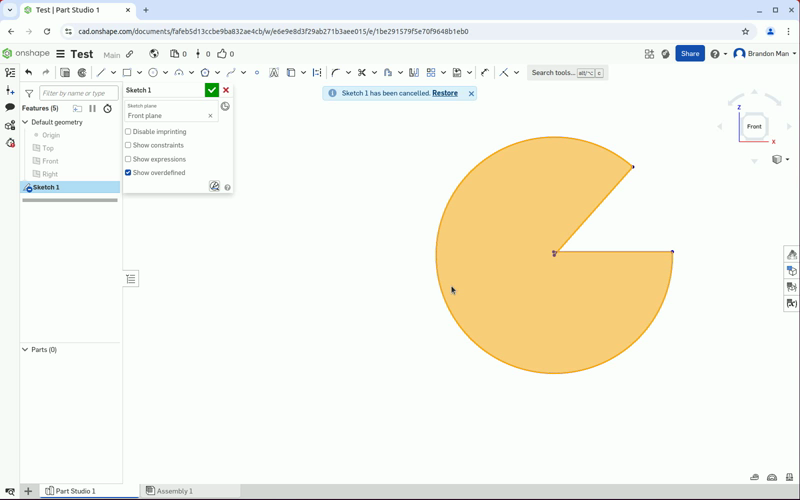
scroll(-6)
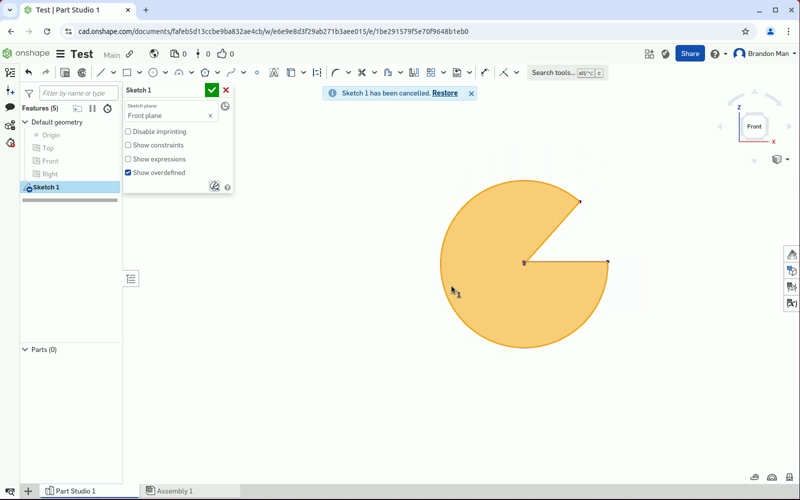
scroll(-6)
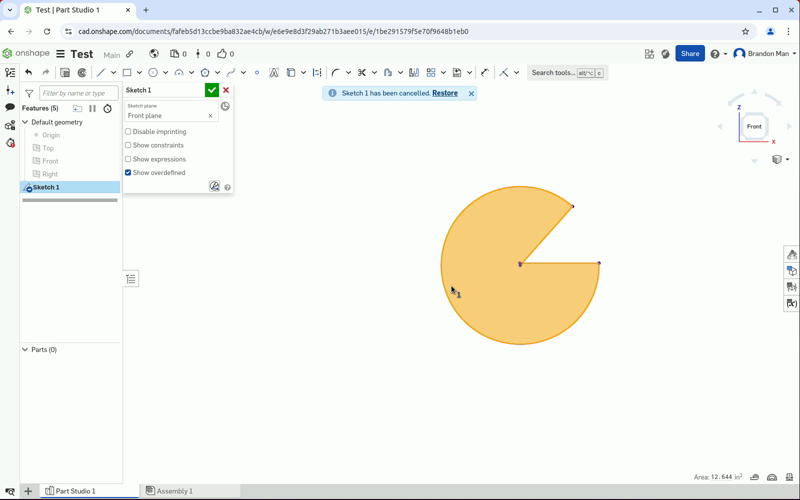
scroll(-6)
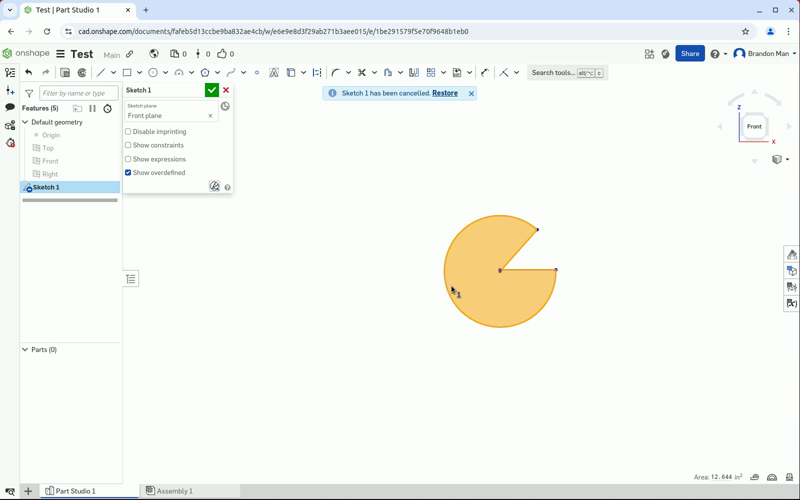
scroll(-6)
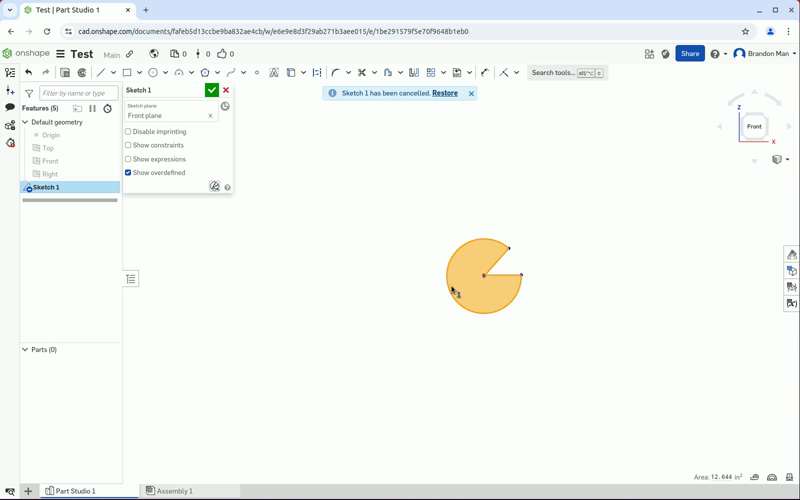
scroll(-6)
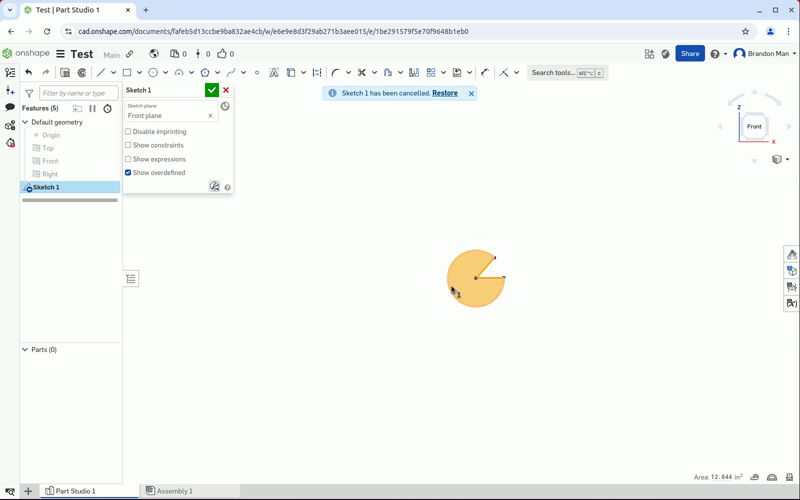
scroll(-6)
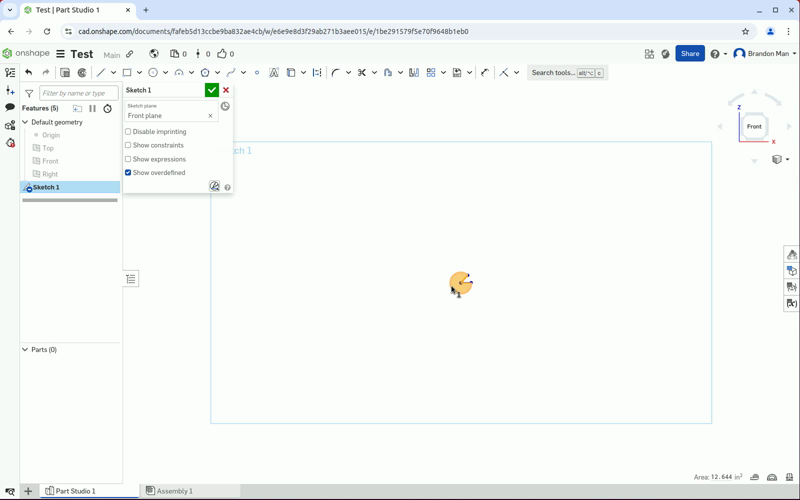
mouse_move(73, 352)
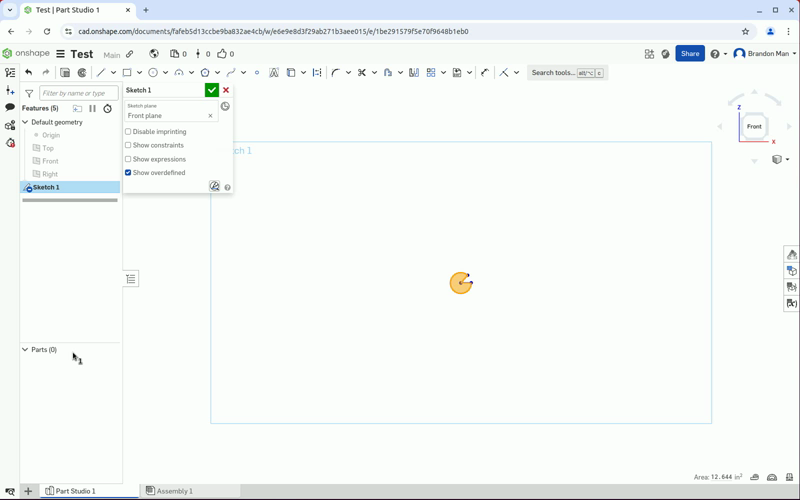
key(shift+y)
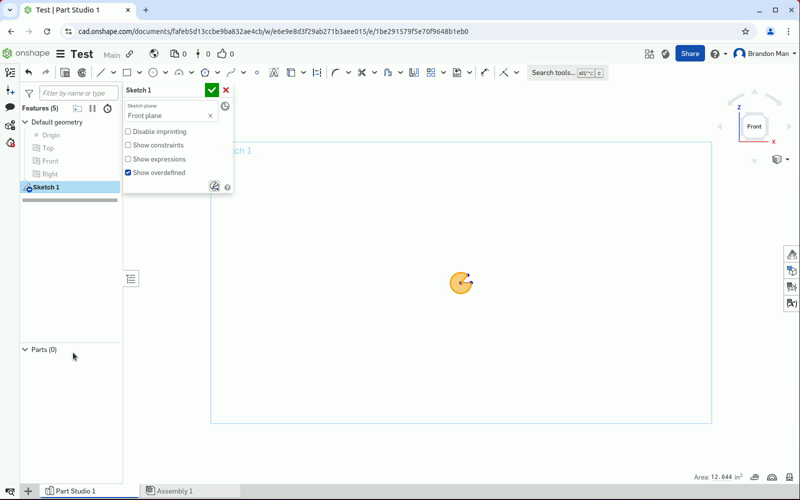
key(shift+e)
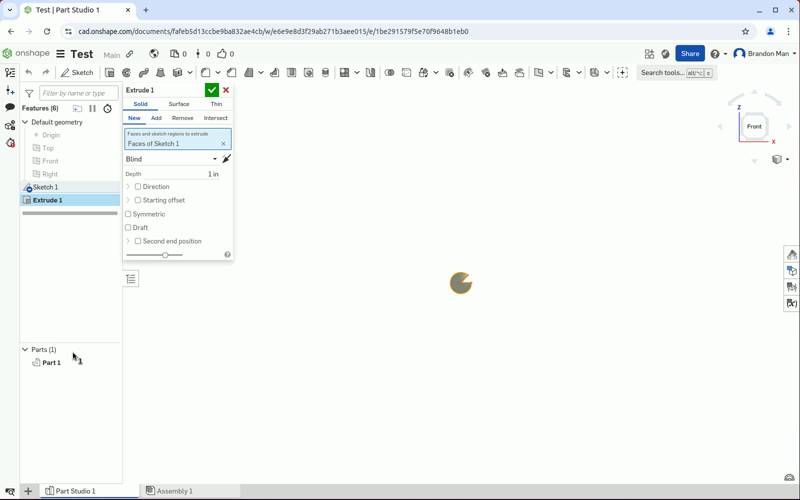
mouse_move(143, 106)
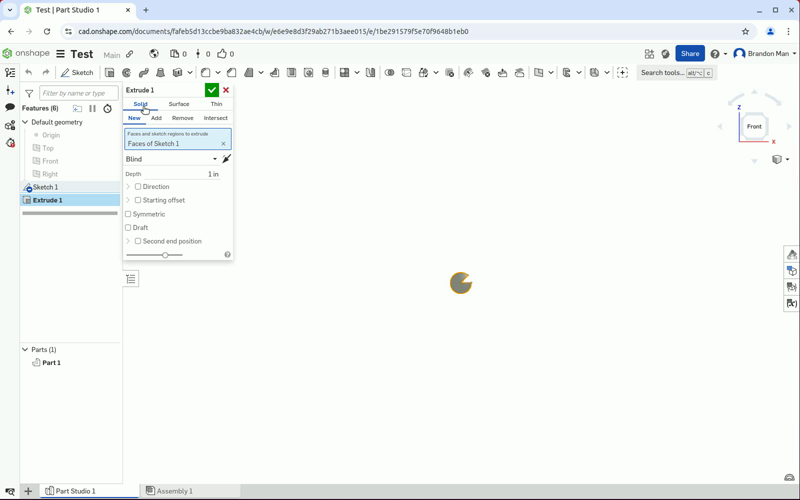
click(143, 106)
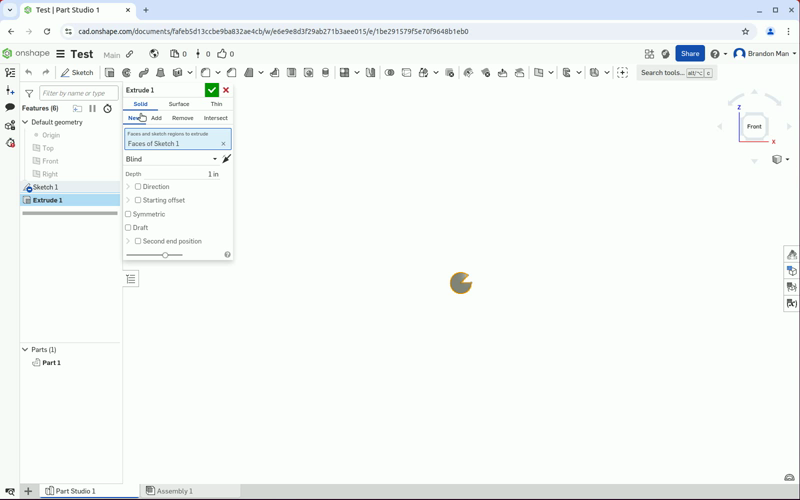
mouse_move(137, 120)
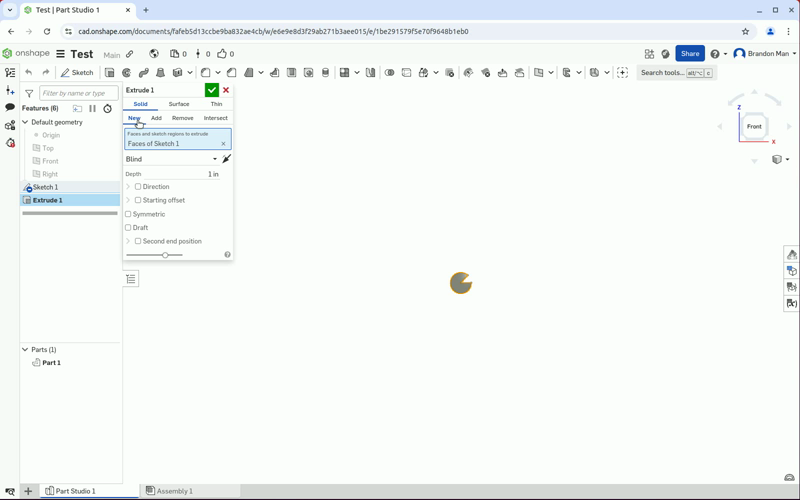
click(137, 120)
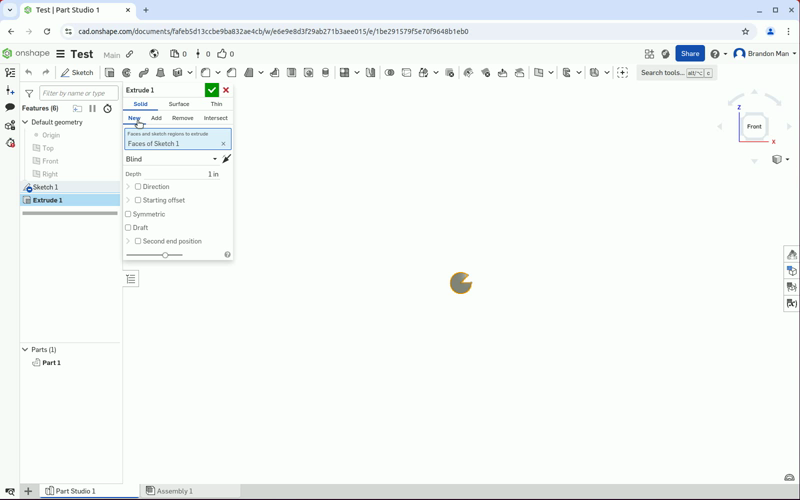
key(tab, 4)
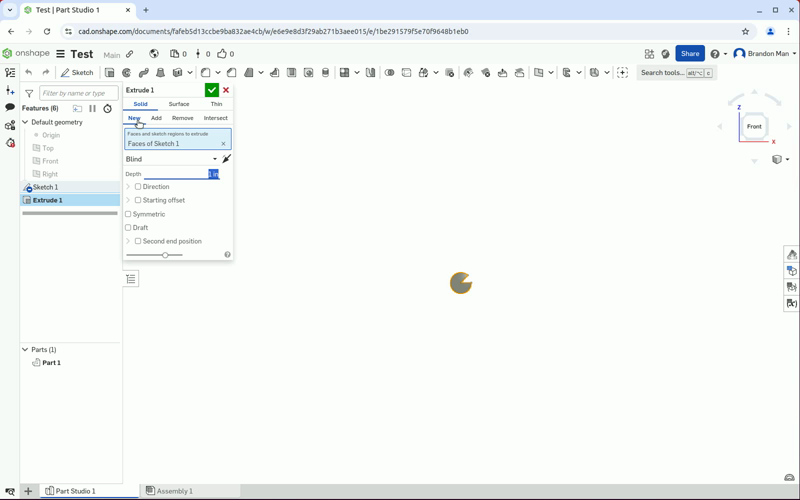
text(4.092)
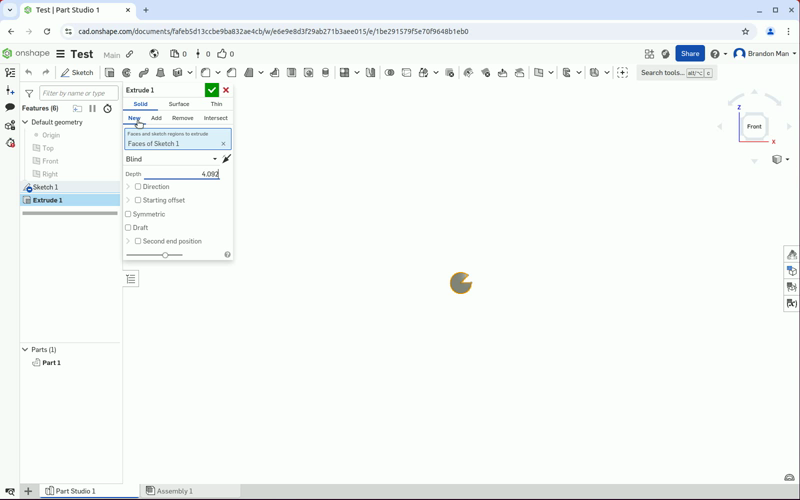
key(enter)
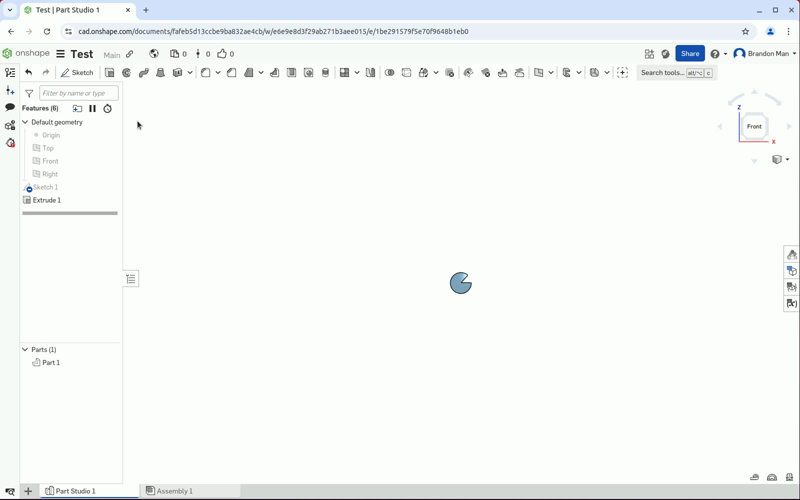
key(shift+h)
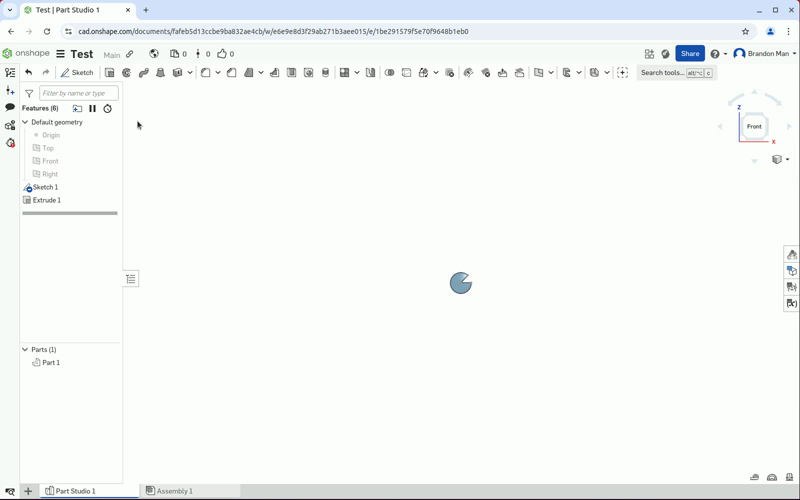
key(shift+h)
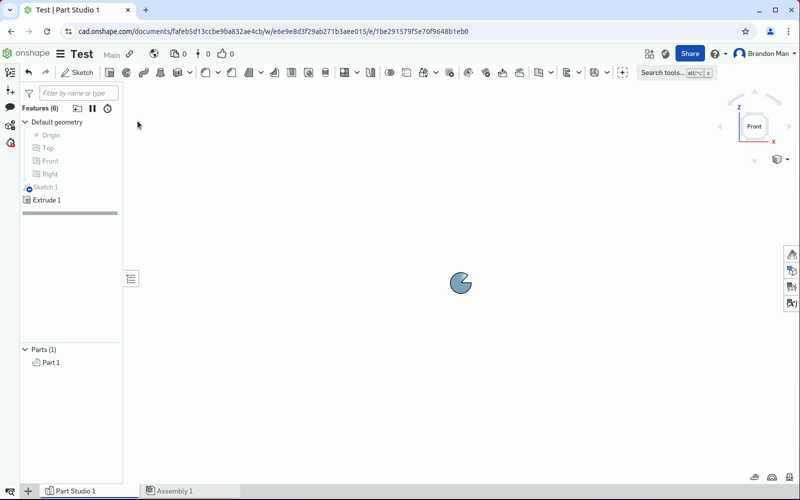
mouse_move(73, 189)
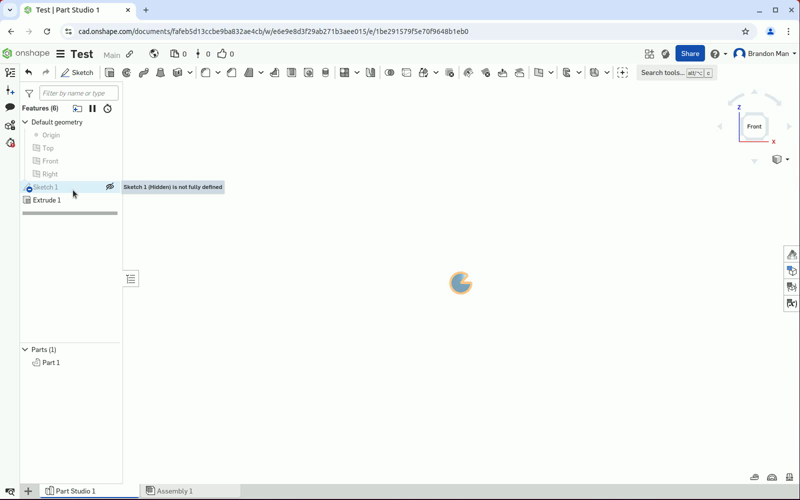
click(73, 189)
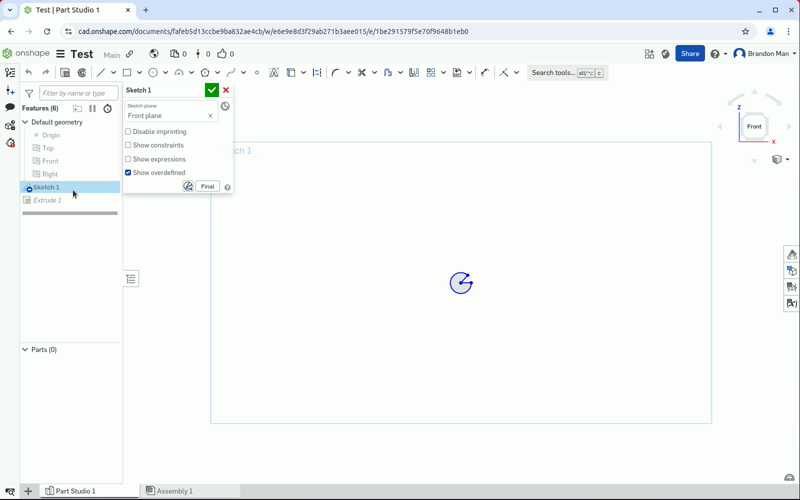
mouse_move(229, 92)
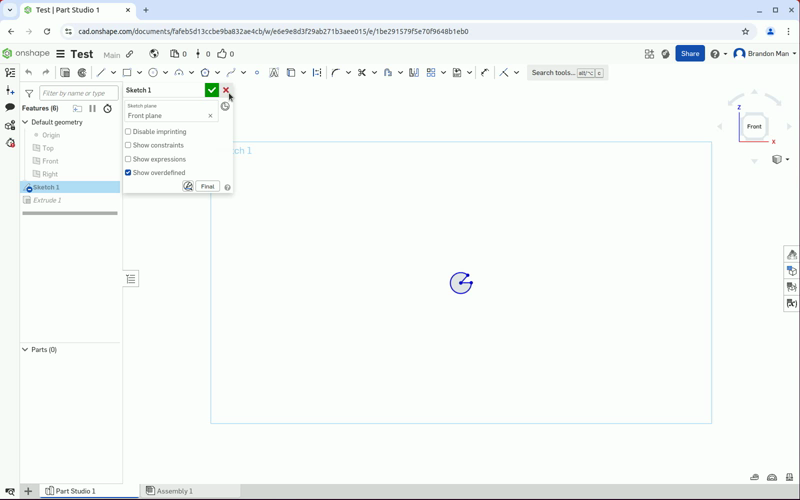
click(229, 92)
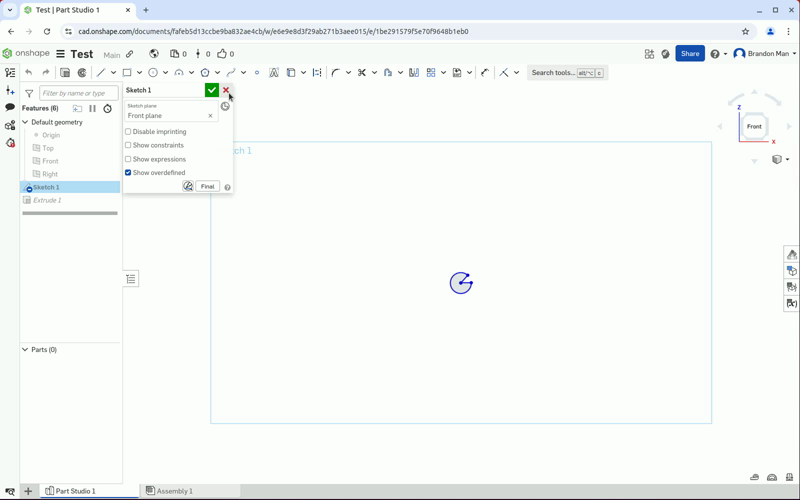
key(shift+s)
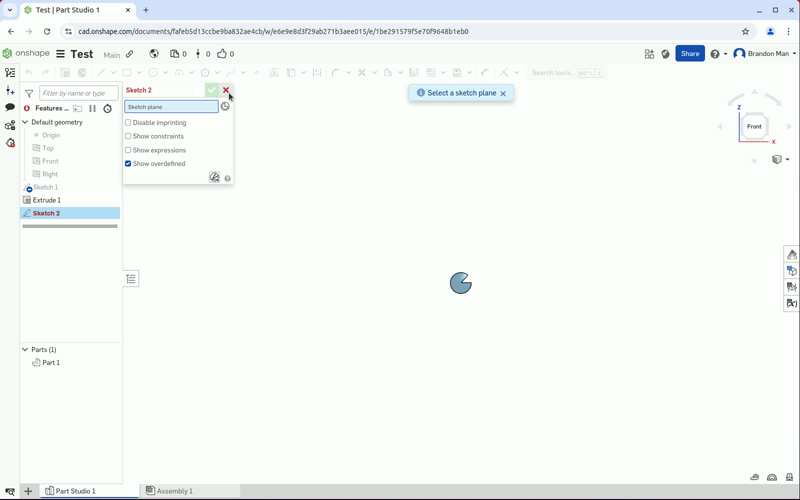
mouse_move(73, 163)
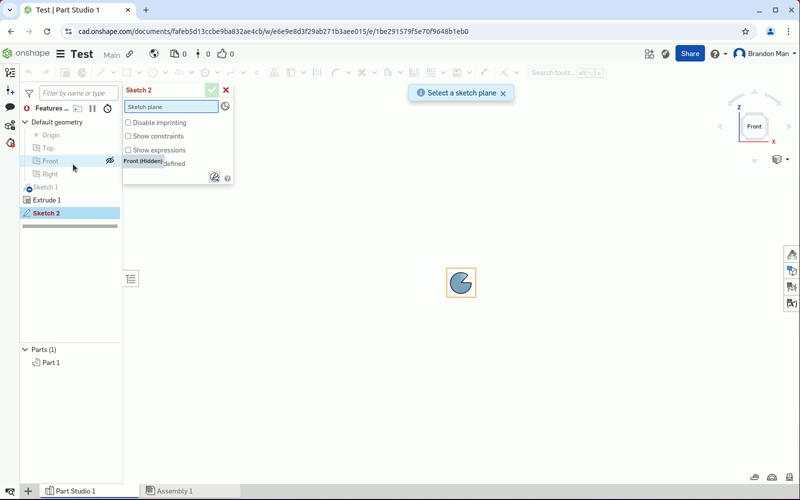
click(73, 163)
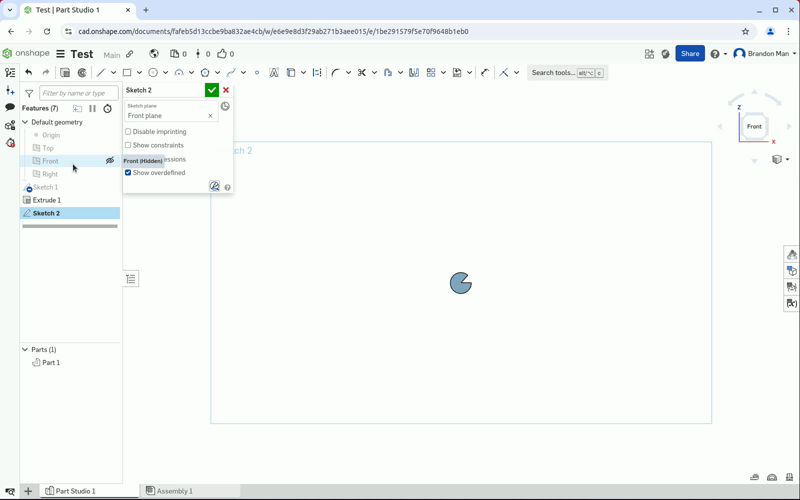
mouse_move(73, 352)
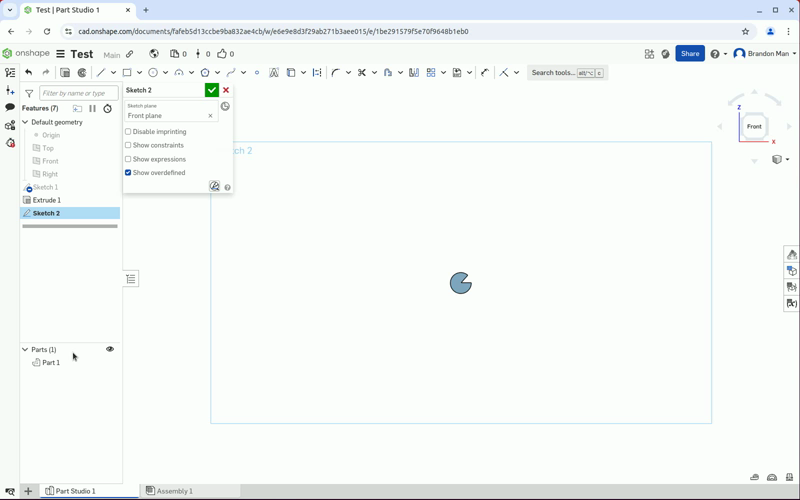
key(y)
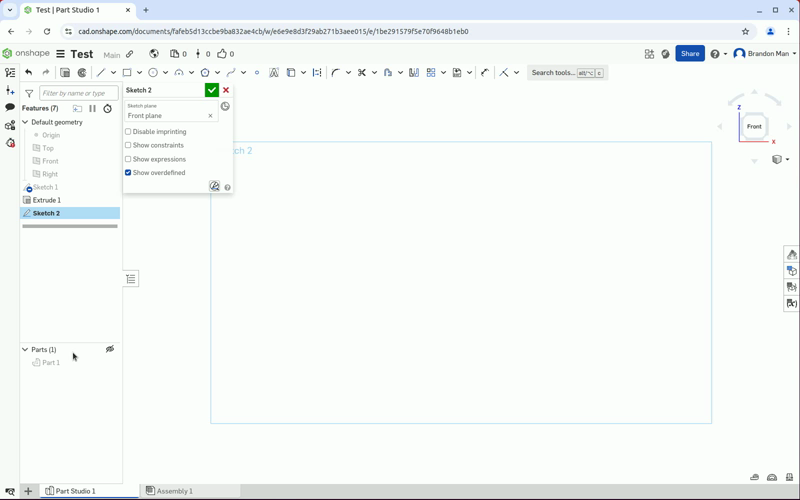
key(a)
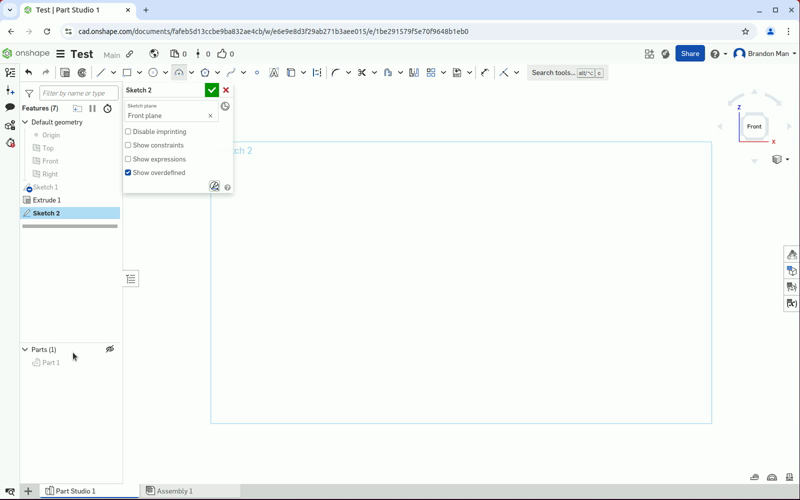
key_down(shift)
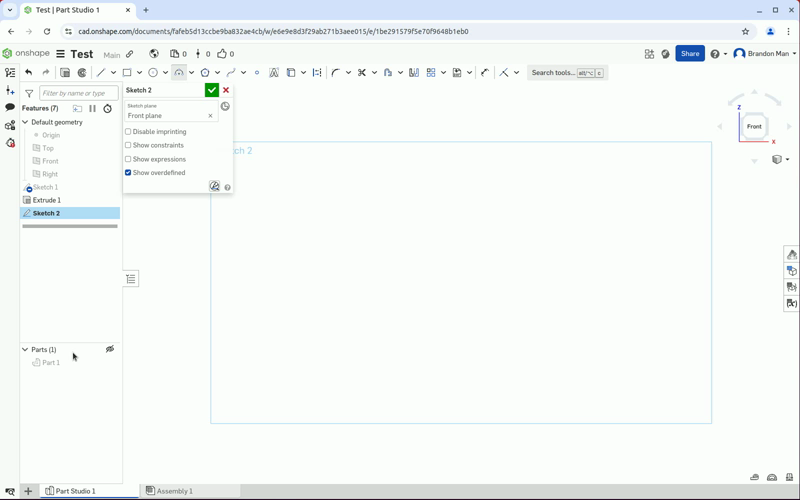
mouse_move(549, 282)
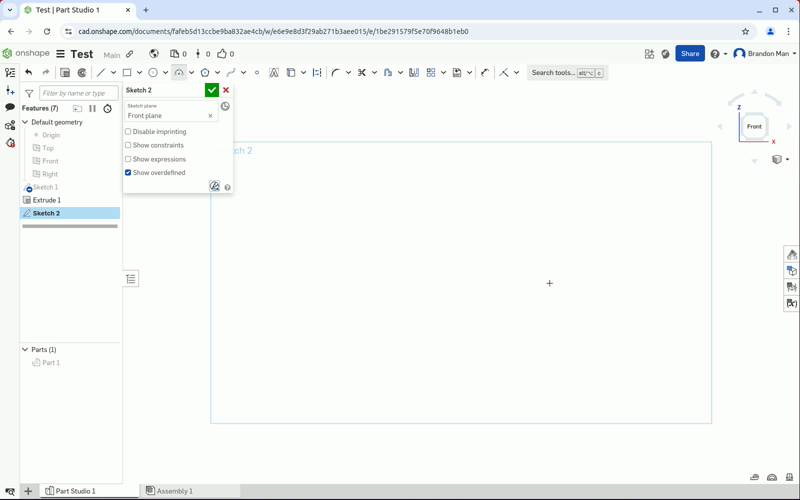
click(549, 282)
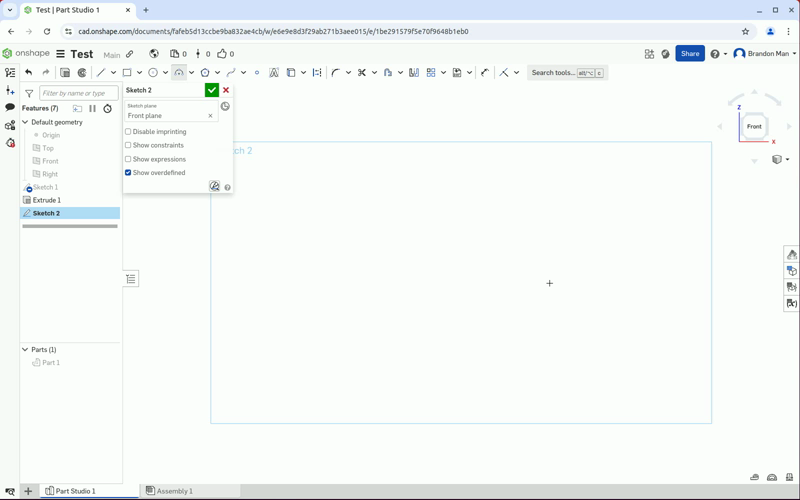
key_up(shift)
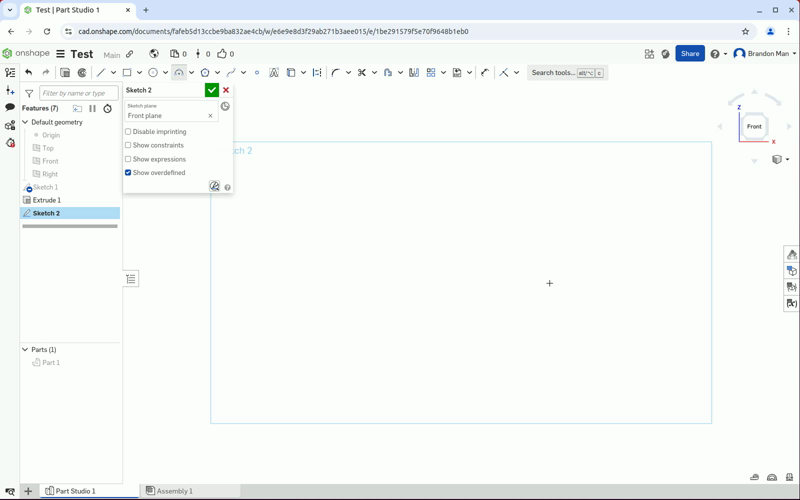
key_down(shift)
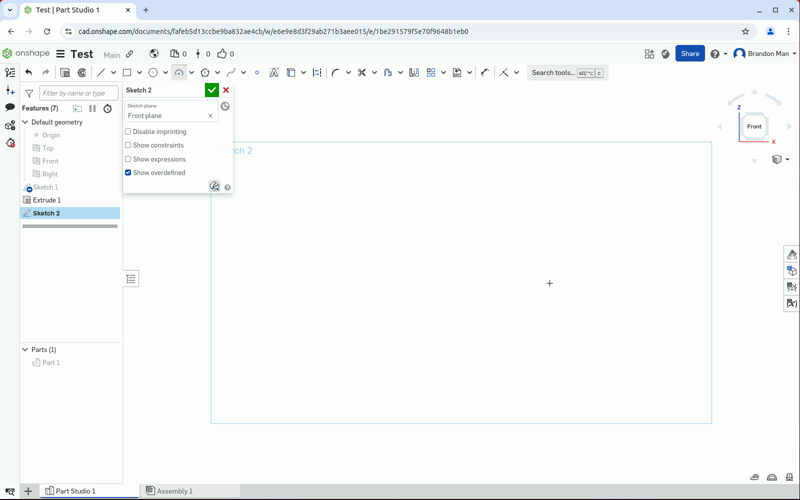
mouse_move(559, 272)
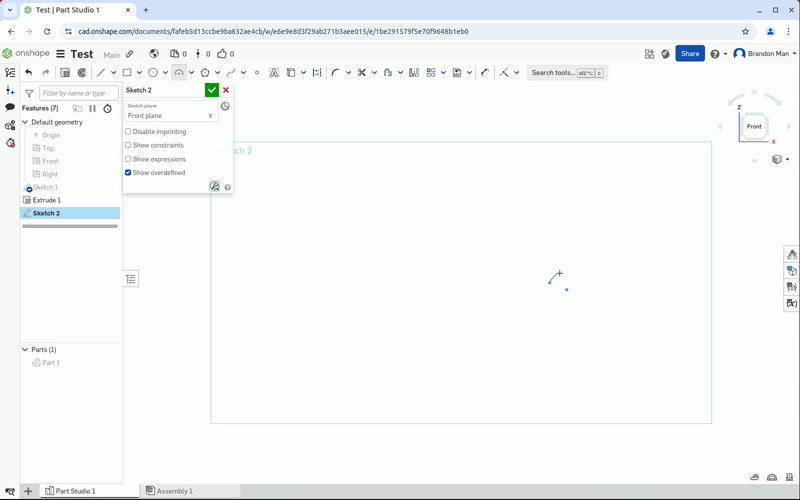
click(559, 272)
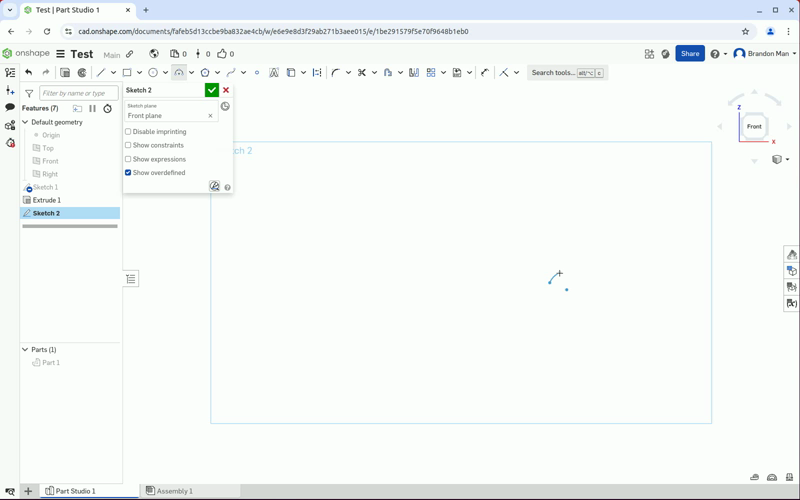
mouse_move(567, 290)
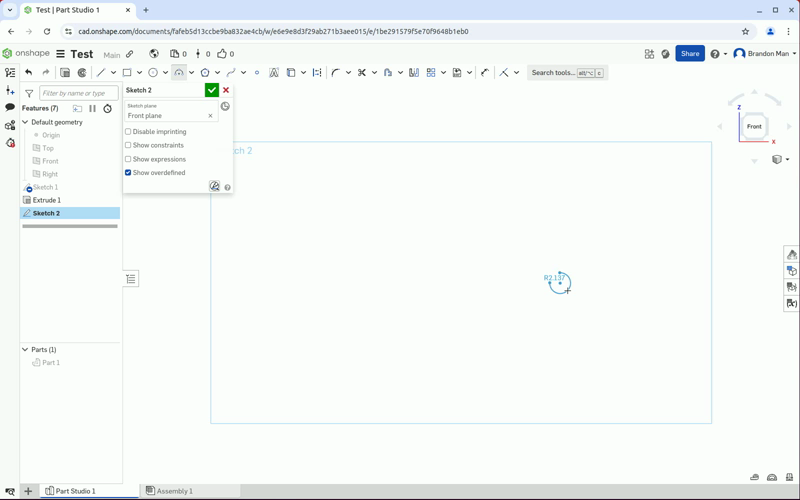
click(567, 290)
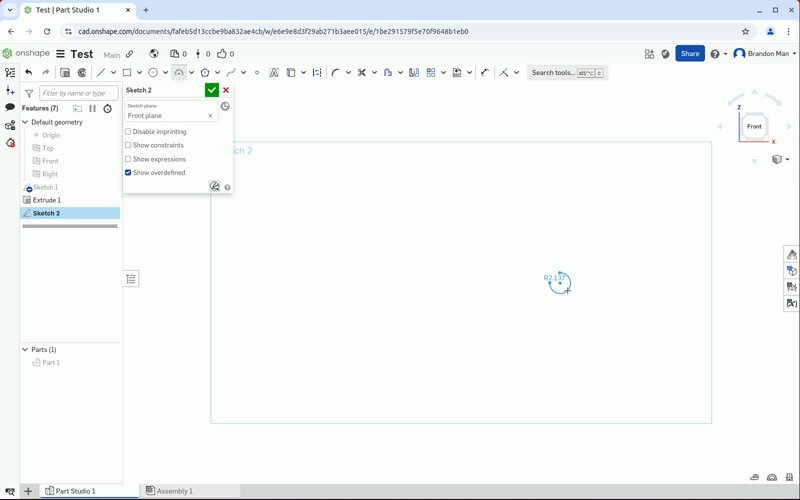
key_up(shift)
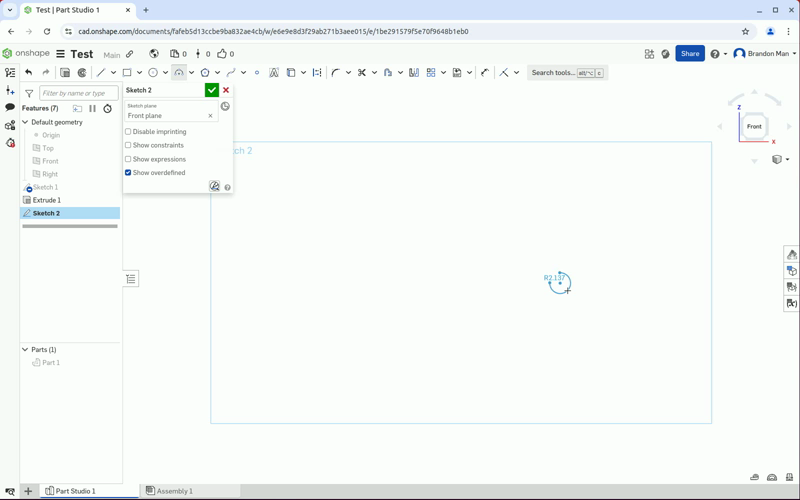
key(esc)
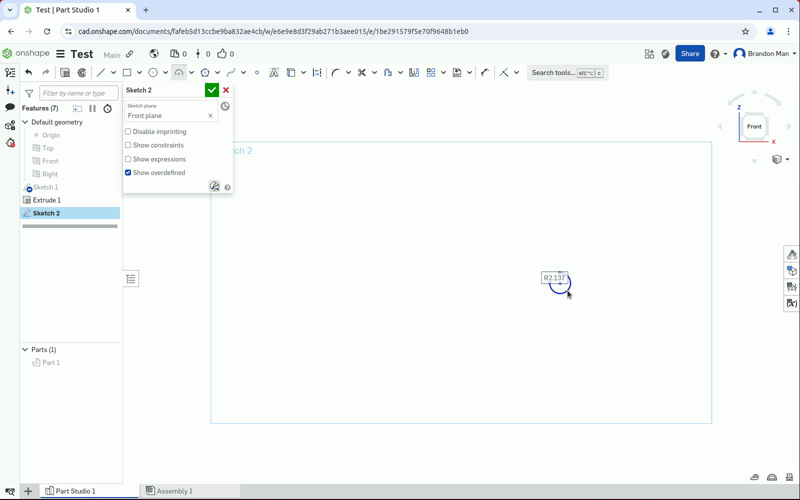
key(l)
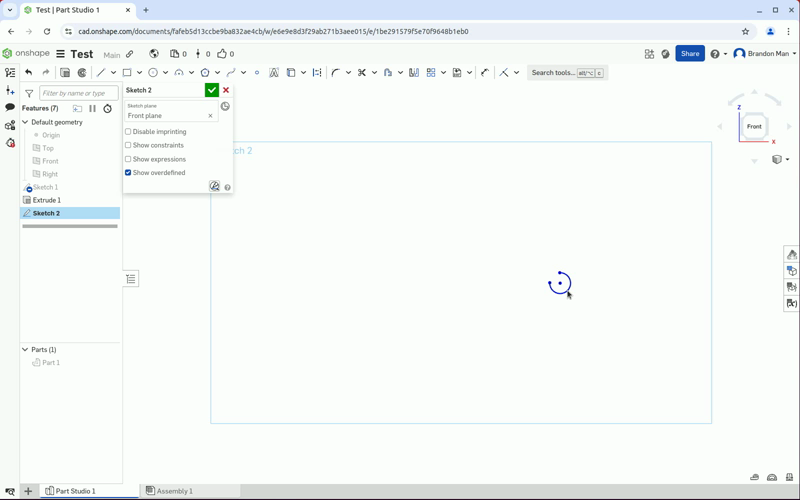
mouse_move(559, 272)
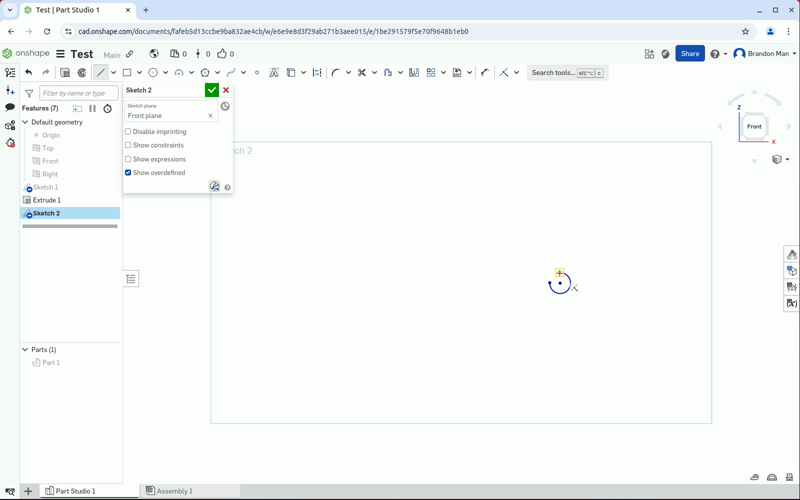
click(559, 272)
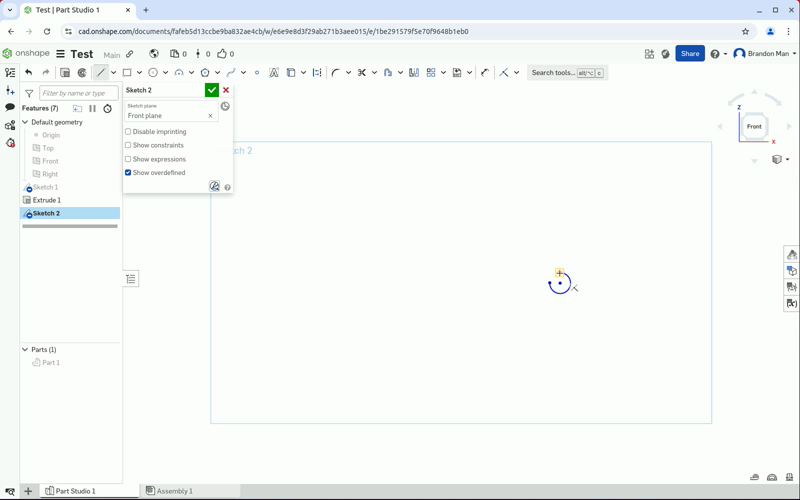
key_down(shift)
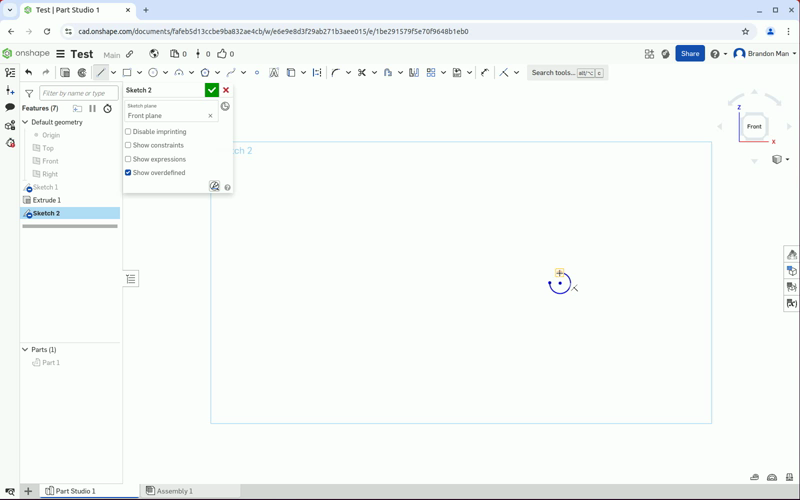
mouse_move(589, 272)
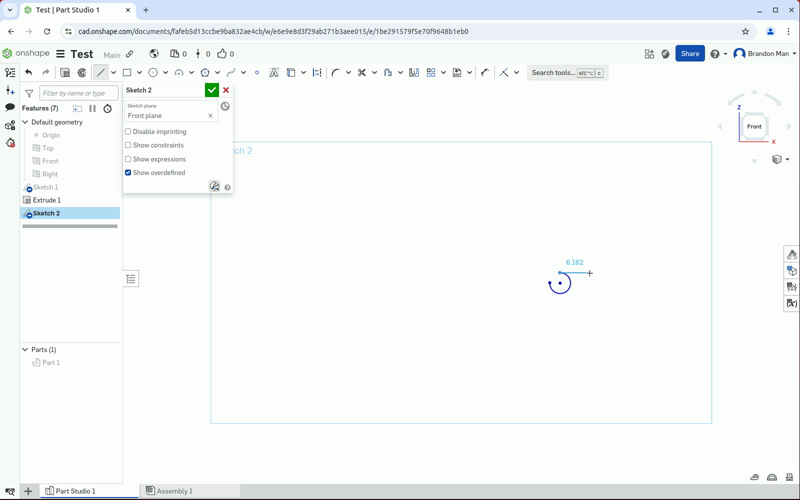
mouse_move(560, 282)
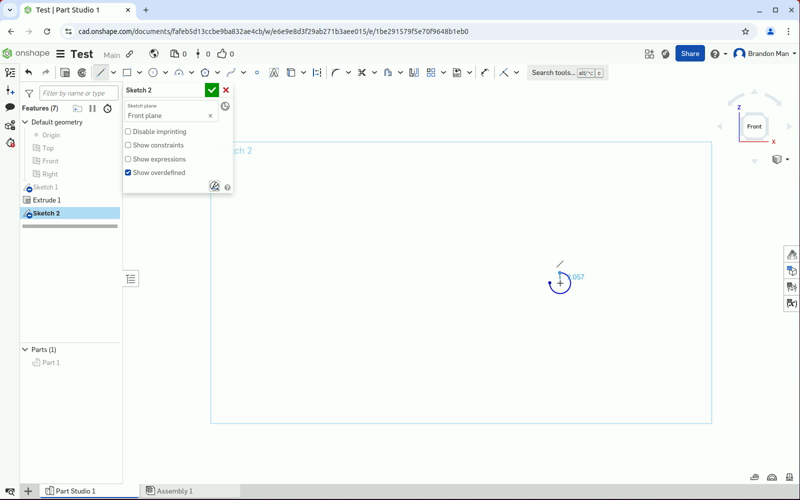
click(560, 282)
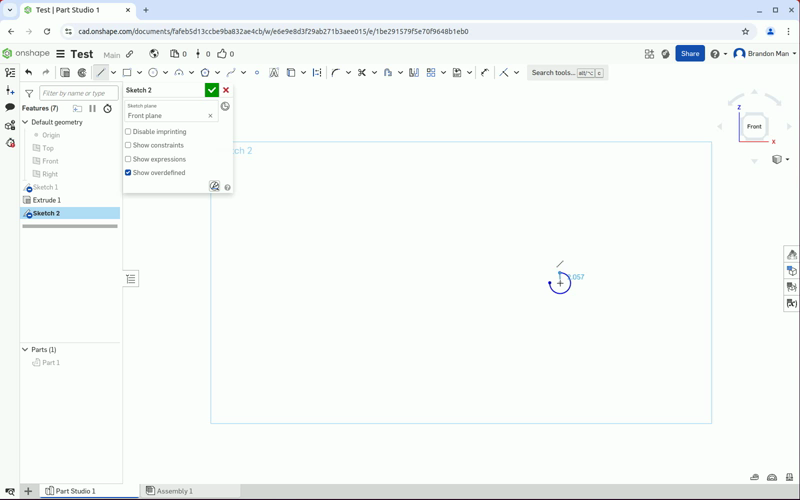
key_up(shift)
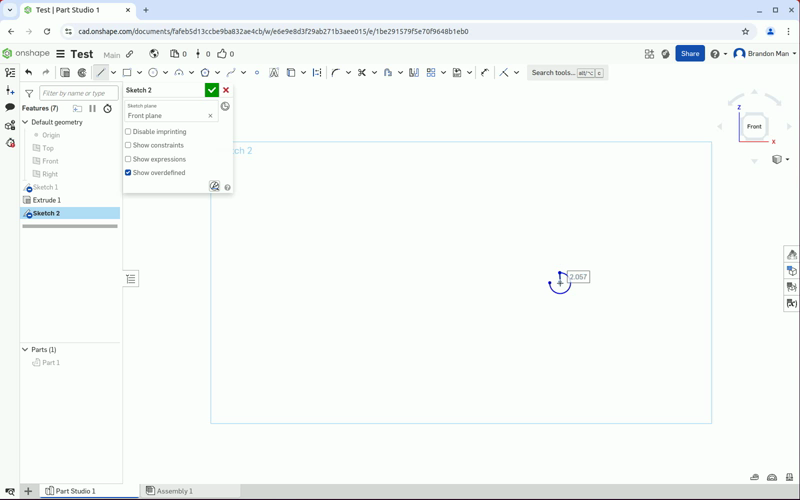
mouse_move(589, 282)
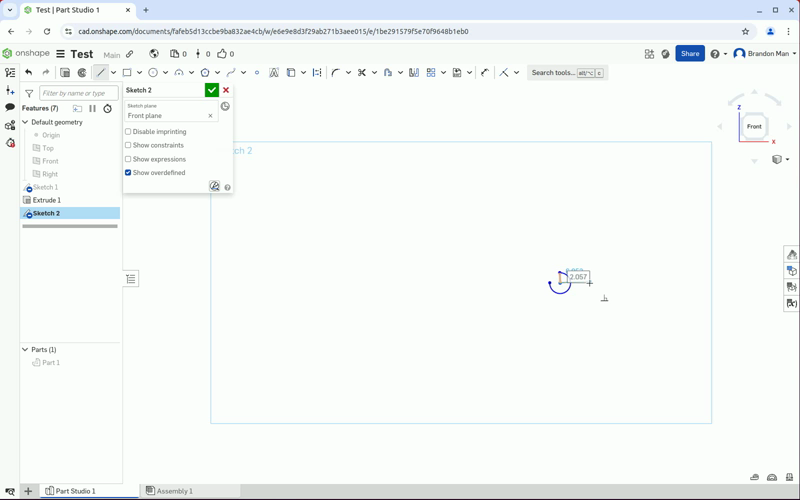
key_down(shift)
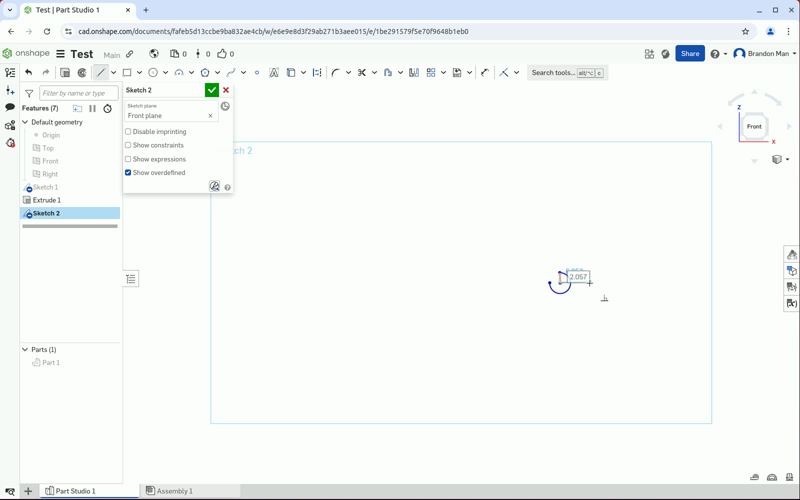
mouse_move(549, 282)
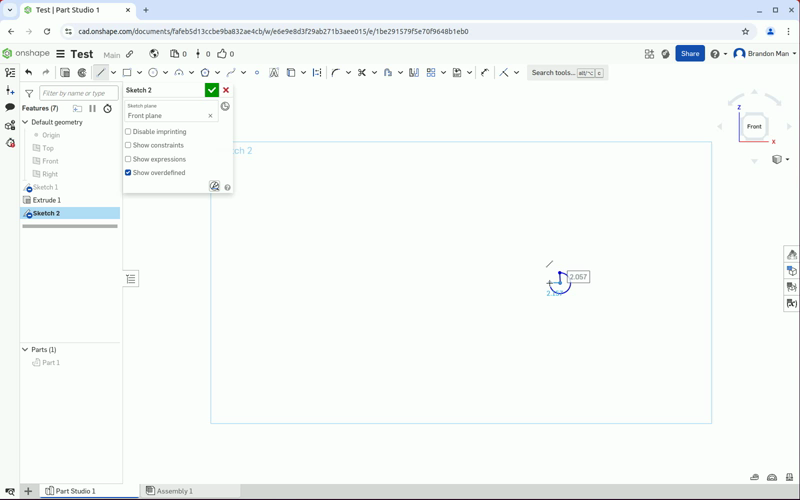
key_up(shift)
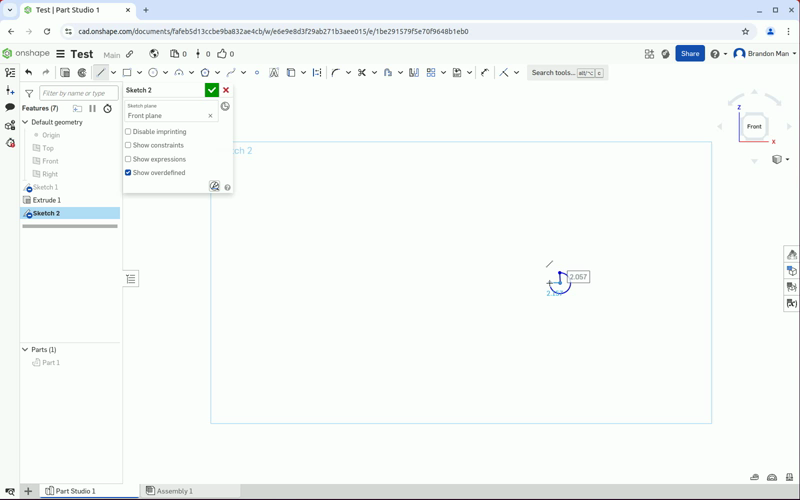
click(549, 282)
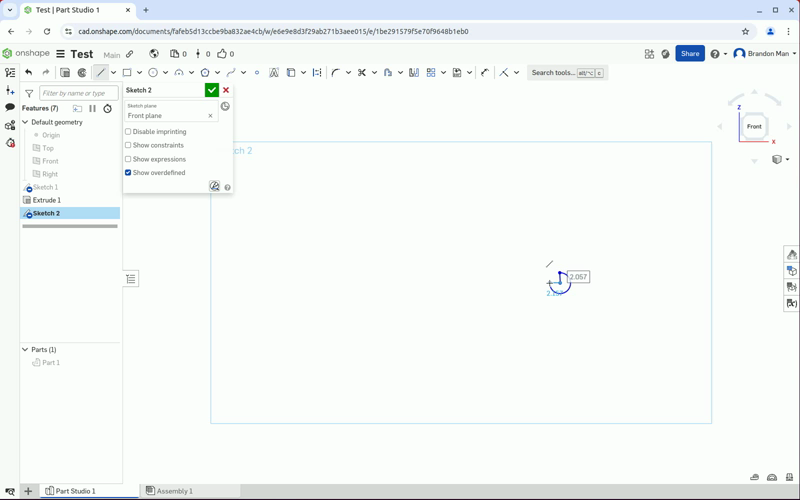
key(esc)
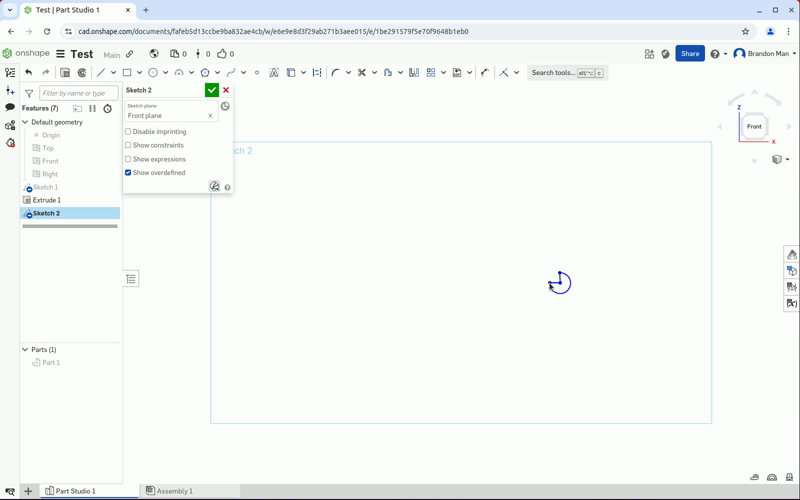
mouse_move(566, 278)
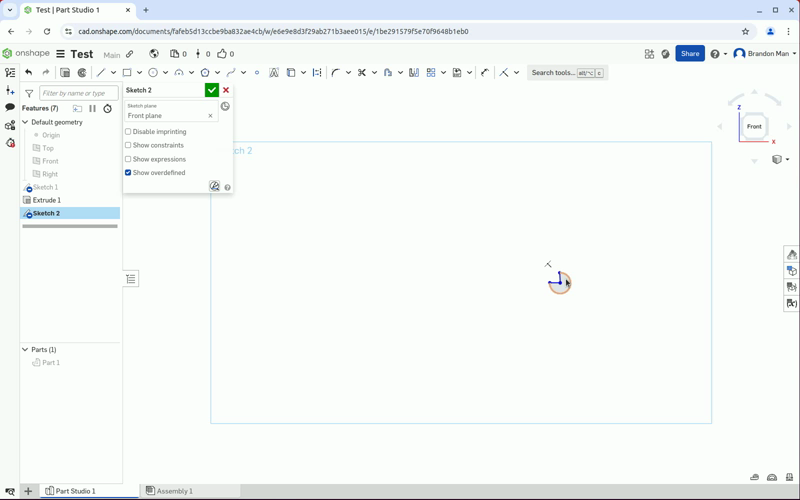
scroll(6)
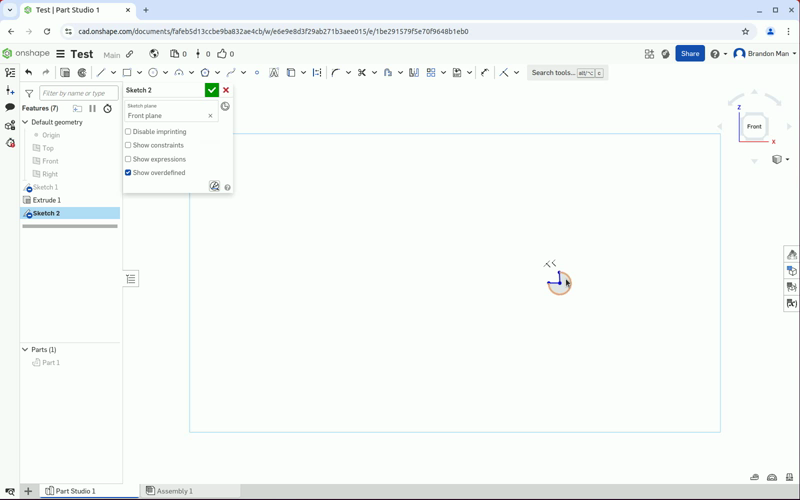
scroll(6)
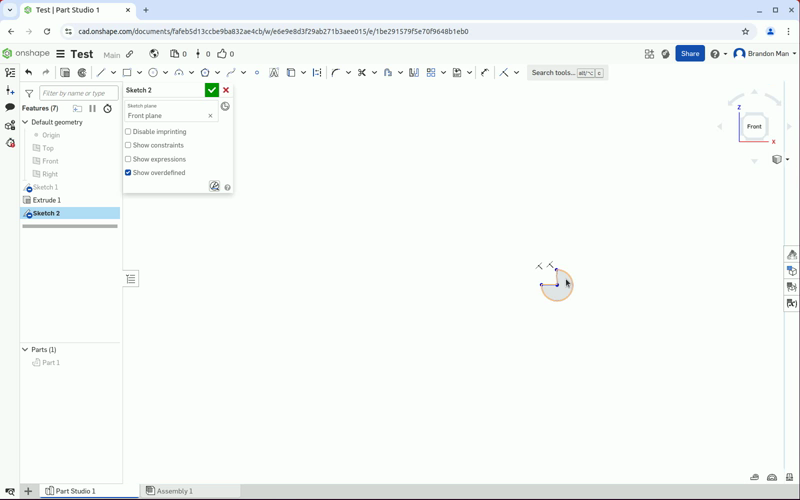
scroll(6)
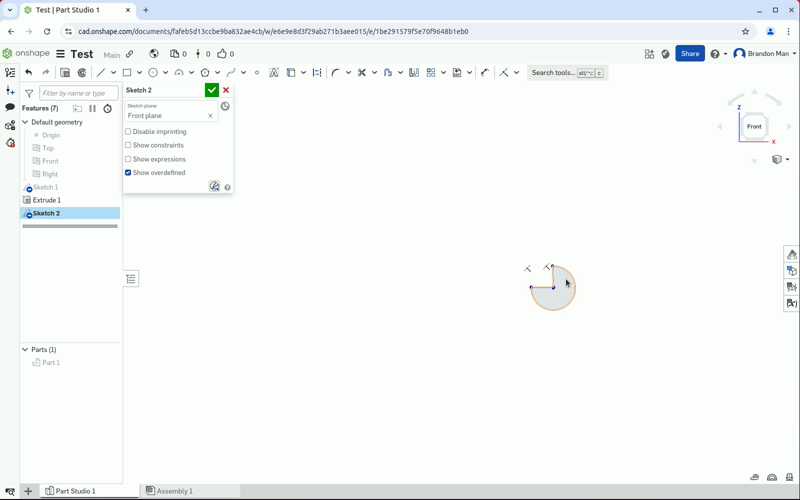
scroll(6)
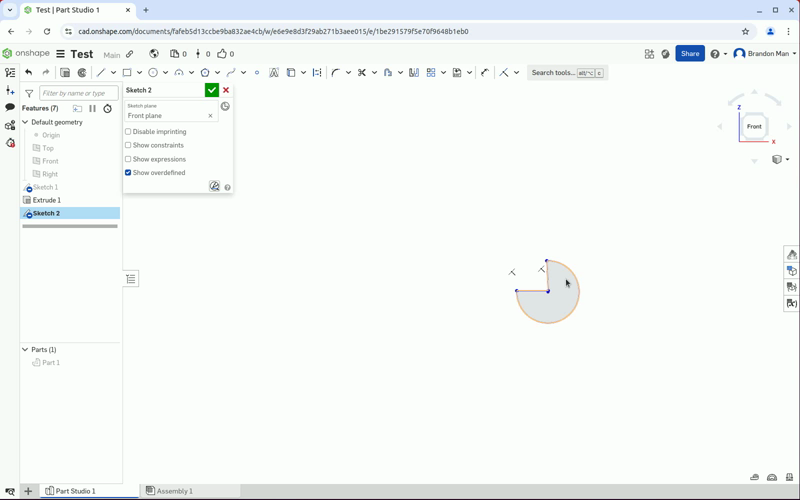
scroll(6)
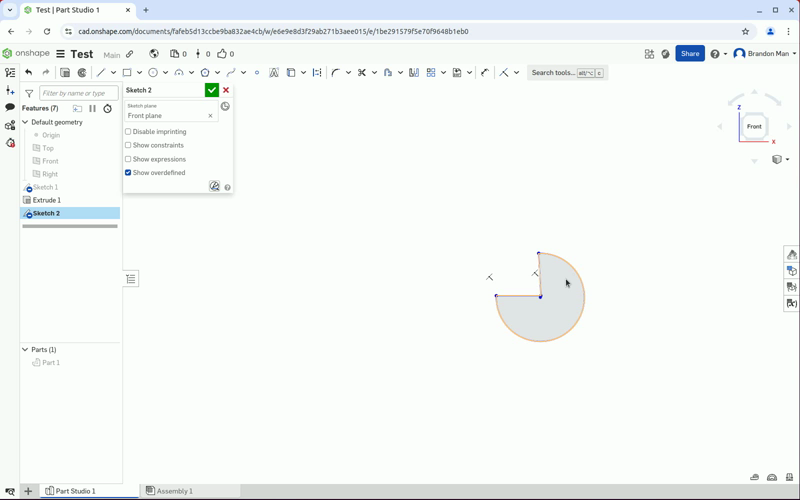
scroll(6)
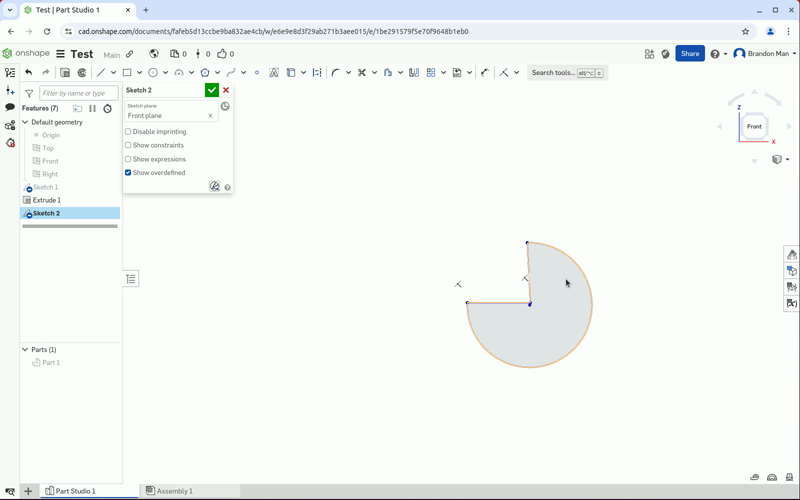
scroll(6)
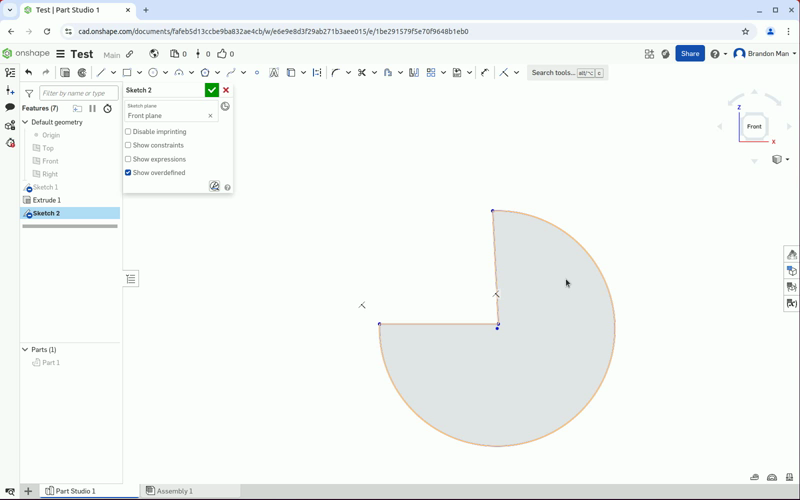
click(566, 278)
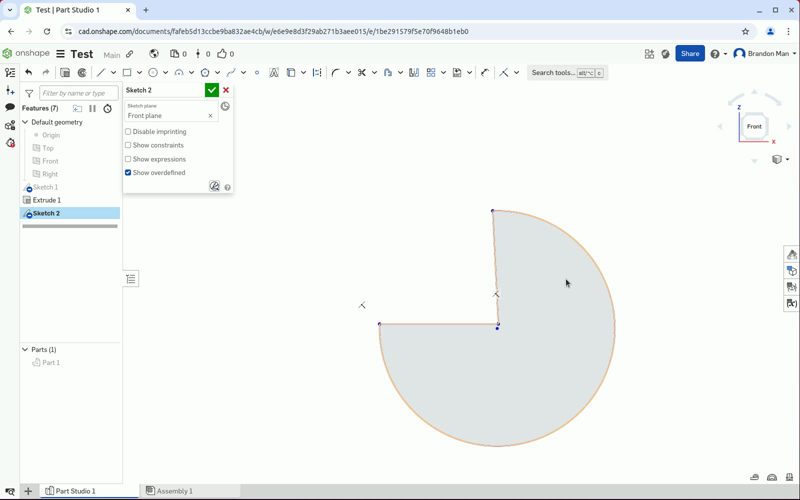
scroll(-6)
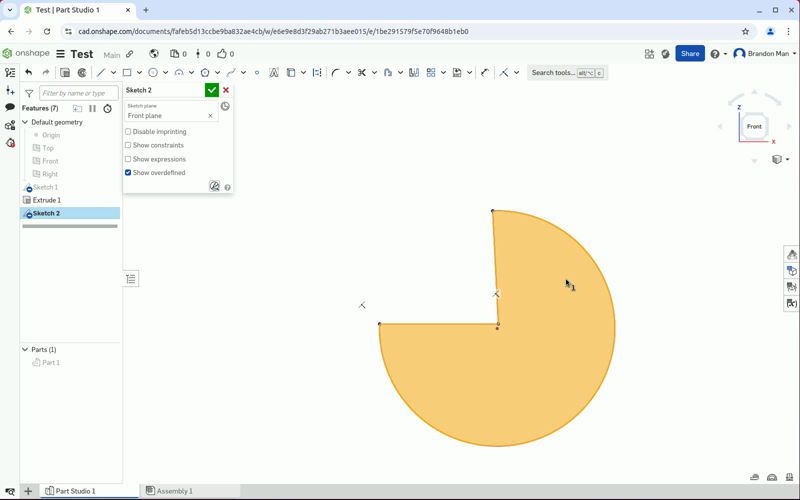
scroll(-6)
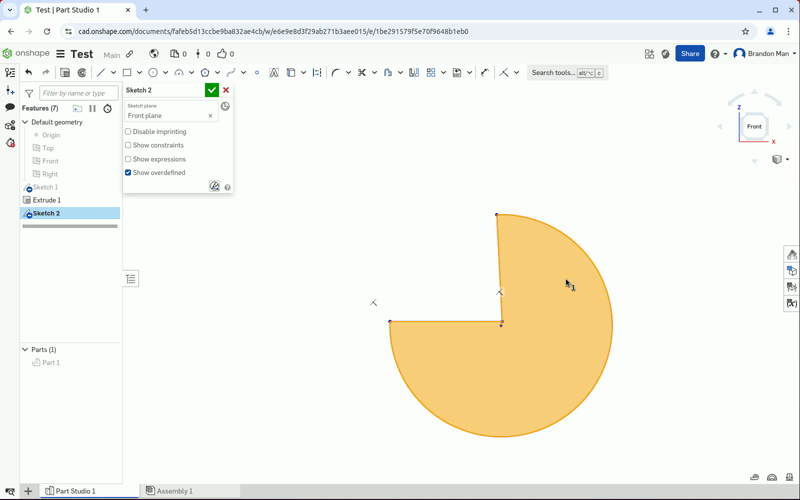
scroll(-6)
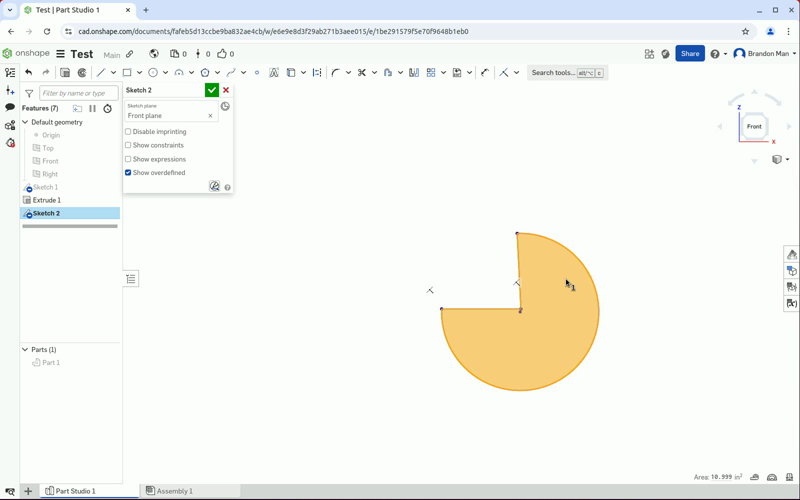
scroll(-6)
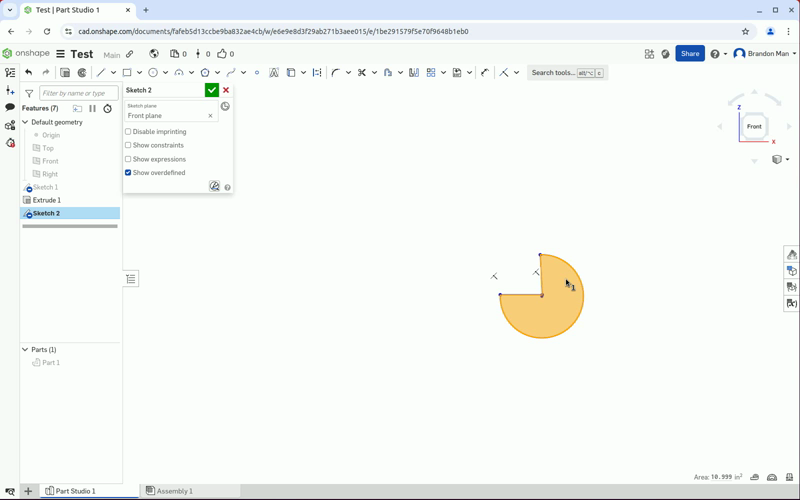
scroll(-6)
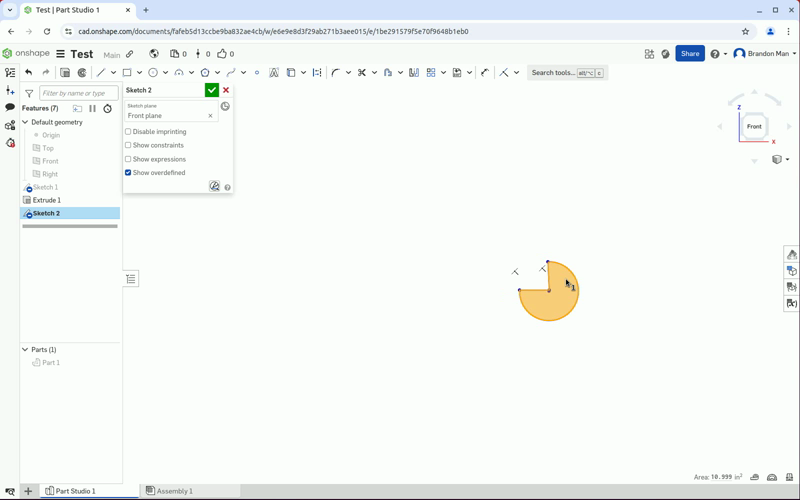
scroll(-6)
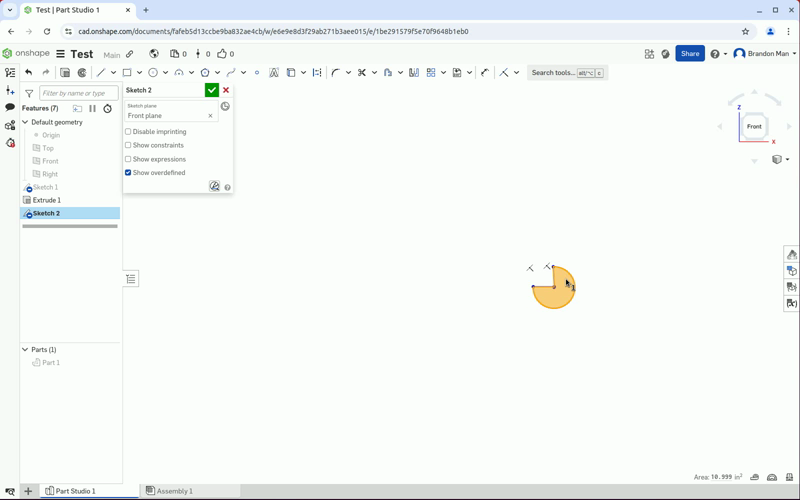
scroll(-6)
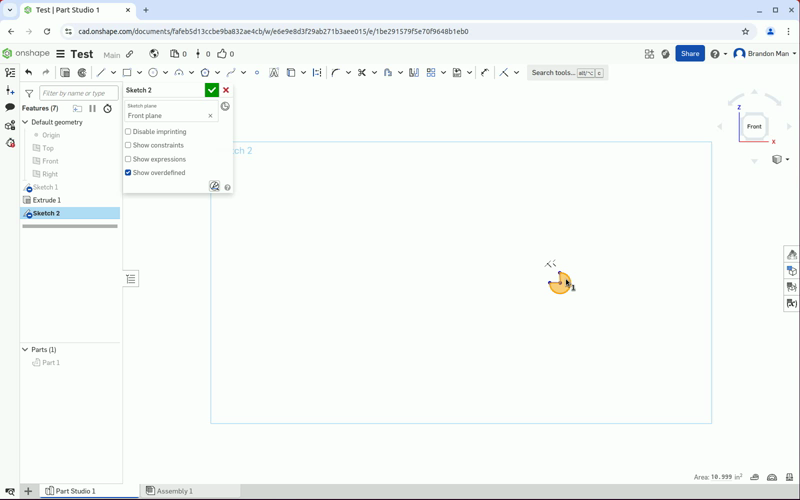
mouse_move(73, 352)
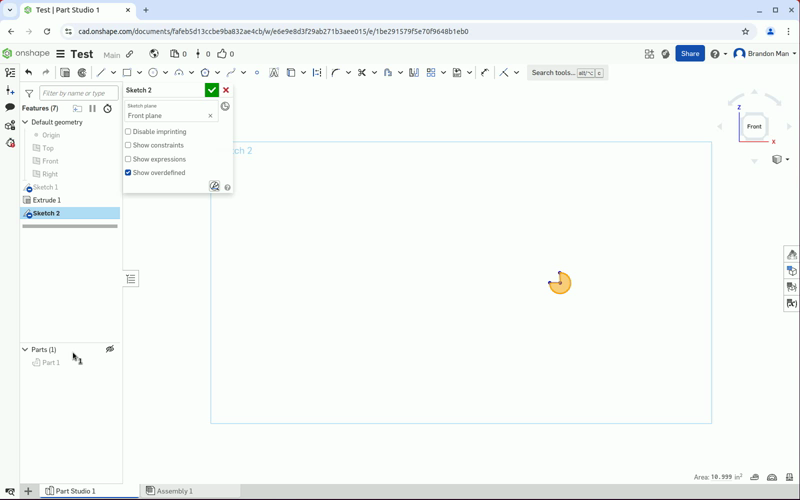
key(shift+y)
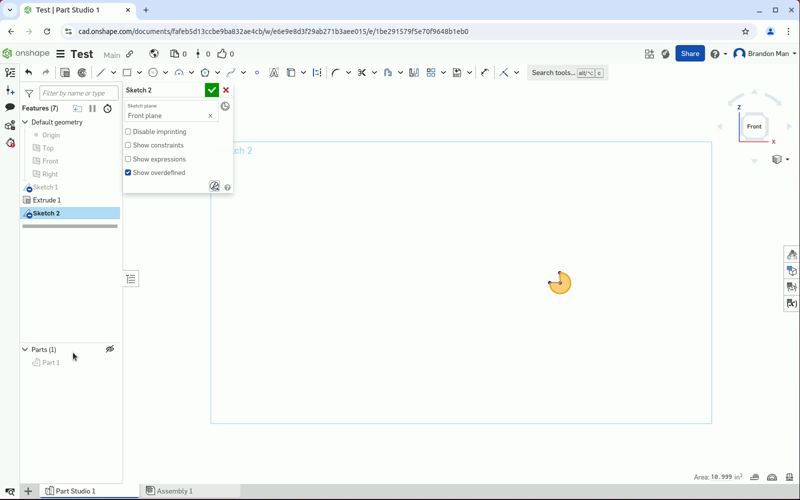
key(shift+e)
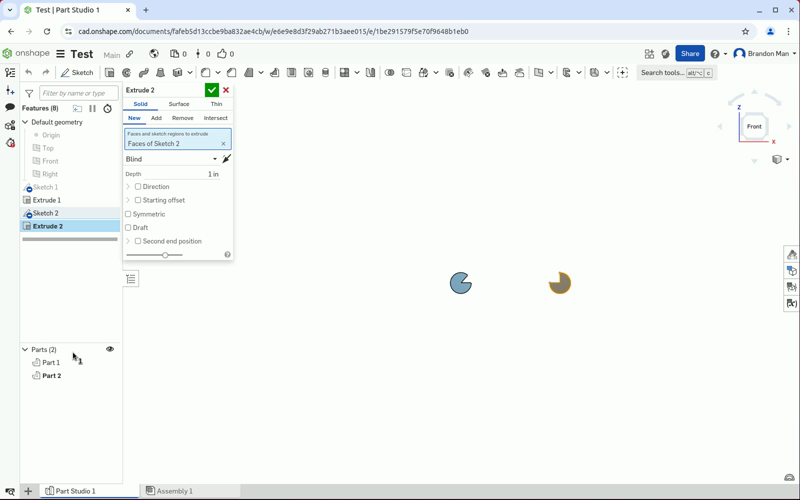
mouse_move(143, 106)
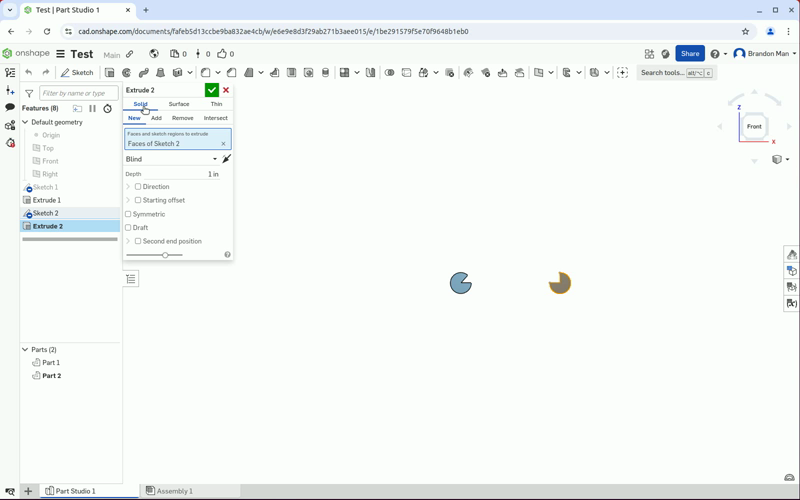
click(143, 106)
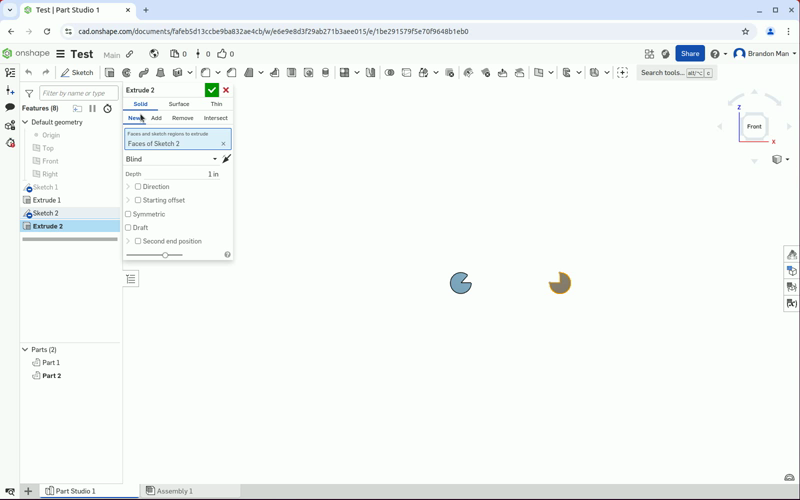
mouse_move(137, 120)
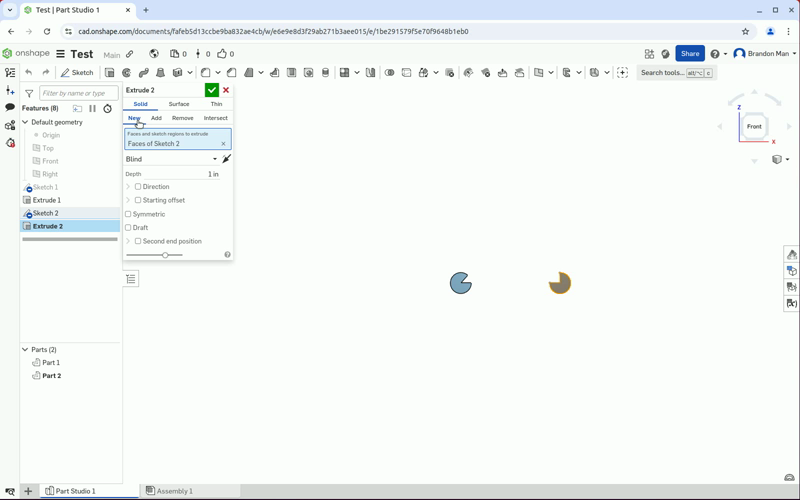
click(137, 120)
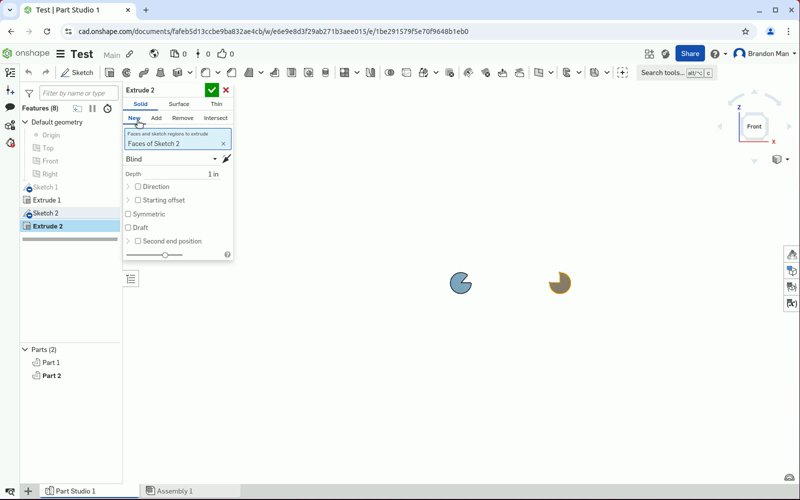
key(tab, 4)
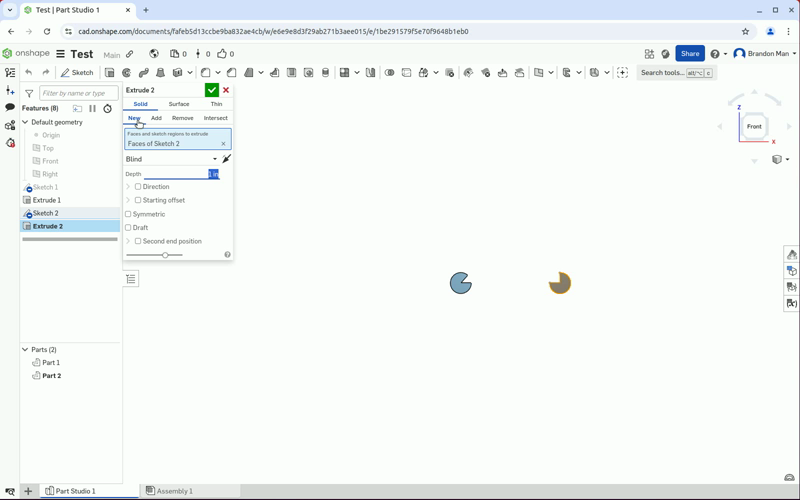
text(4.092)
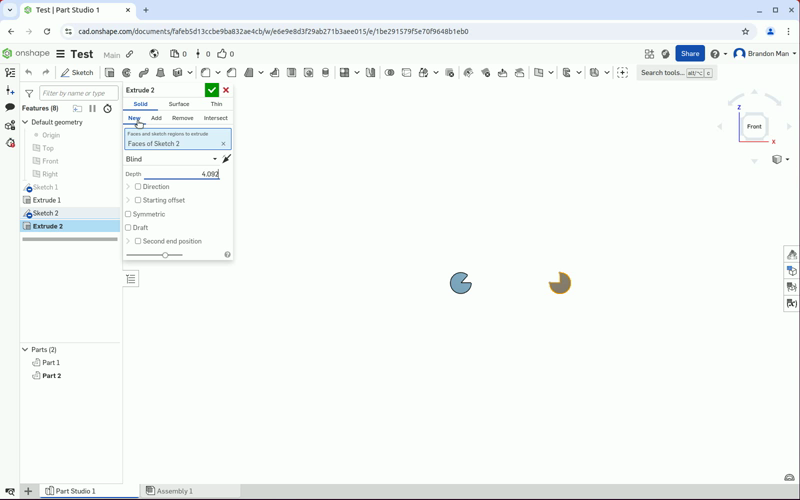
key(enter)
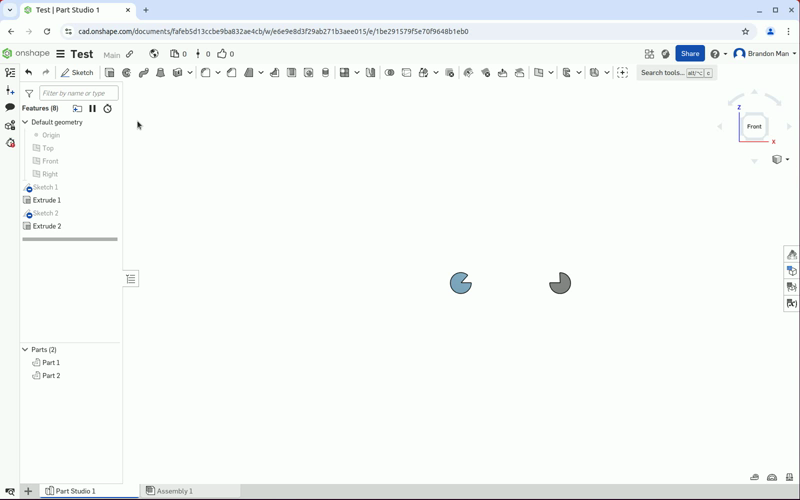
key(shift+h)
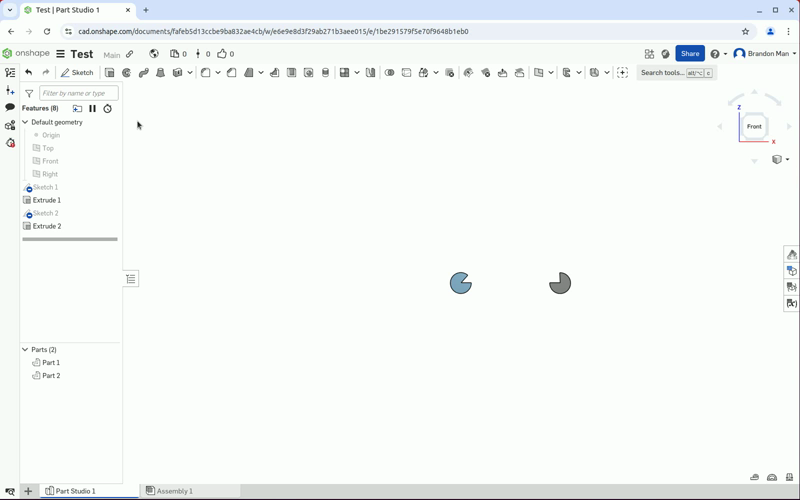
key(shift+h)
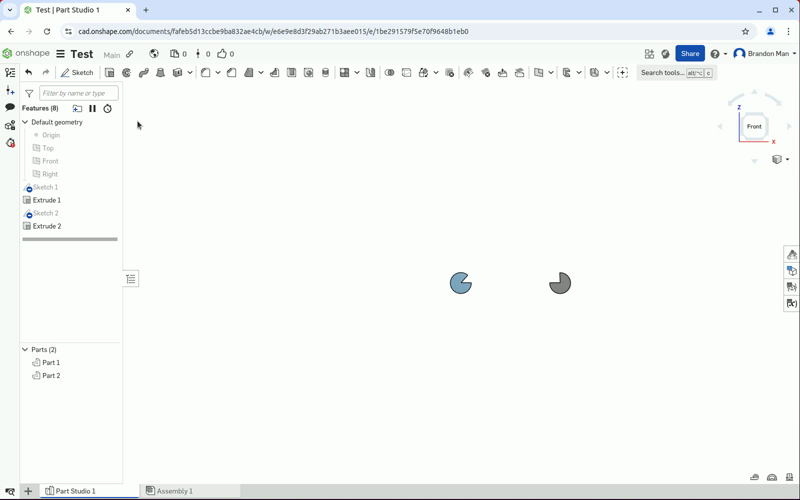
mouse_move(73, 189)
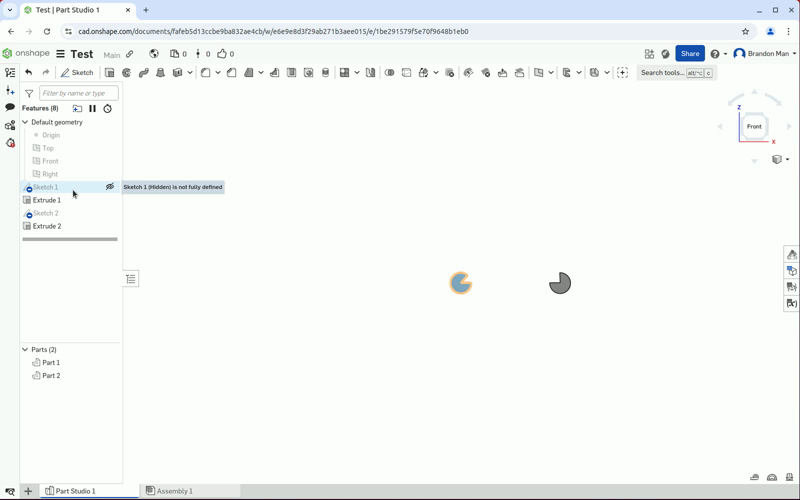
click(73, 189)
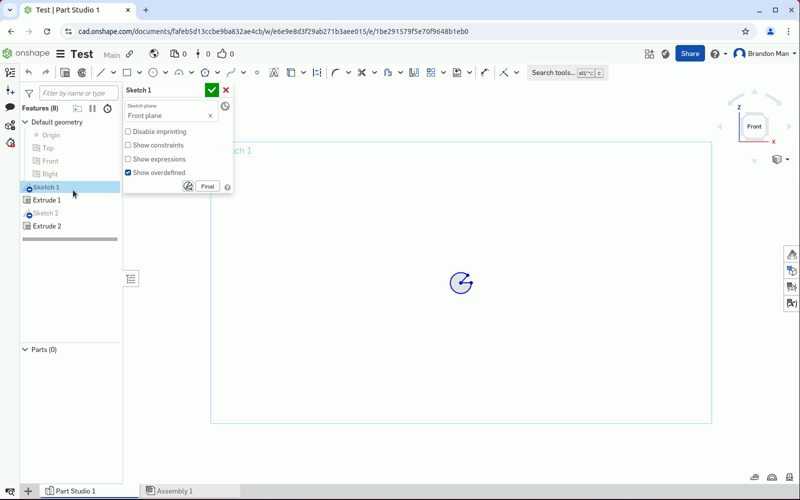
mouse_move(229, 92)
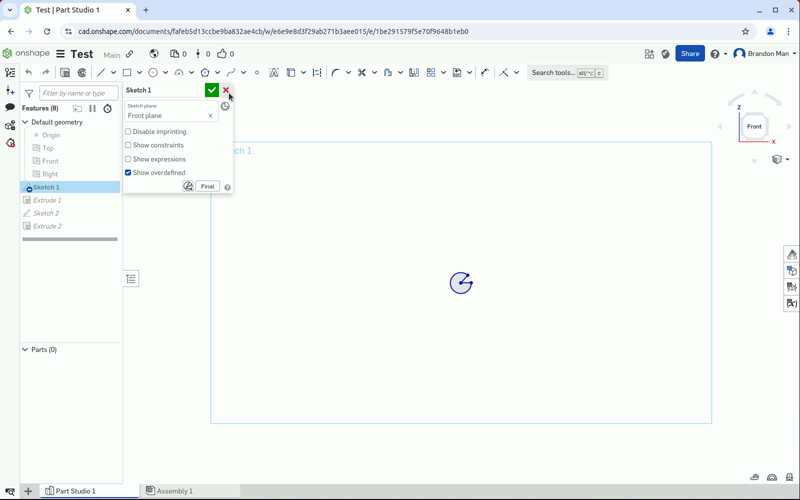
click(229, 92)
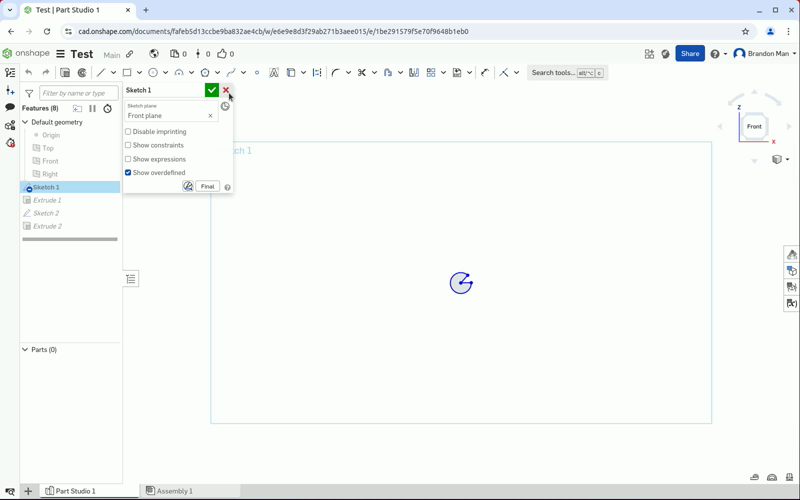
key(shift+s)
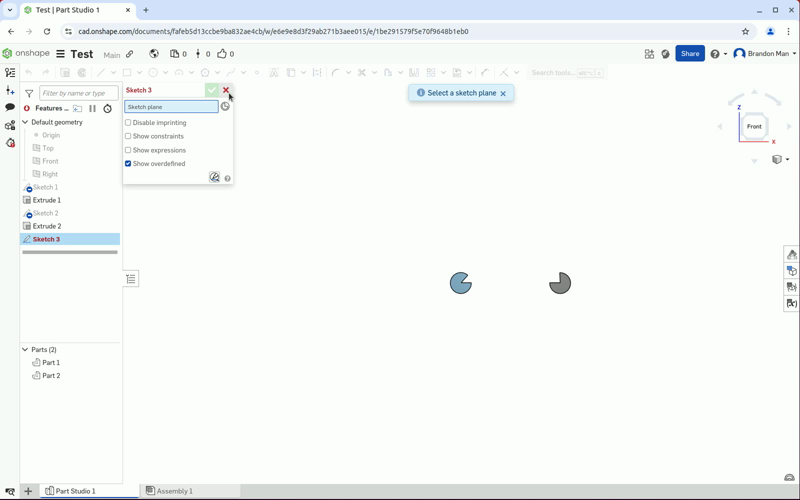
mouse_move(73, 163)
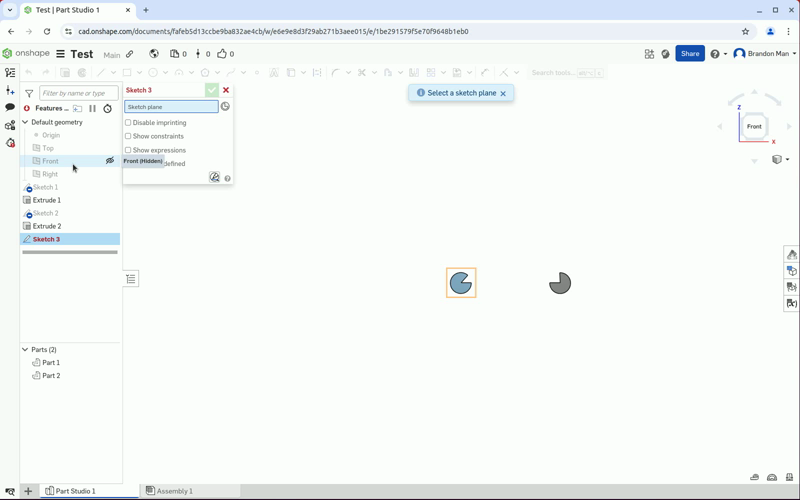
click(73, 163)
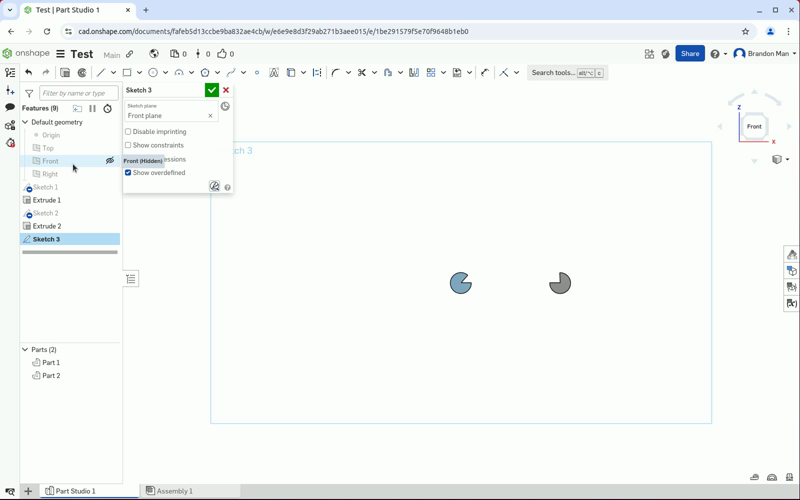
mouse_move(73, 352)
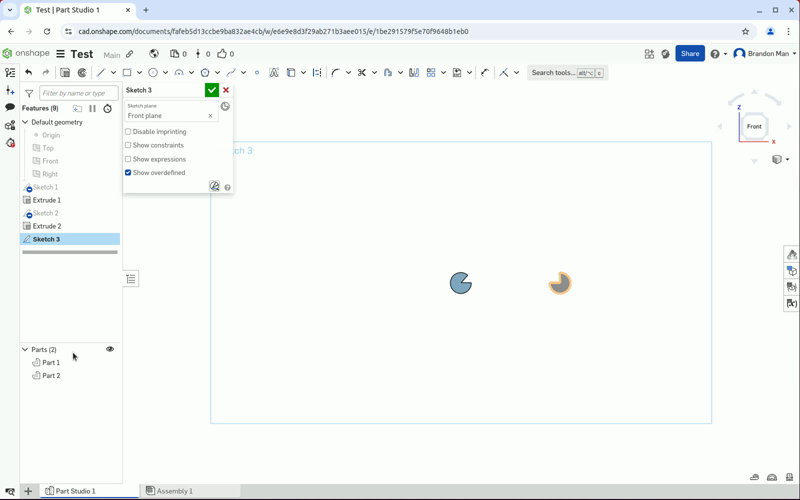
key(y)
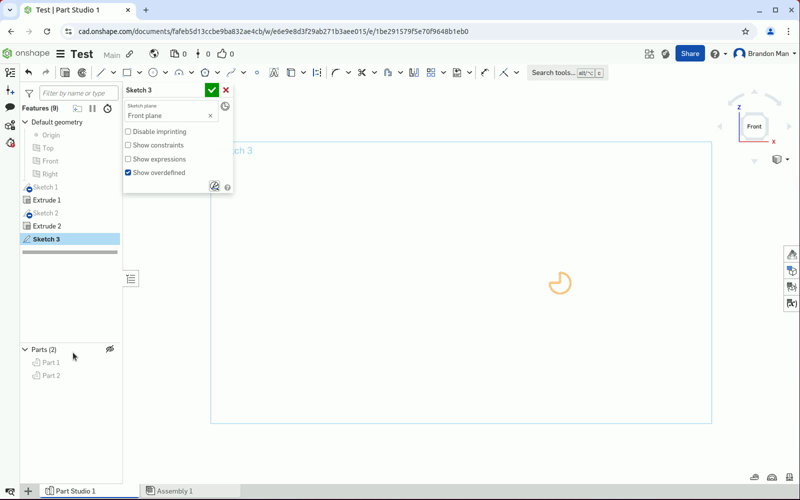
key(l)
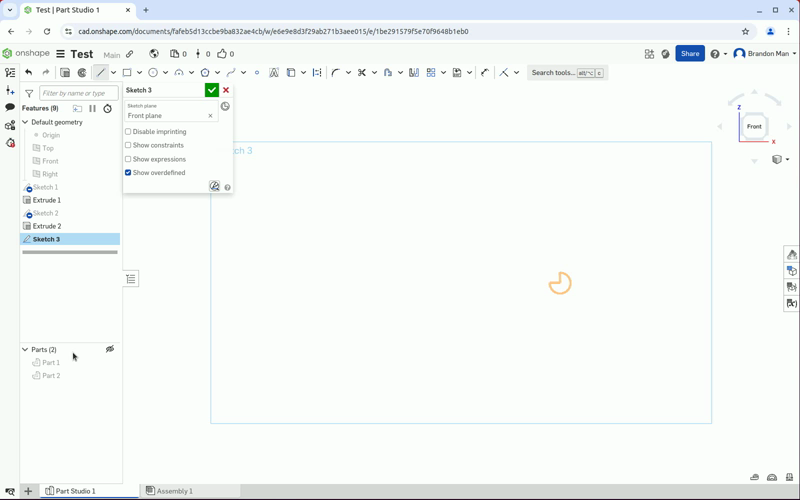
key_down(shift)
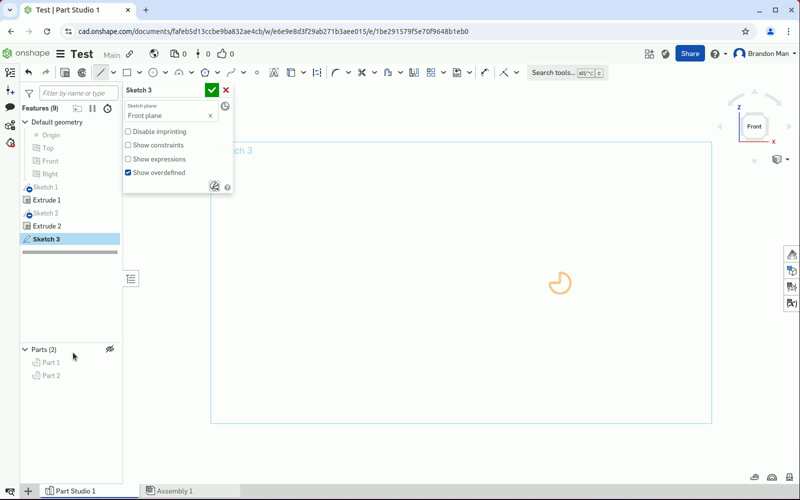
mouse_move(546, 187)
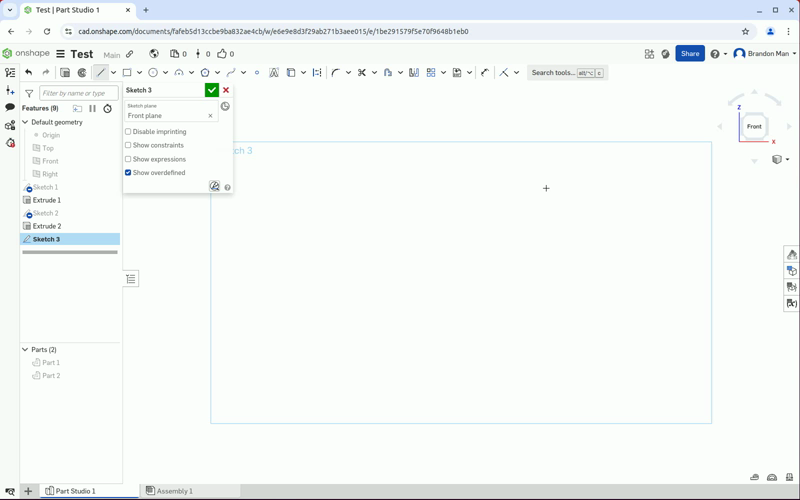
click(546, 187)
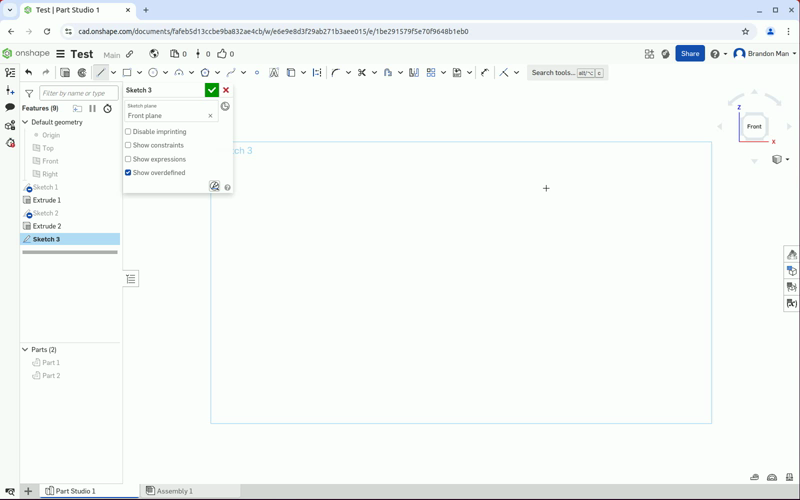
key_up(shift)
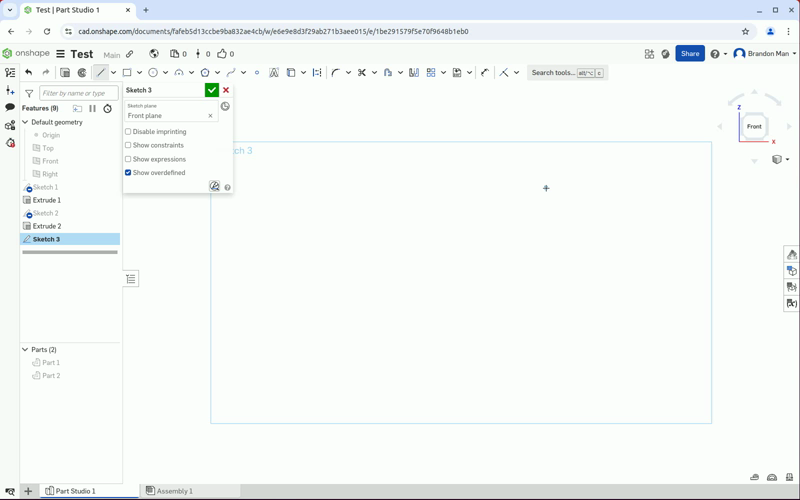
key_down(shift)
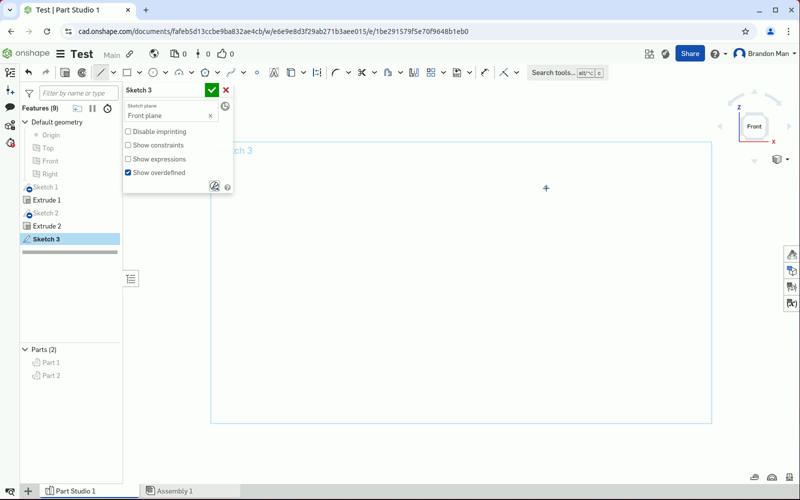
mouse_move(576, 187)
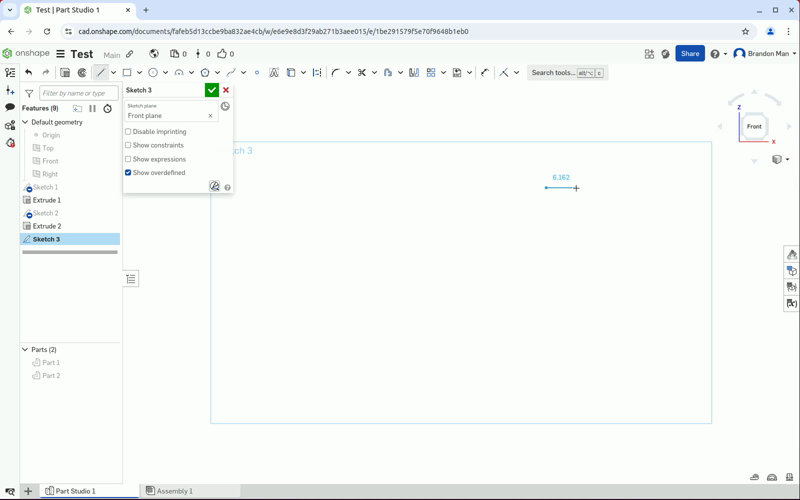
mouse_move(553, 180)
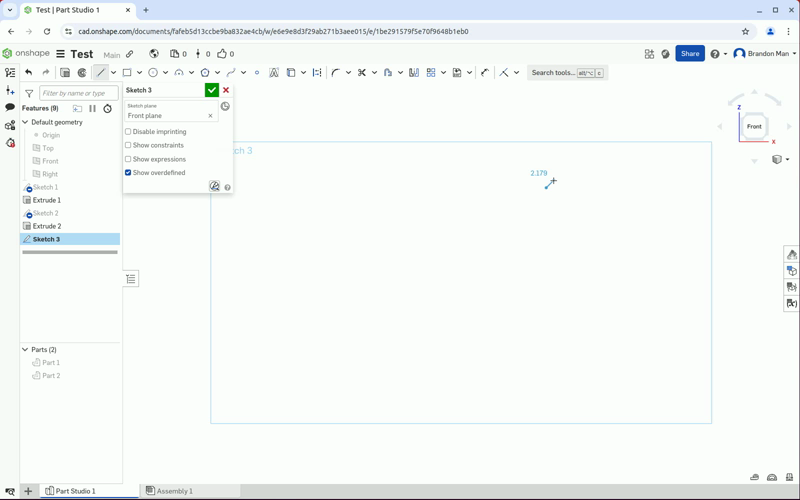
click(553, 180)
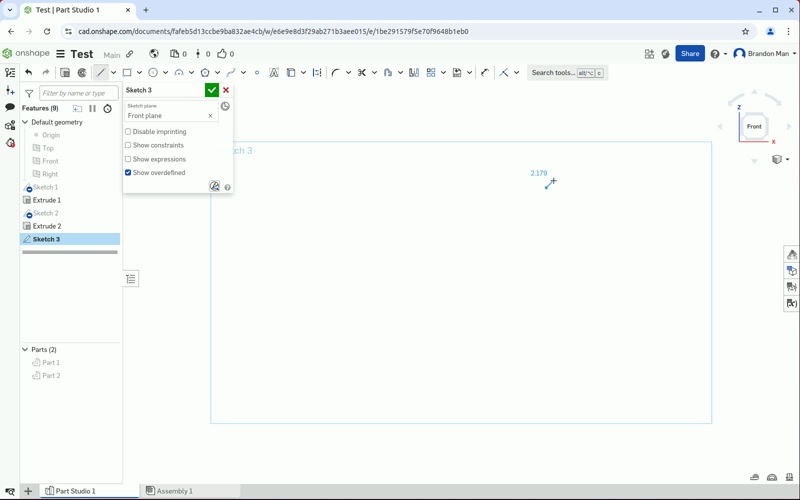
key_up(shift)
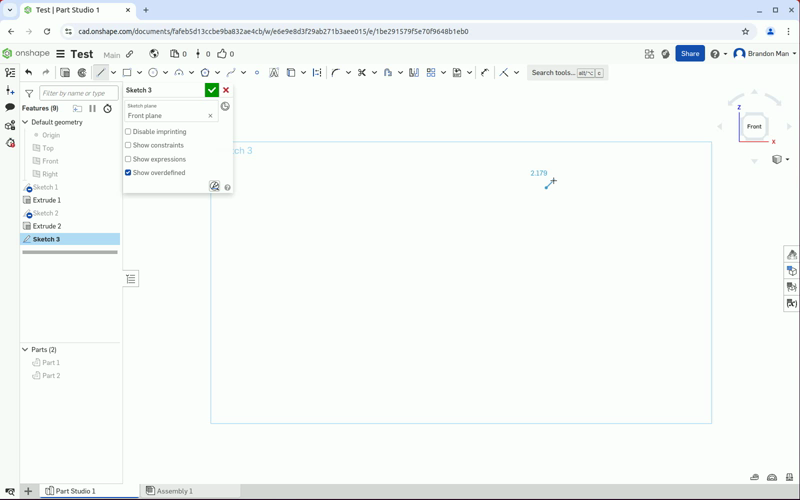
key_down(shift)
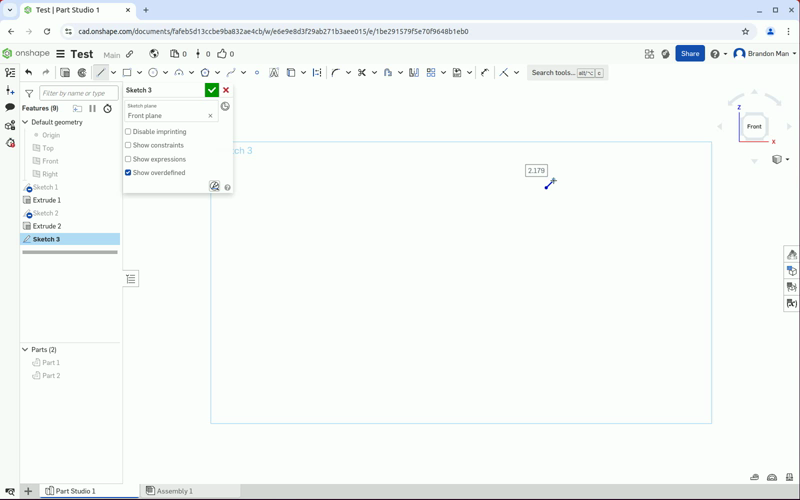
mouse_move(583, 180)
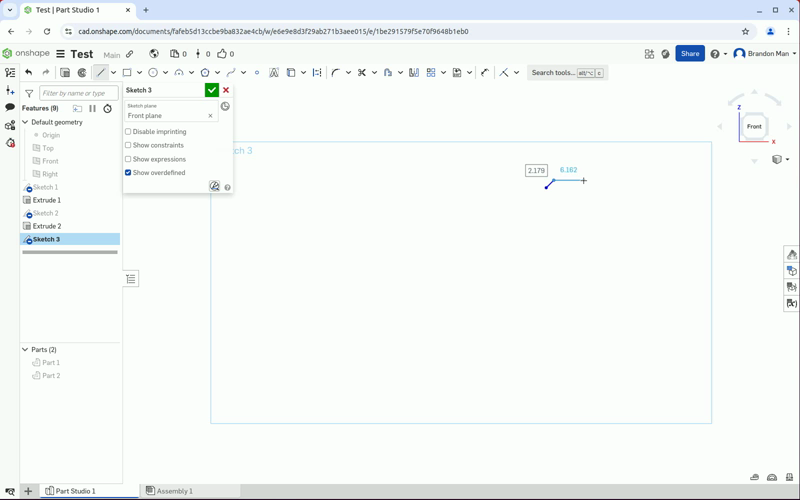
mouse_move(554, 190)
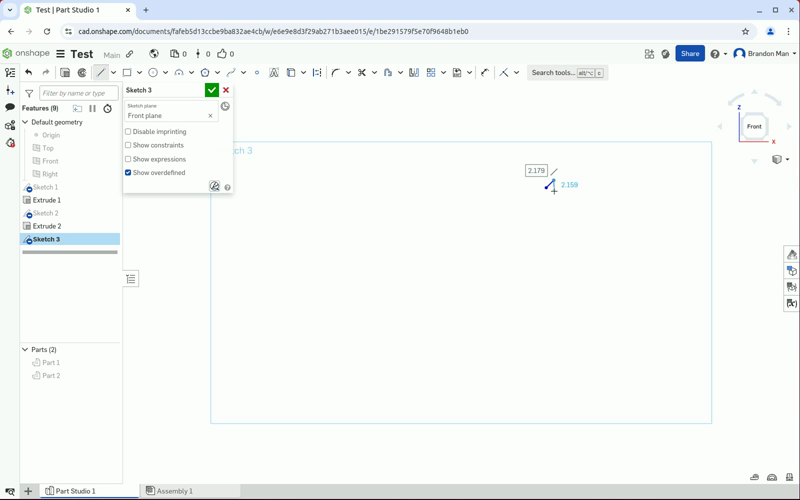
click(554, 190)
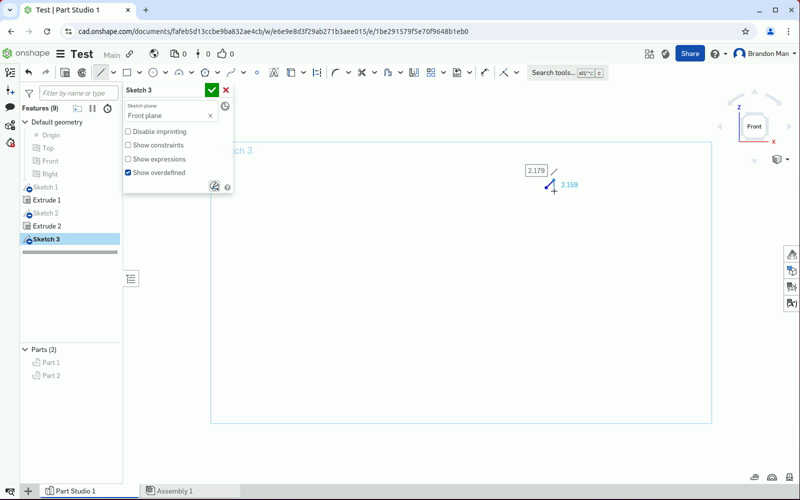
key_up(shift)
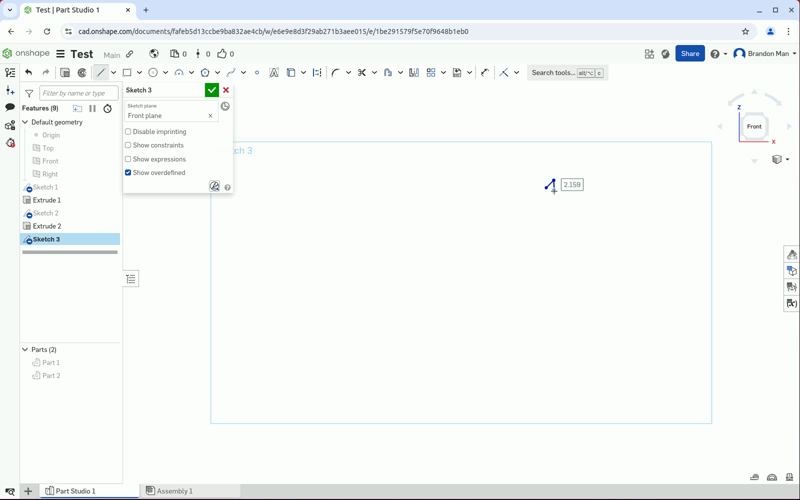
key(esc)
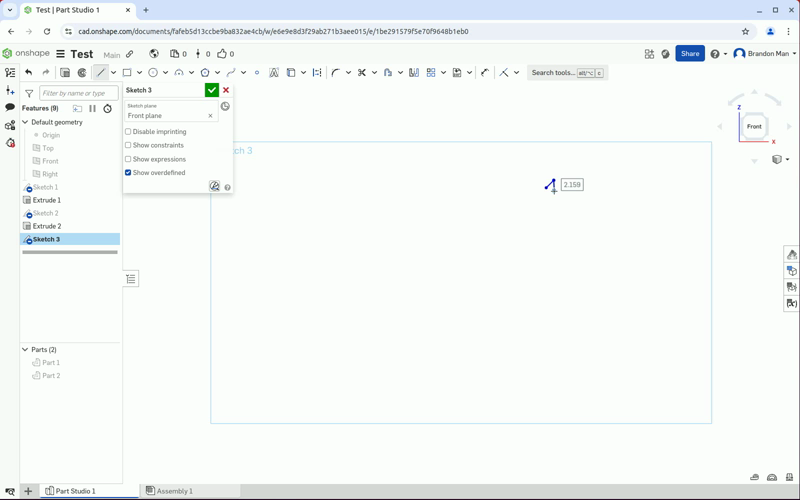
key(a)
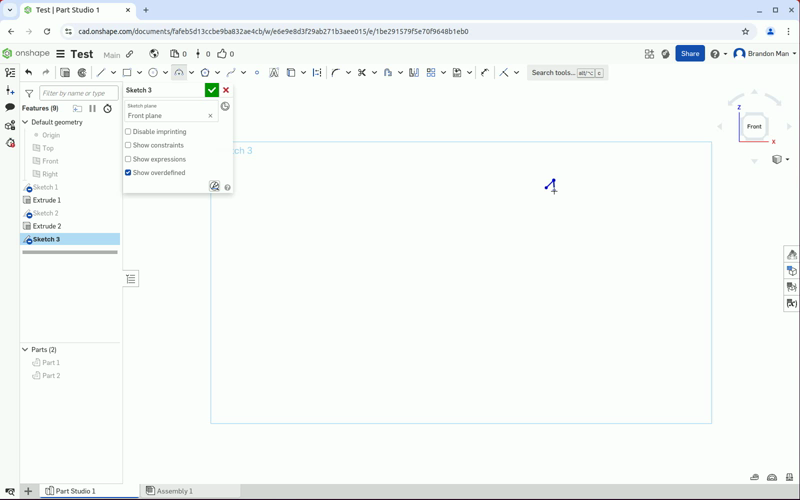
mouse_move(554, 190)
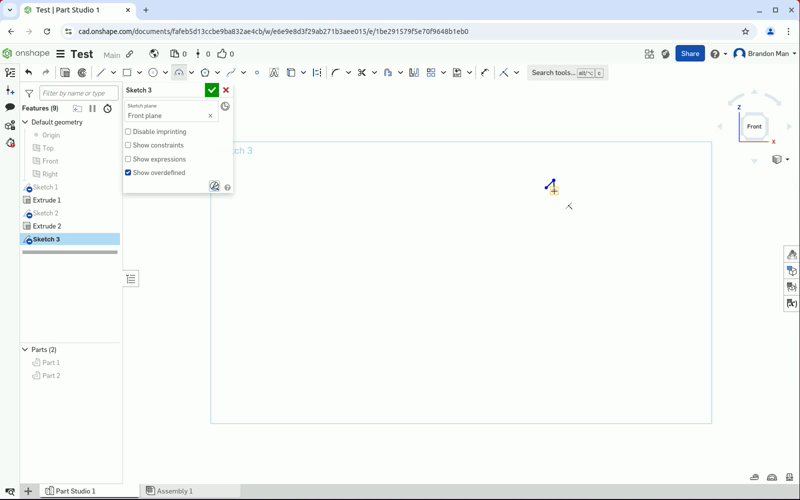
click(554, 190)
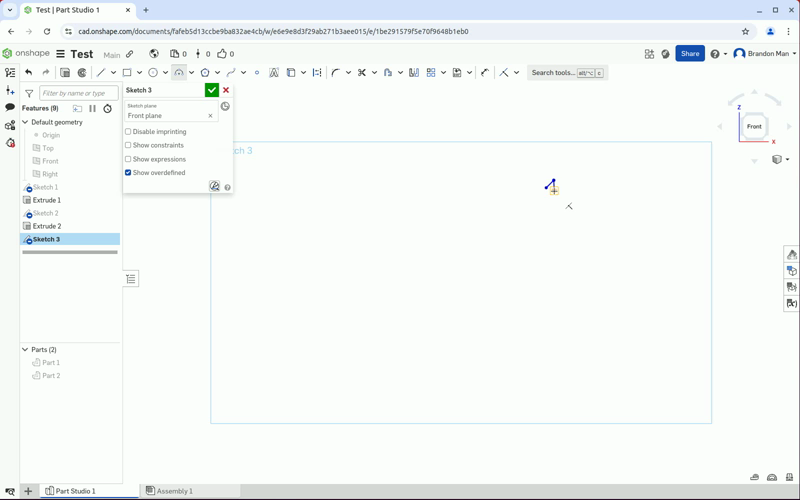
mouse_move(546, 187)
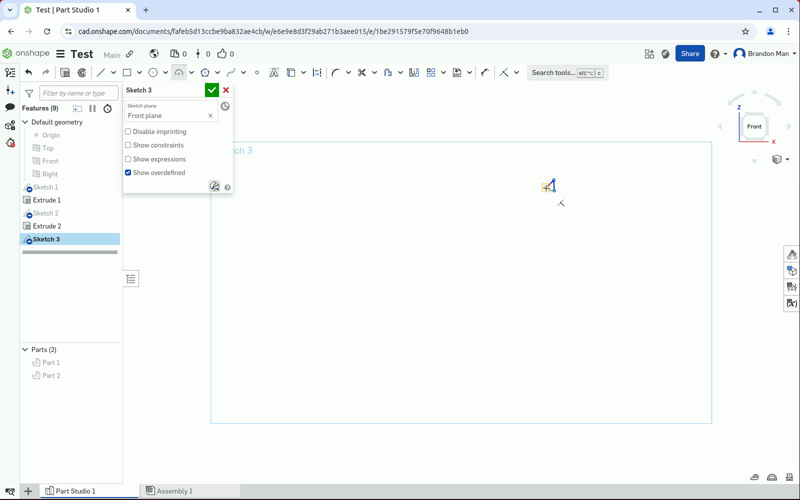
click(546, 187)
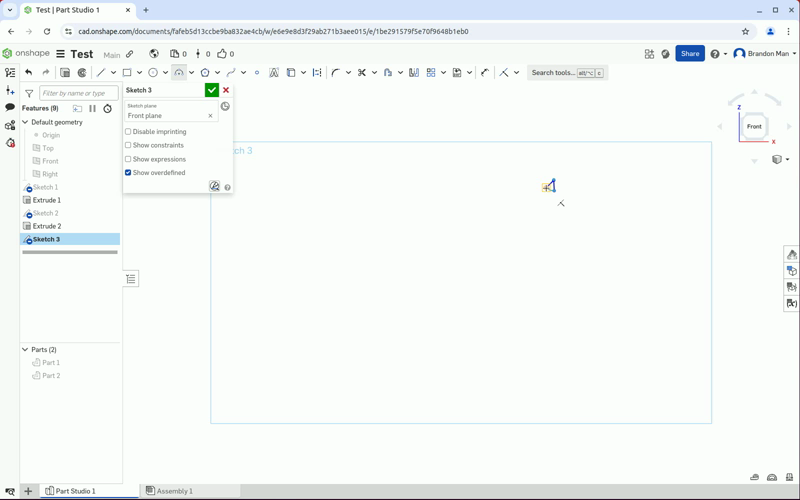
key_down(shift)
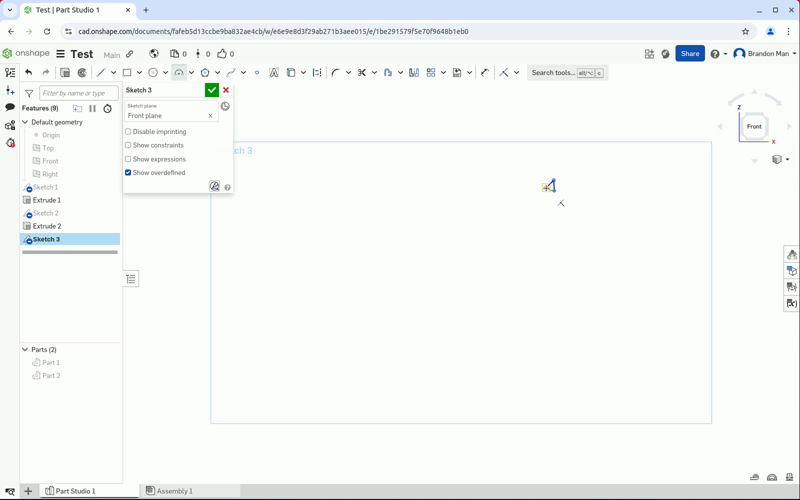
mouse_move(556, 170)
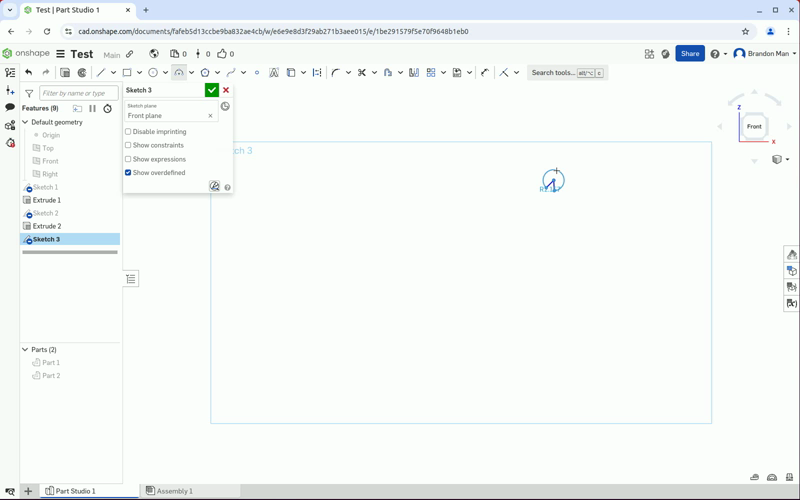
click(556, 170)
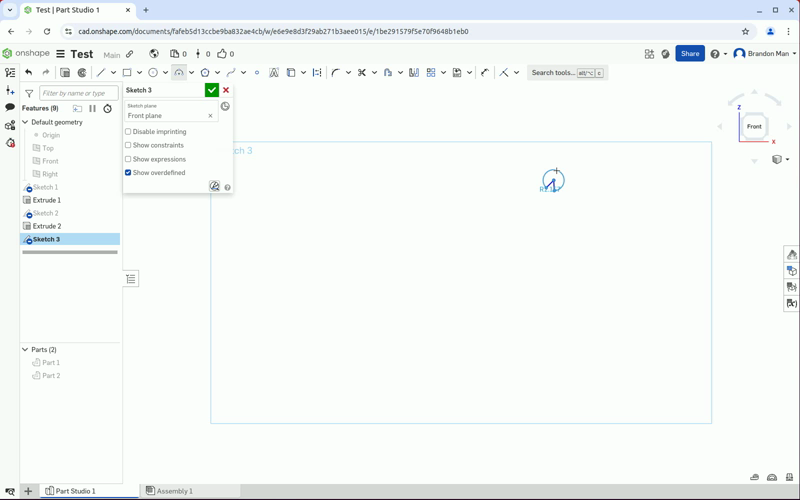
key_up(shift)
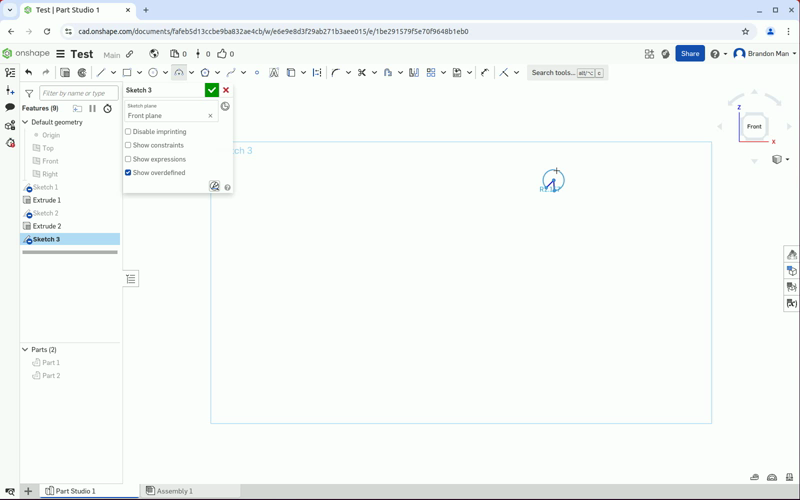
key(esc)
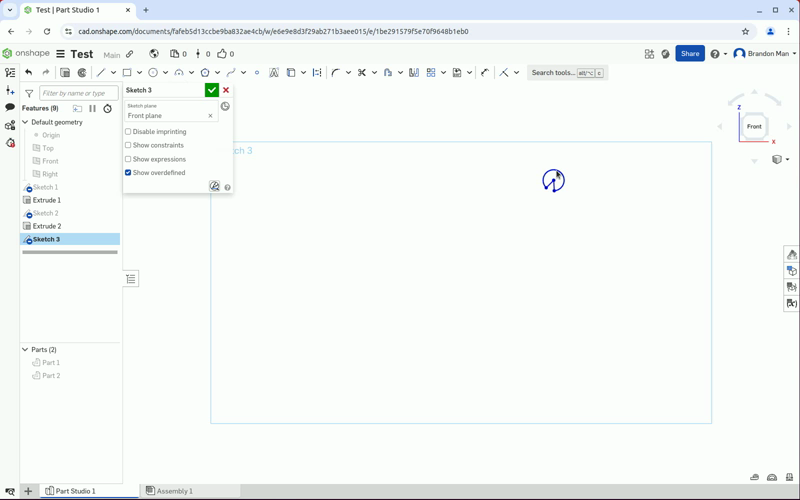
mouse_move(550, 178)
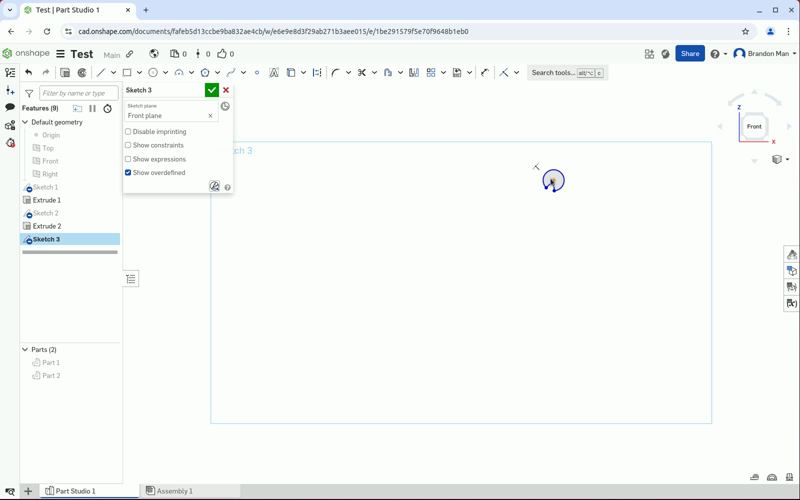
scroll(6)
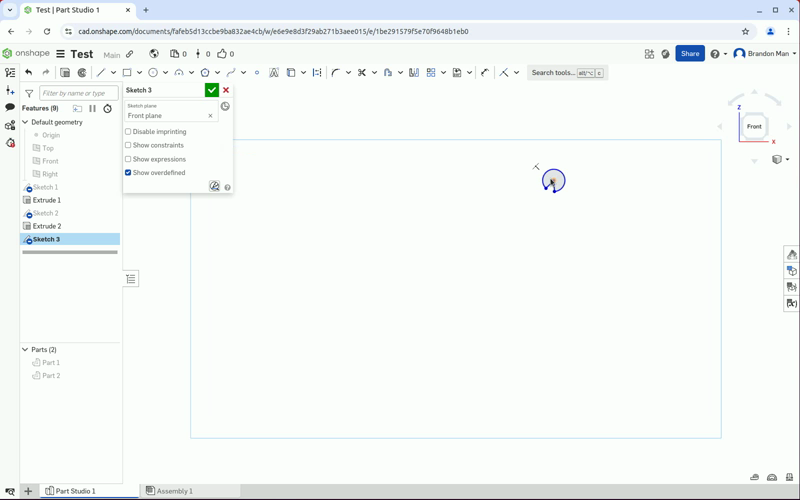
scroll(6)
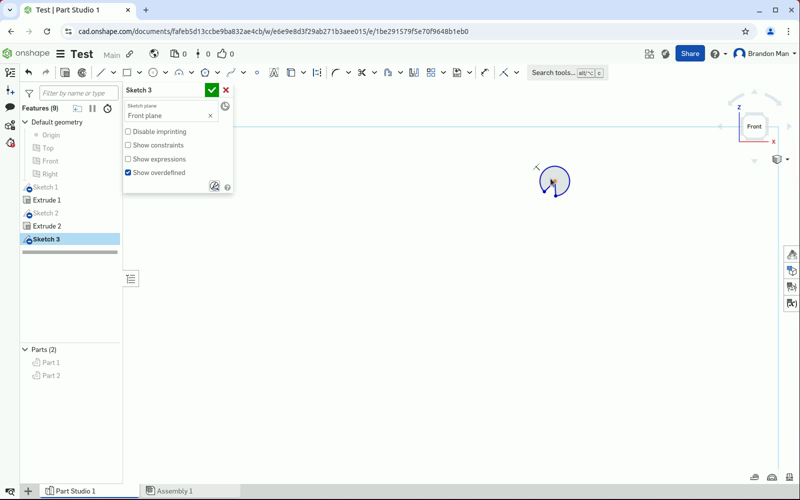
scroll(6)
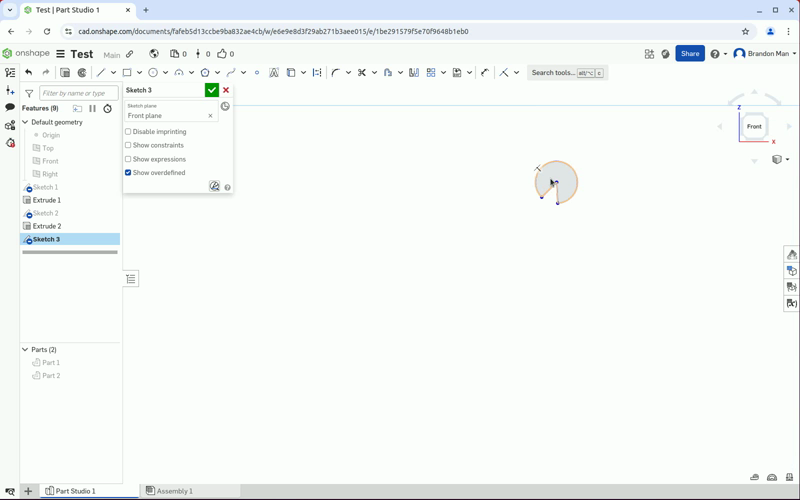
scroll(6)
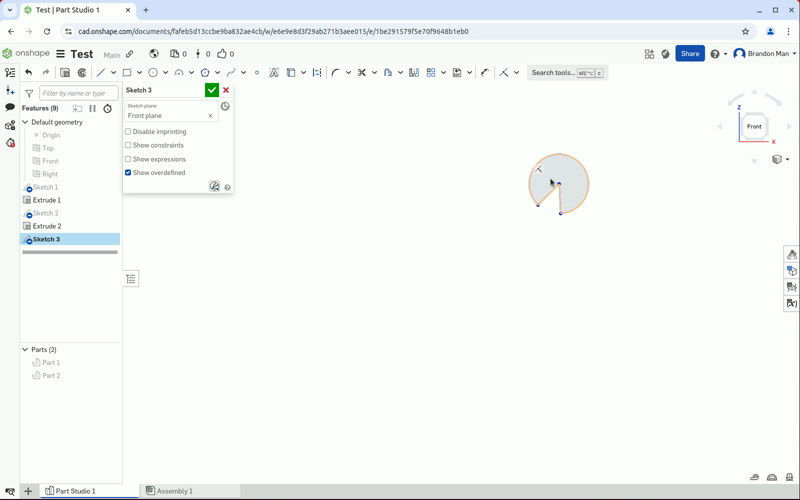
scroll(6)
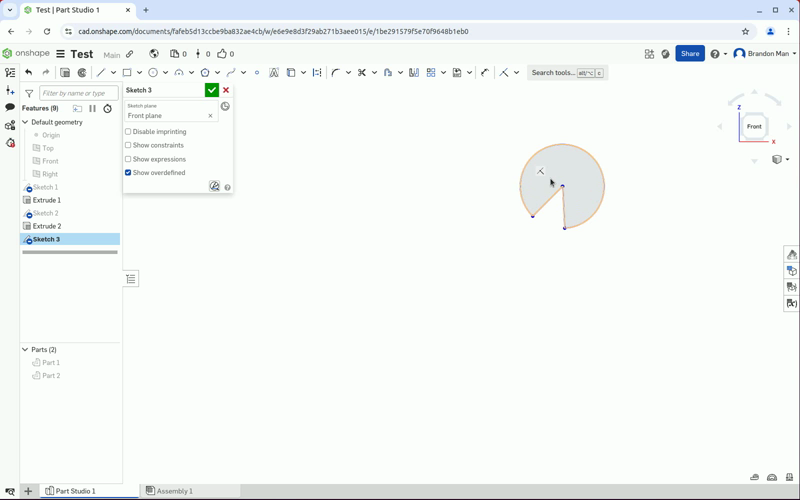
scroll(6)
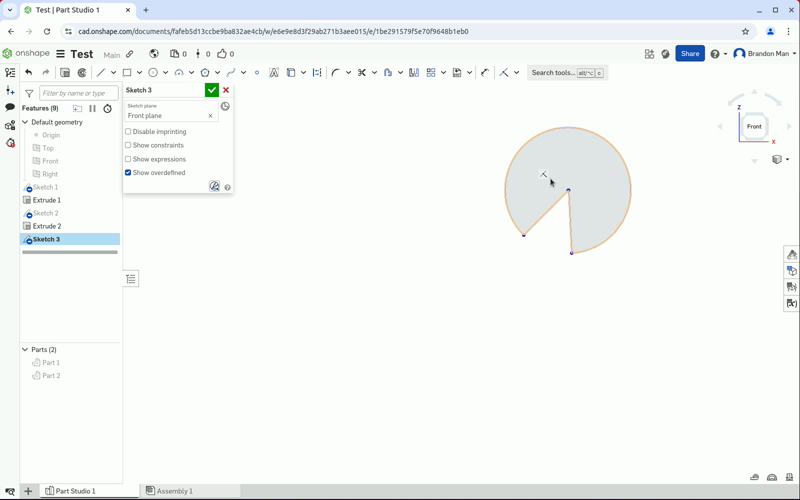
scroll(6)
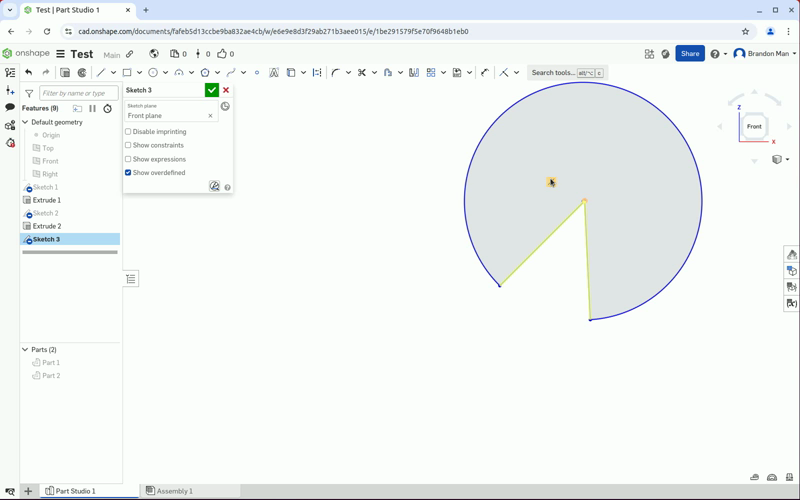
click(550, 178)
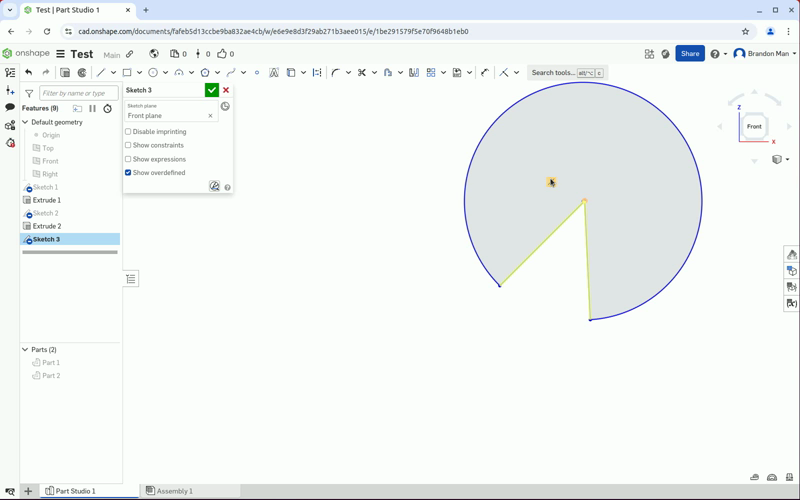
scroll(-6)
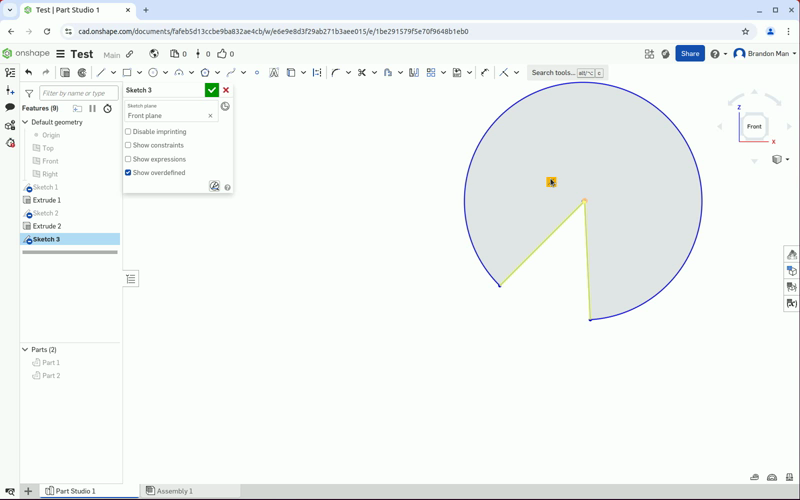
scroll(-6)
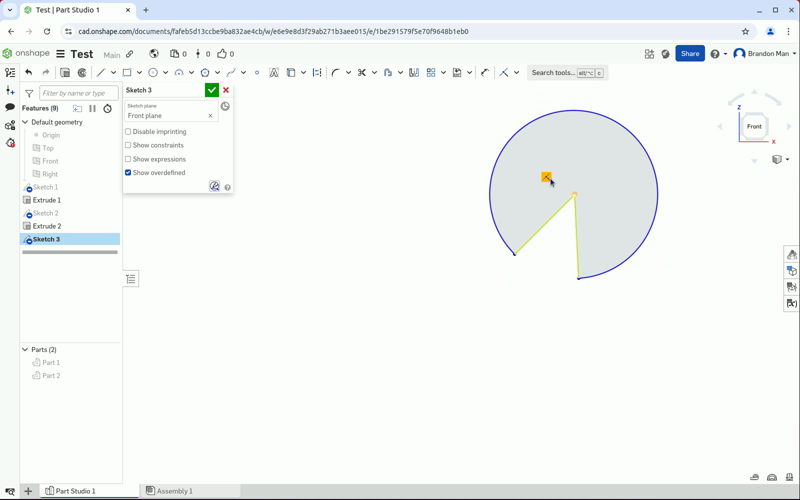
scroll(-6)
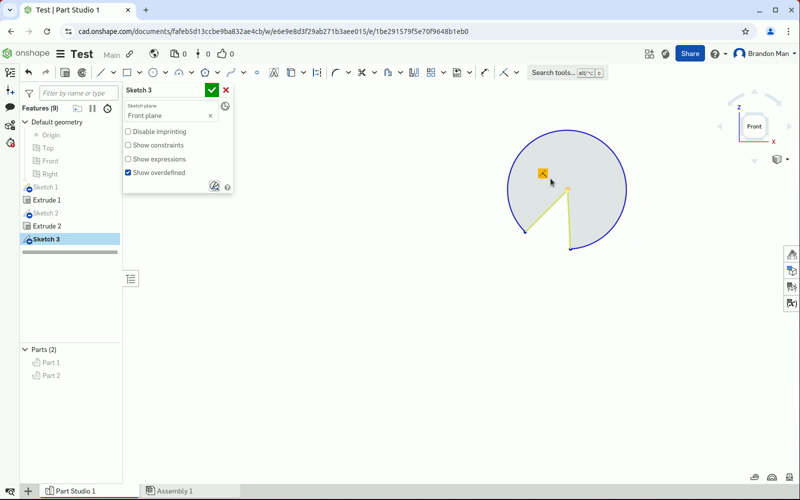
scroll(-6)
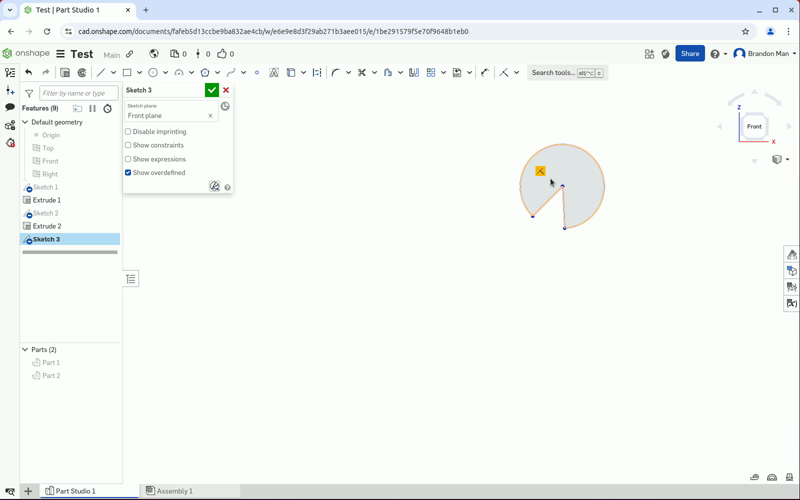
scroll(-6)
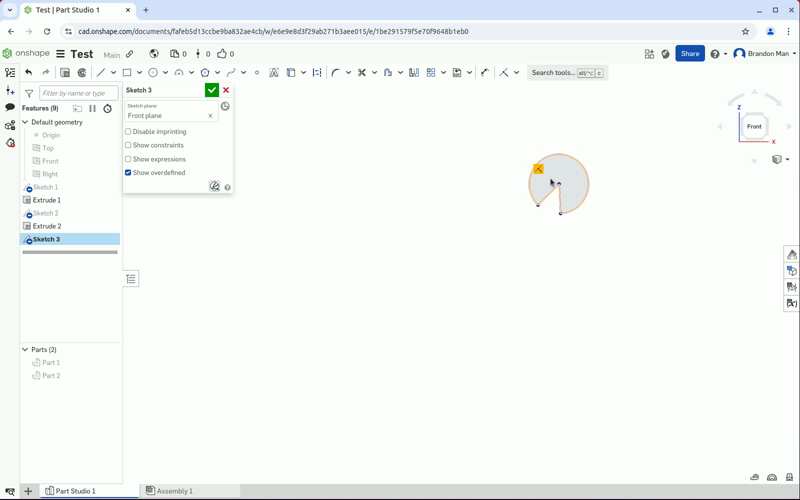
scroll(-6)
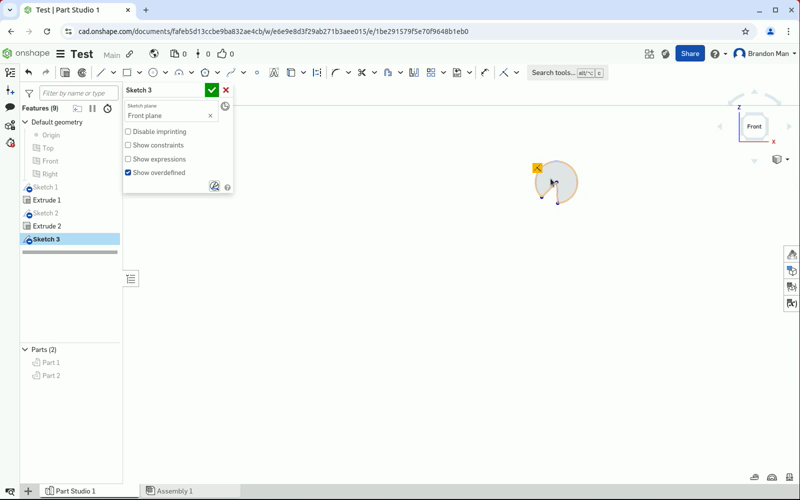
scroll(-6)
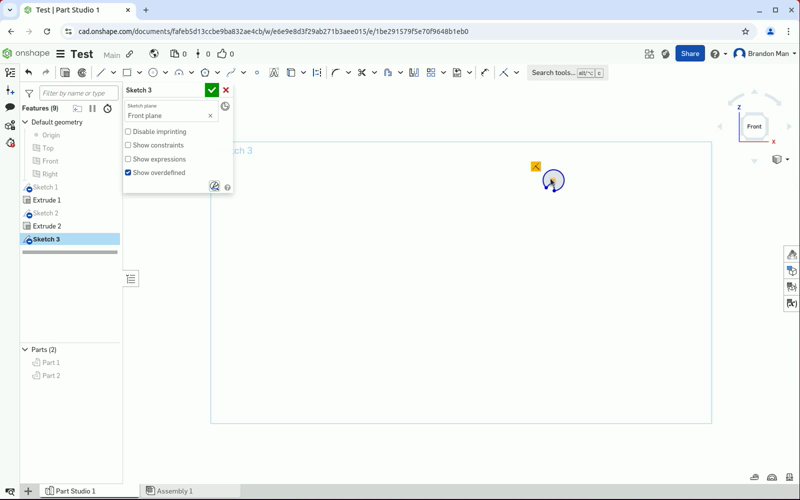
mouse_move(73, 352)
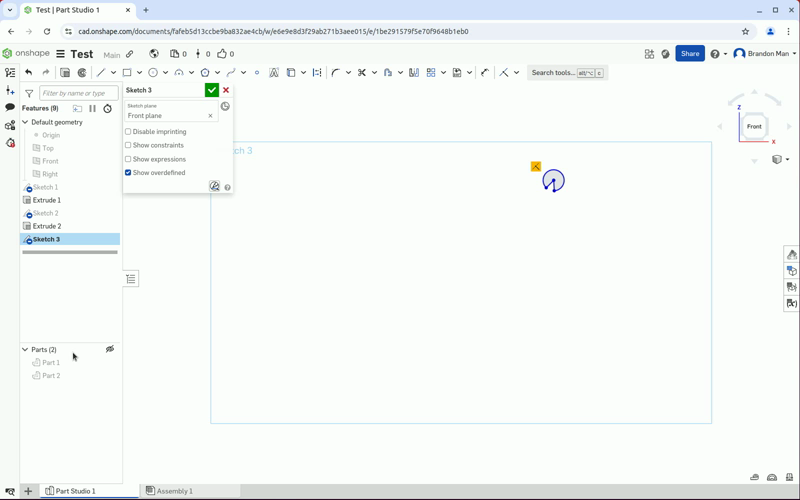
key(shift+y)
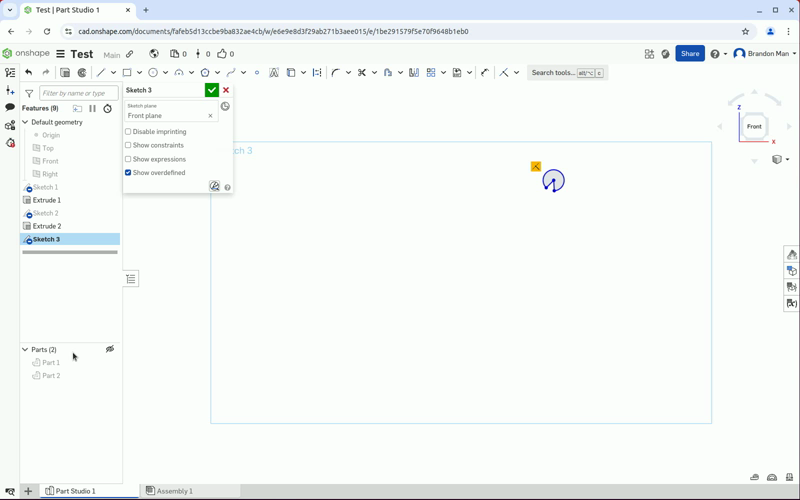
key(shift+e)
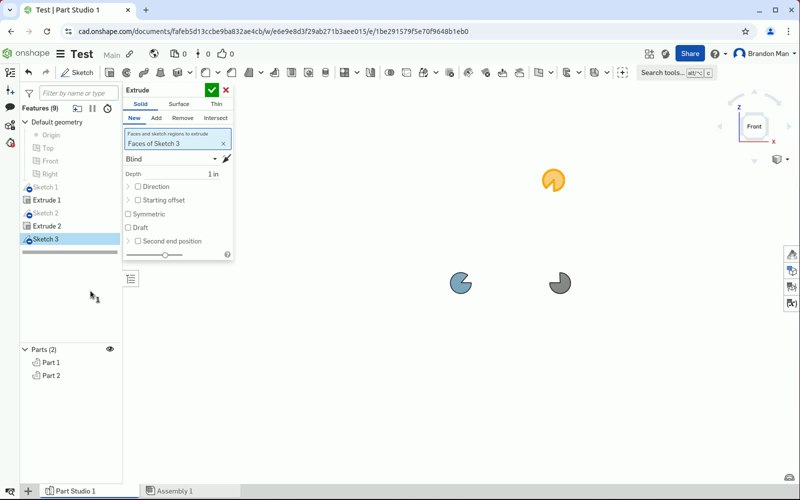
mouse_move(143, 106)
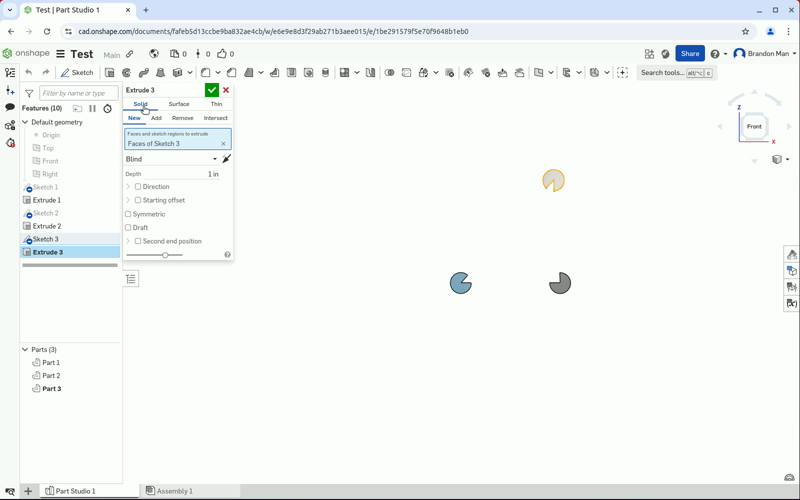
click(143, 106)
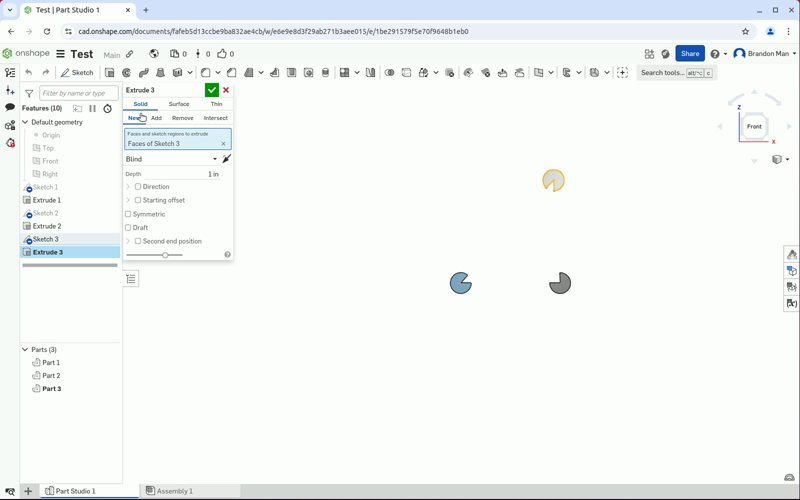
mouse_move(137, 120)
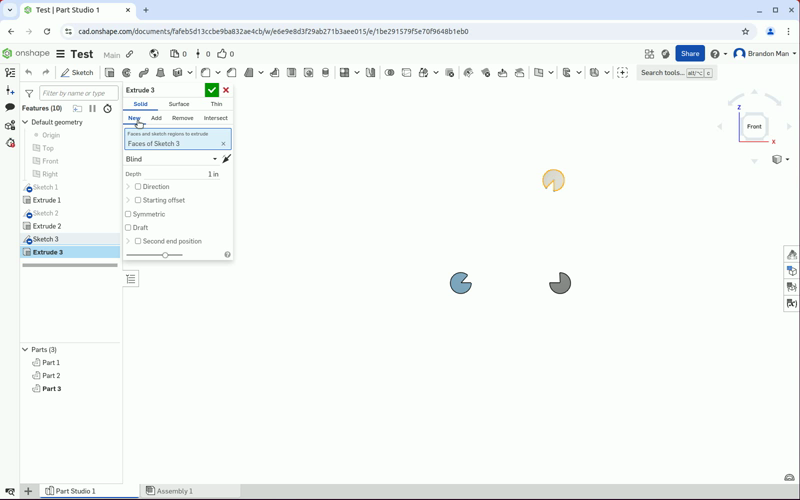
click(137, 120)
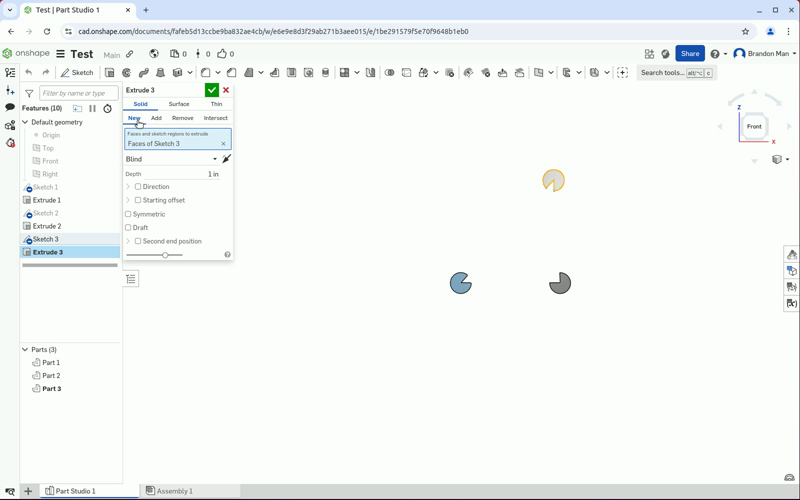
key(tab, 4)
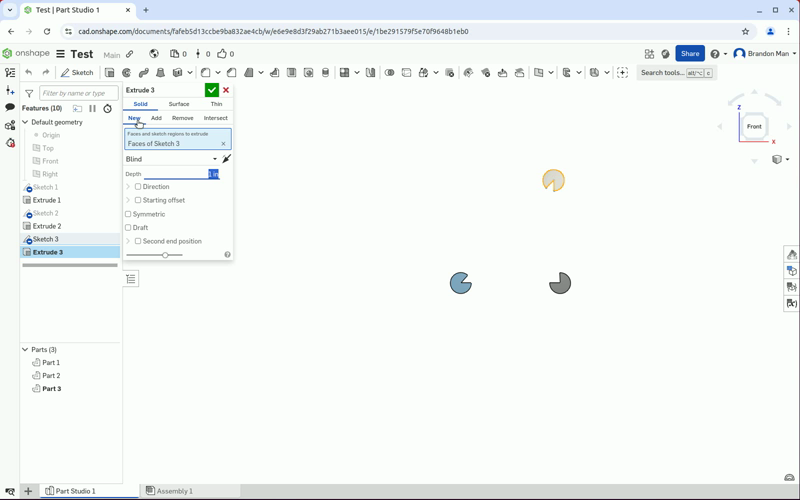
text(4.092)
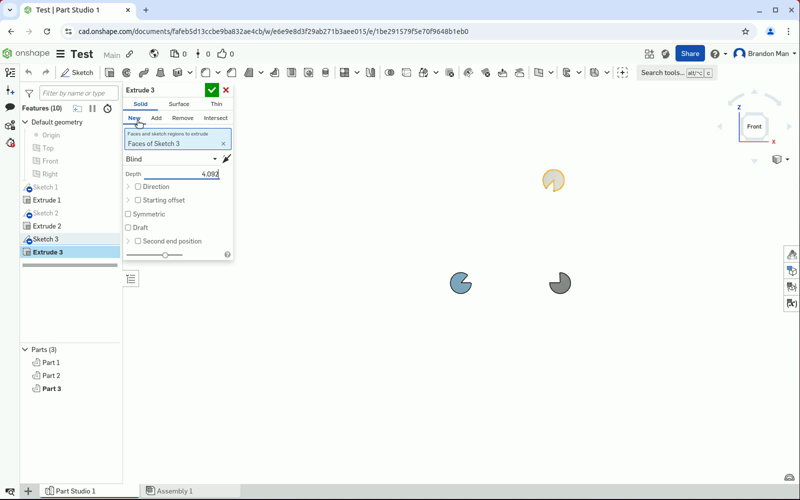
key(enter)
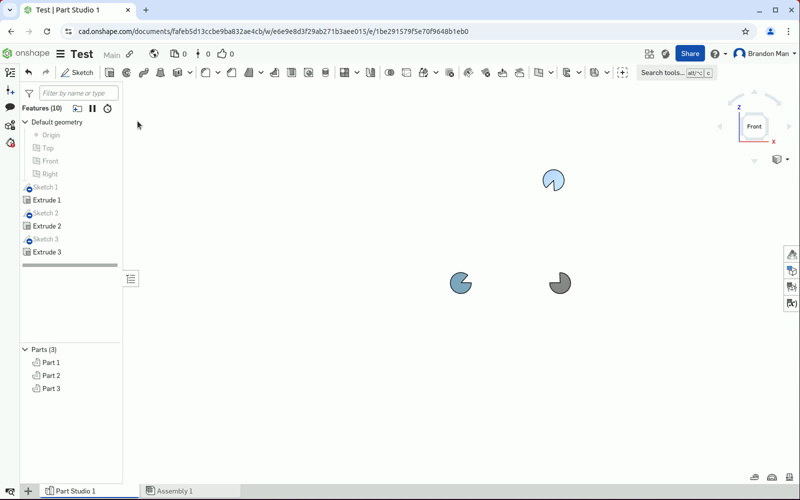
key(shift+h)
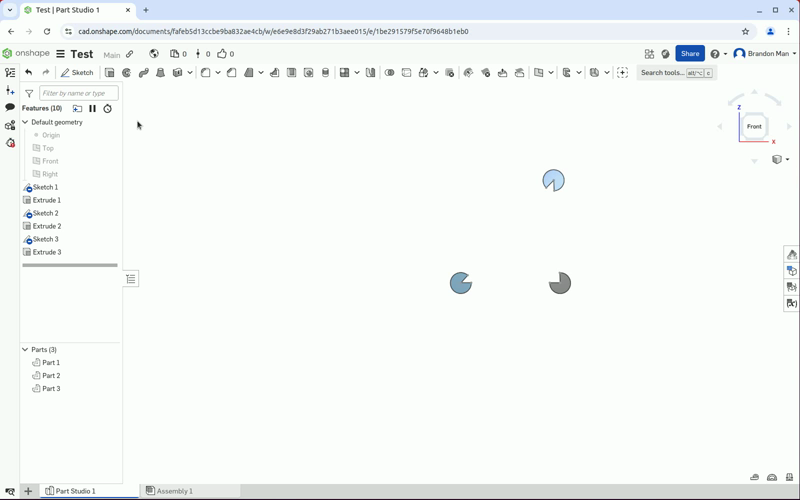
key(shift+h)
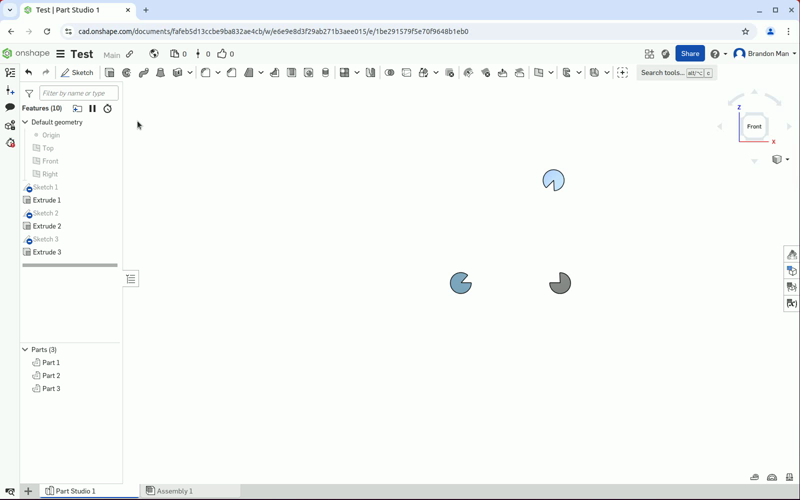
mouse_move(73, 189)
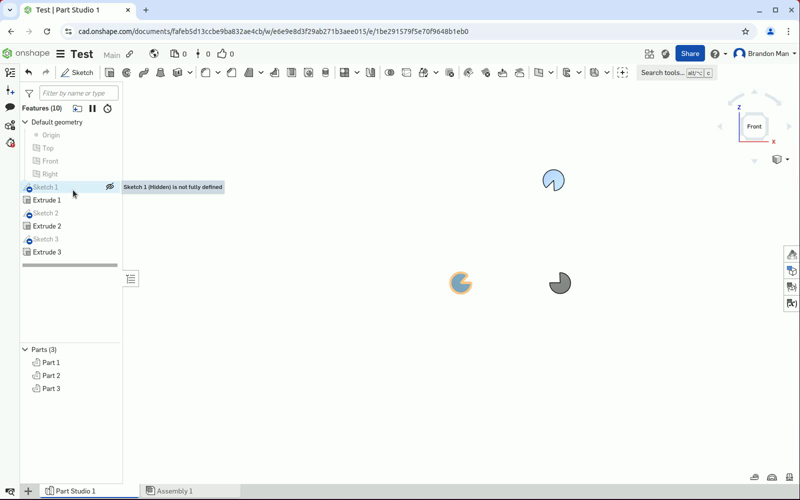
click(73, 189)
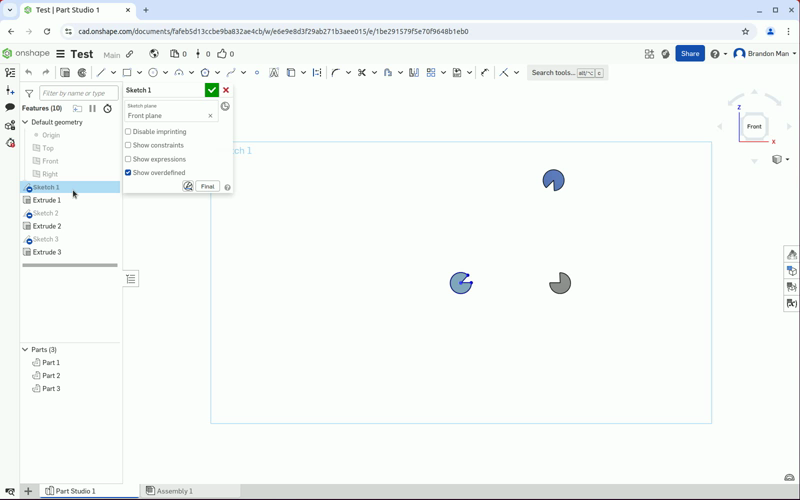
mouse_move(229, 92)
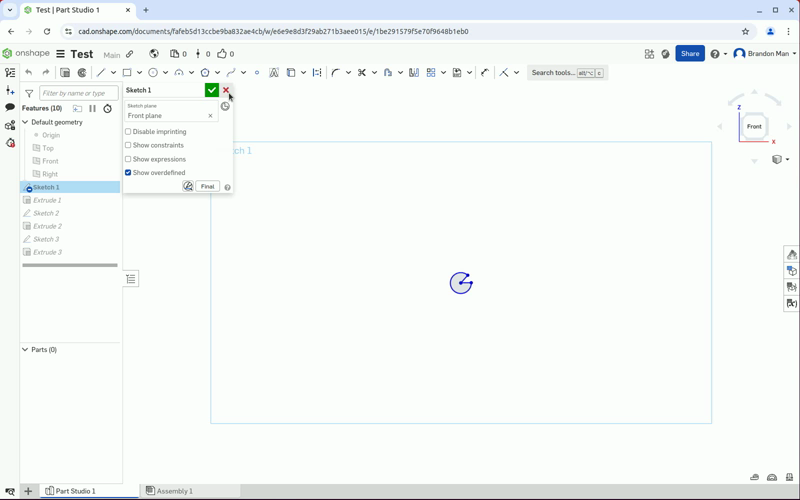
click(229, 92)
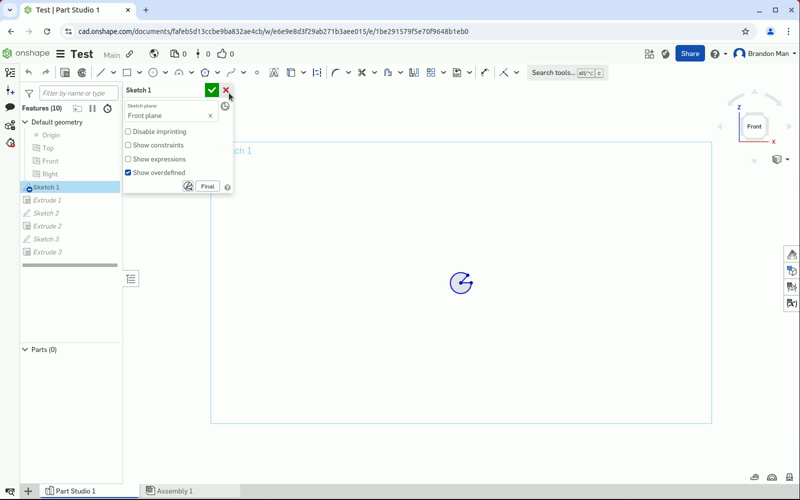
key(shift+s)
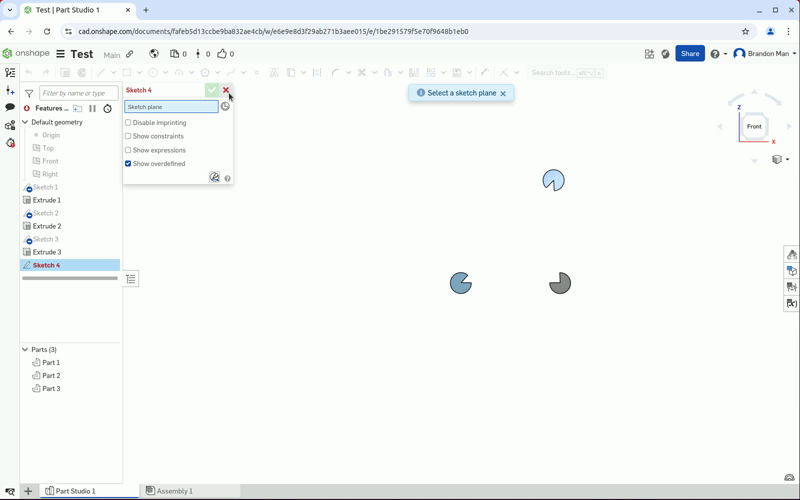
mouse_move(73, 163)
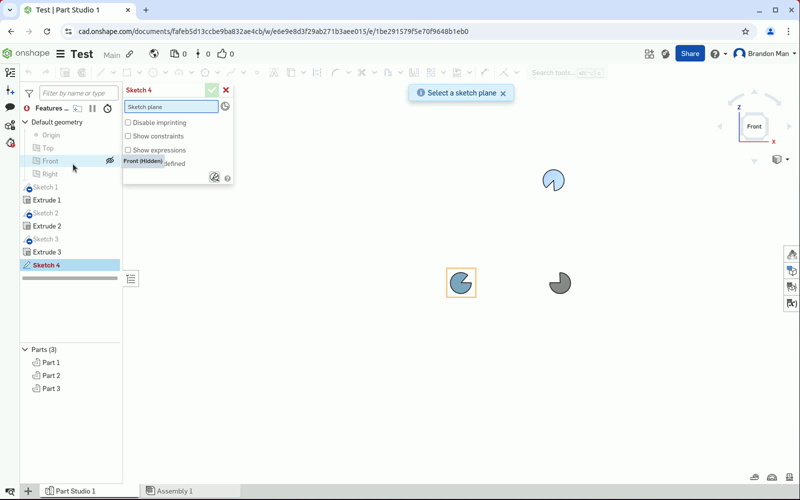
click(73, 163)
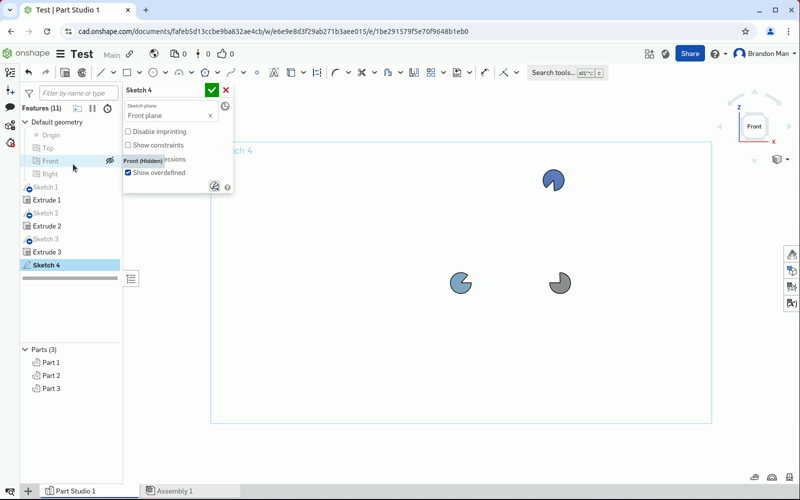
mouse_move(73, 352)
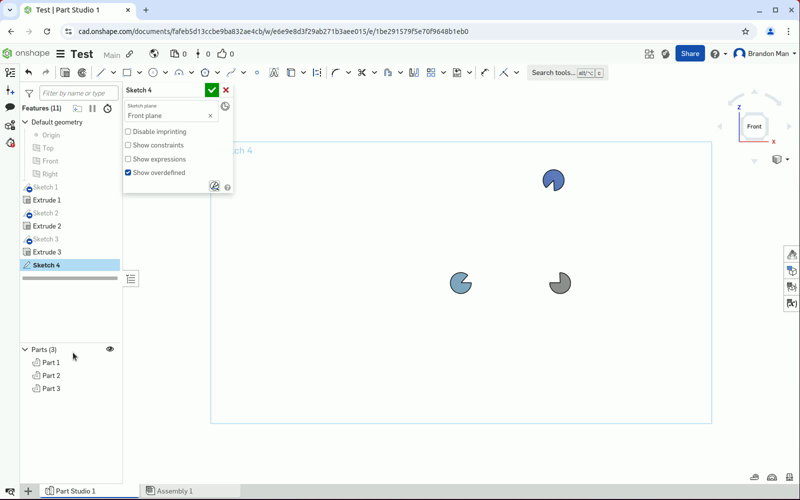
key(y)
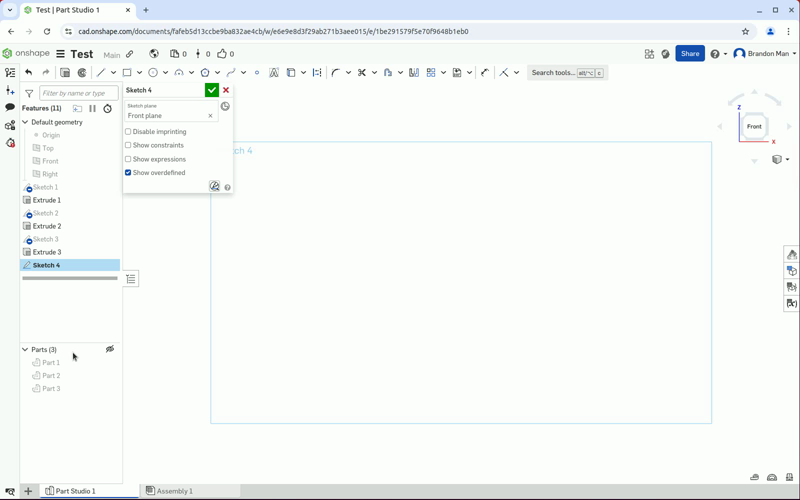
key(l)
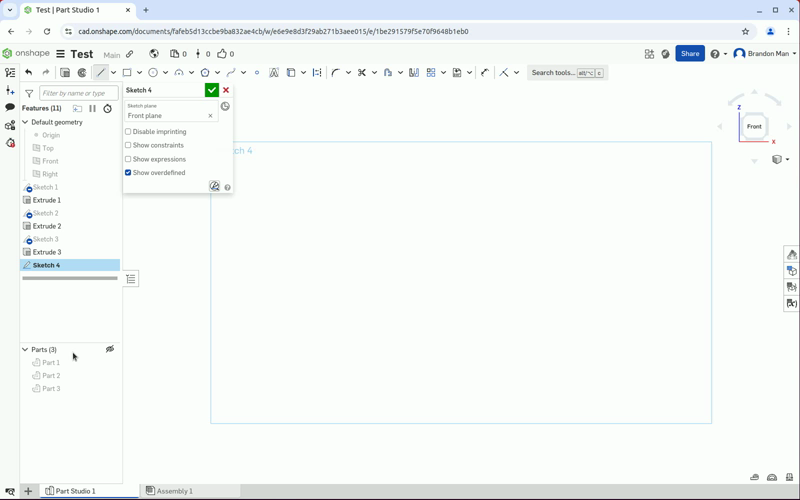
key_down(shift)
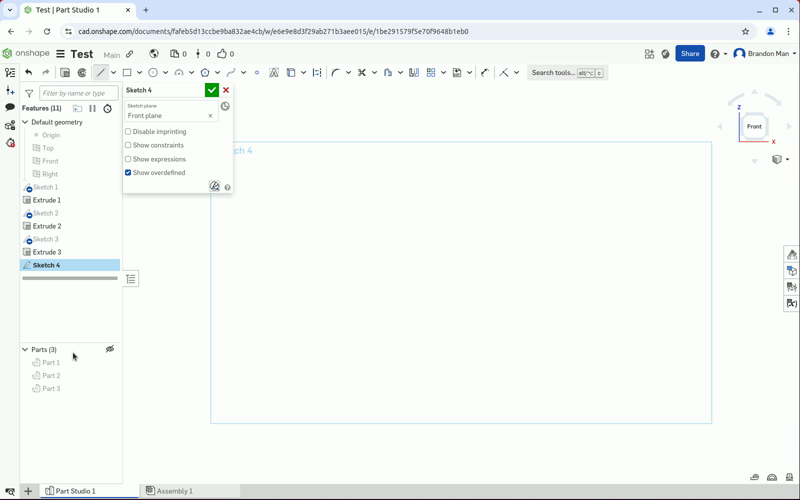
mouse_move(460, 282)
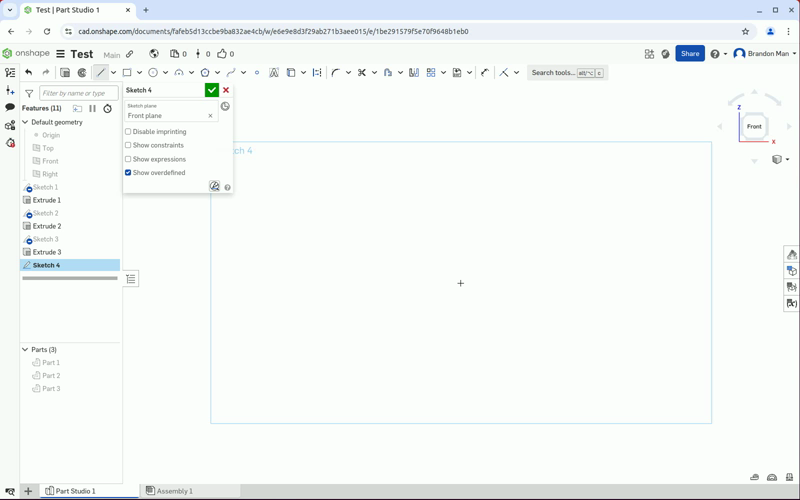
click(460, 282)
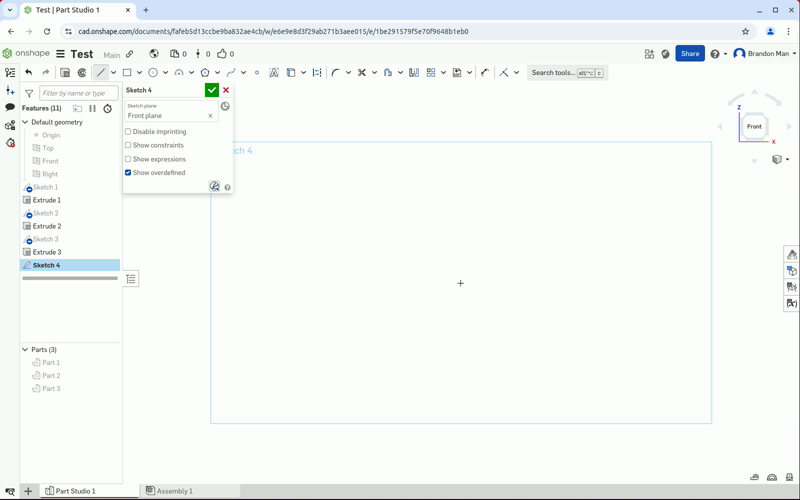
key_up(shift)
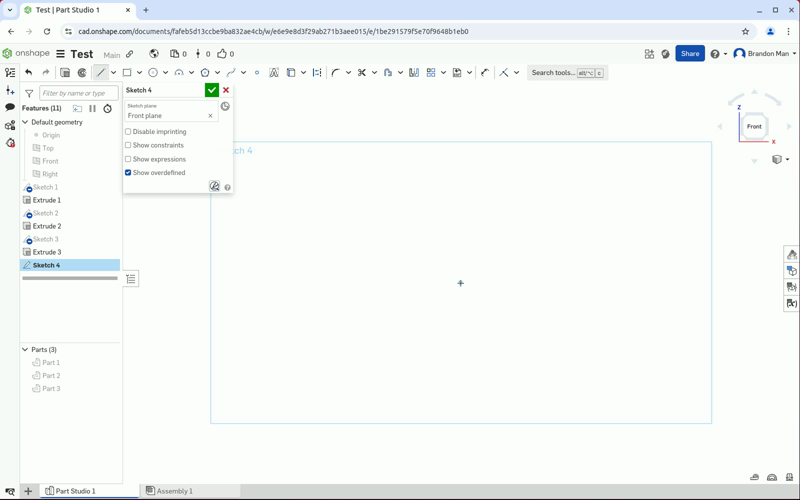
key_down(shift)
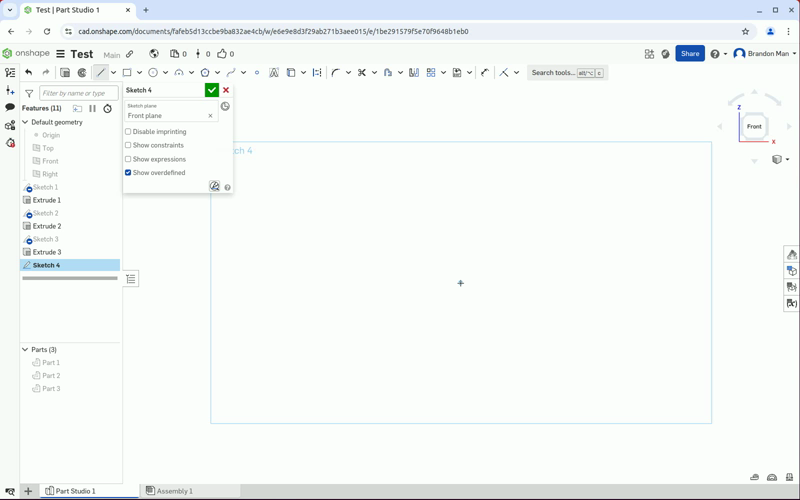
mouse_move(490, 282)
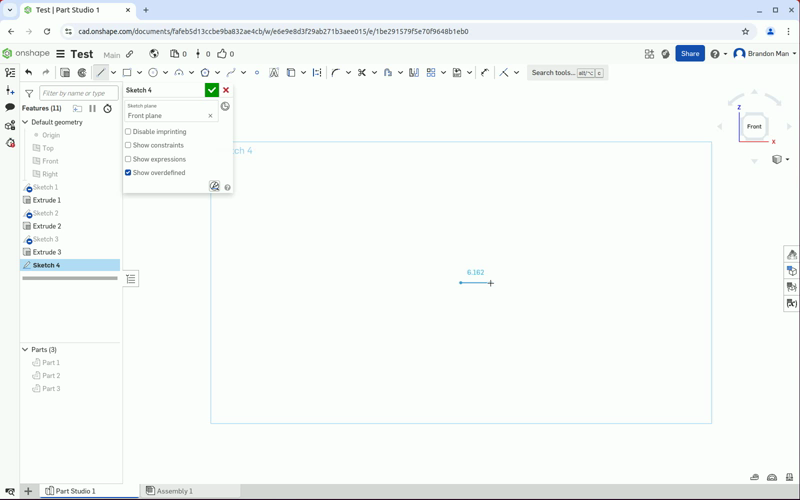
mouse_move(471, 282)
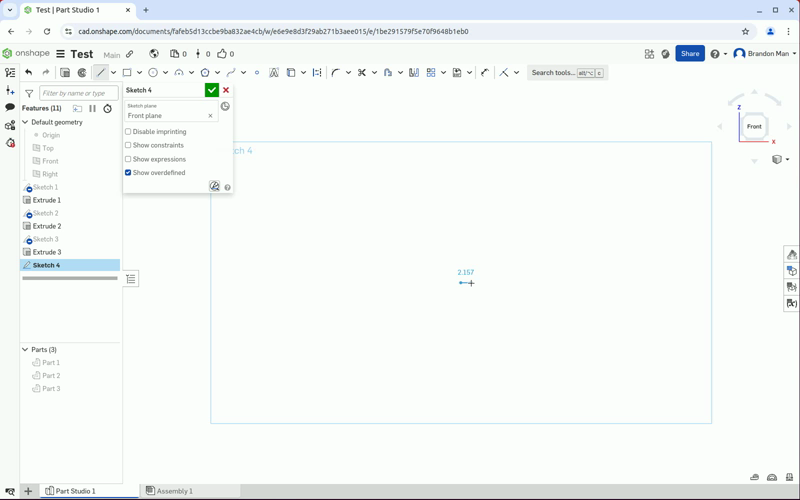
click(471, 282)
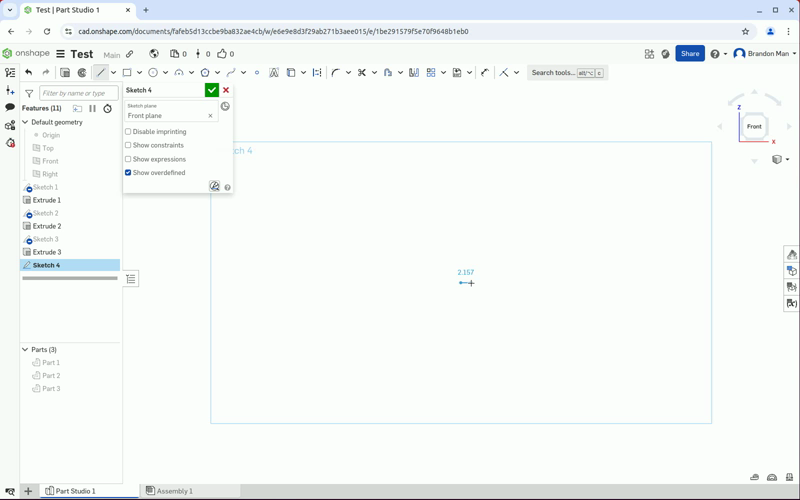
key_up(shift)
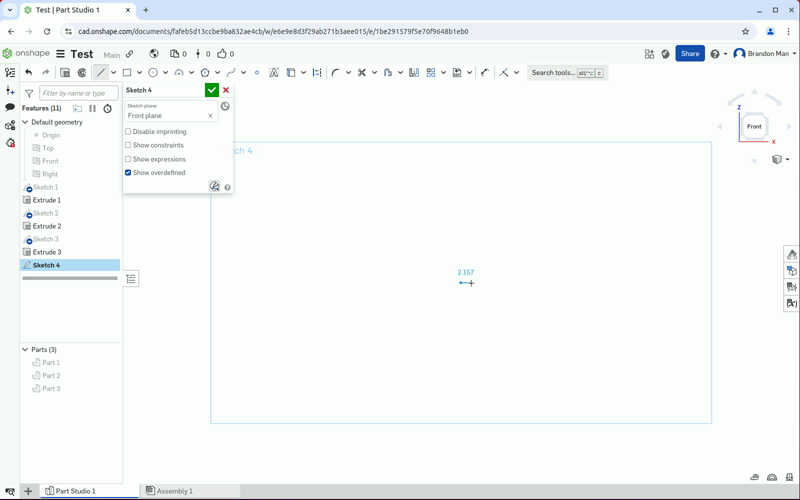
key(esc)
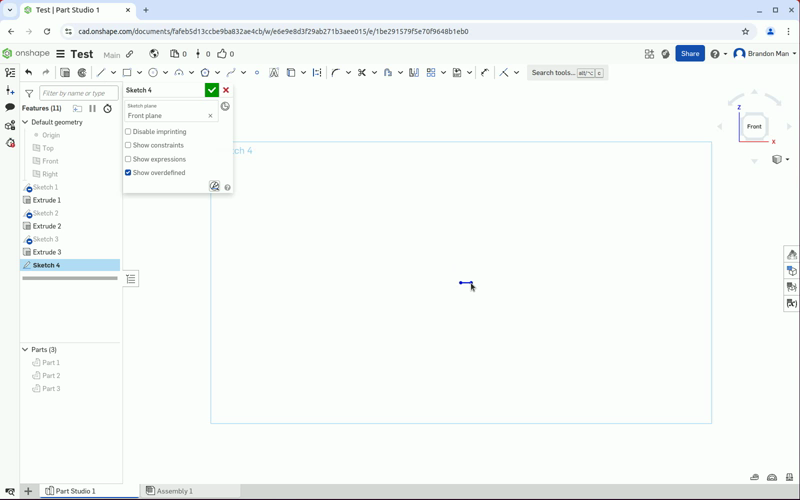
key(a)
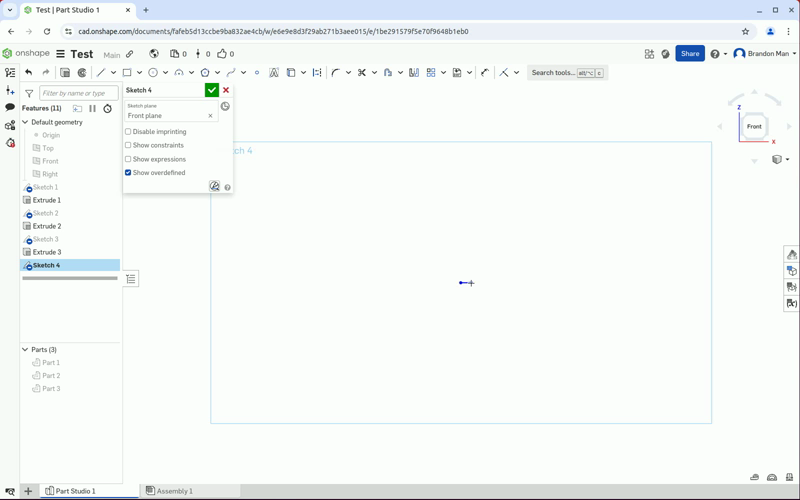
mouse_move(471, 282)
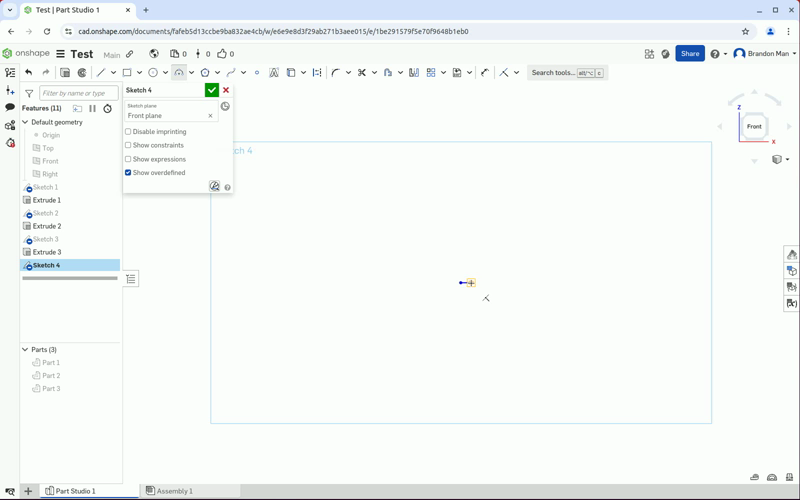
click(471, 282)
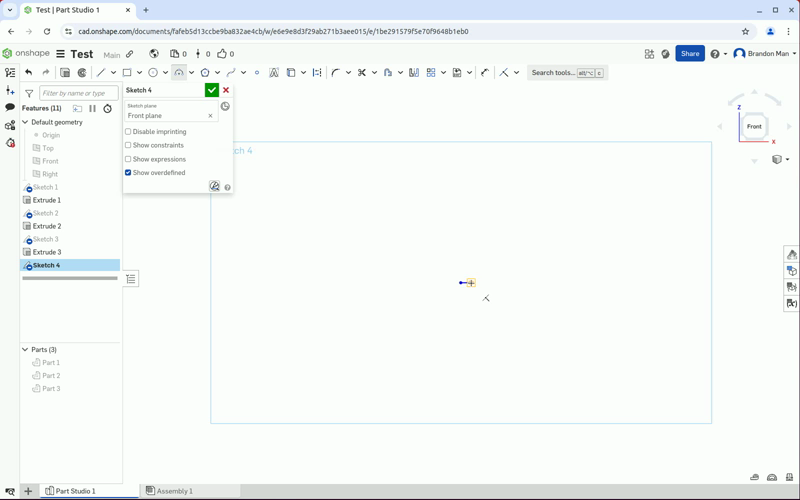
key_down(shift)
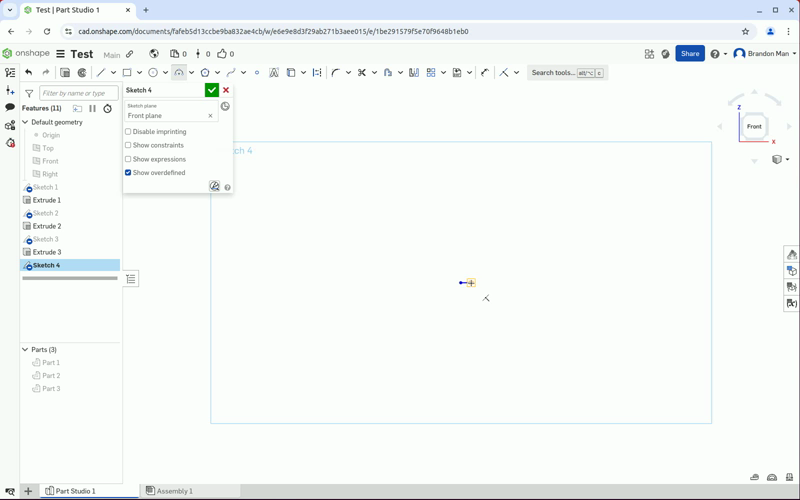
mouse_move(467, 275)
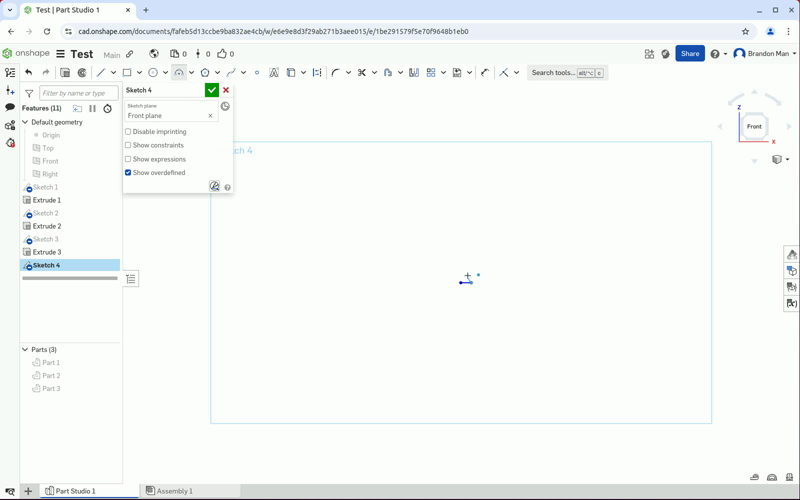
click(467, 275)
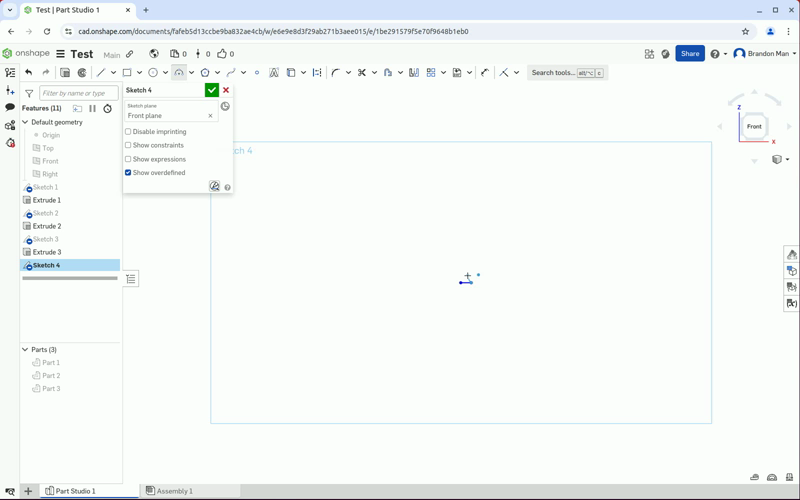
mouse_move(470, 278)
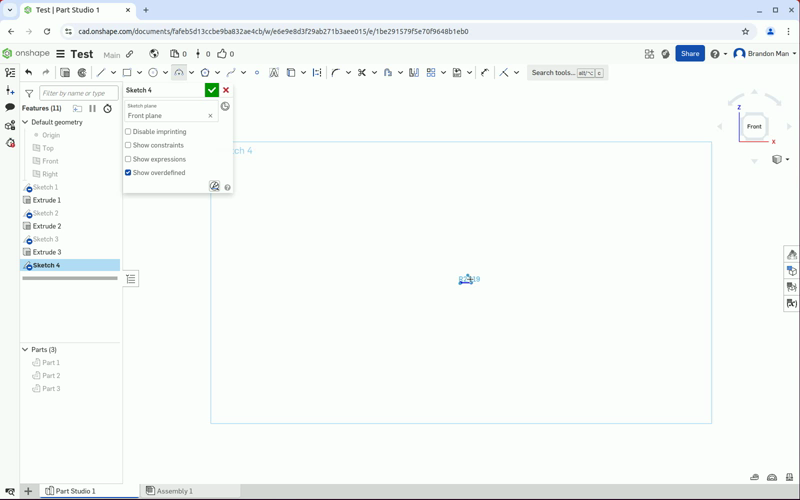
scroll(6)
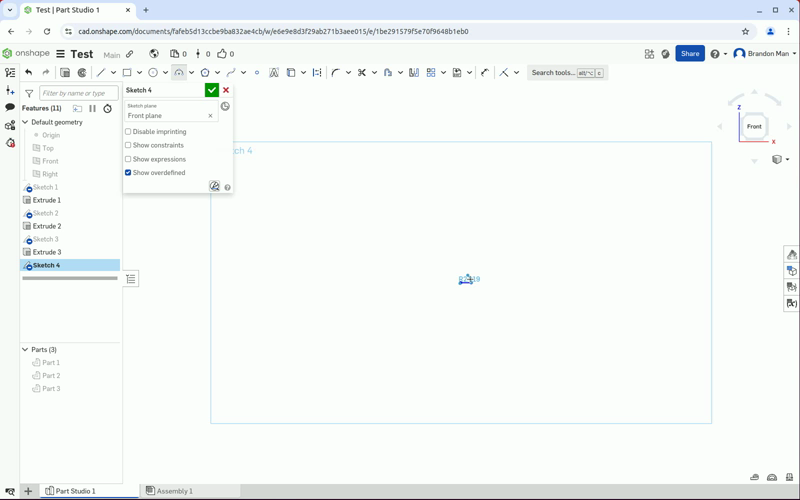
scroll(6)
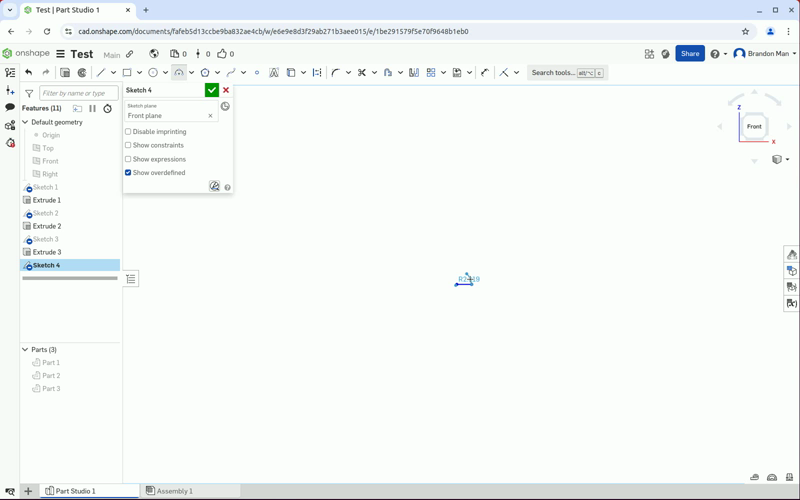
scroll(6)
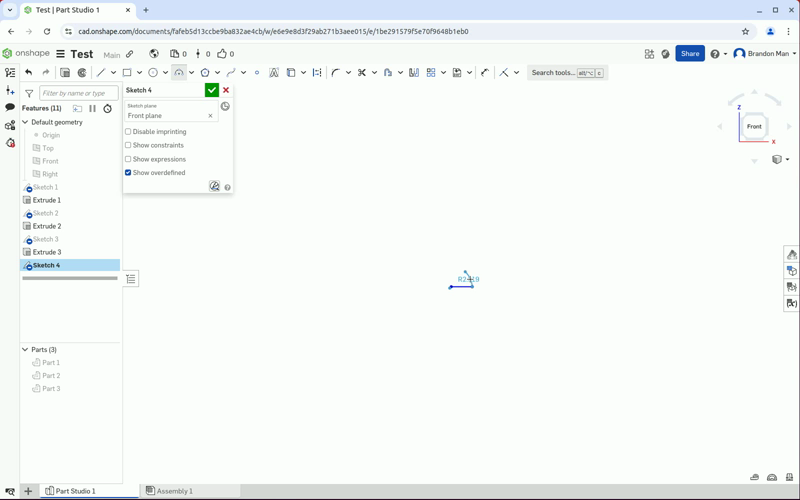
scroll(6)
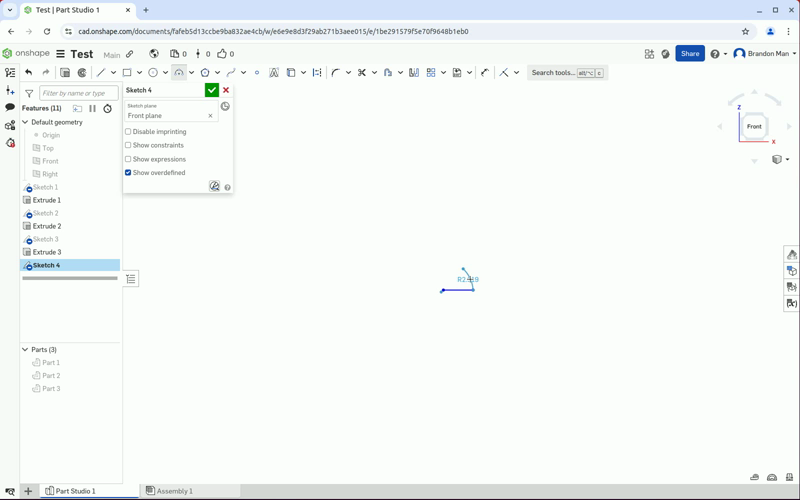
scroll(6)
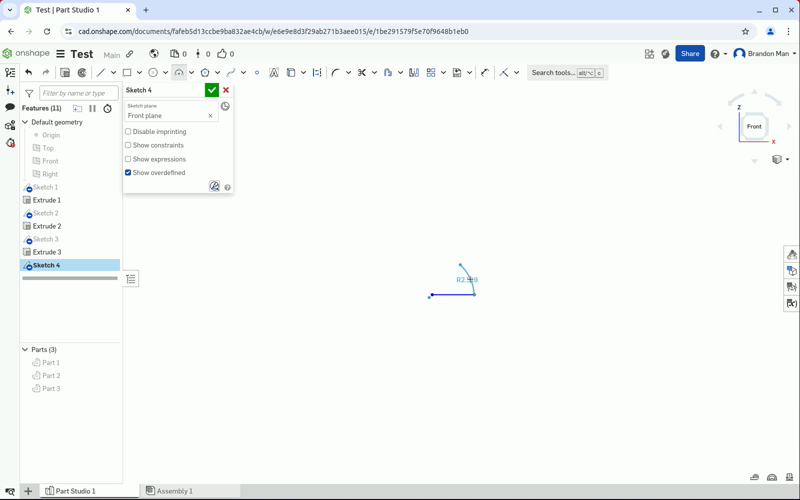
scroll(6)
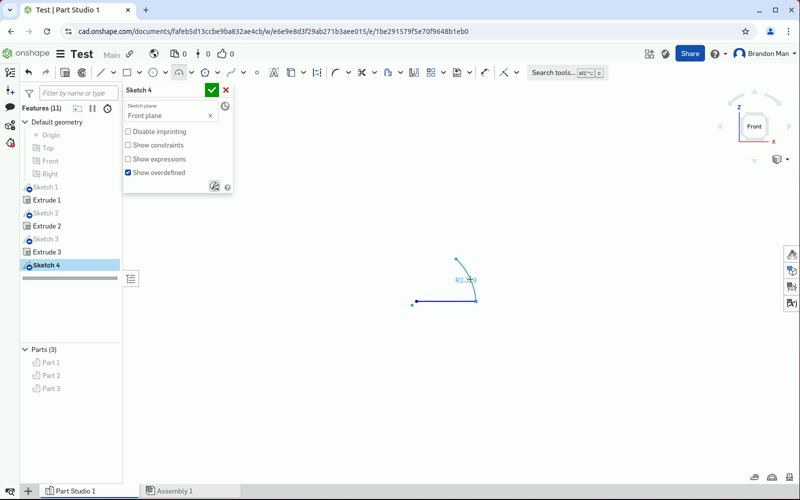
scroll(6)
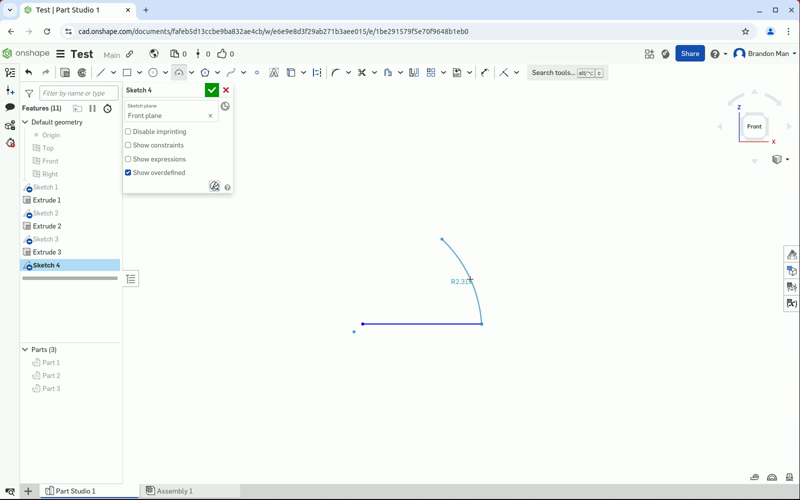
click(470, 278)
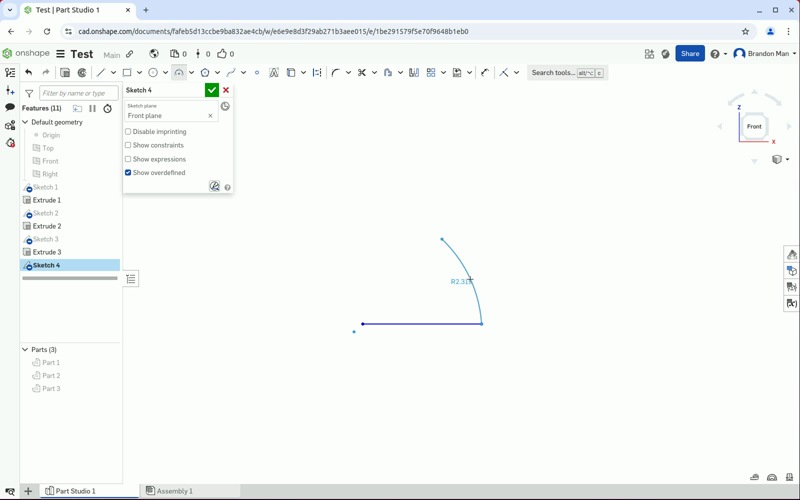
scroll(-6)
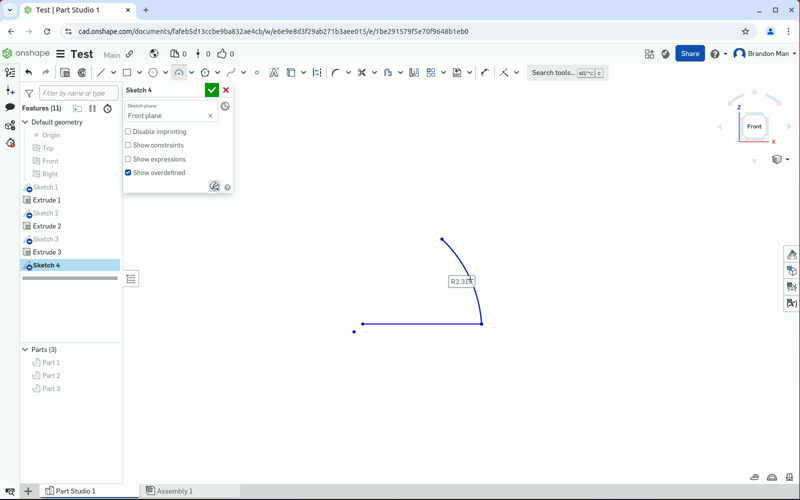
scroll(-6)
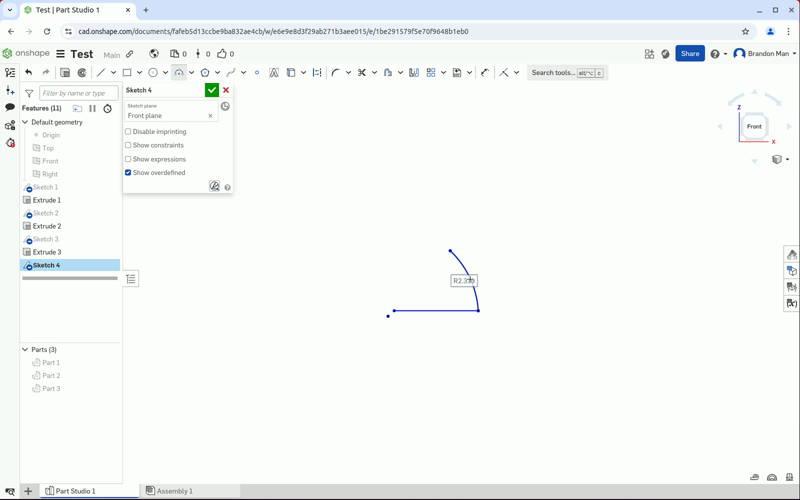
scroll(-6)
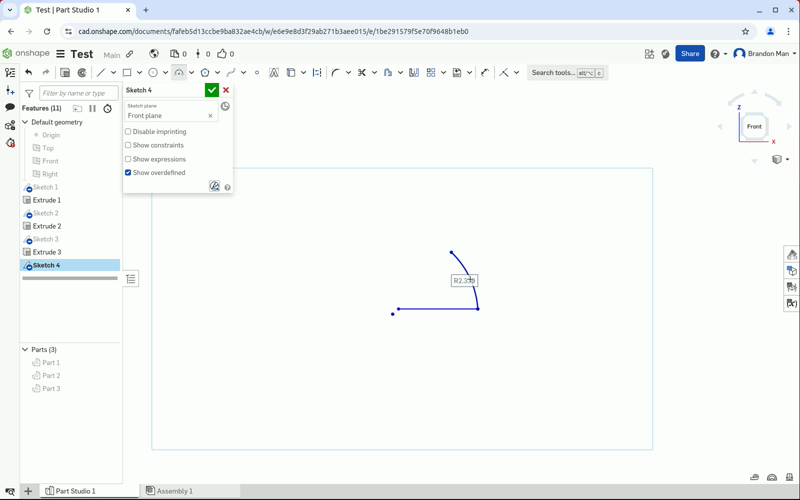
scroll(-6)
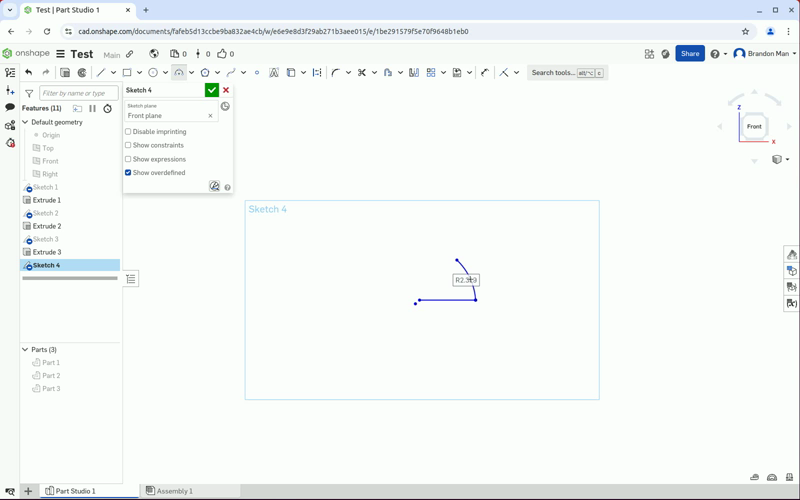
scroll(-6)
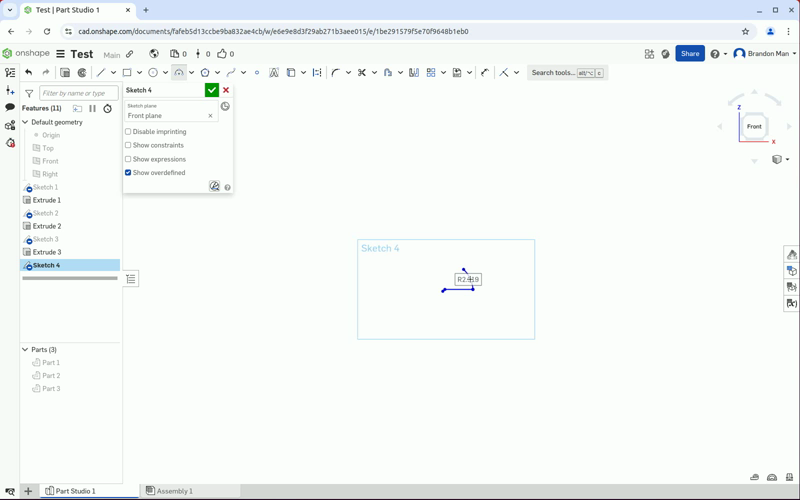
scroll(-6)
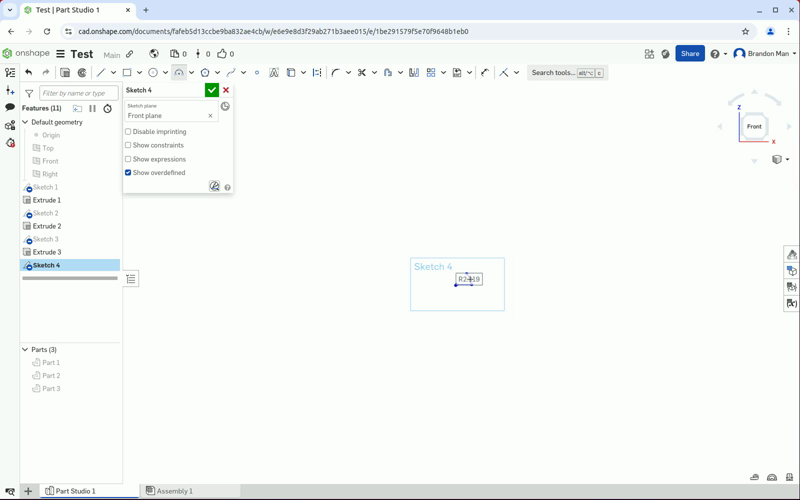
scroll(-6)
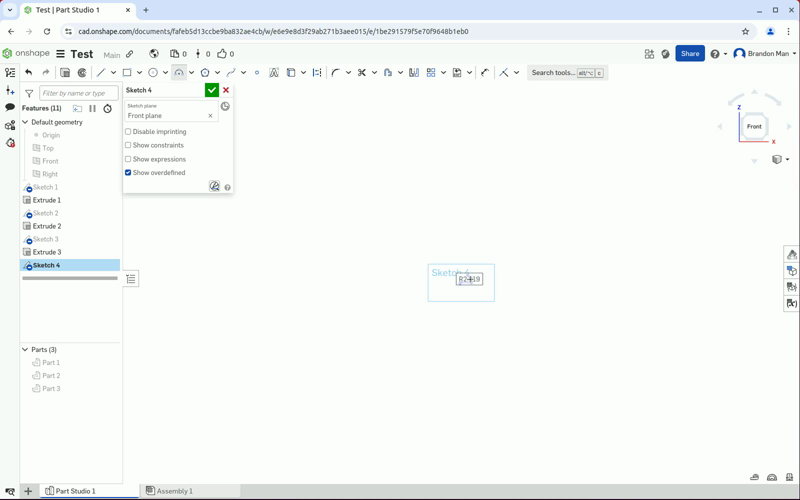
key_up(shift)
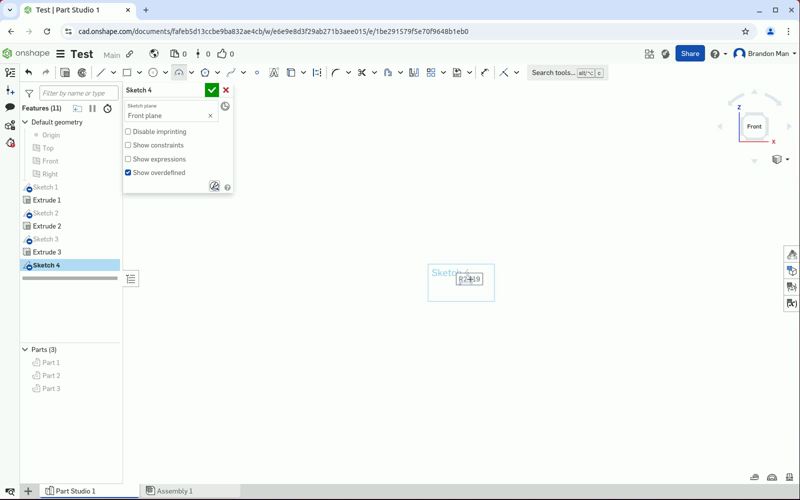
key(esc)
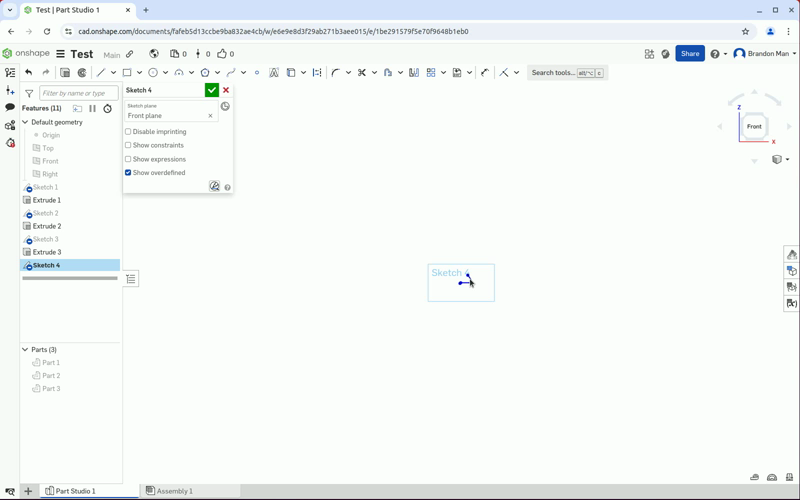
key(l)
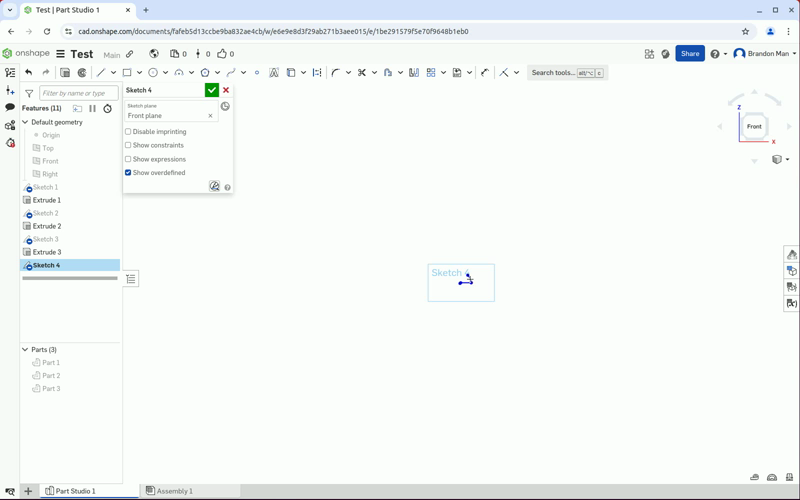
mouse_move(467, 275)
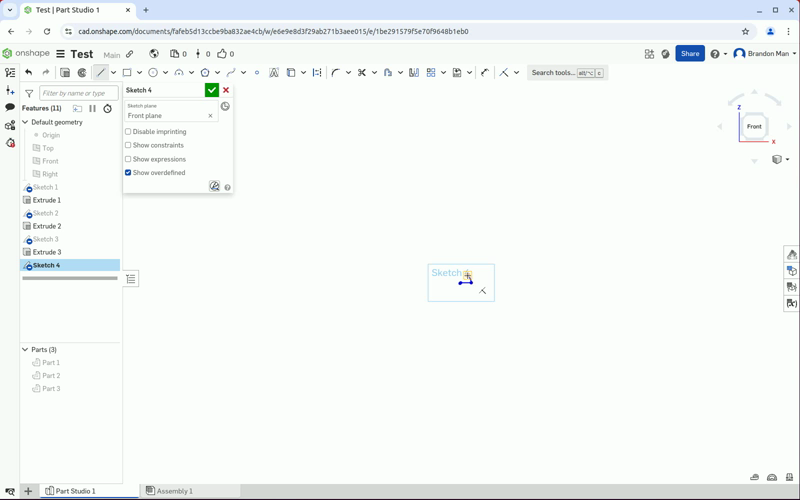
click(467, 275)
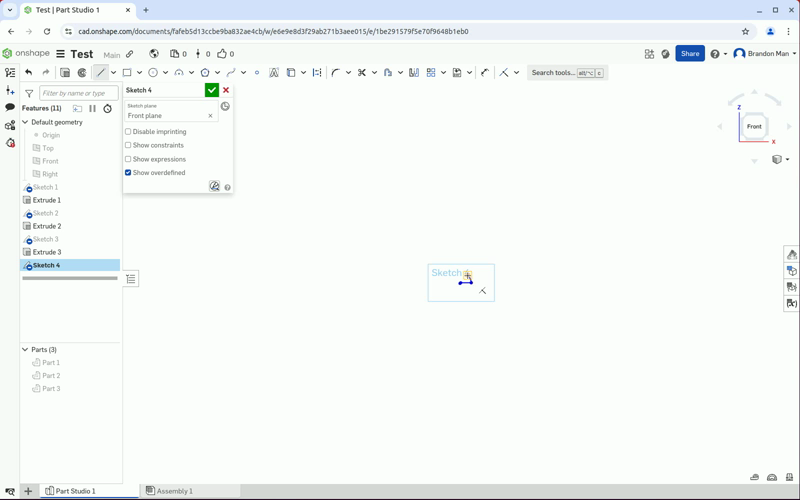
mouse_move(497, 275)
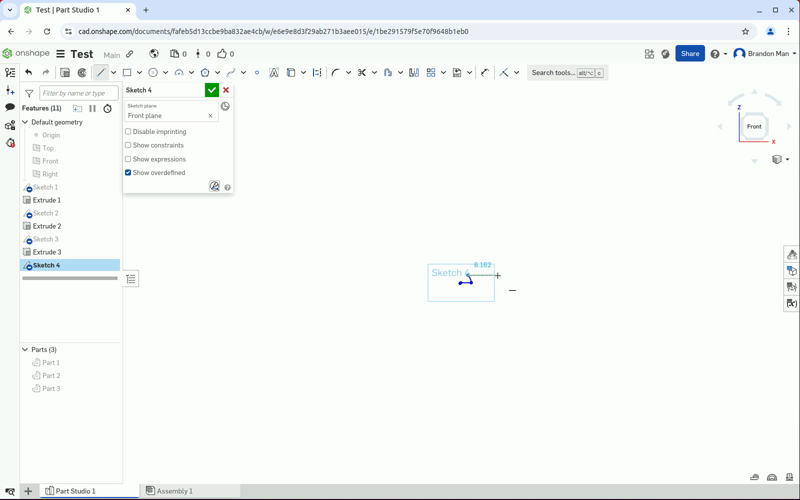
key_down(shift)
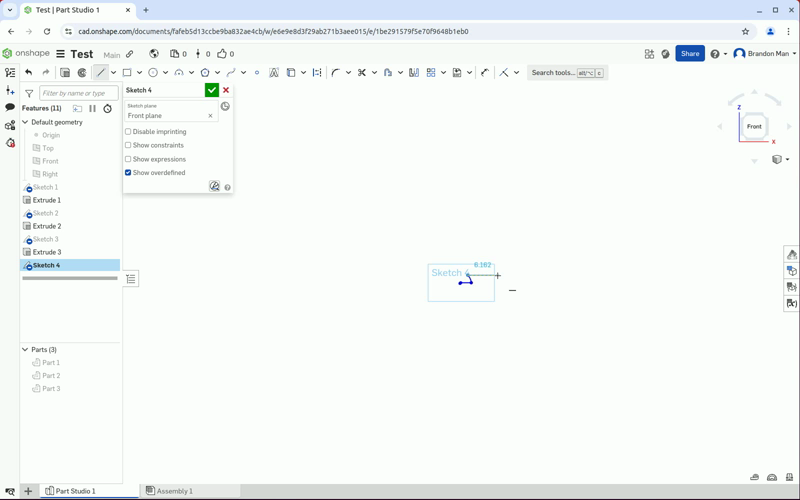
mouse_move(460, 282)
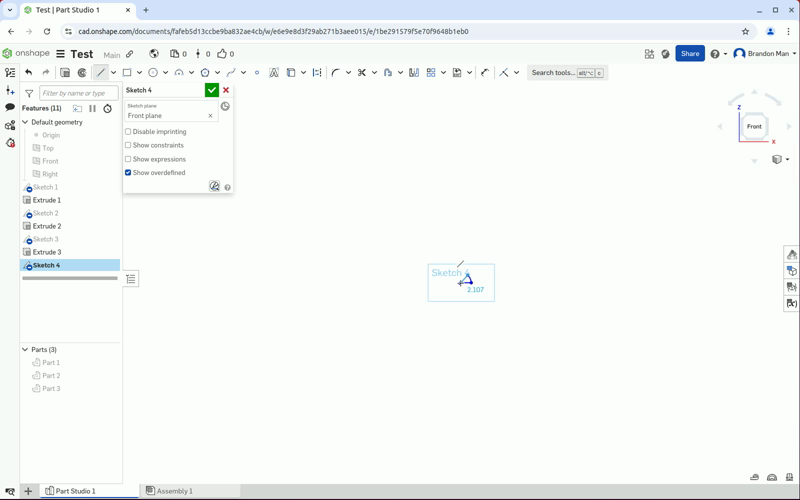
key_up(shift)
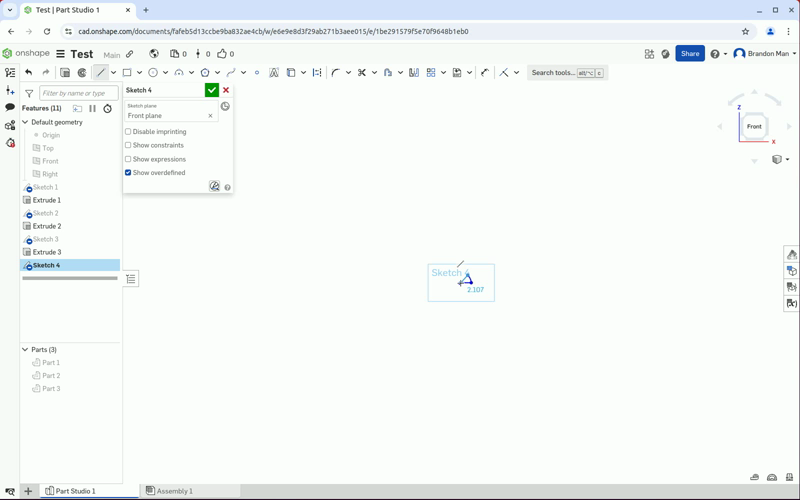
click(460, 282)
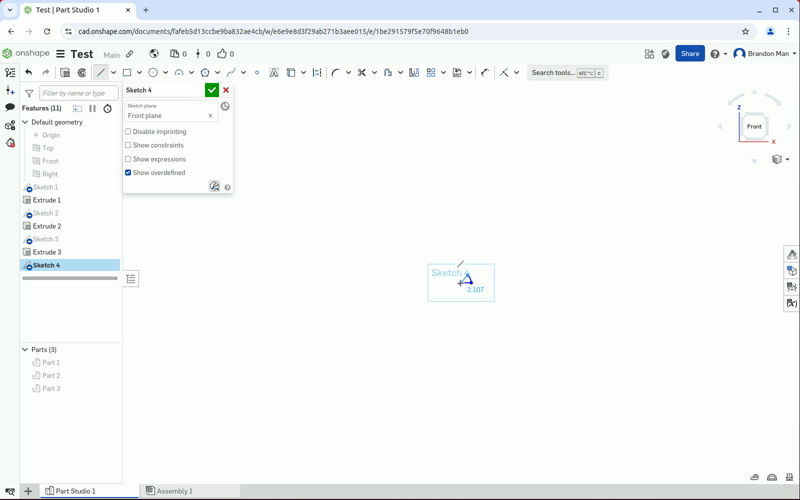
key(esc)
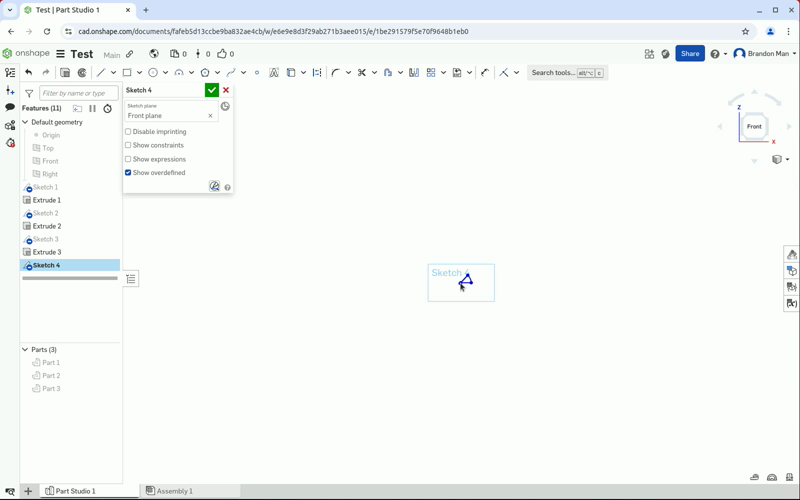
mouse_move(469, 281)
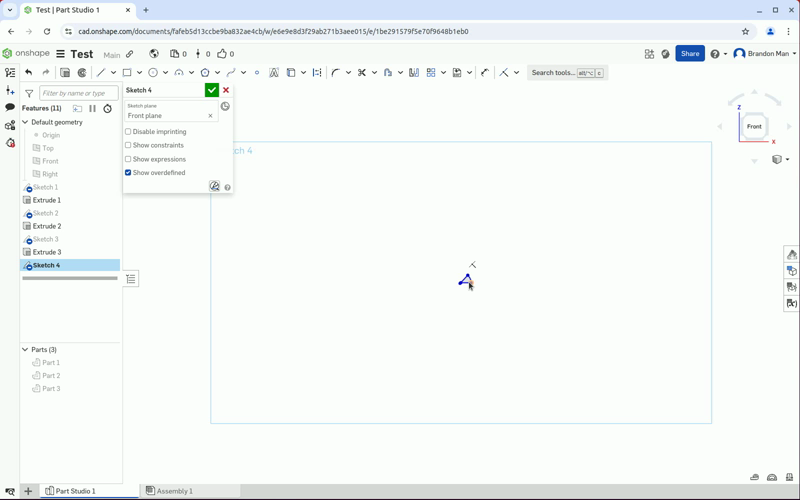
scroll(6)
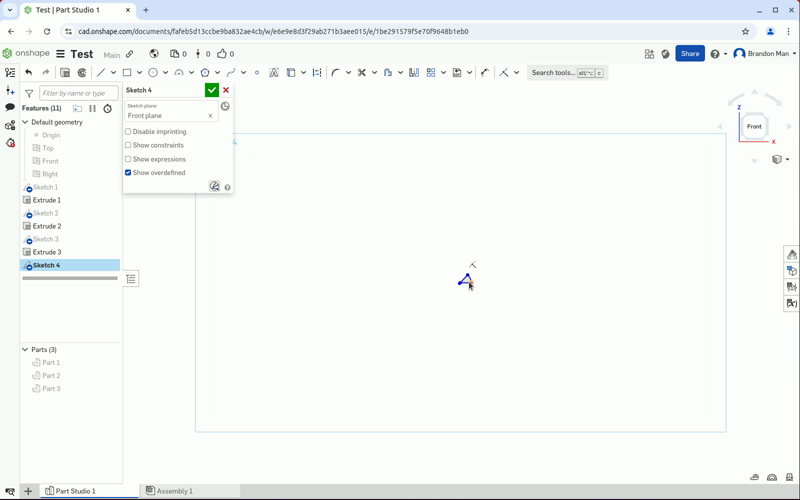
scroll(6)
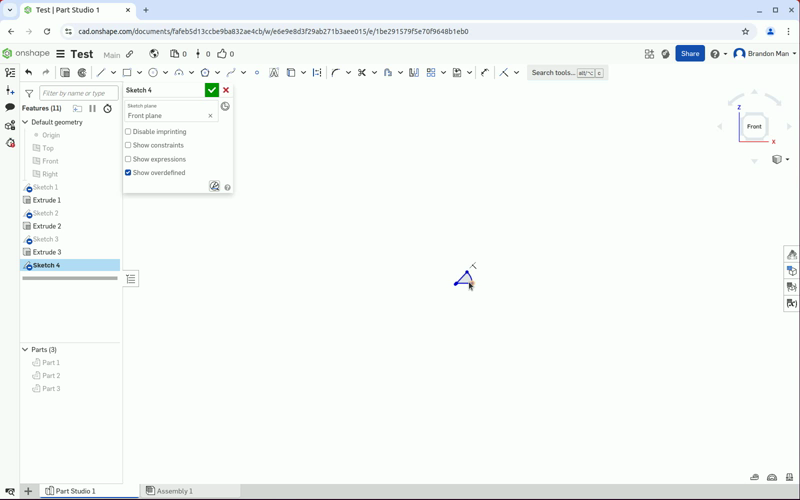
scroll(6)
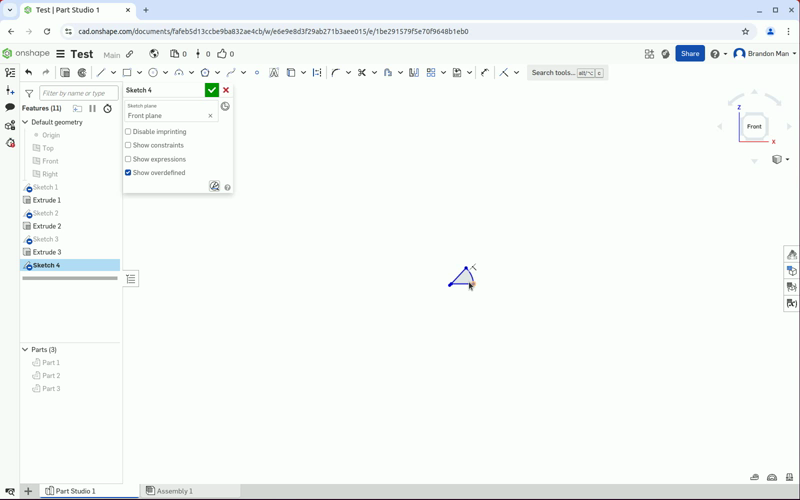
scroll(6)
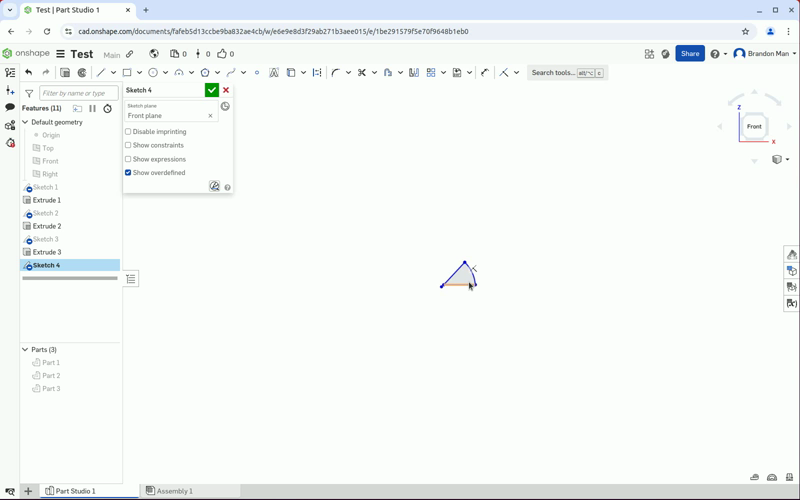
scroll(6)
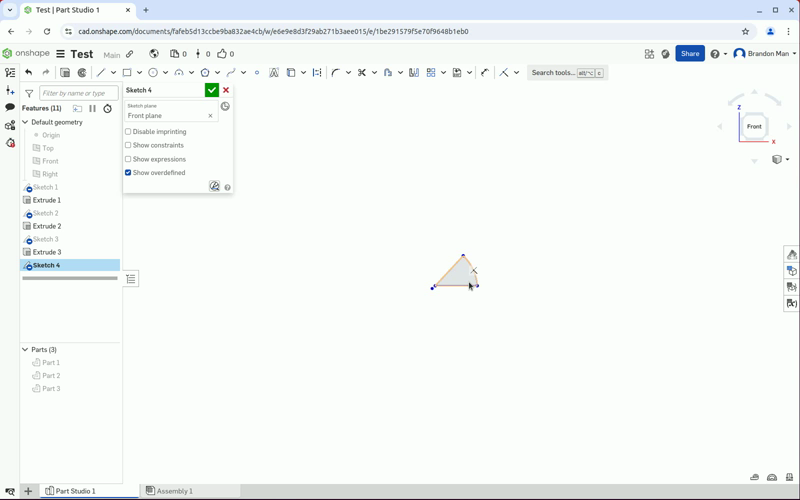
scroll(6)
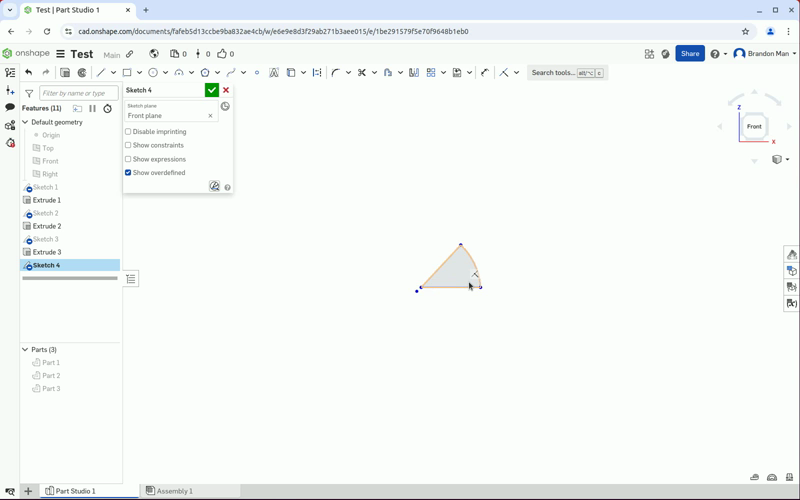
scroll(6)
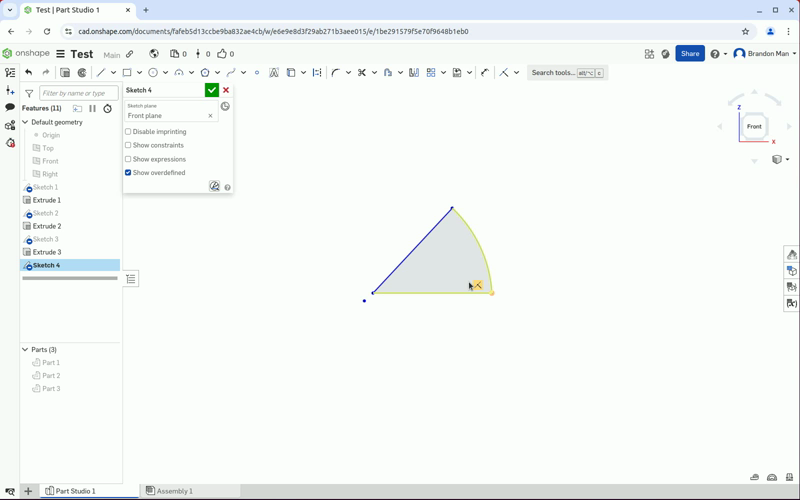
click(469, 281)
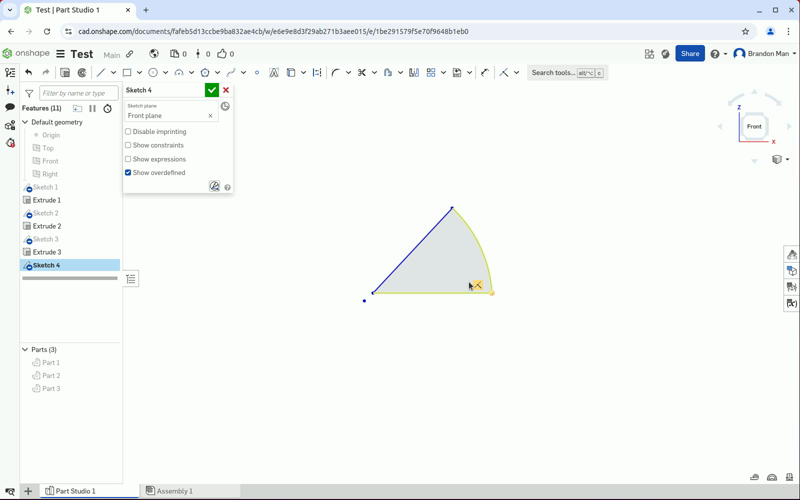
scroll(-6)
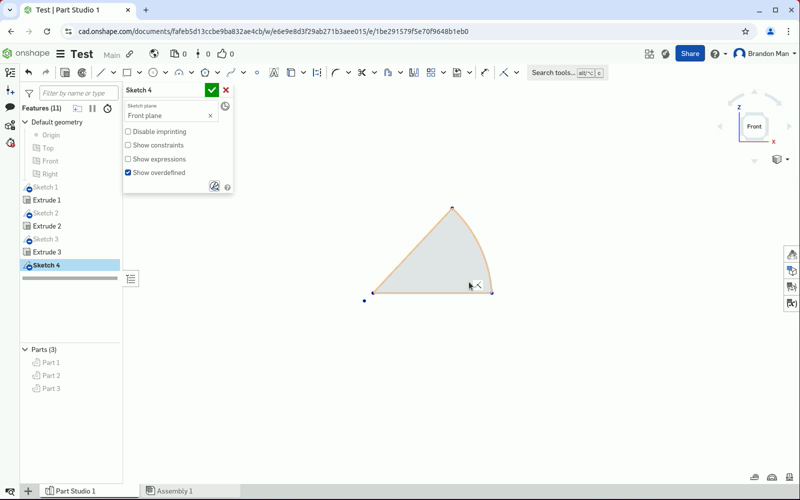
scroll(-6)
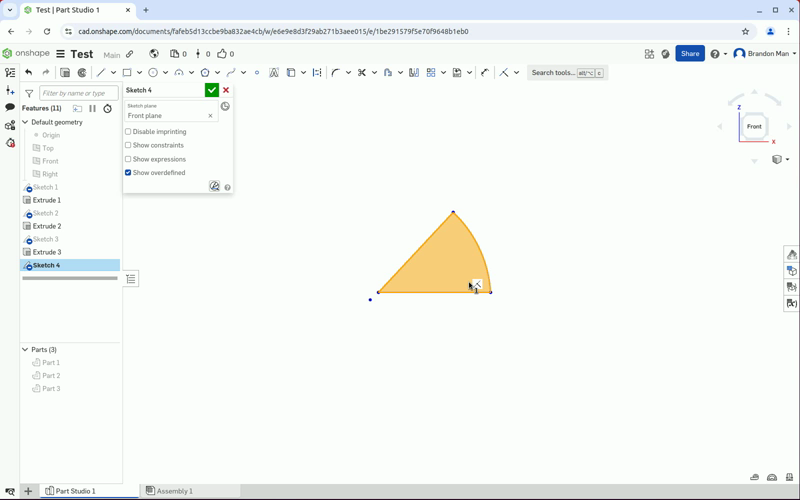
scroll(-6)
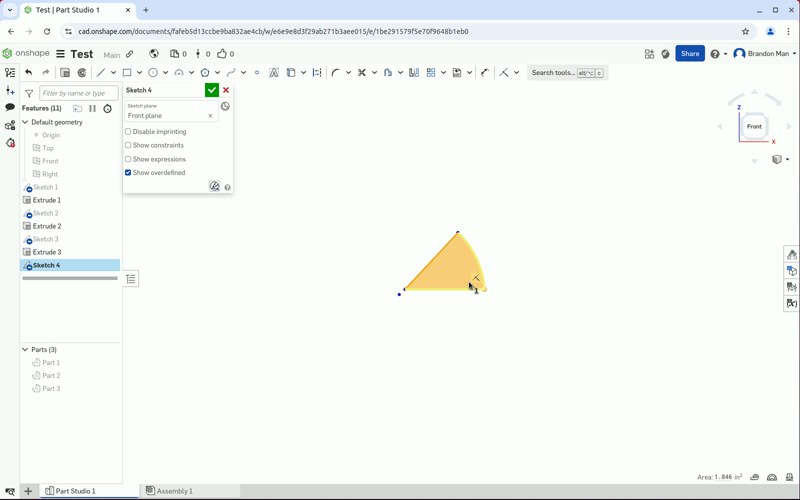
scroll(-6)
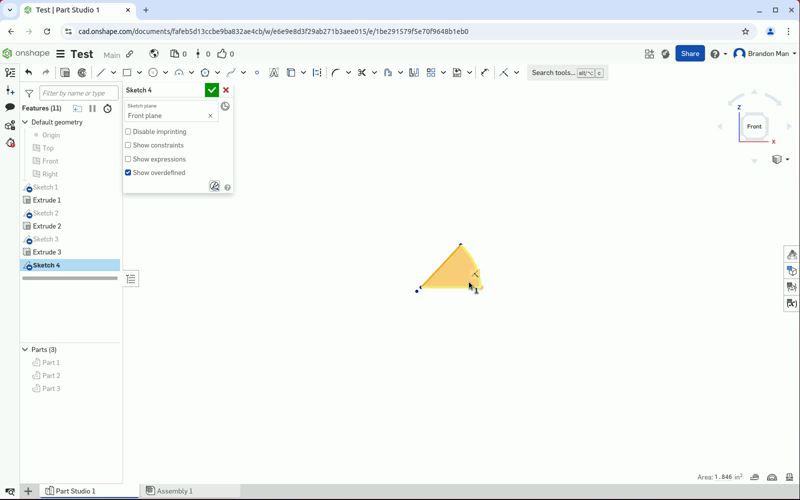
scroll(-6)
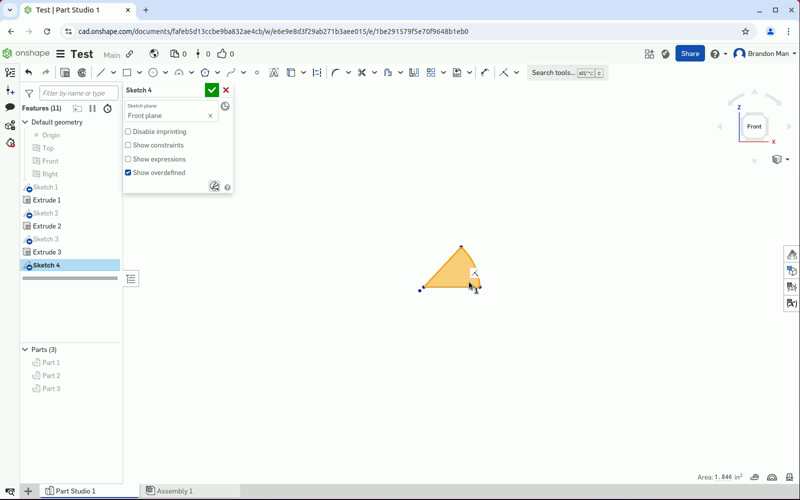
scroll(-6)
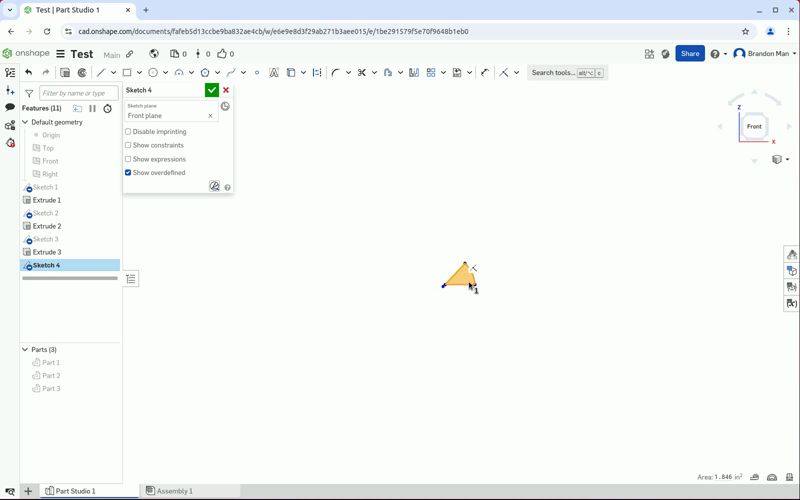
scroll(-6)
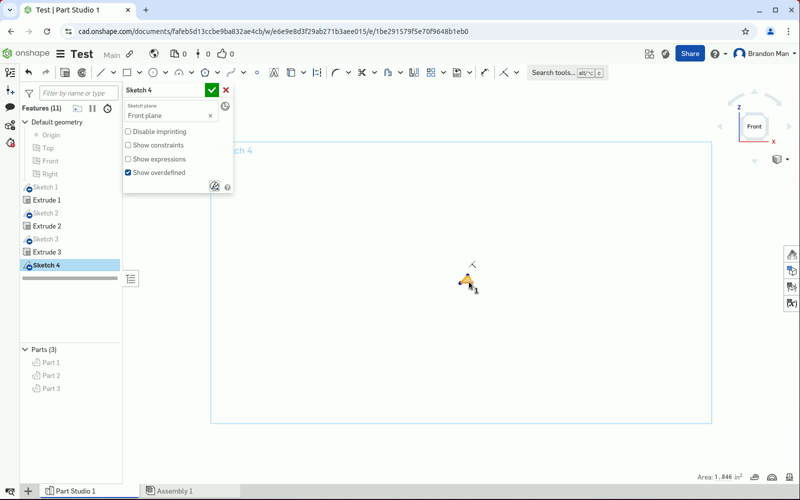
mouse_move(73, 352)
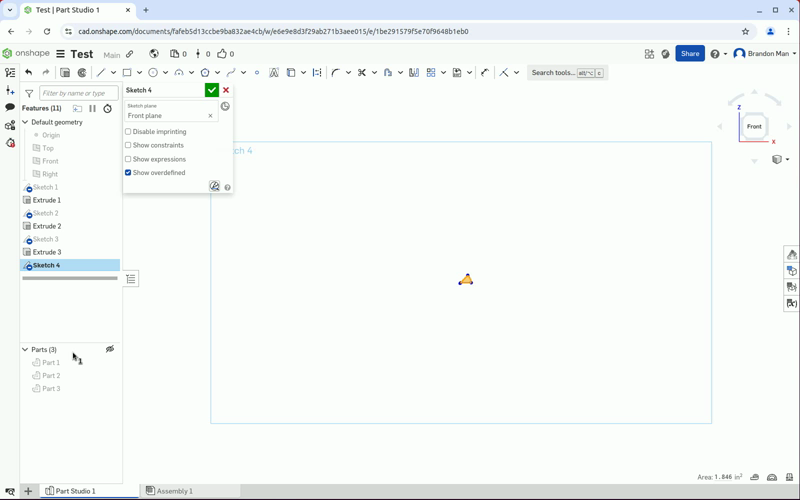
key(shift+y)
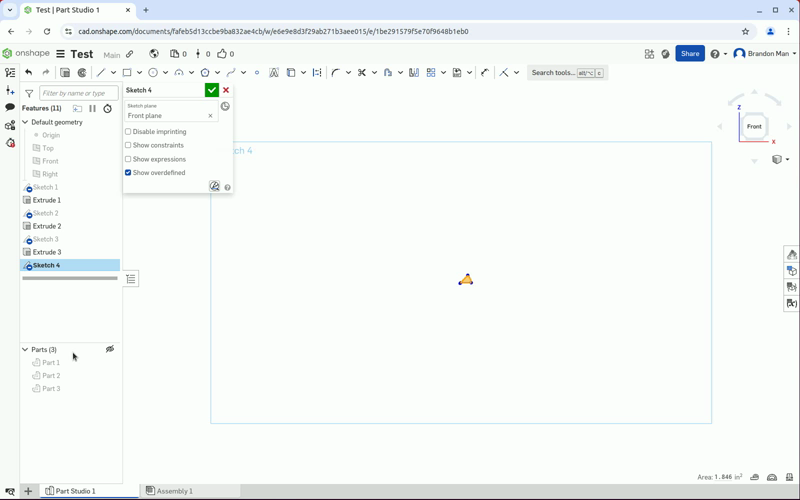
key(shift+e)
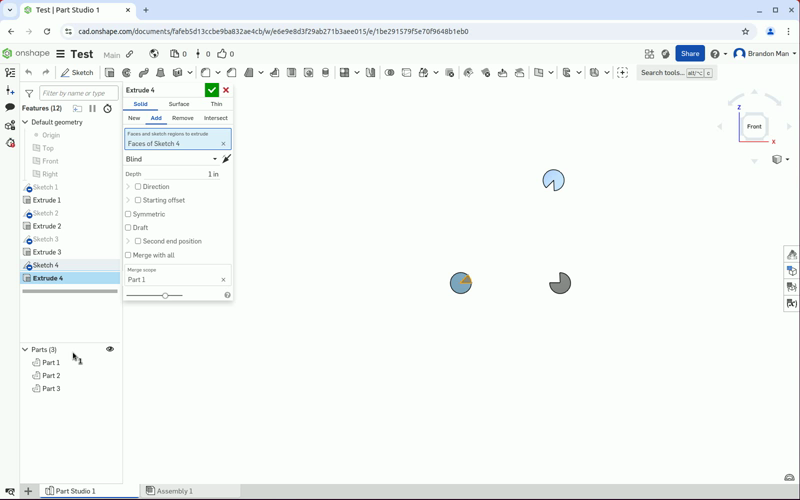
mouse_move(143, 106)
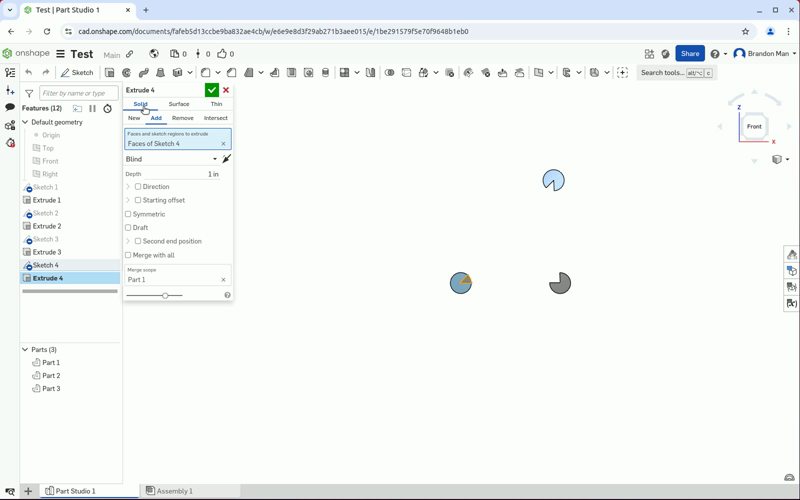
click(143, 106)
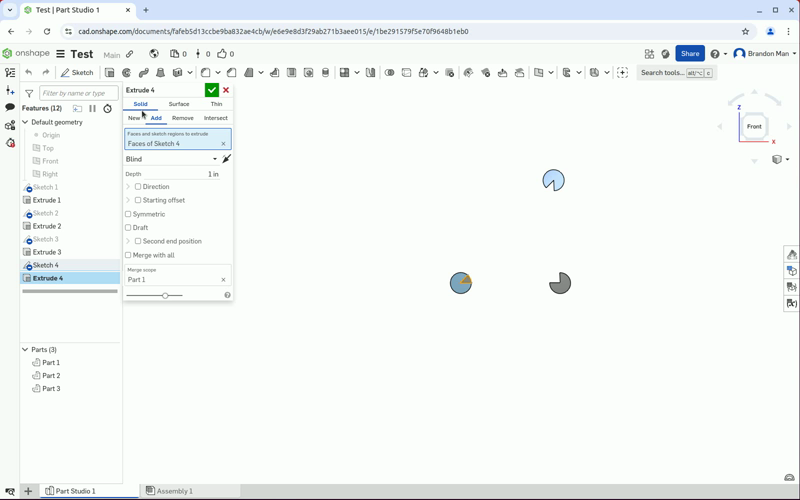
mouse_move(137, 120)
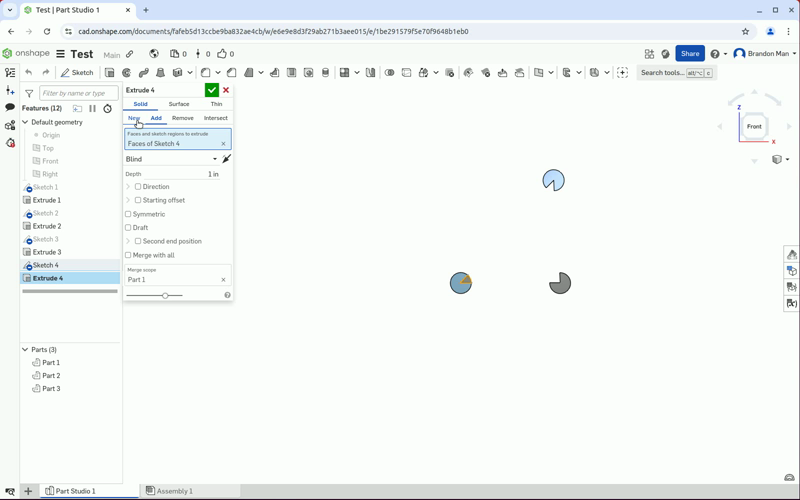
click(137, 120)
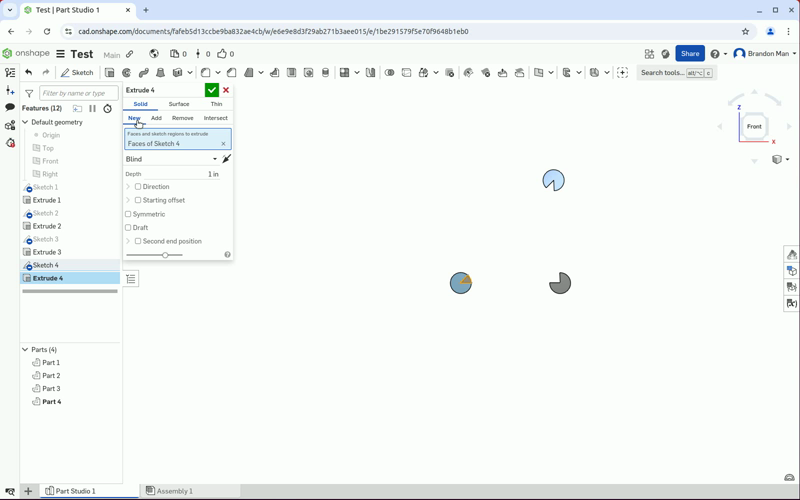
key(tab, 4)
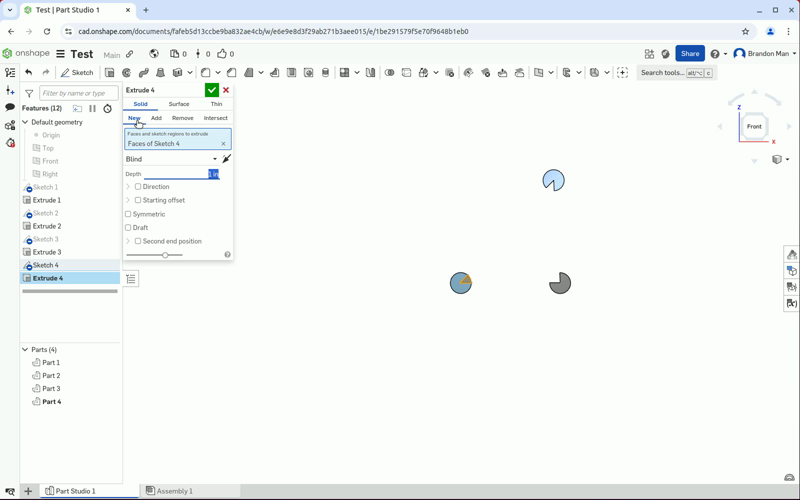
text(4.092)
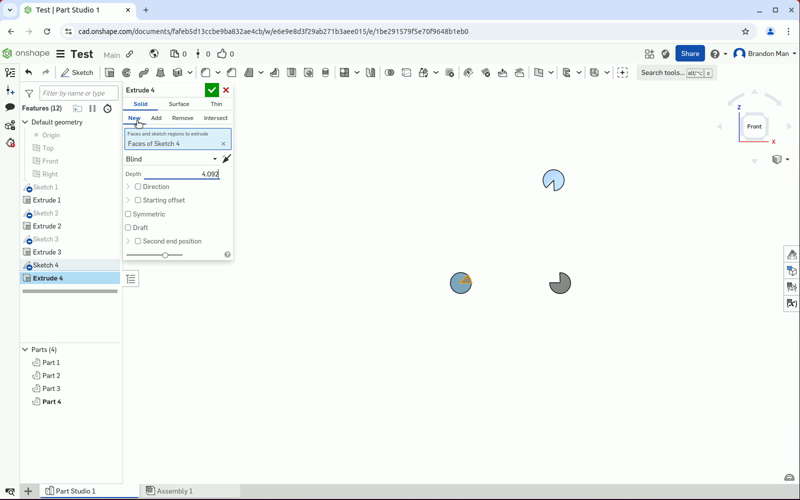
key(enter)
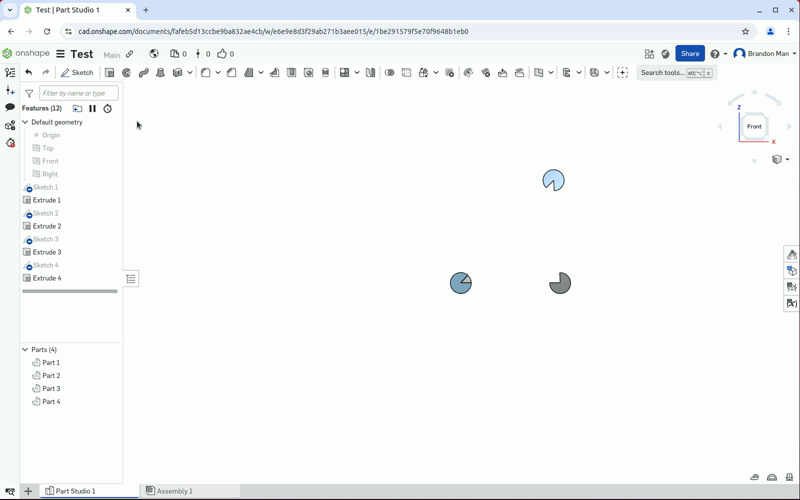
key(shift+h)
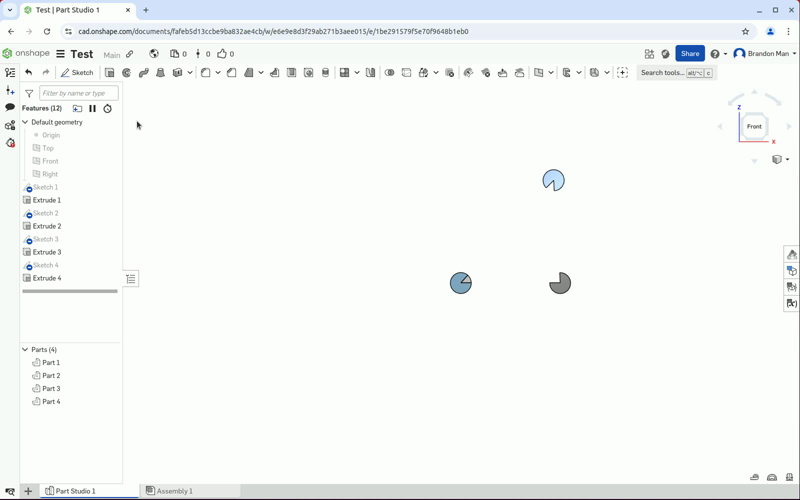
key(shift+h)
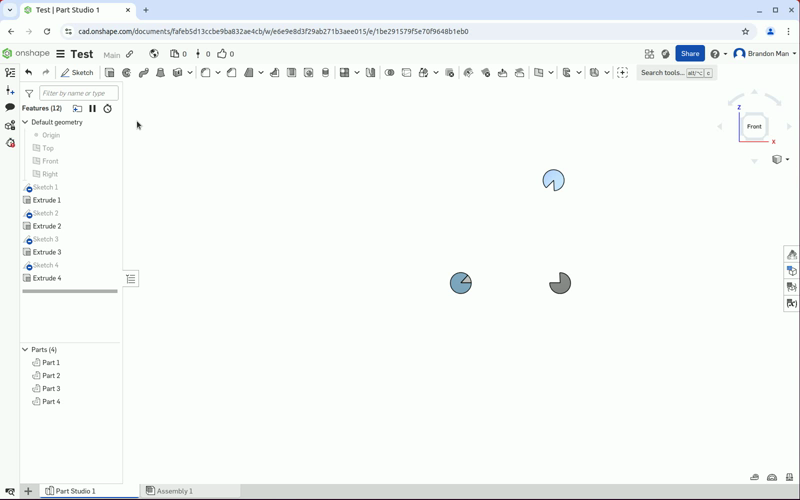
mouse_move(73, 189)
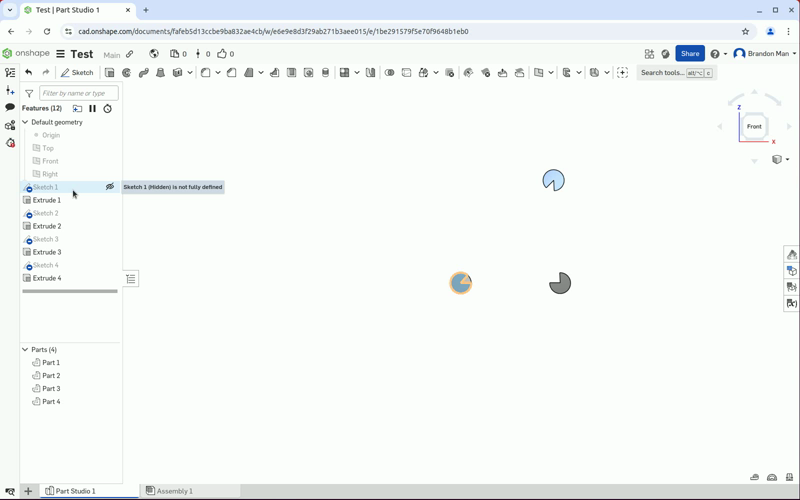
click(73, 189)
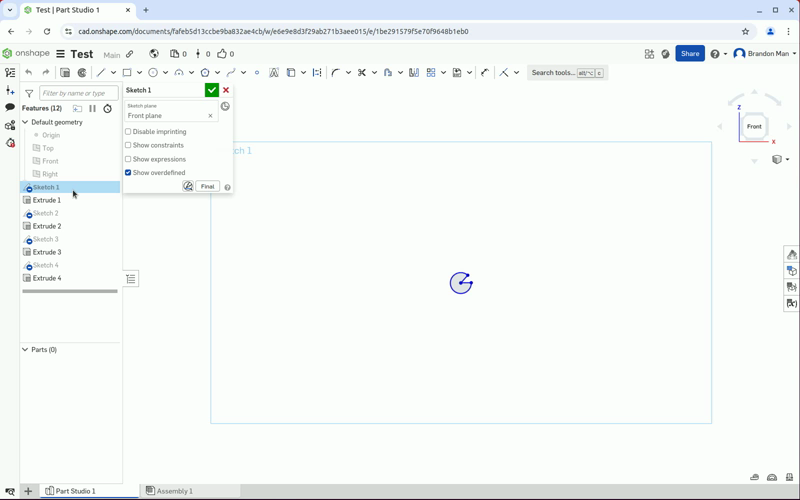
mouse_move(229, 92)
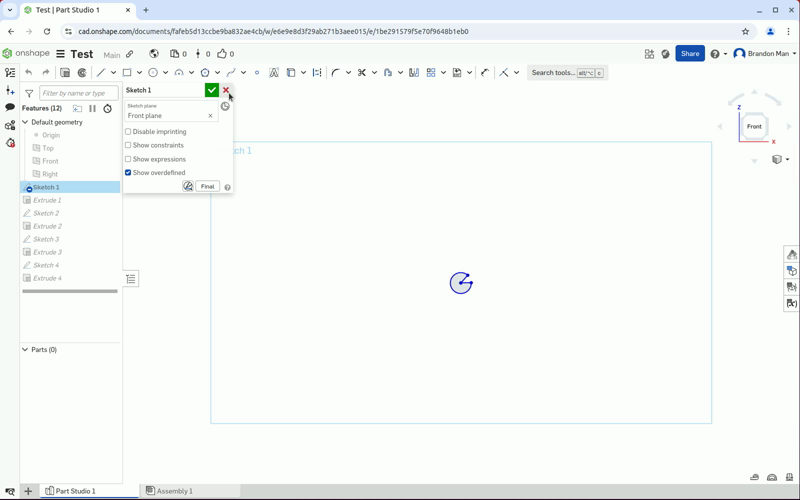
click(229, 92)
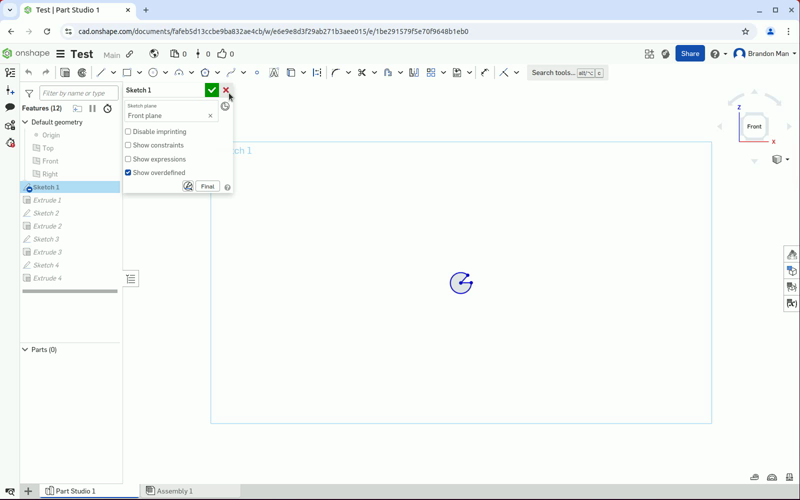
key(shift+s)
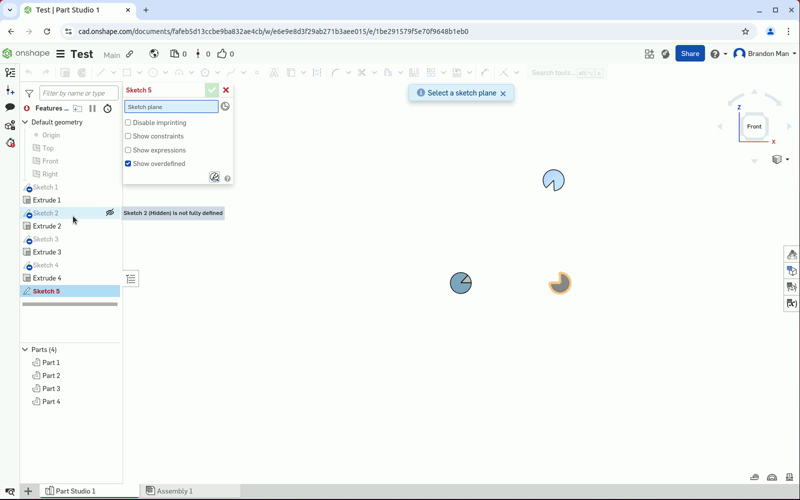
scroll(3)
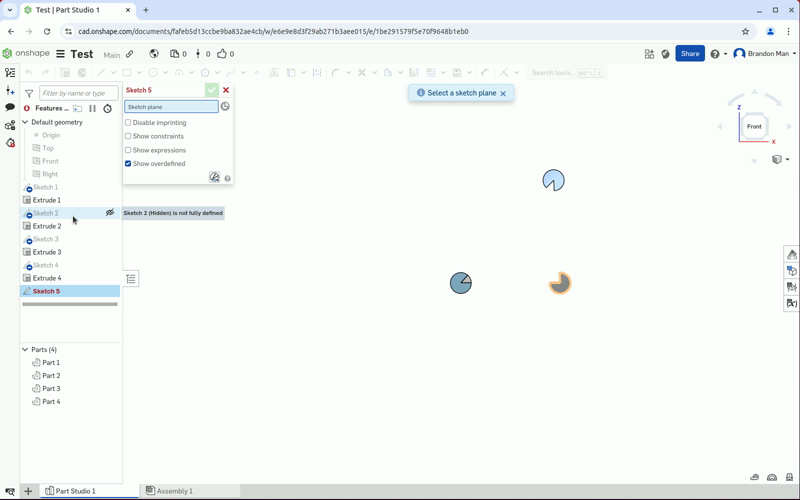
mouse_move(73, 163)
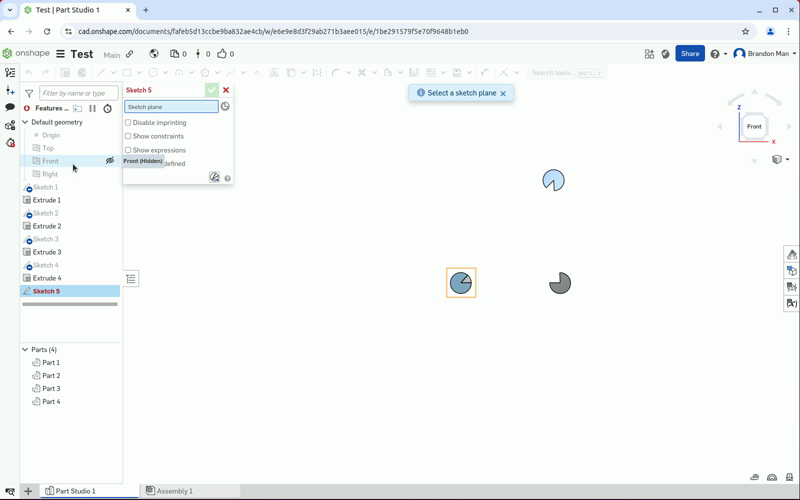
click(73, 163)
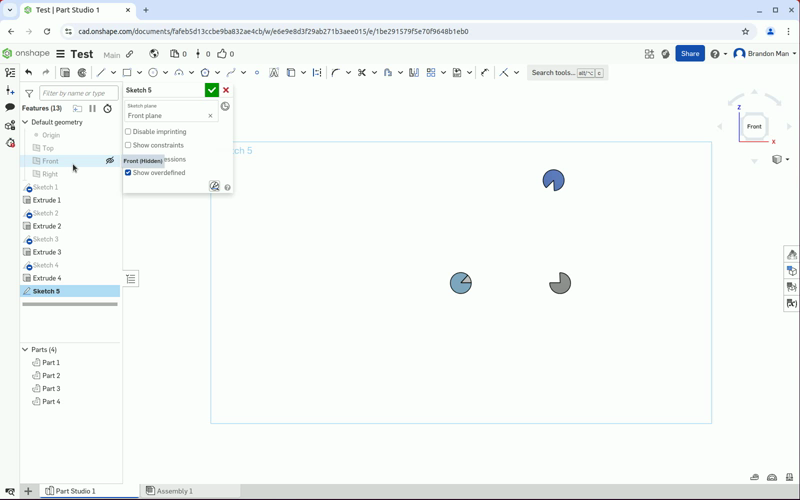
mouse_move(73, 352)
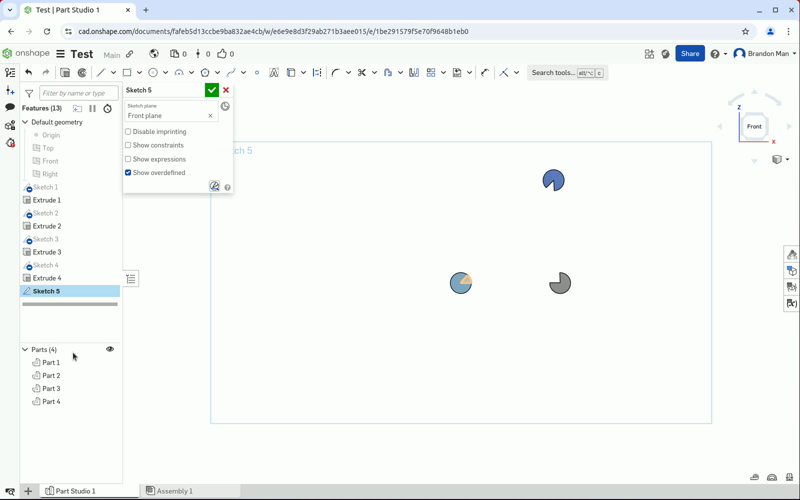
key(y)
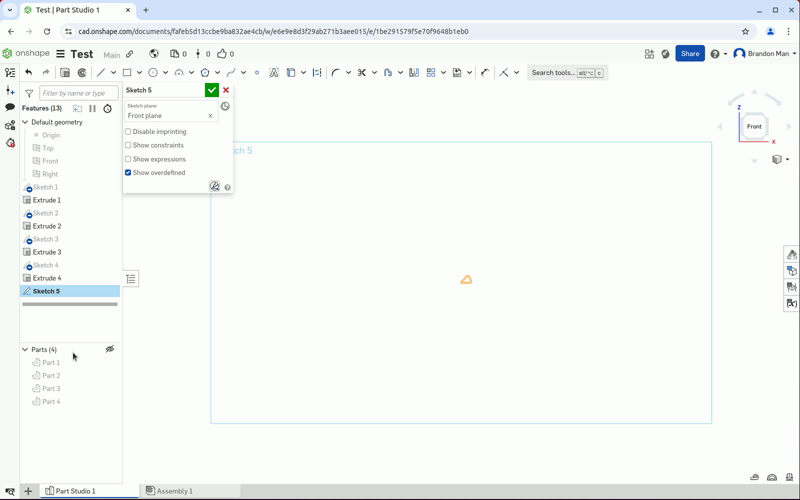
key(l)
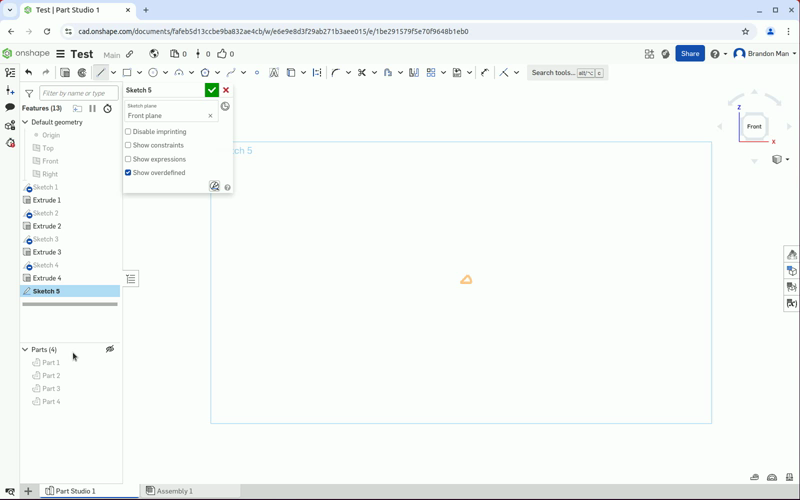
key_down(shift)
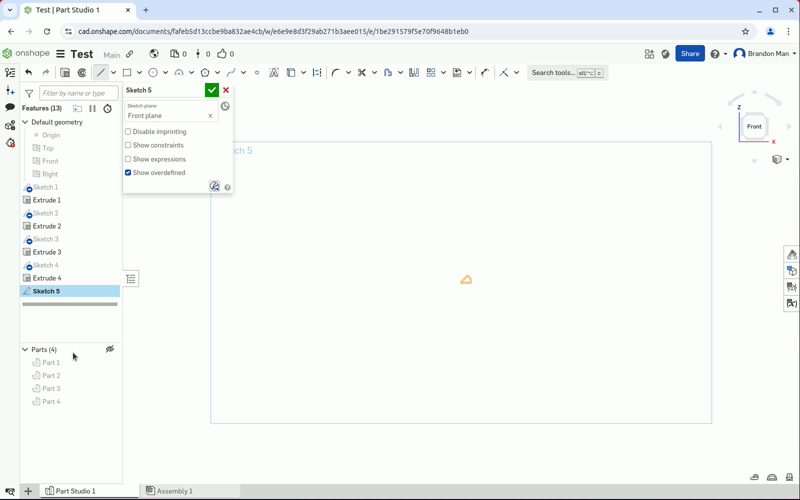
mouse_move(549, 282)
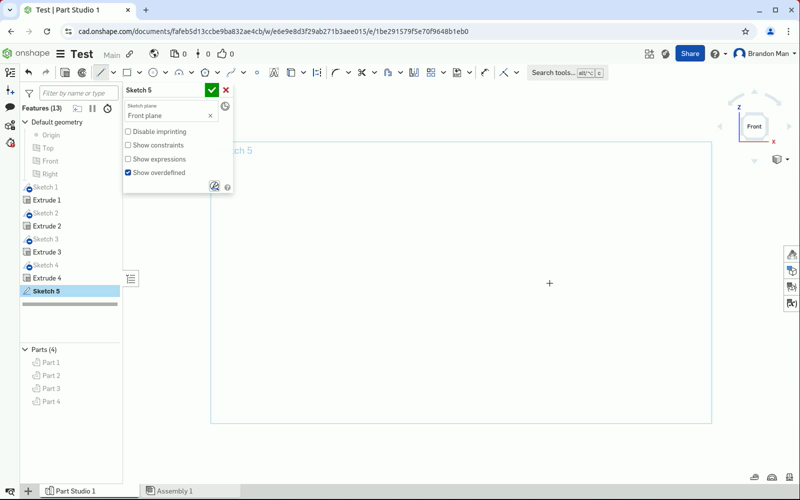
click(549, 282)
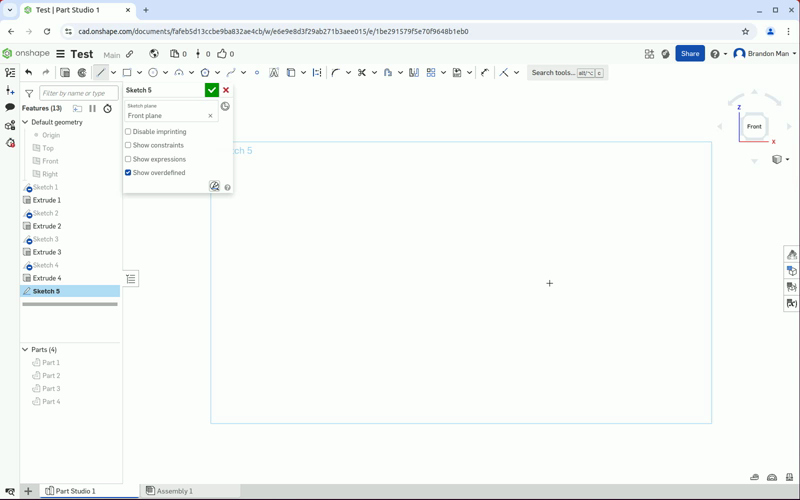
key_up(shift)
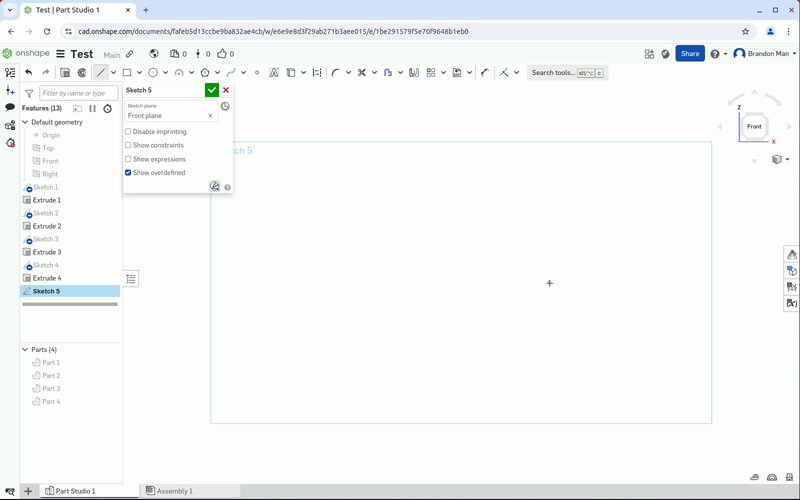
key_down(shift)
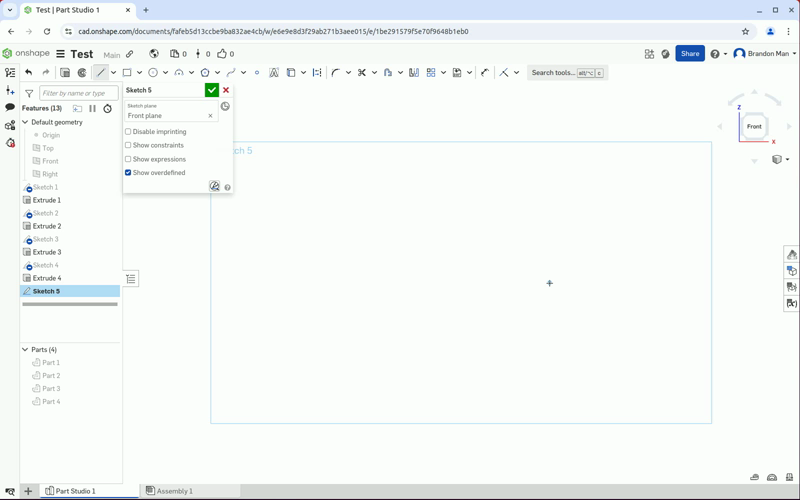
mouse_move(579, 282)
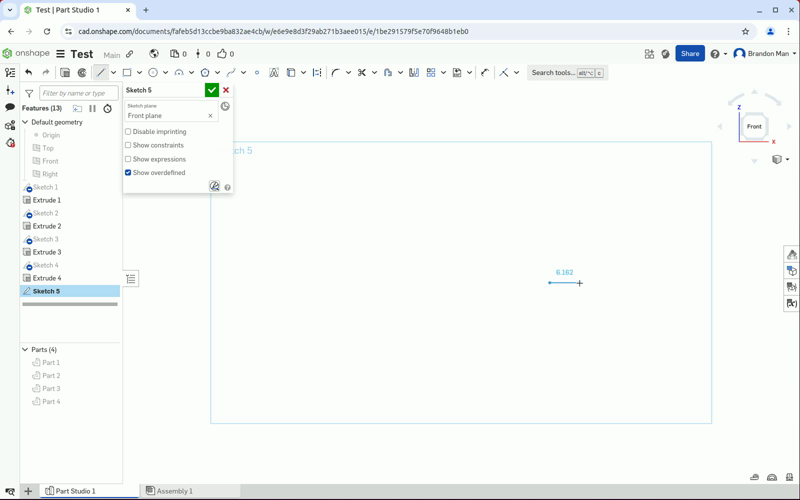
mouse_move(560, 282)
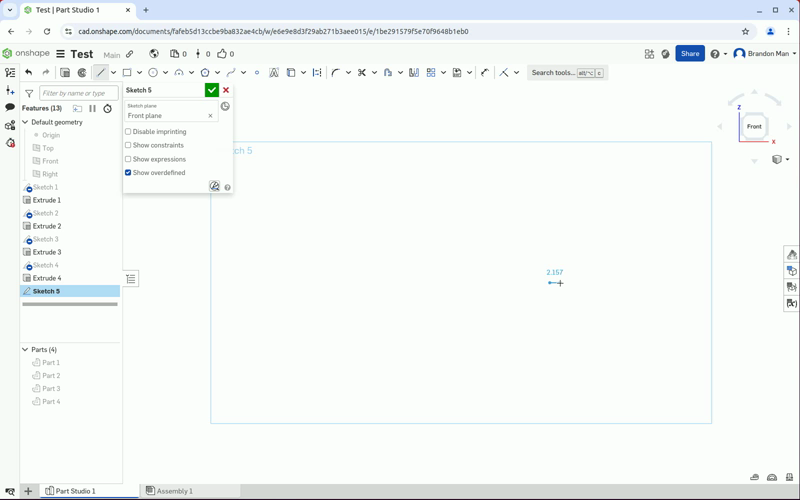
click(560, 282)
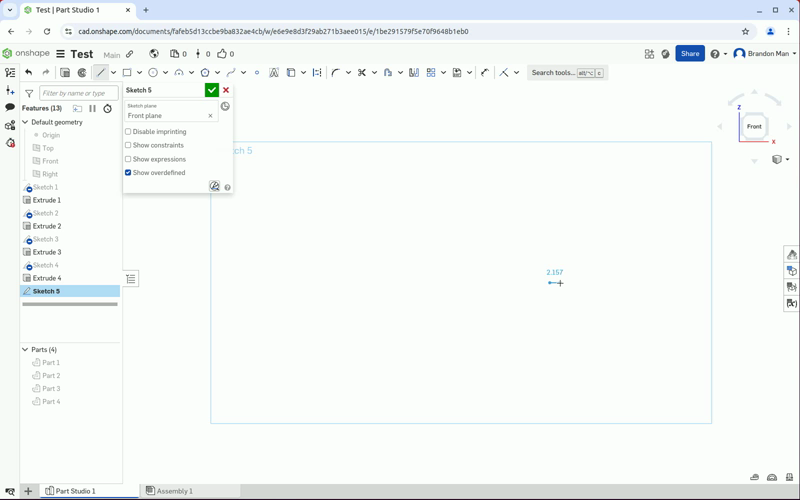
key_up(shift)
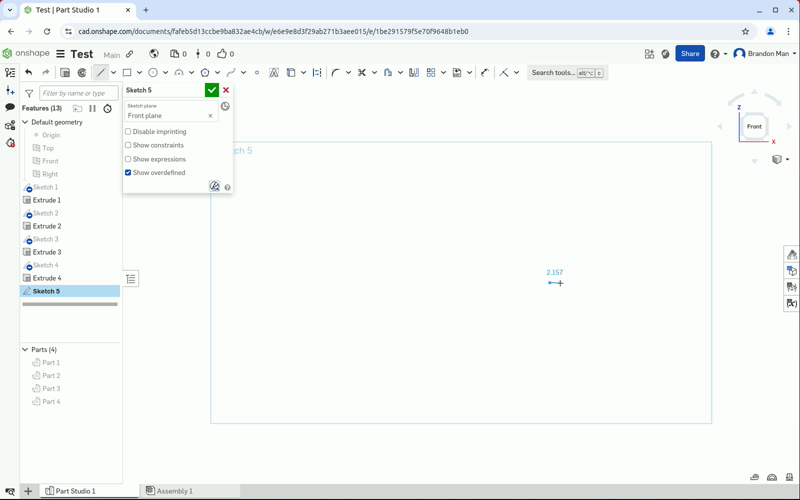
key_down(shift)
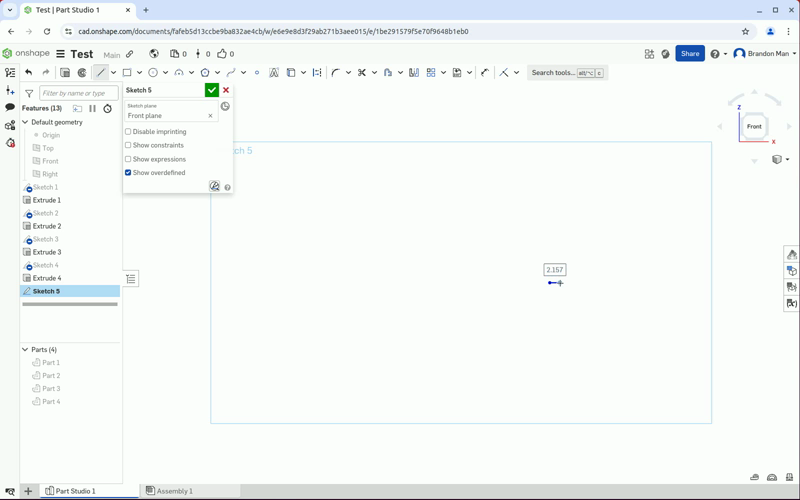
mouse_move(589, 282)
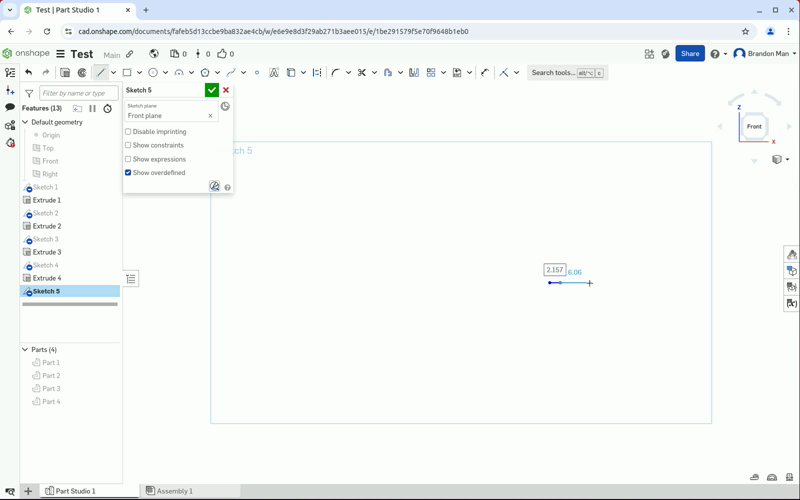
mouse_move(559, 272)
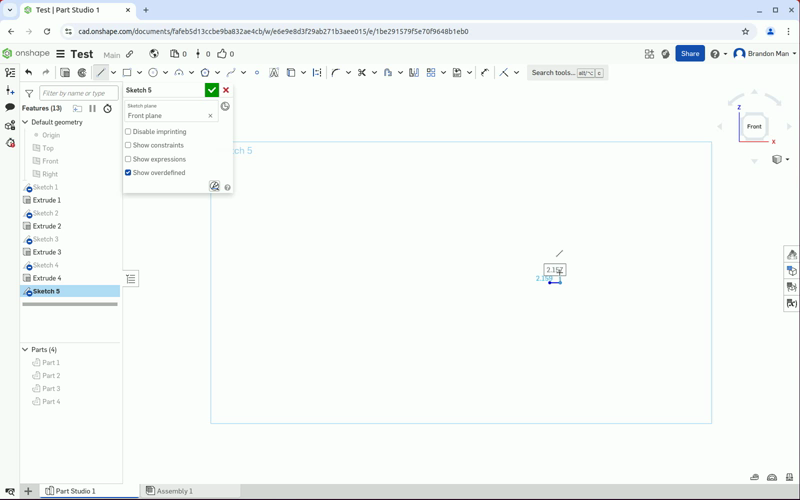
click(559, 272)
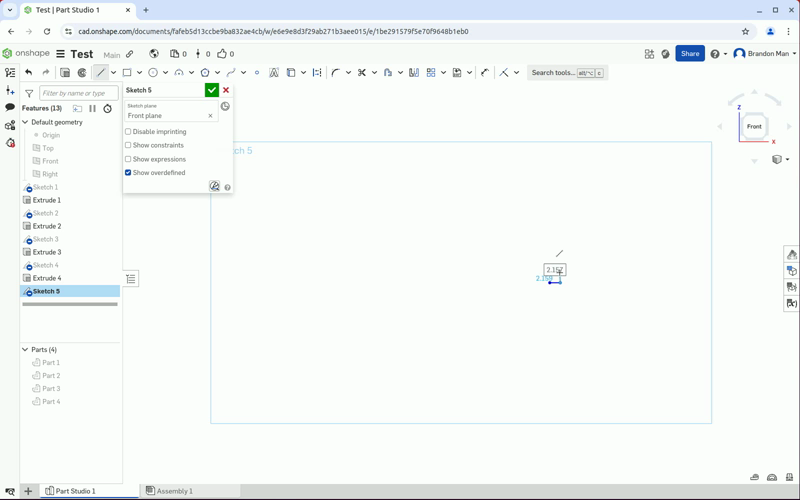
key_up(shift)
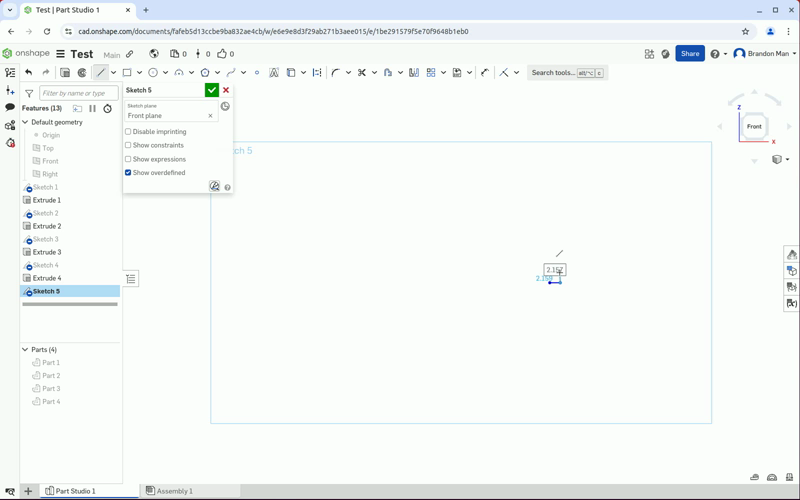
key(esc)
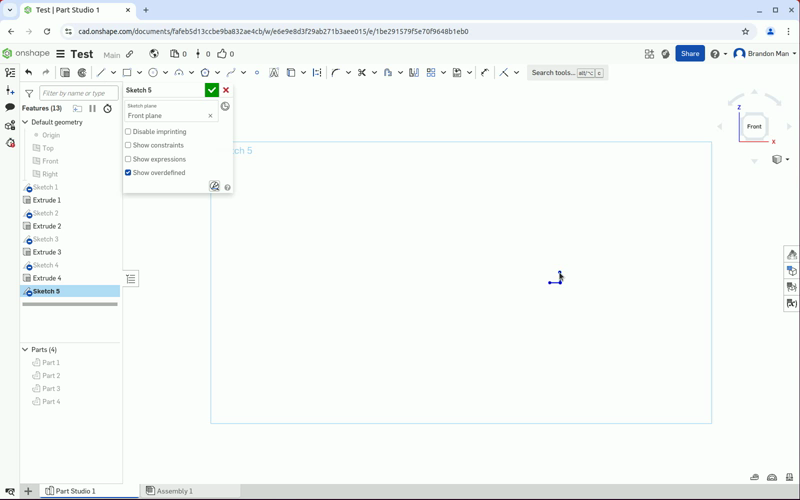
key(a)
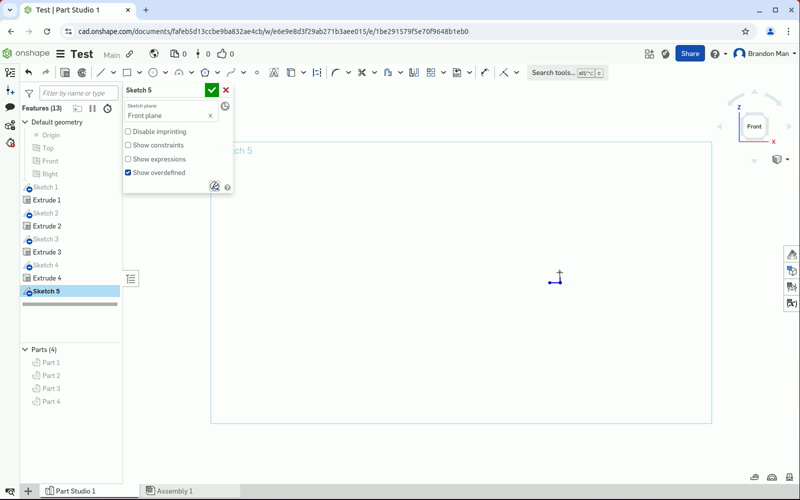
mouse_move(559, 272)
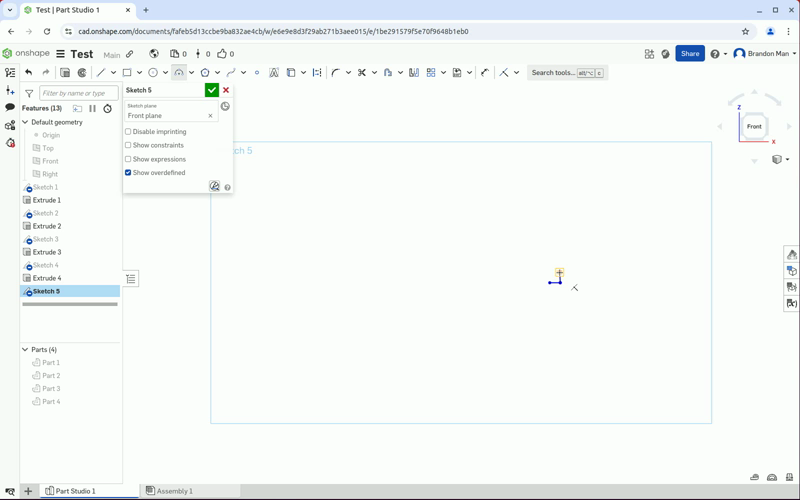
click(559, 272)
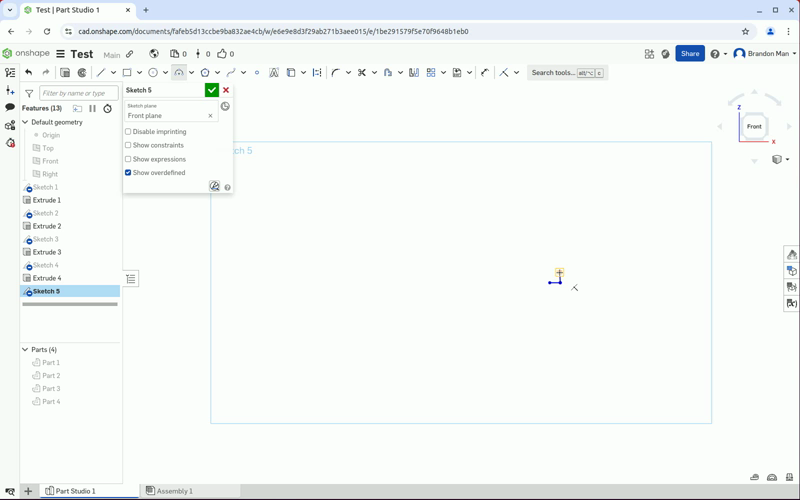
mouse_move(549, 282)
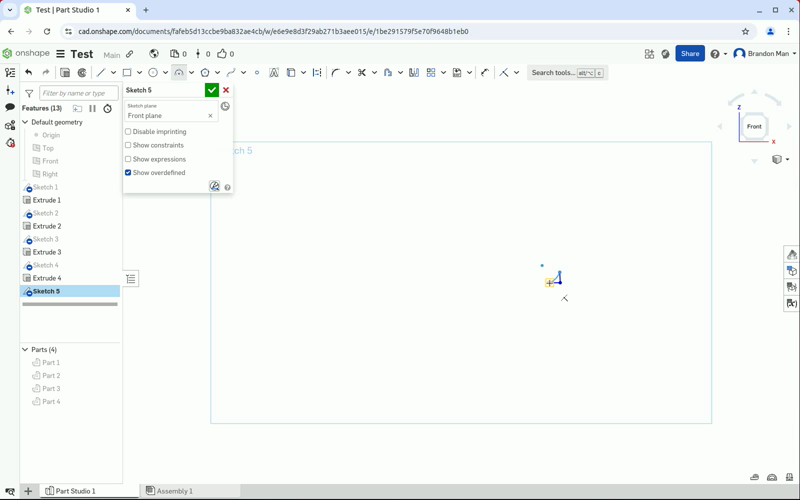
click(549, 282)
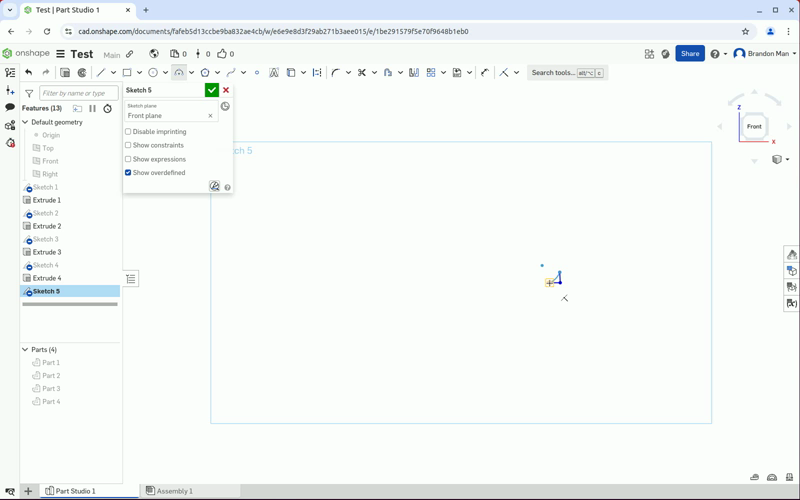
key_down(shift)
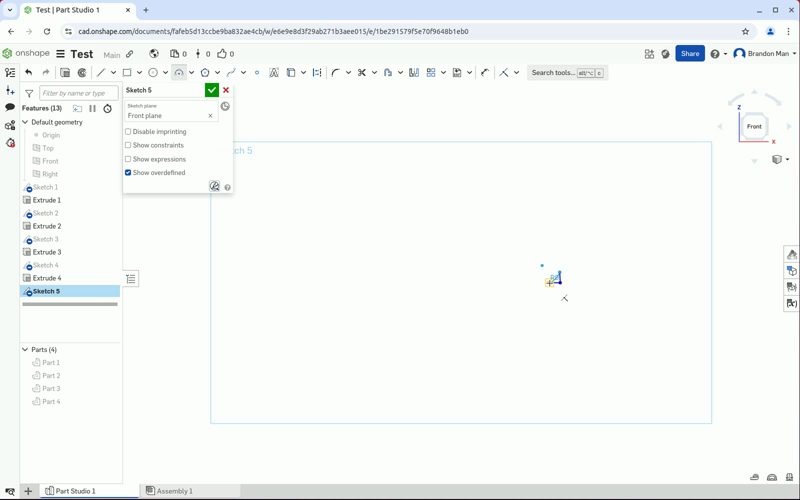
mouse_move(552, 275)
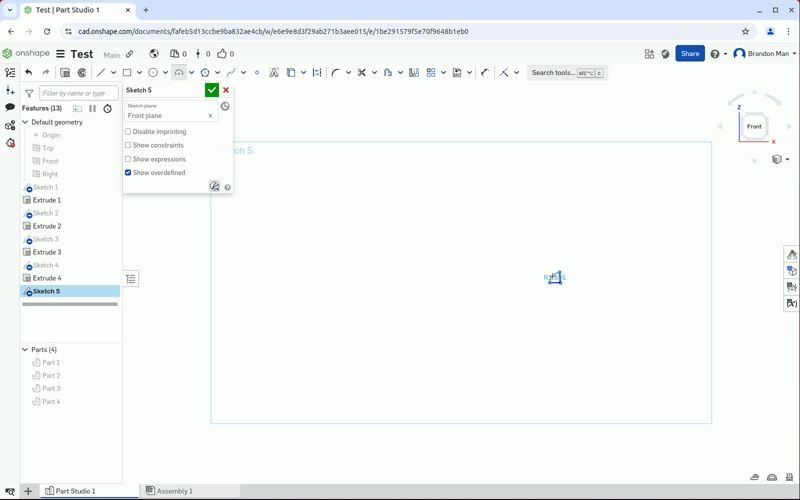
click(552, 275)
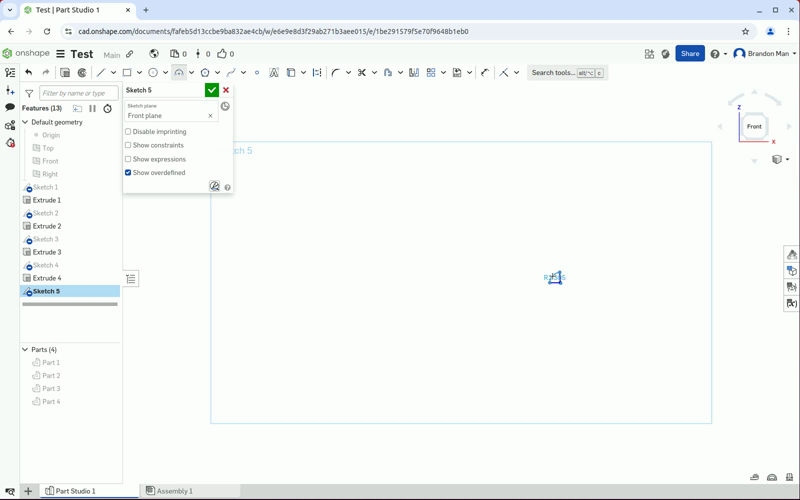
key_up(shift)
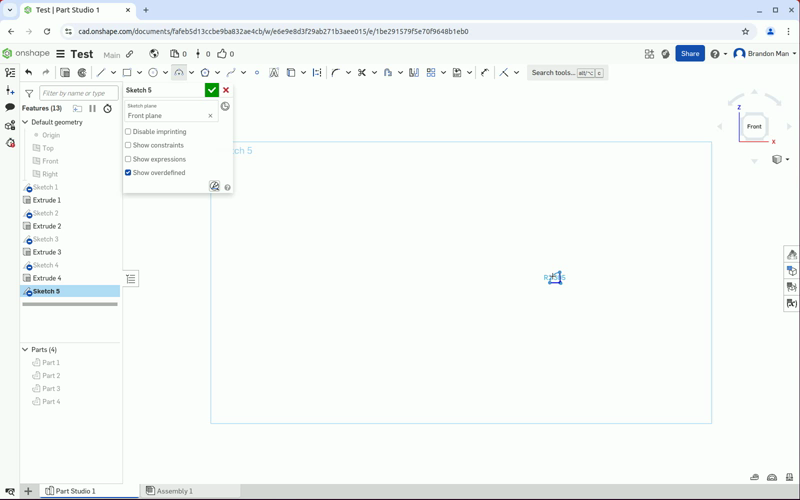
key(esc)
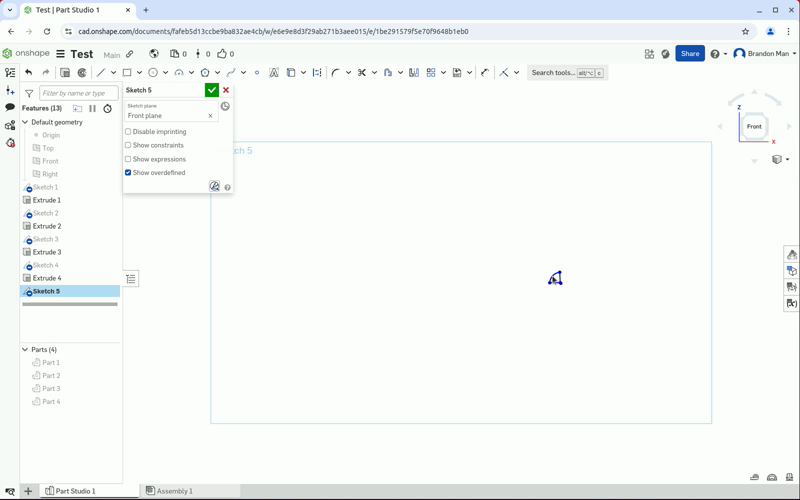
mouse_move(558, 278)
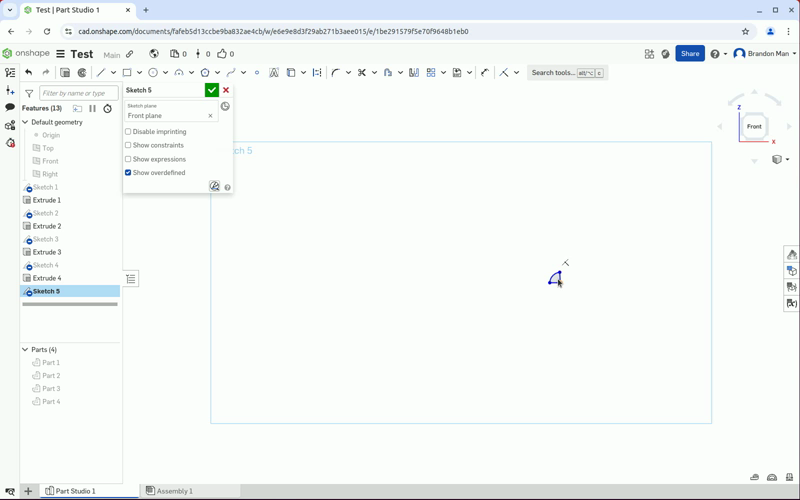
scroll(6)
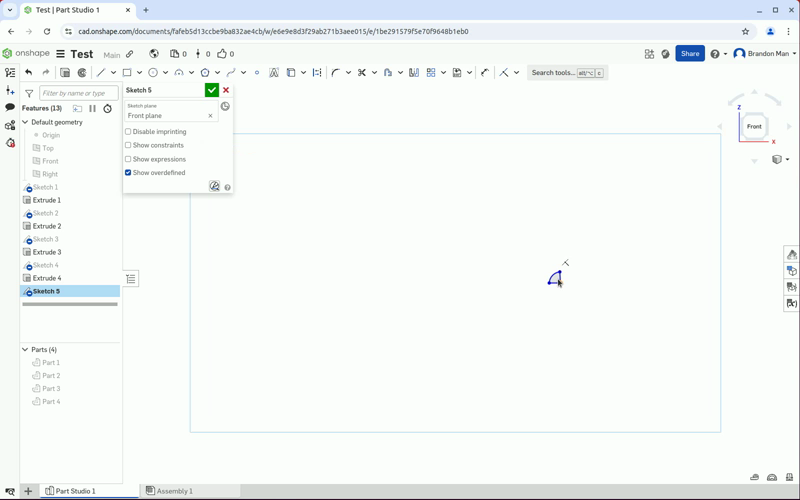
scroll(6)
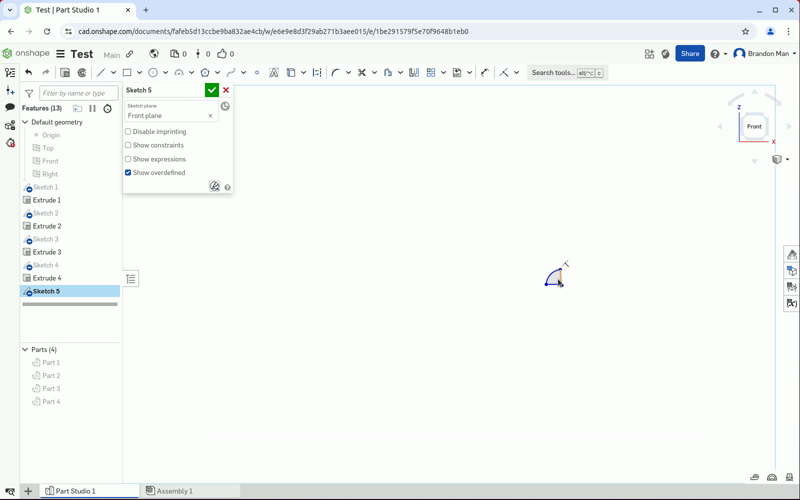
scroll(6)
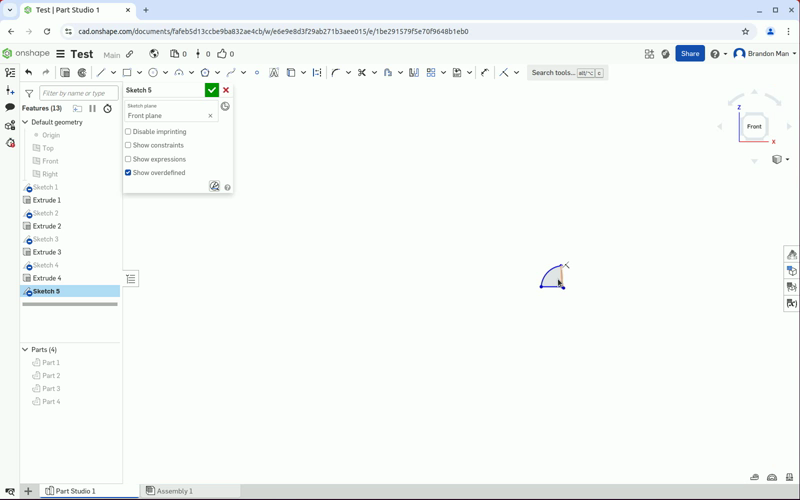
scroll(6)
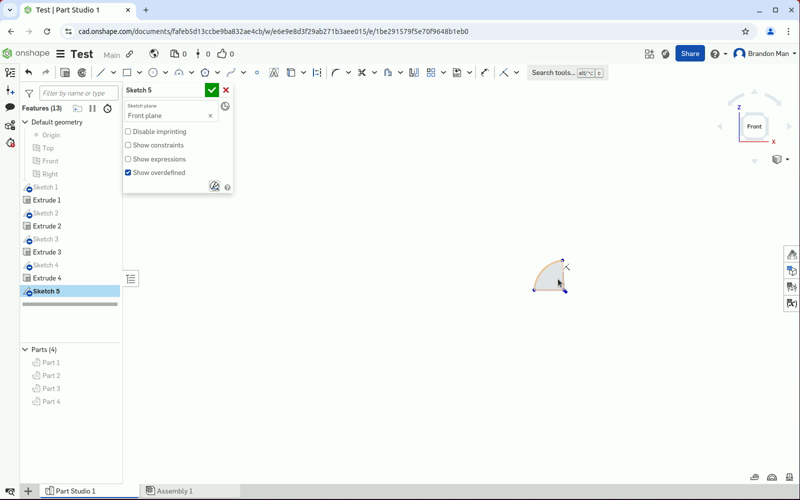
scroll(6)
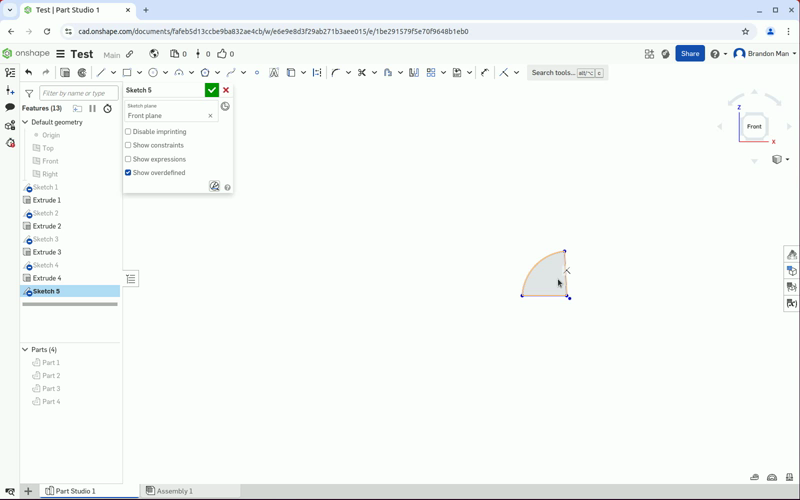
scroll(6)
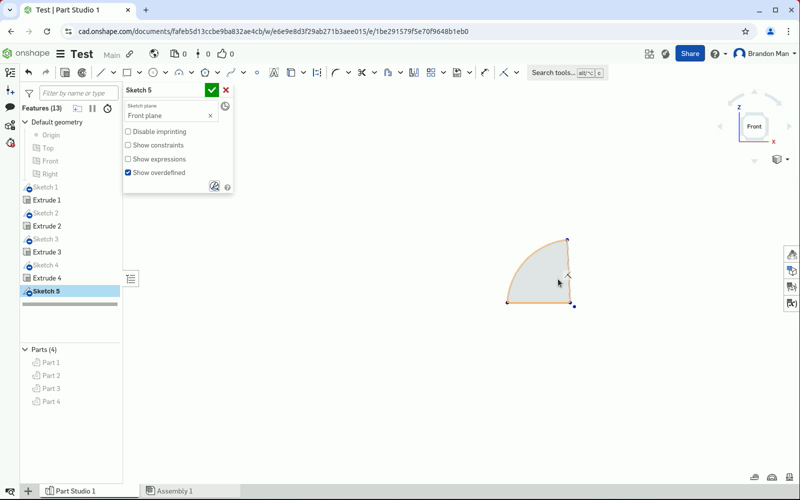
scroll(6)
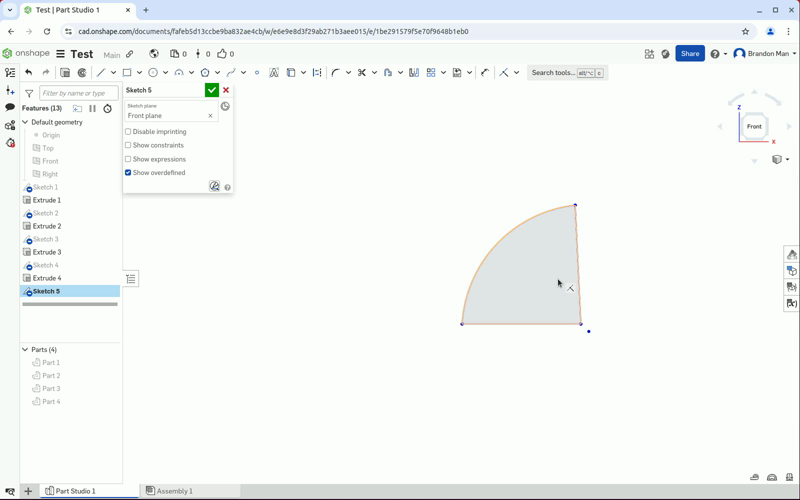
click(558, 278)
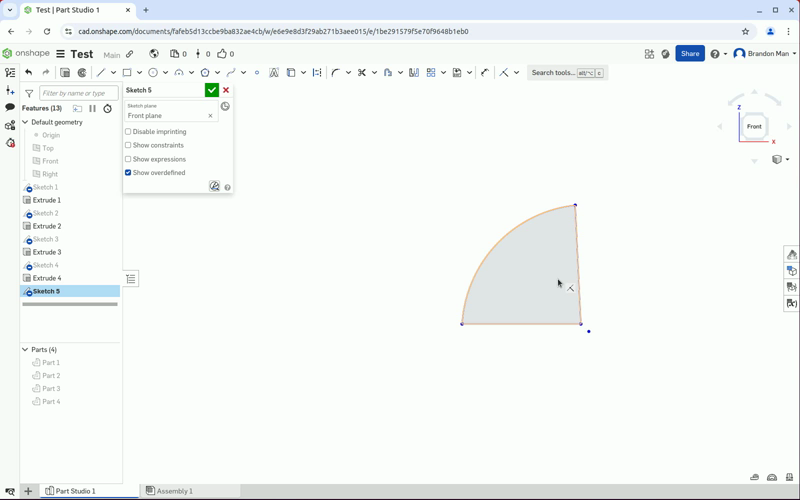
scroll(-6)
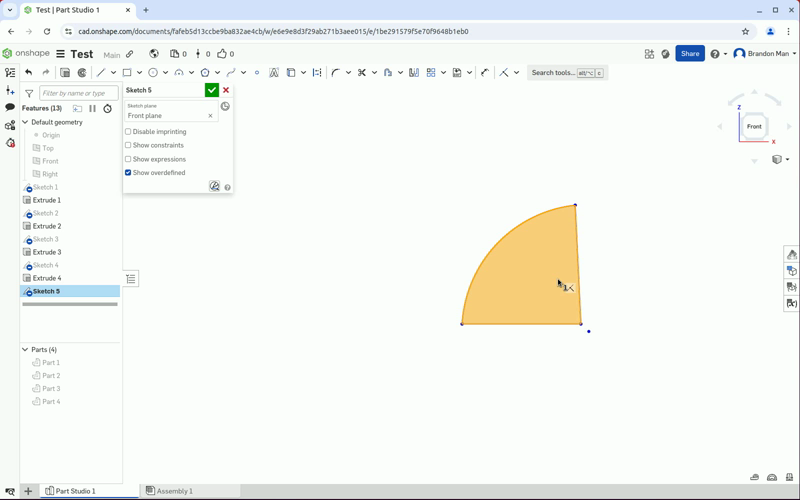
scroll(-6)
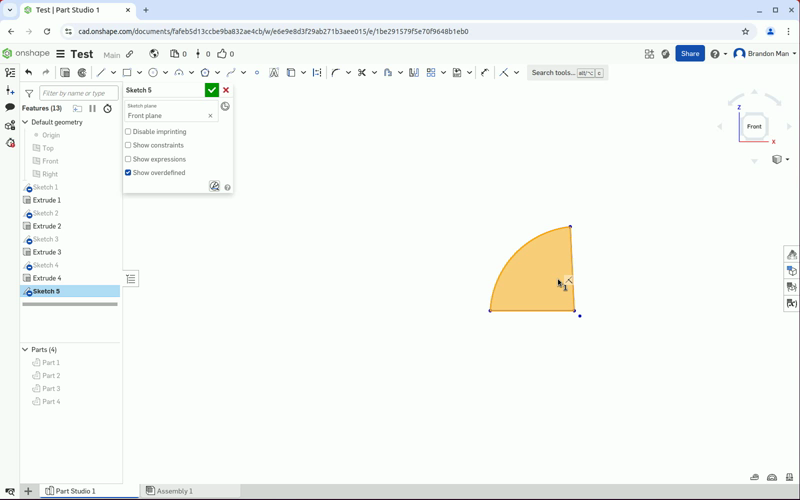
scroll(-6)
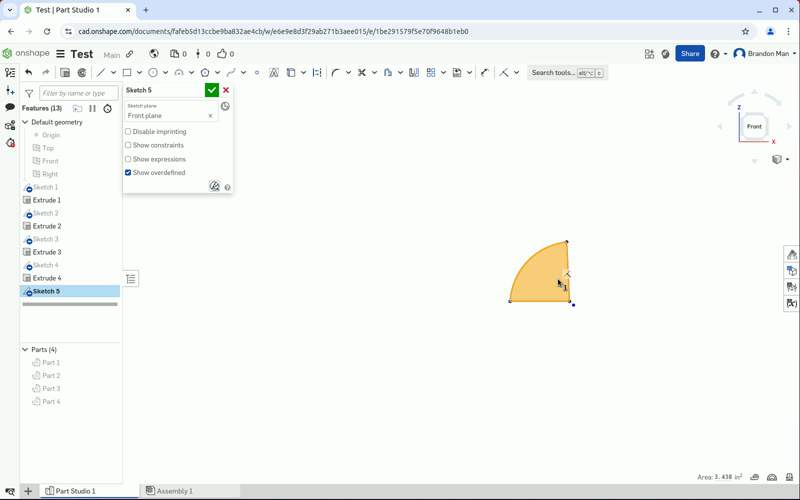
scroll(-6)
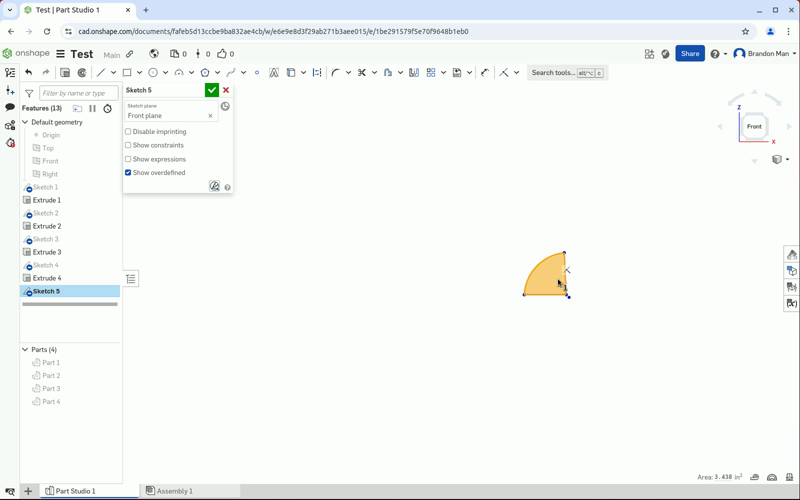
scroll(-6)
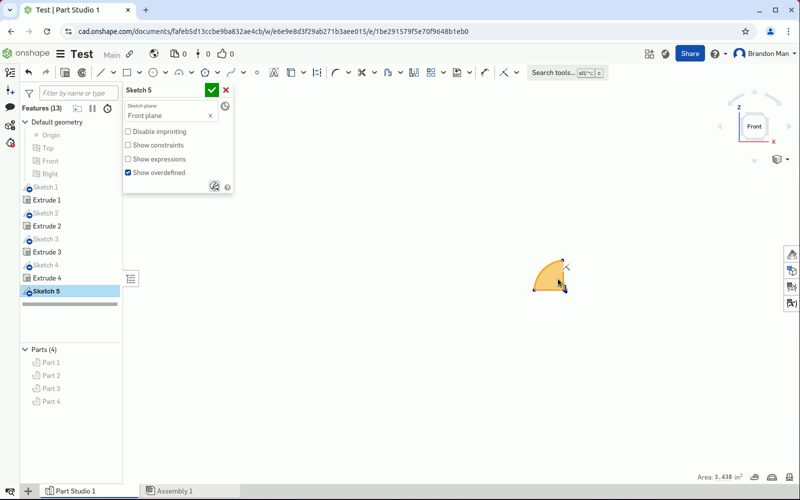
scroll(-6)
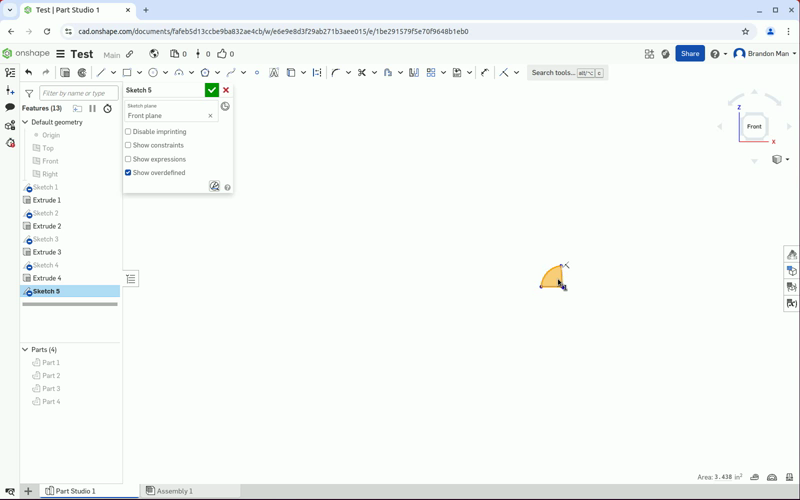
scroll(-6)
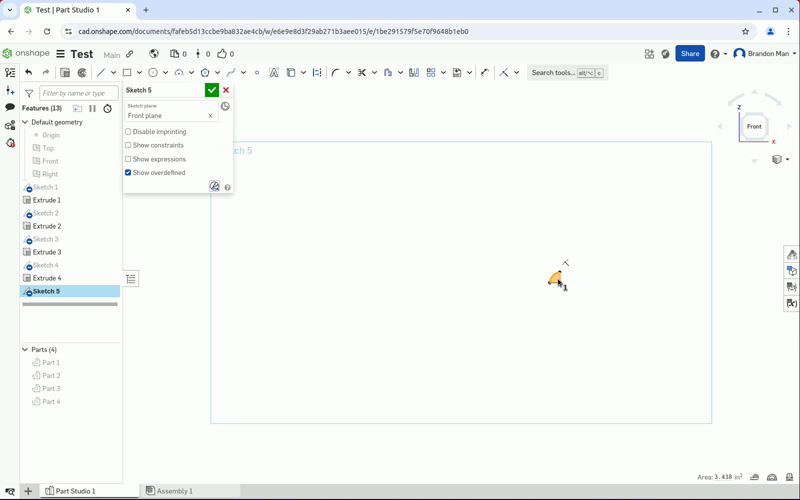
mouse_move(73, 352)
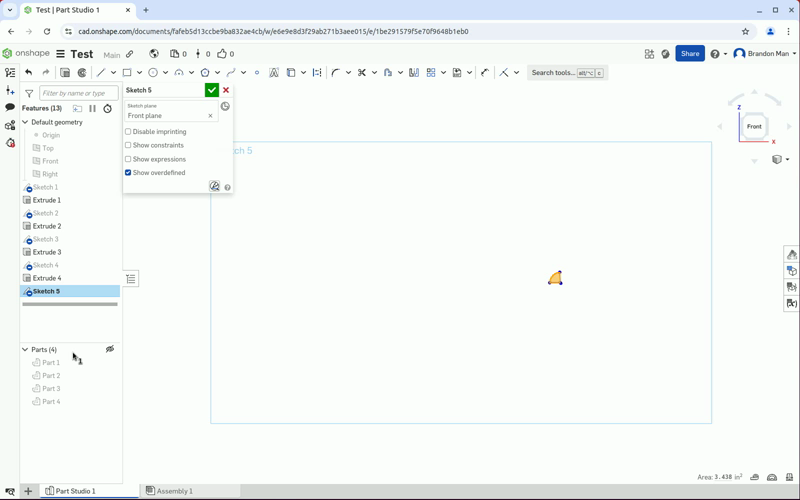
key(shift+y)
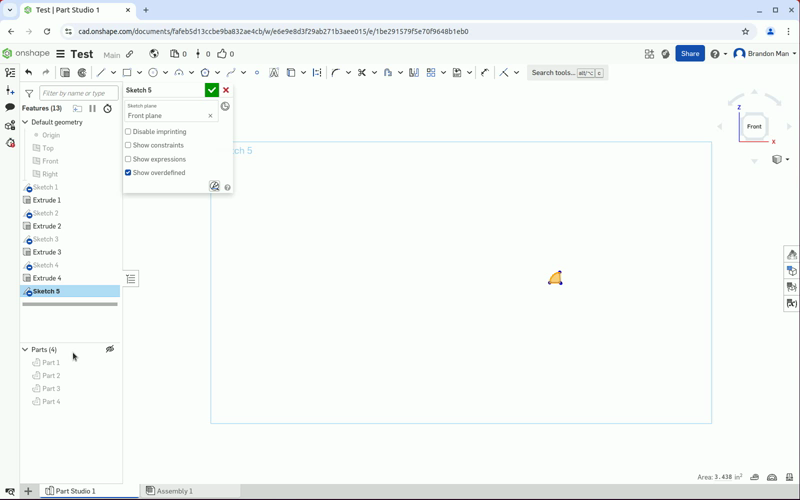
key(shift+e)
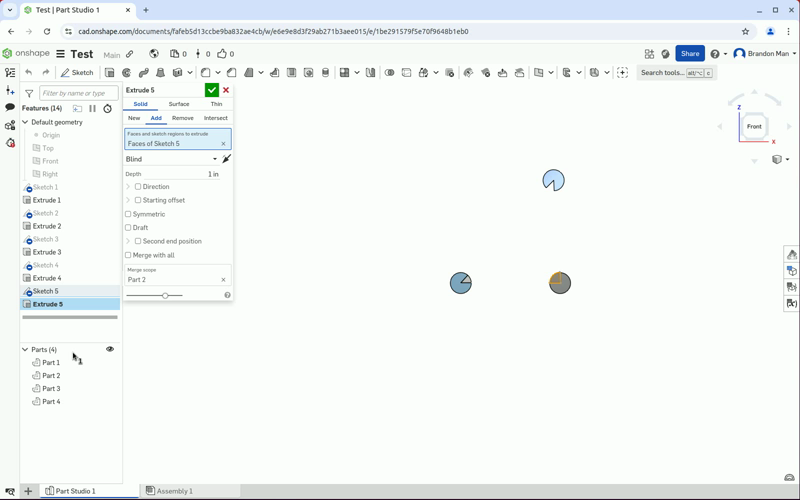
mouse_move(143, 106)
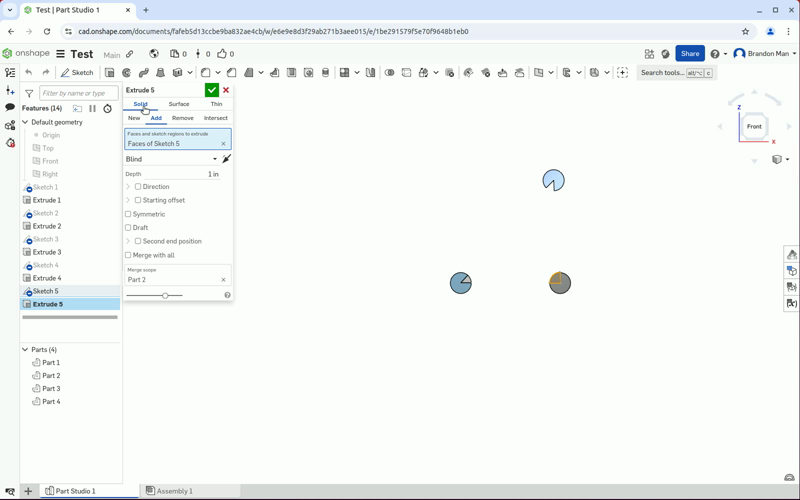
click(143, 106)
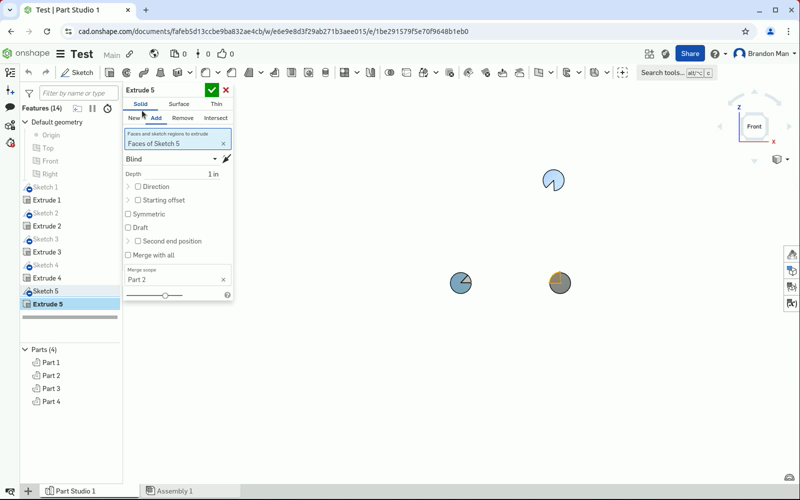
mouse_move(137, 120)
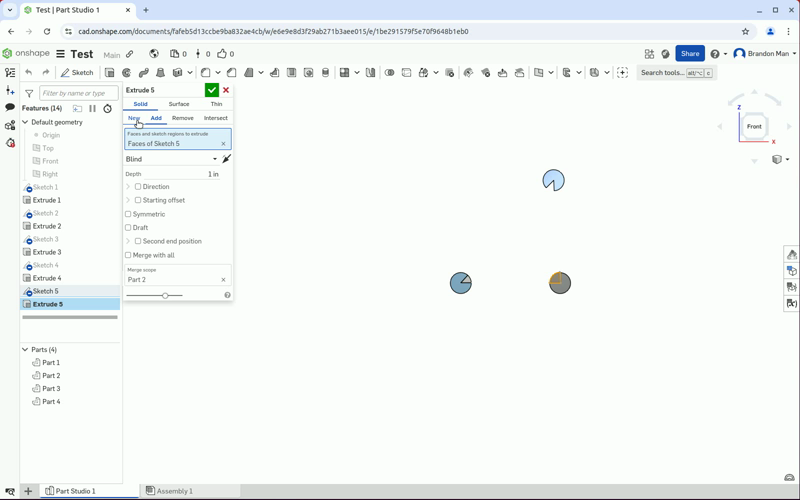
click(137, 120)
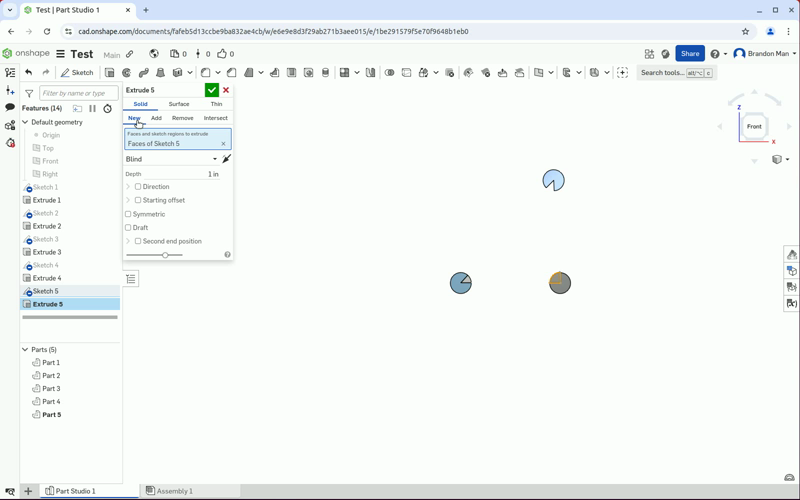
key(tab, 4)
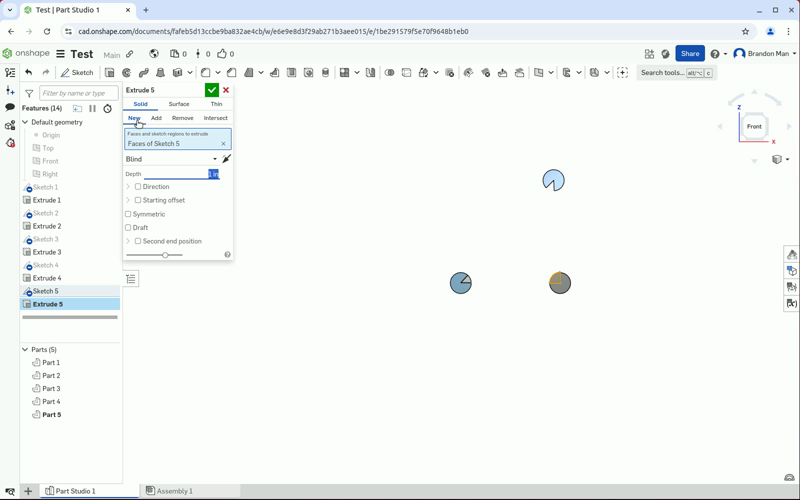
text(4.092)
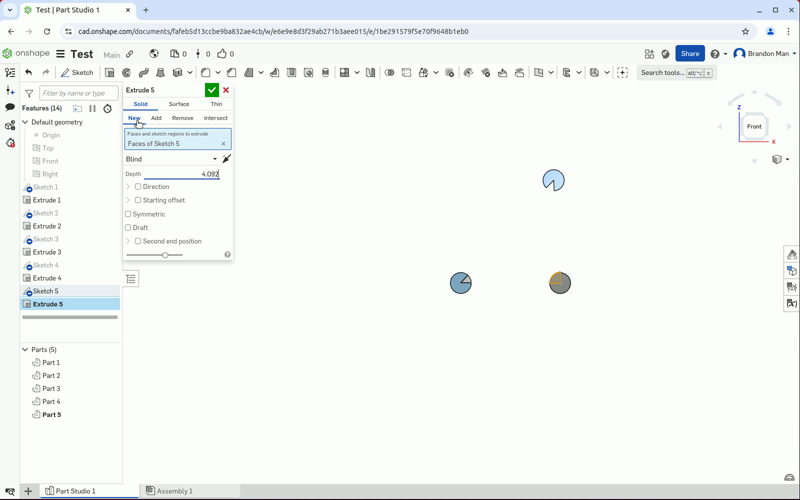
key(enter)
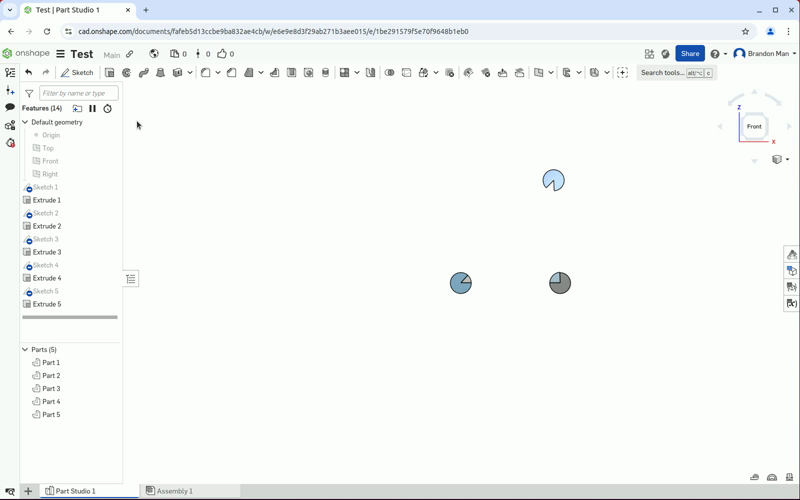
key(shift+h)
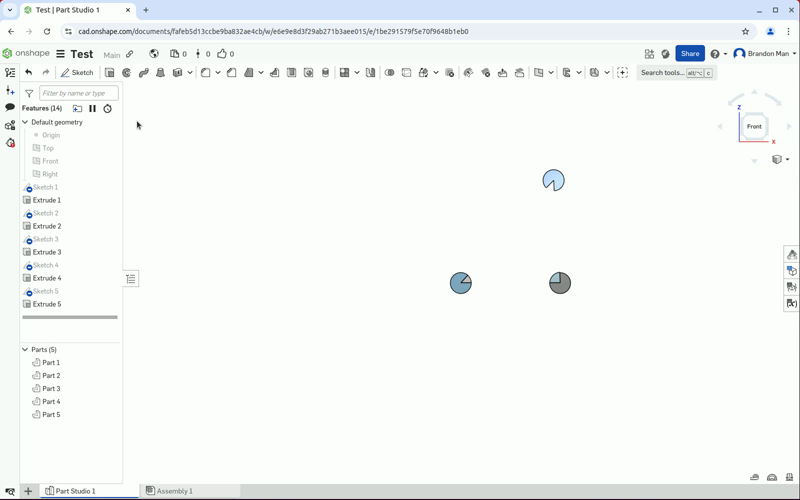
key(shift+h)
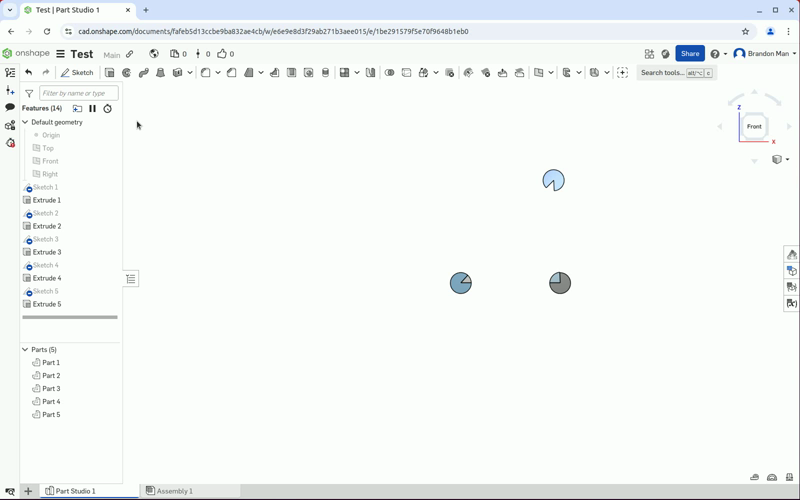
mouse_move(73, 189)
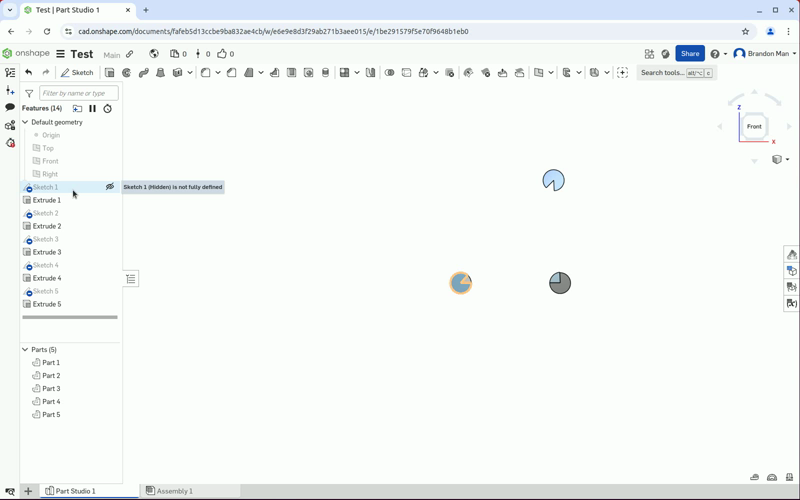
click(73, 189)
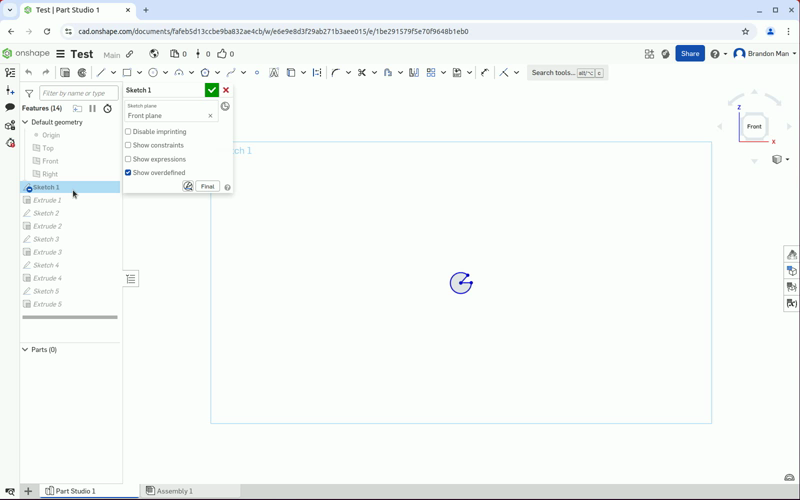
mouse_move(229, 92)
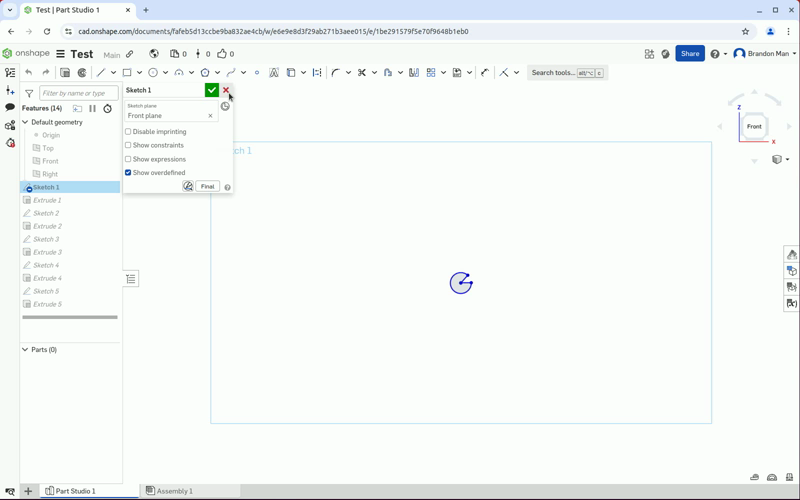
click(229, 92)
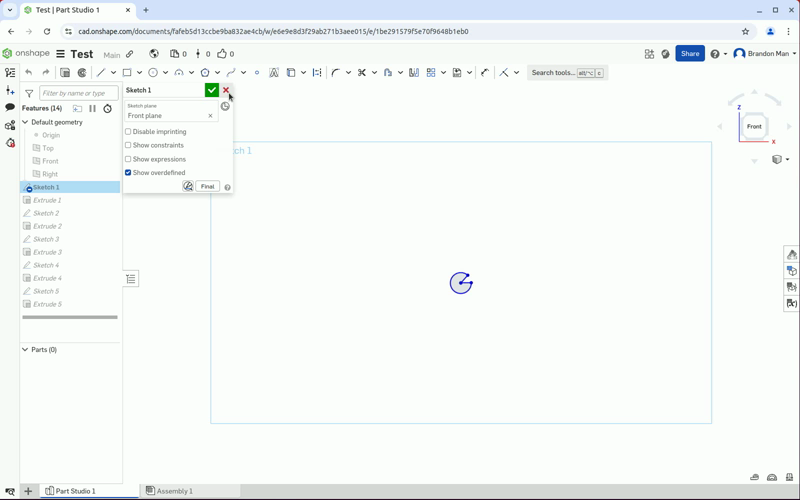
key(shift+s)
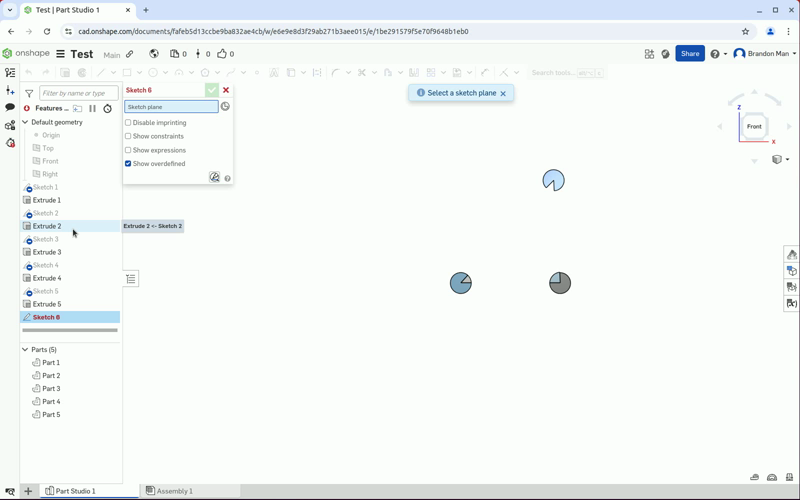
scroll(3)
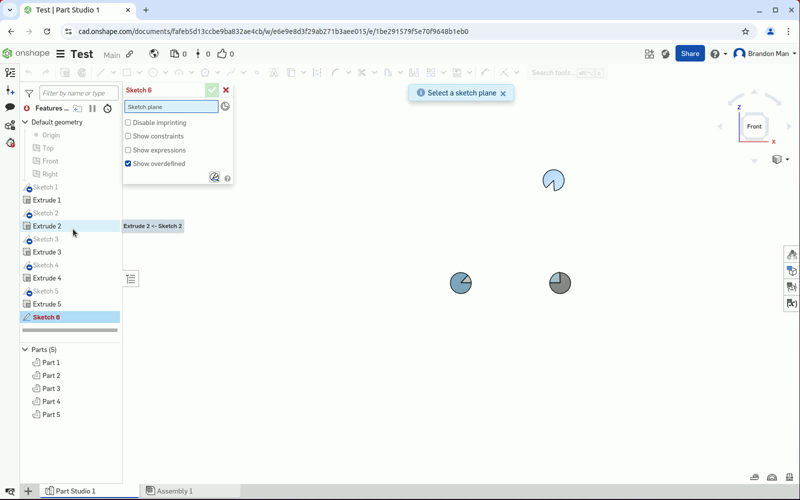
mouse_move(73, 163)
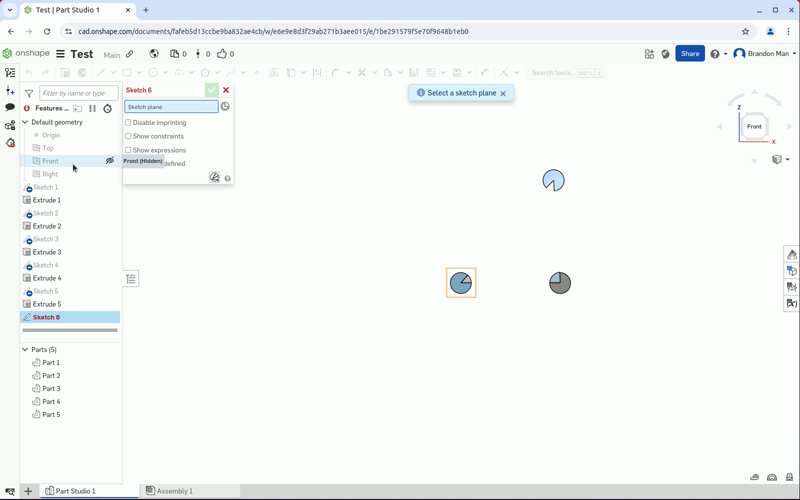
click(73, 163)
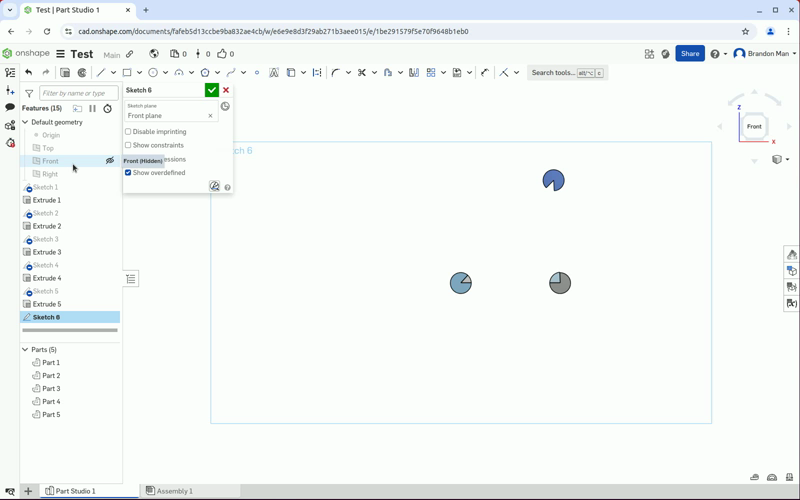
mouse_move(73, 352)
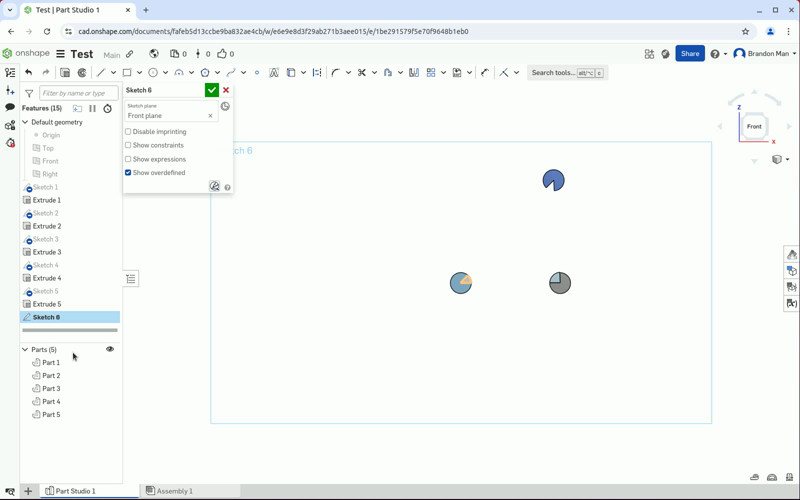
key(y)
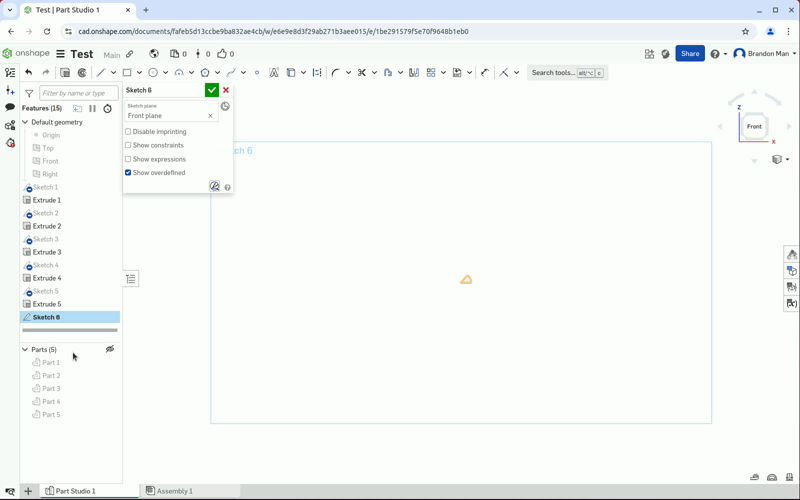
key(a)
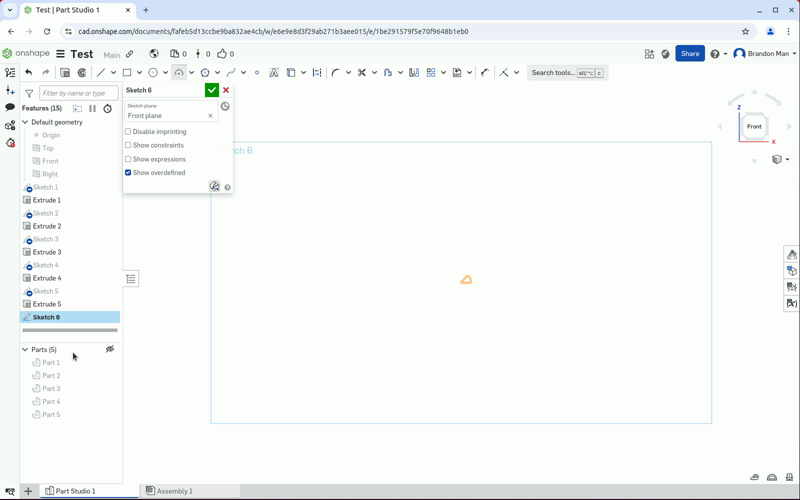
key_down(shift)
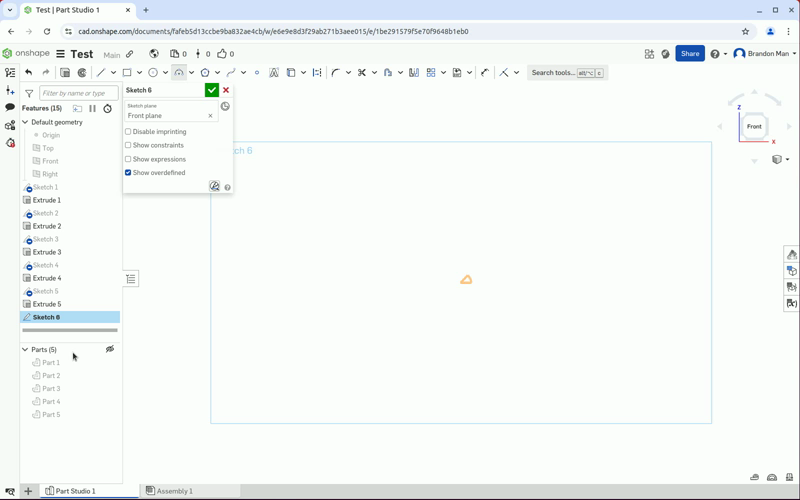
mouse_move(546, 187)
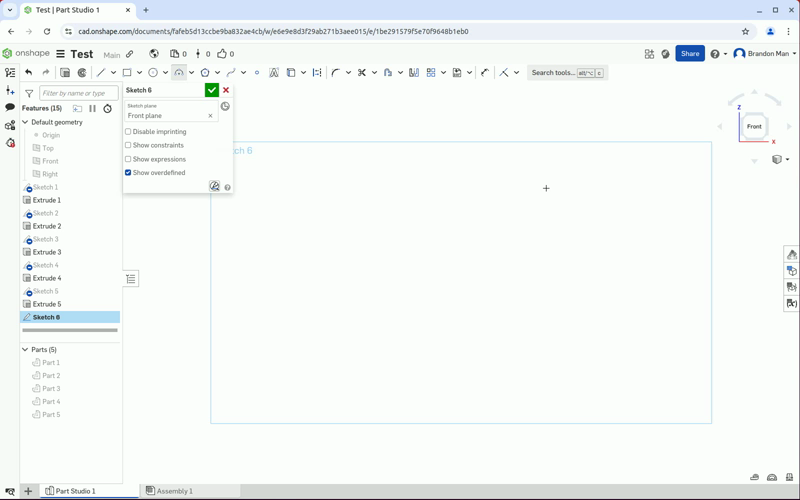
click(546, 187)
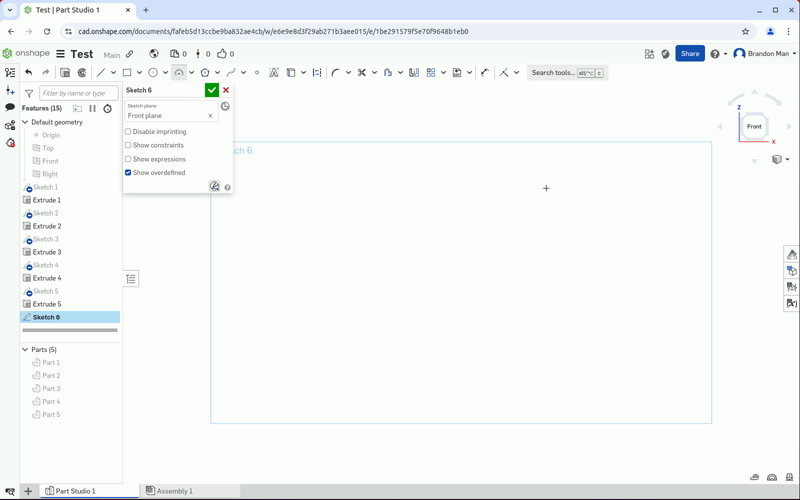
key_up(shift)
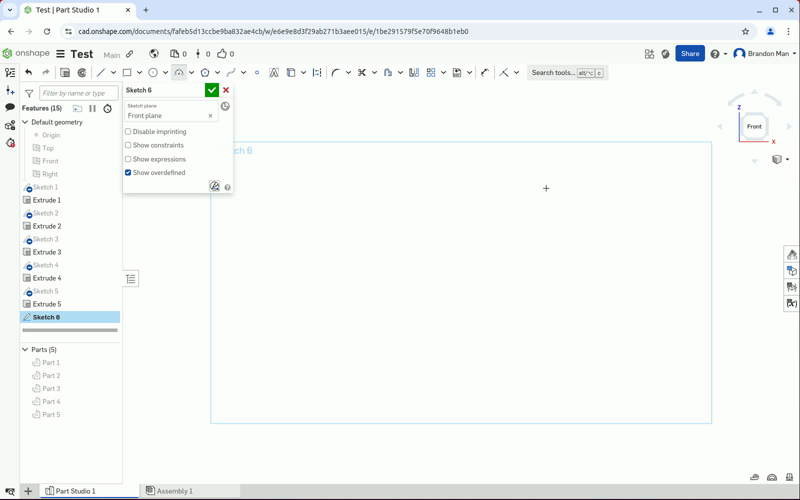
key_down(shift)
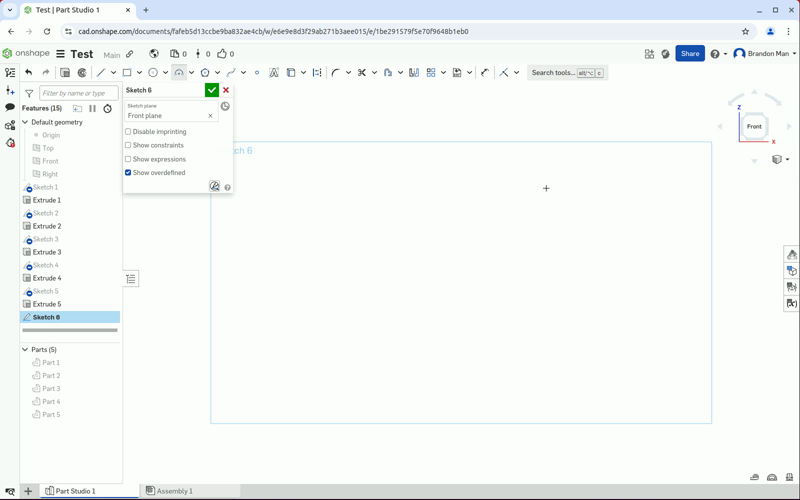
mouse_move(554, 190)
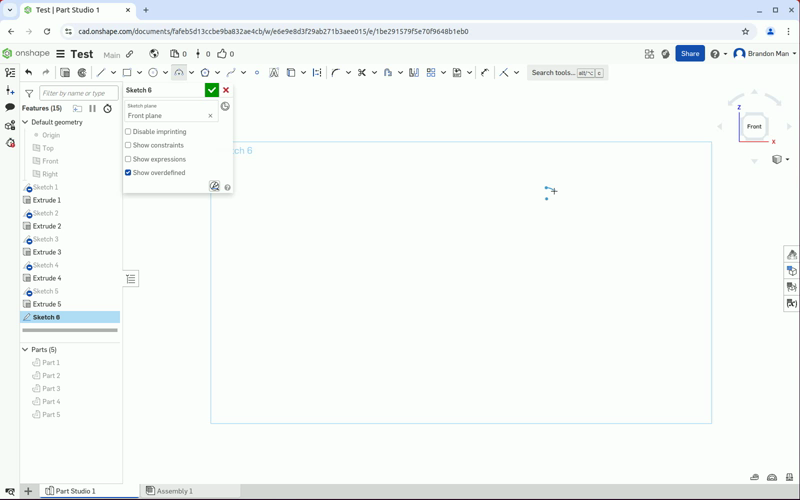
click(554, 190)
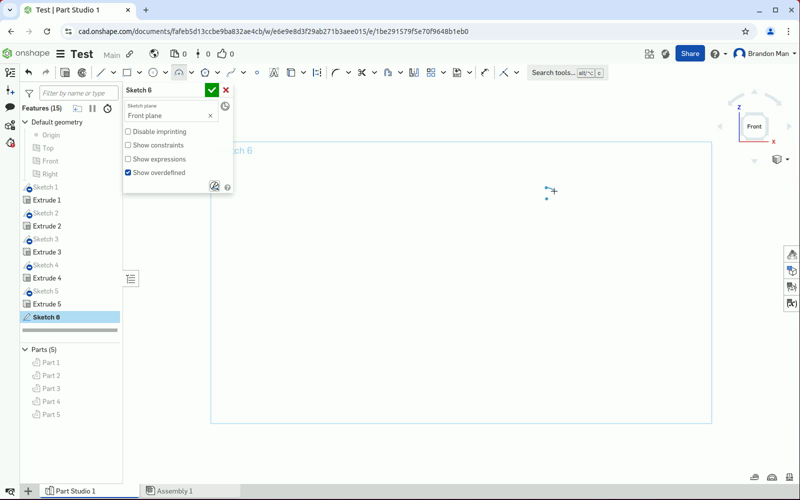
mouse_move(549, 190)
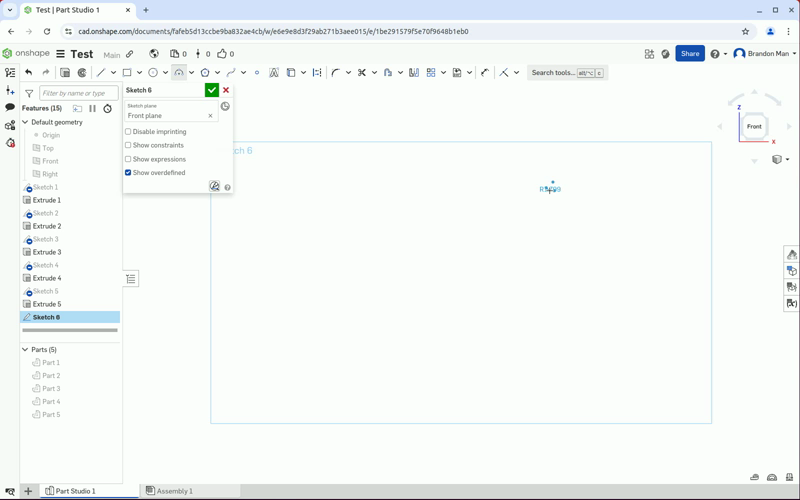
click(549, 190)
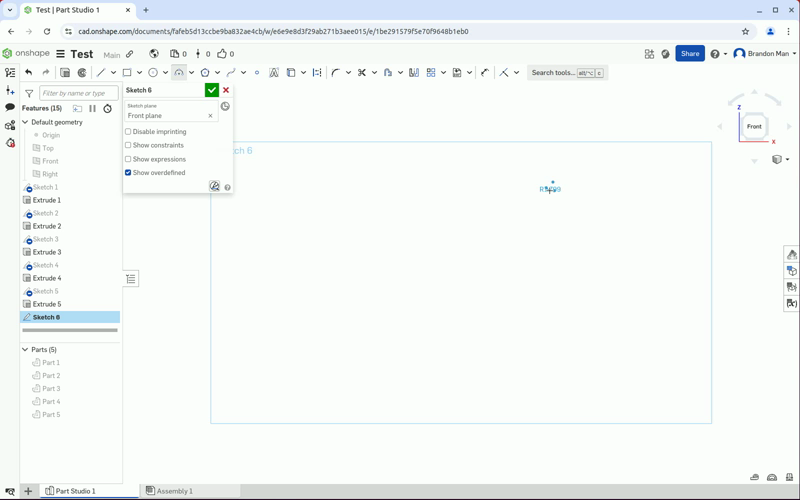
key_up(shift)
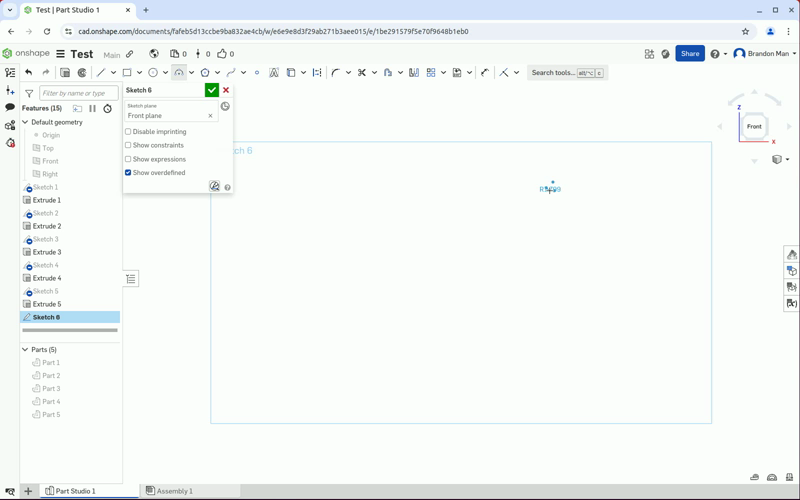
key(esc)
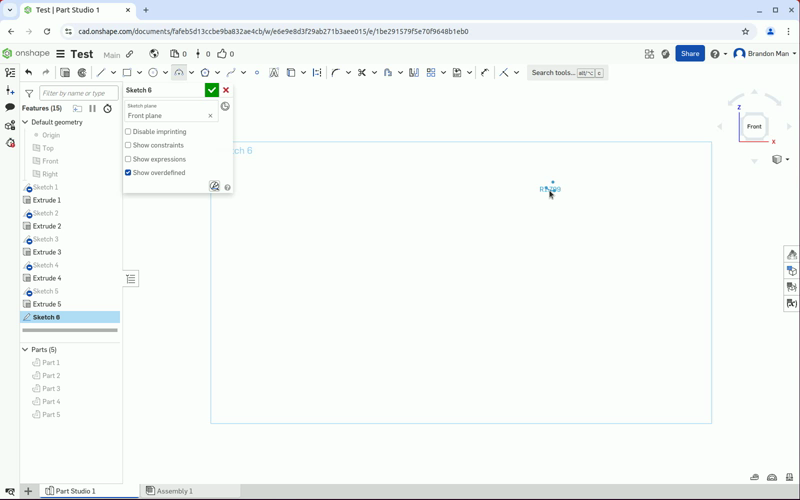
key(l)
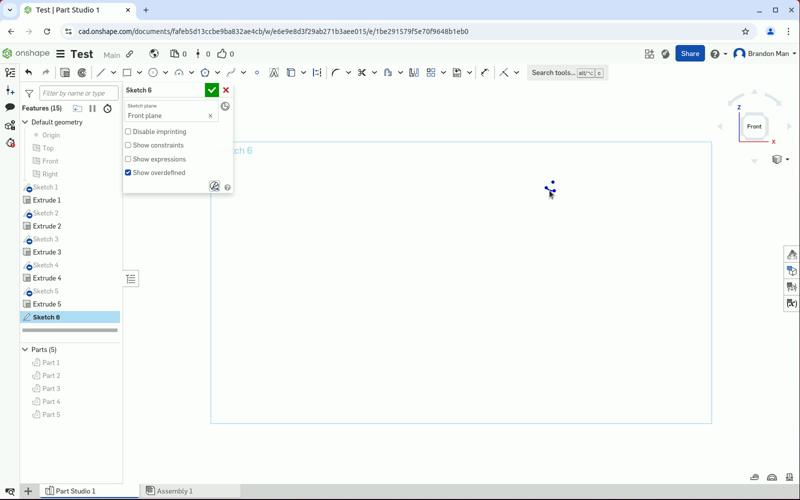
mouse_move(554, 190)
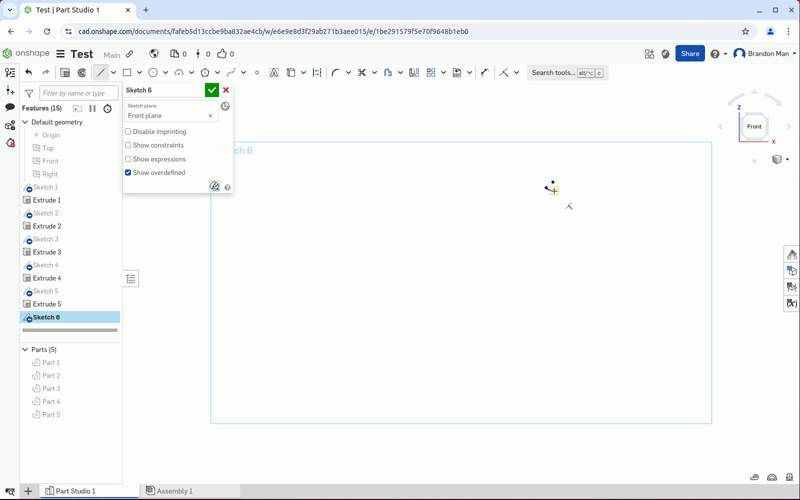
click(554, 190)
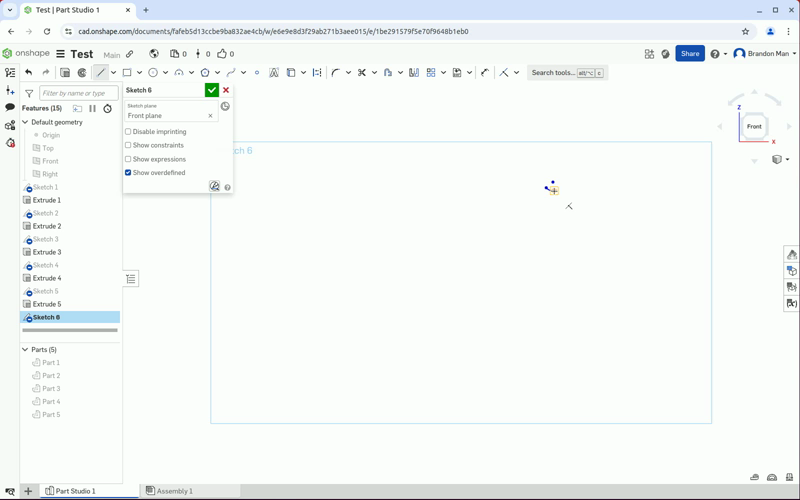
key_down(shift)
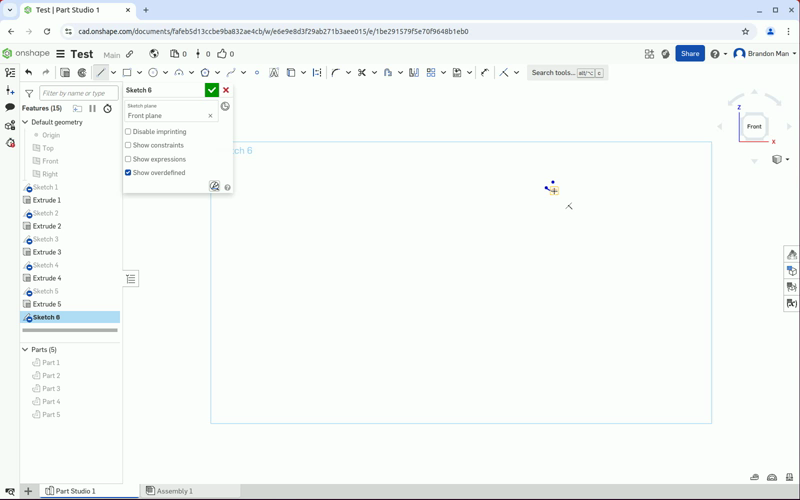
mouse_move(584, 190)
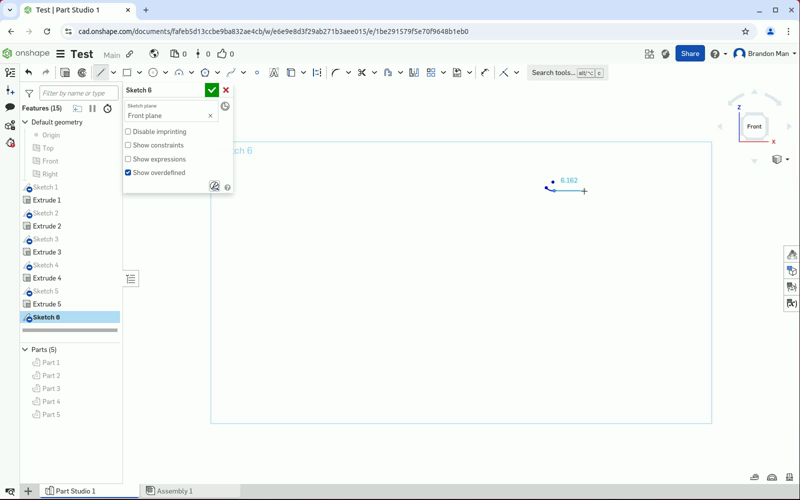
mouse_move(553, 179)
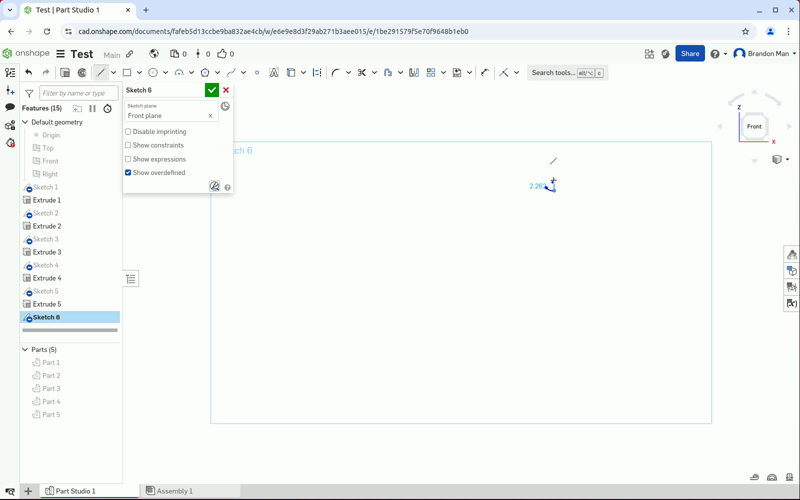
click(553, 179)
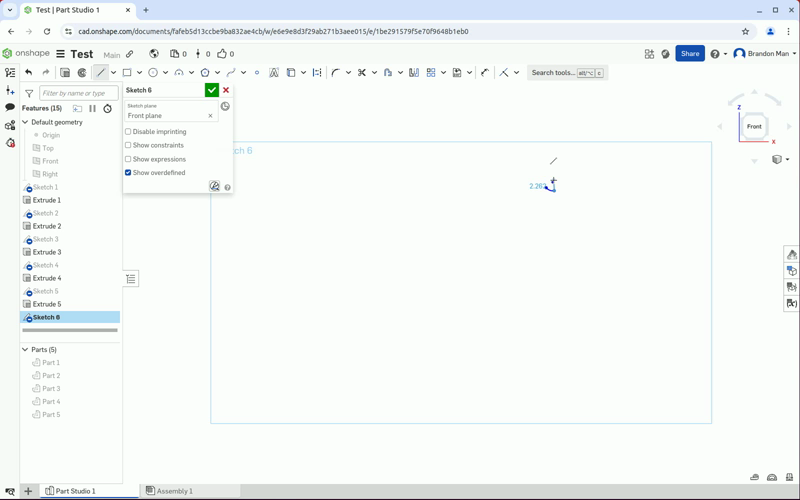
key_up(shift)
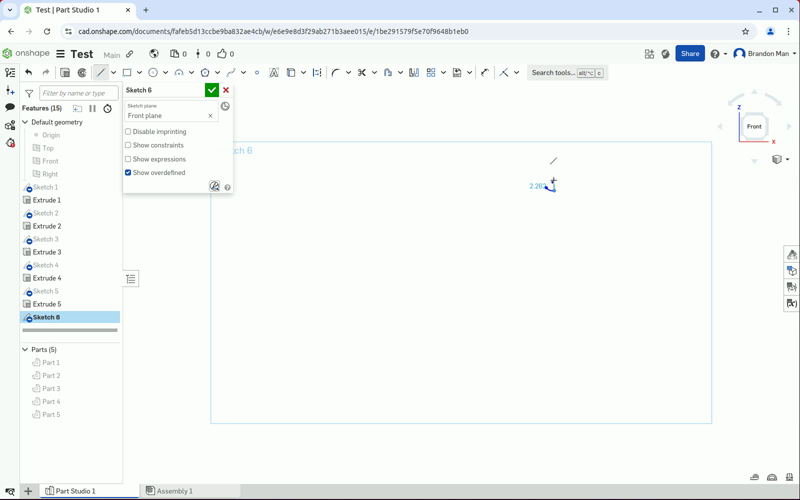
mouse_move(583, 179)
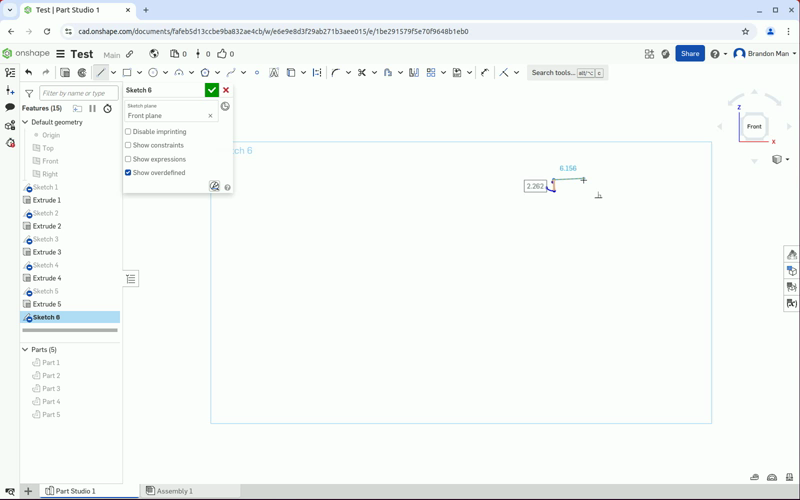
key_down(shift)
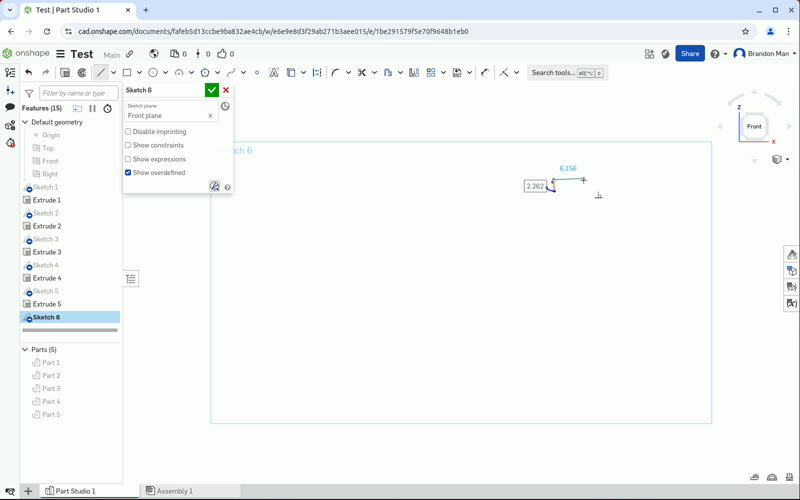
mouse_move(546, 187)
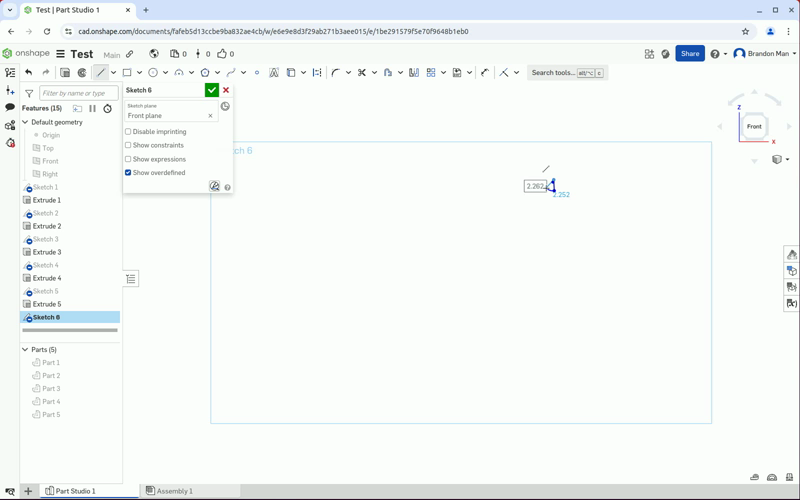
scroll(6)
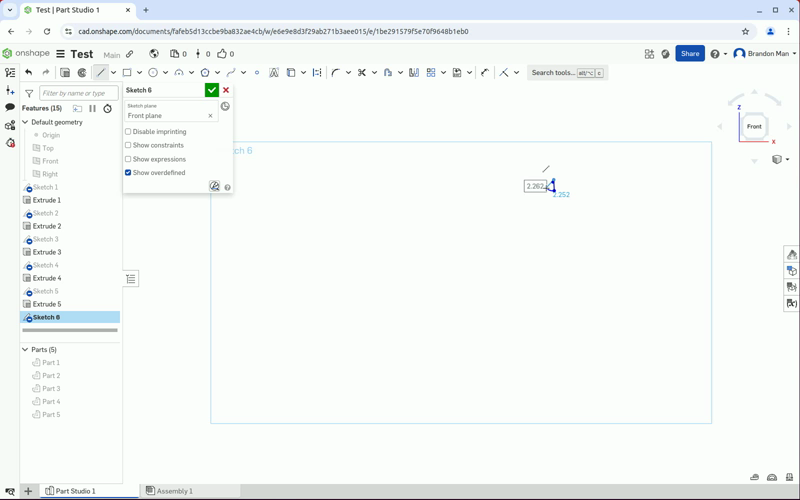
scroll(6)
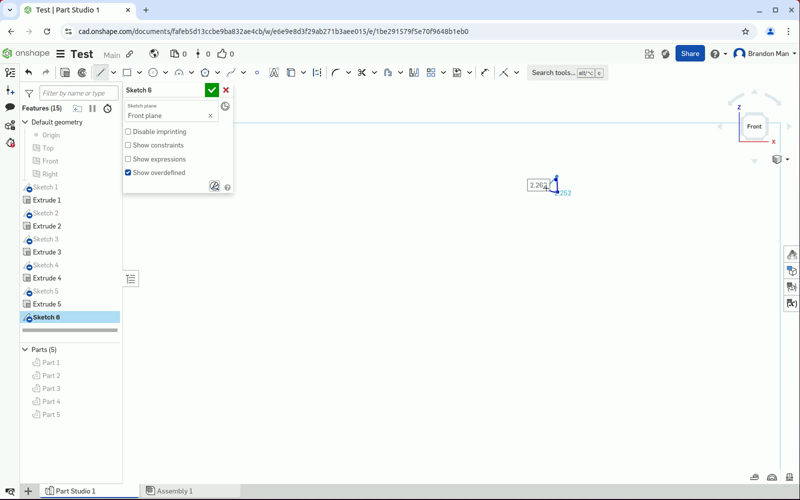
scroll(6)
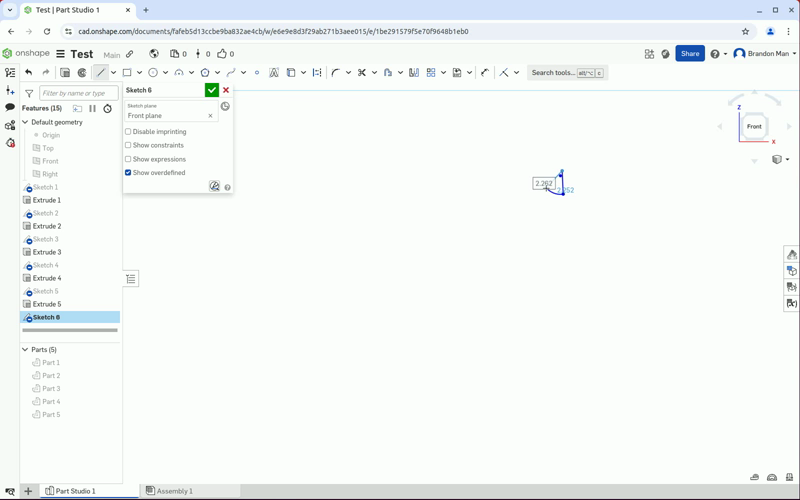
scroll(6)
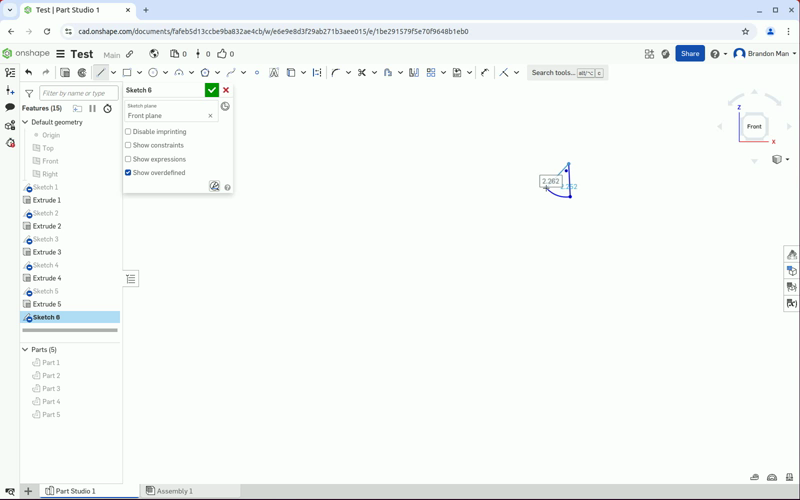
scroll(6)
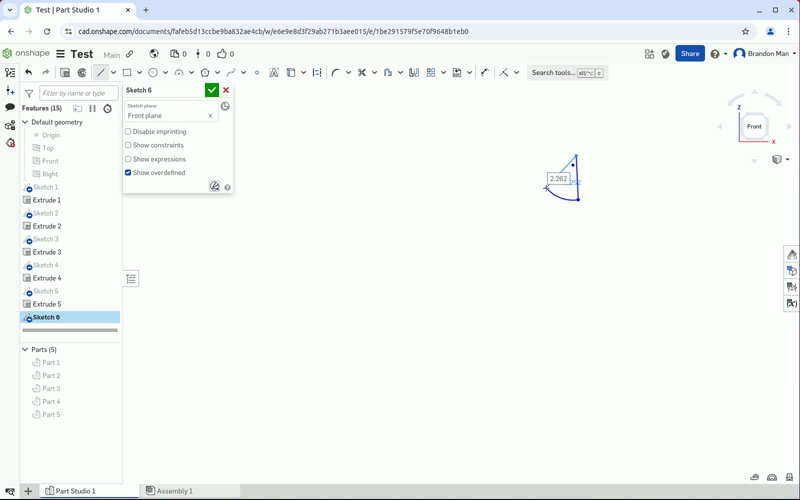
scroll(6)
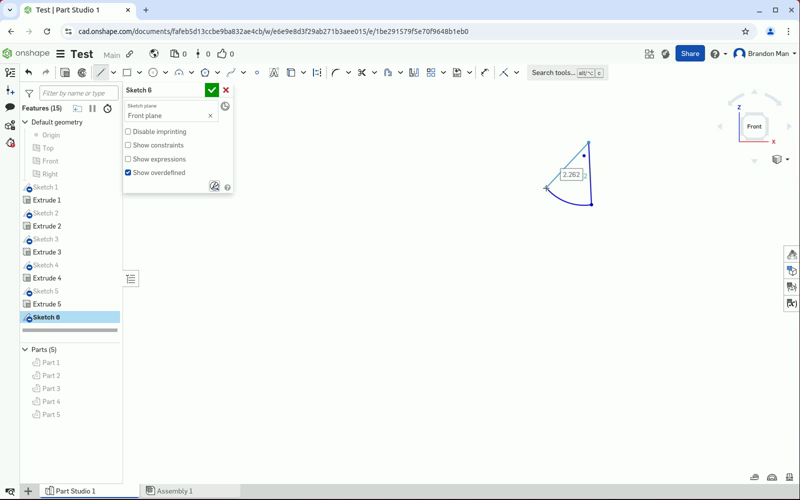
scroll(6)
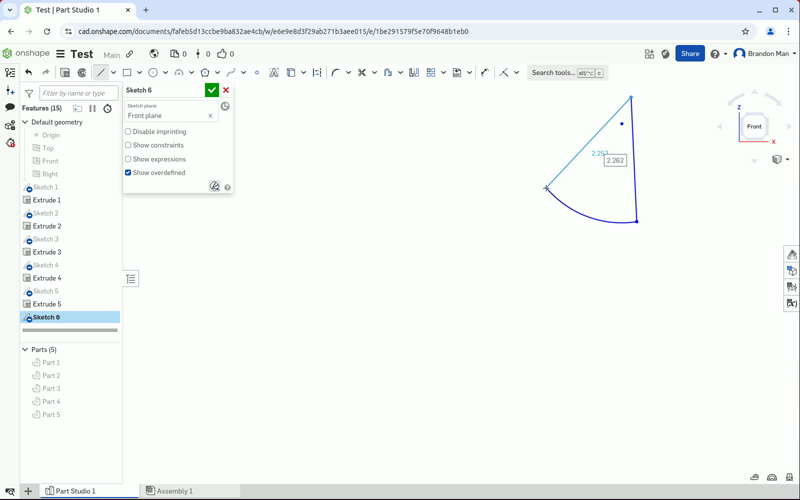
key_up(shift)
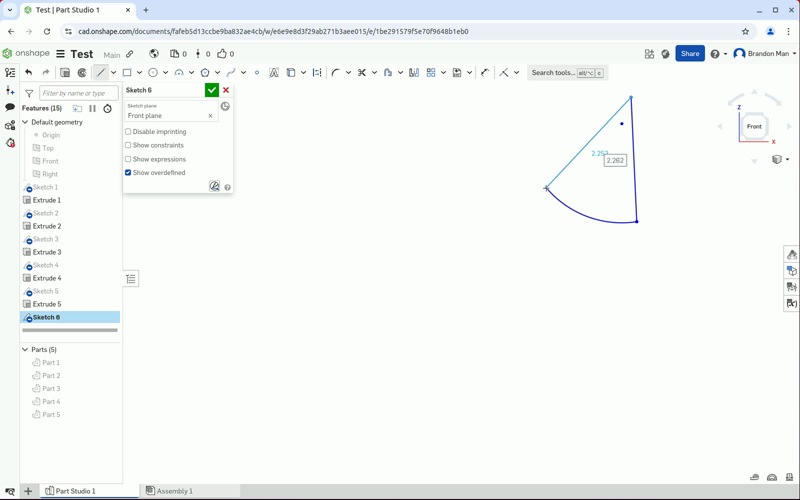
click(546, 187)
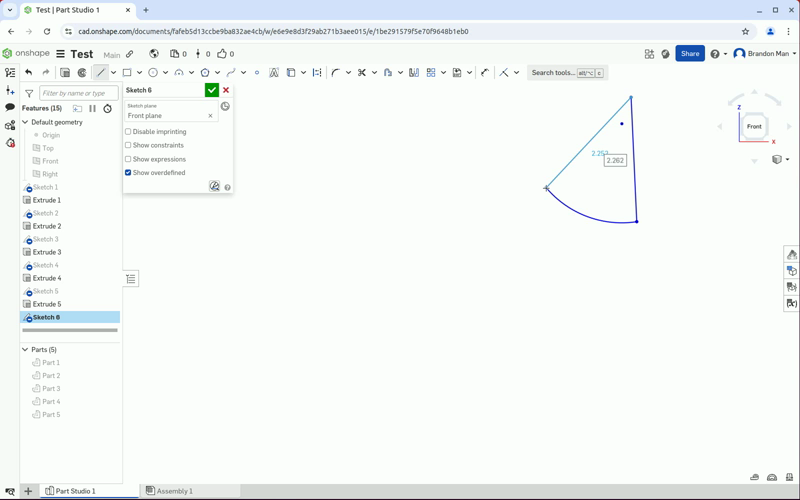
scroll(-6)
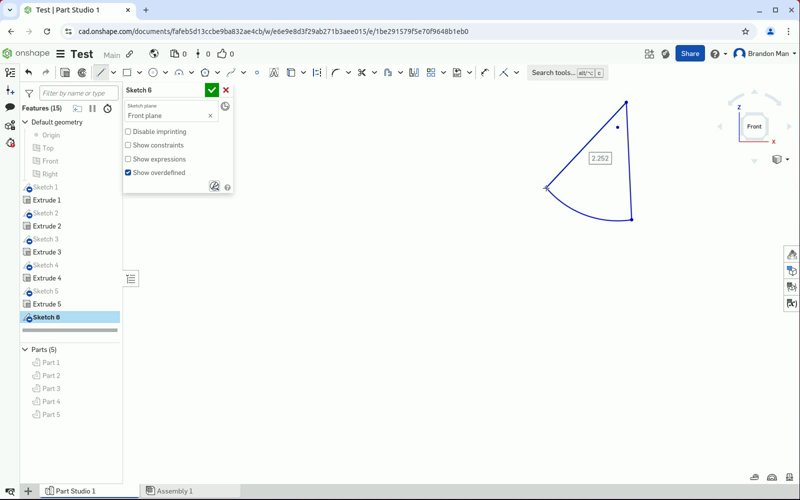
scroll(-6)
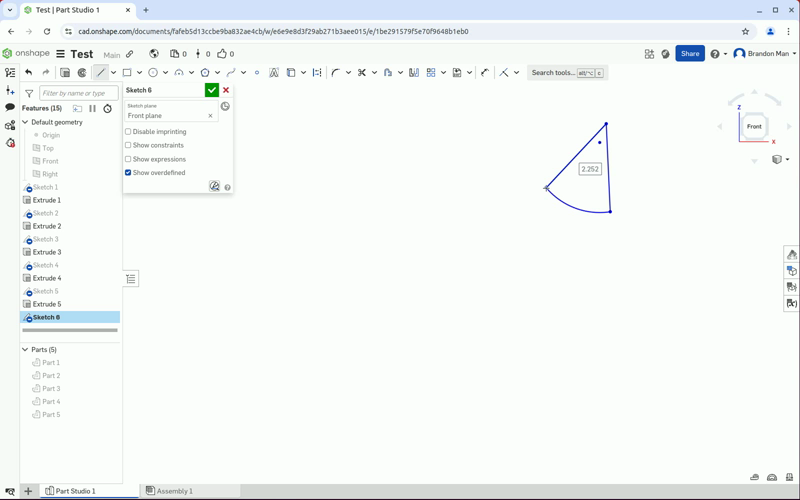
scroll(-6)
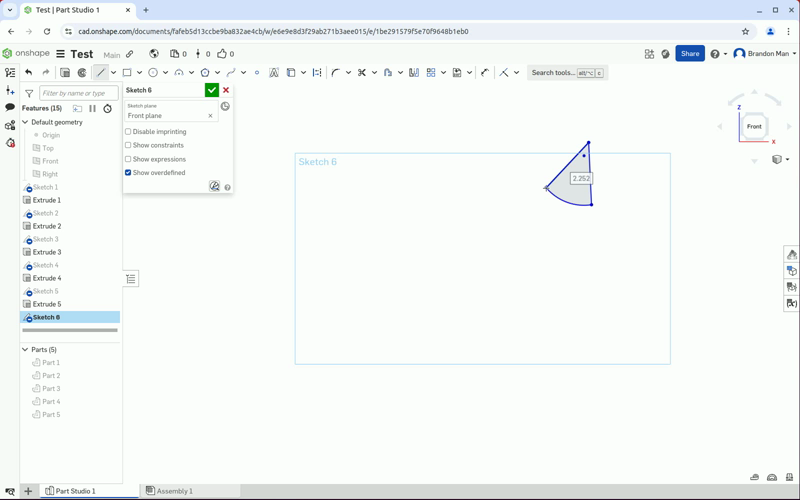
scroll(-6)
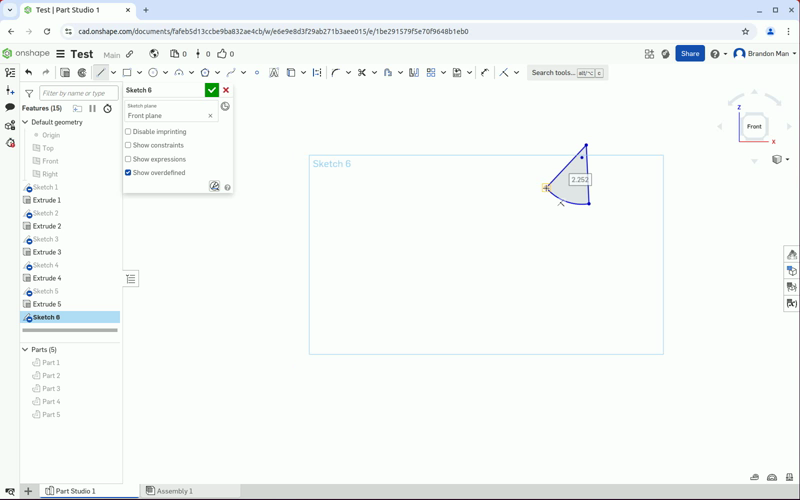
scroll(-6)
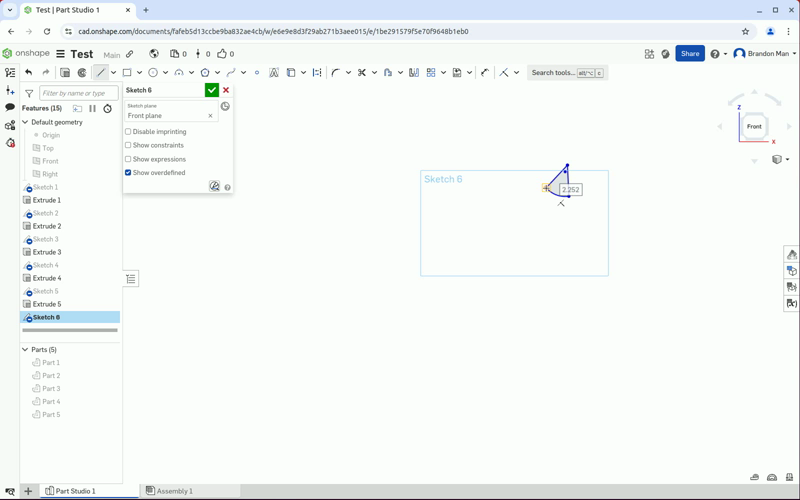
scroll(-6)
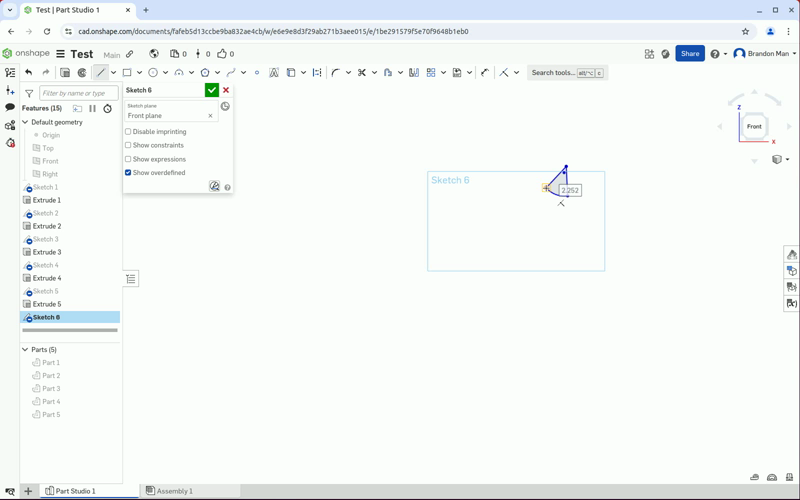
scroll(-6)
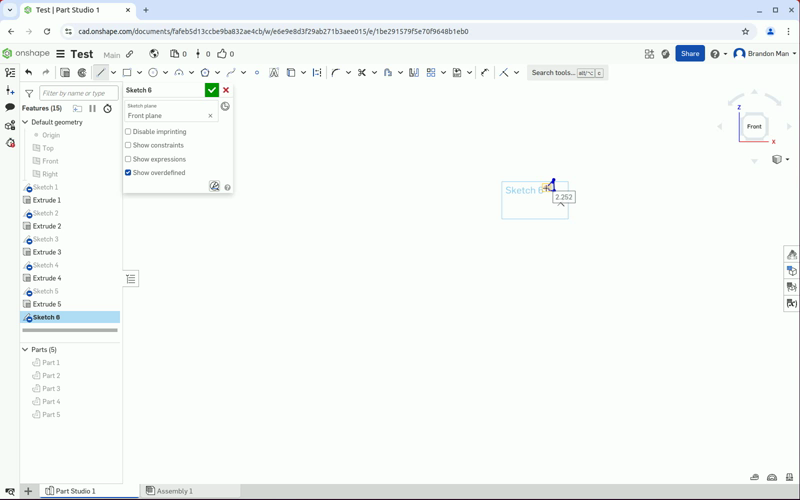
key(esc)
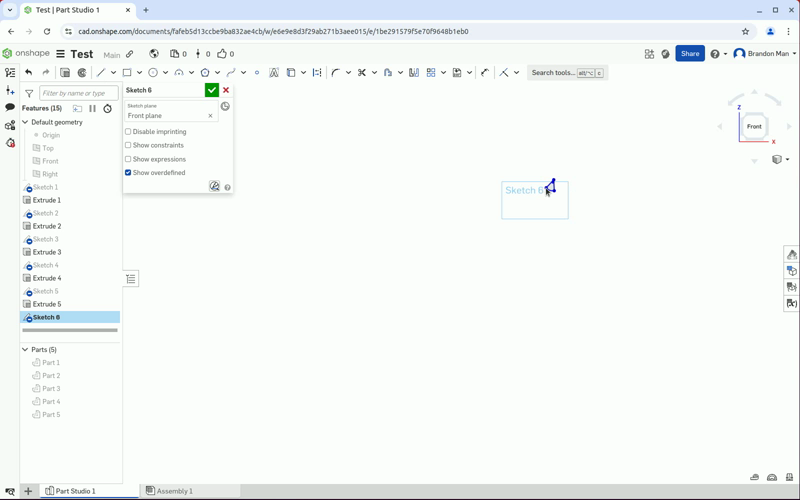
mouse_move(550, 184)
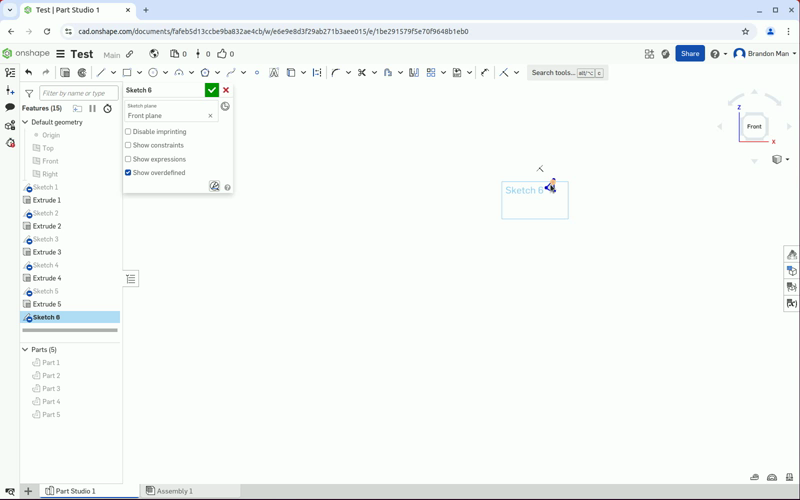
scroll(6)
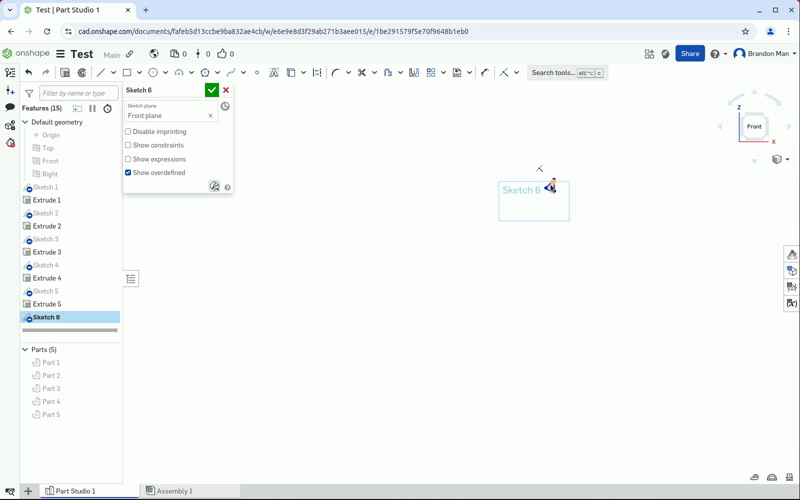
scroll(6)
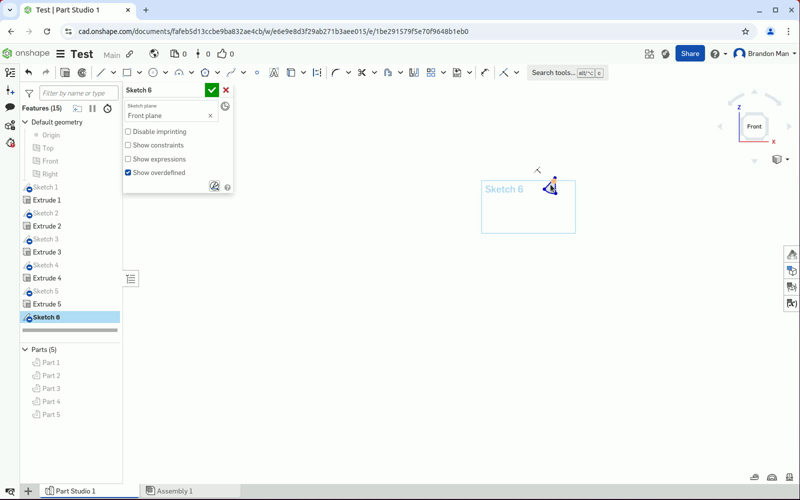
scroll(6)
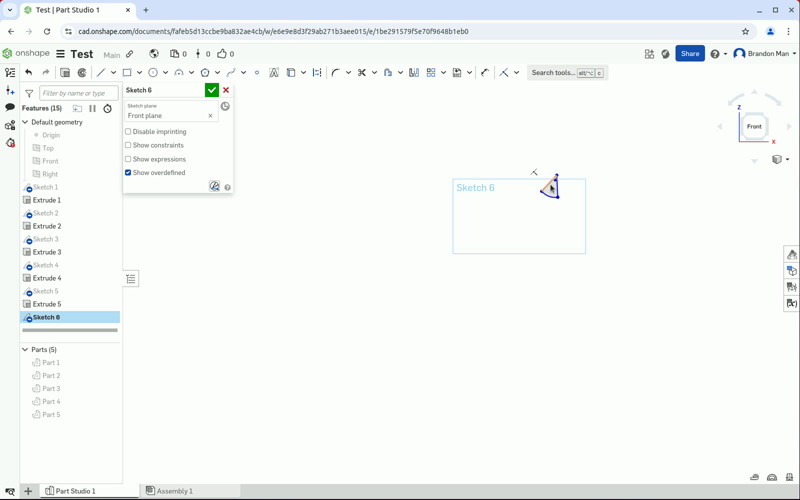
scroll(6)
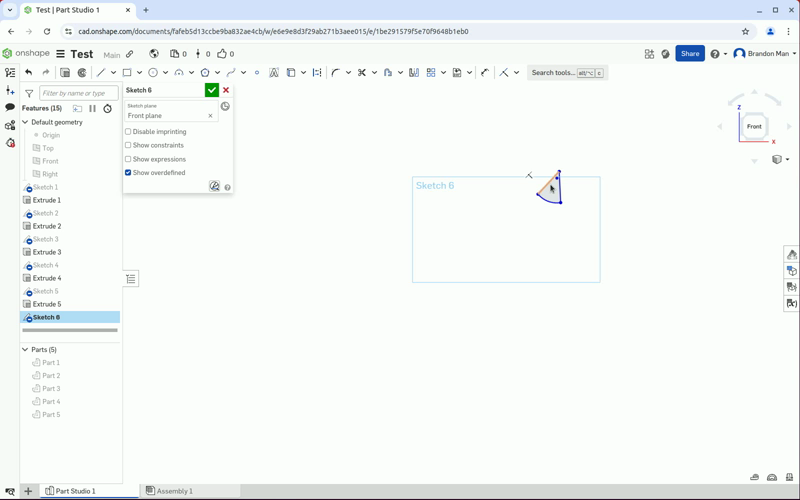
scroll(6)
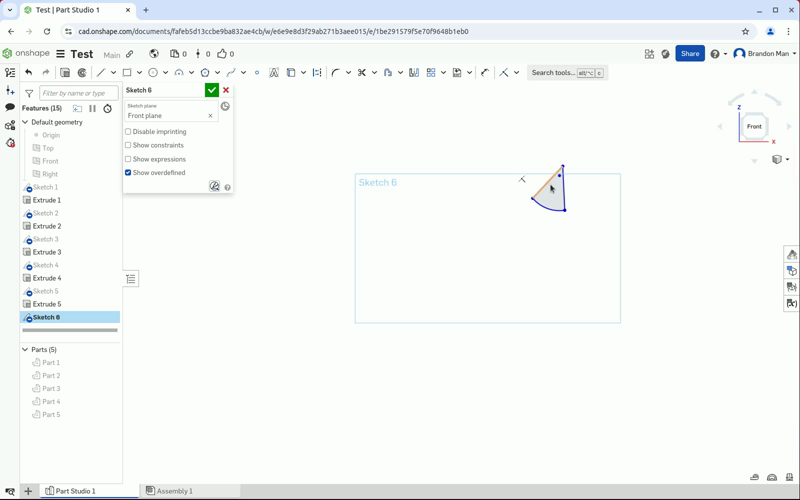
scroll(6)
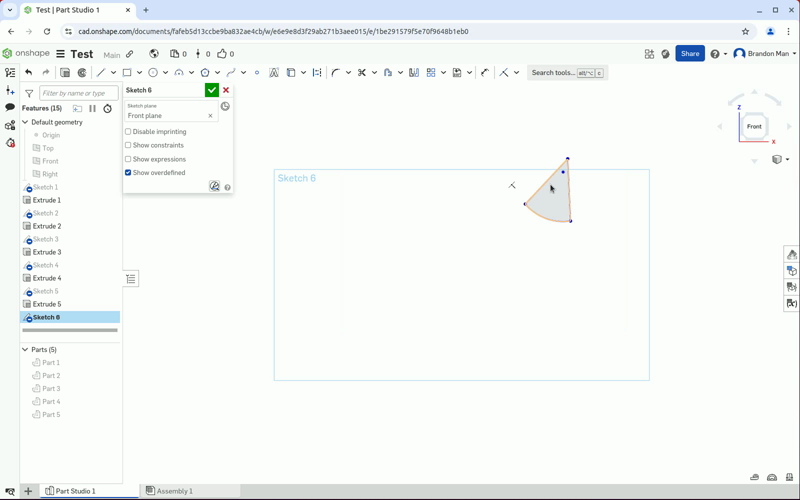
scroll(6)
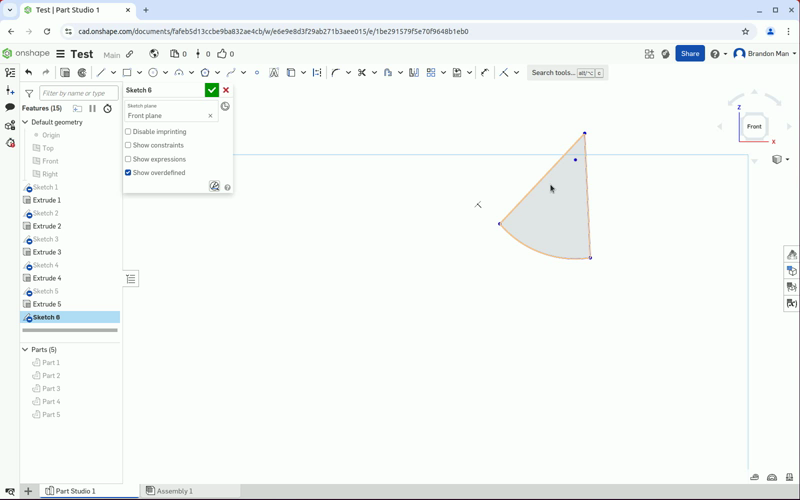
click(550, 184)
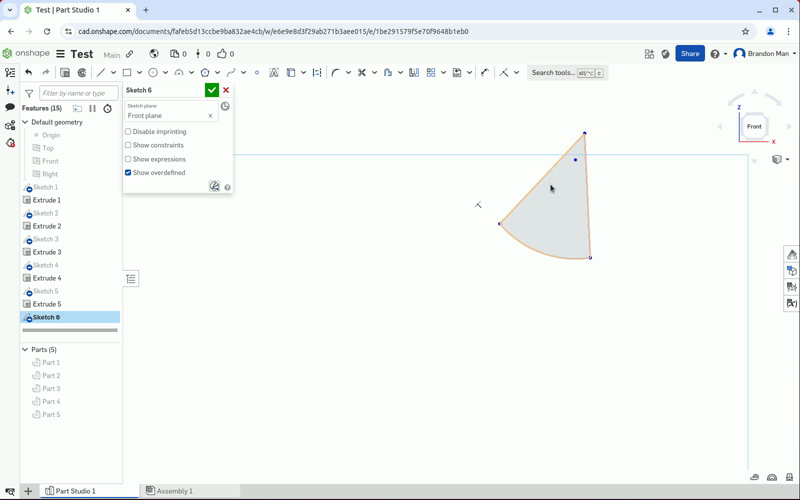
scroll(-6)
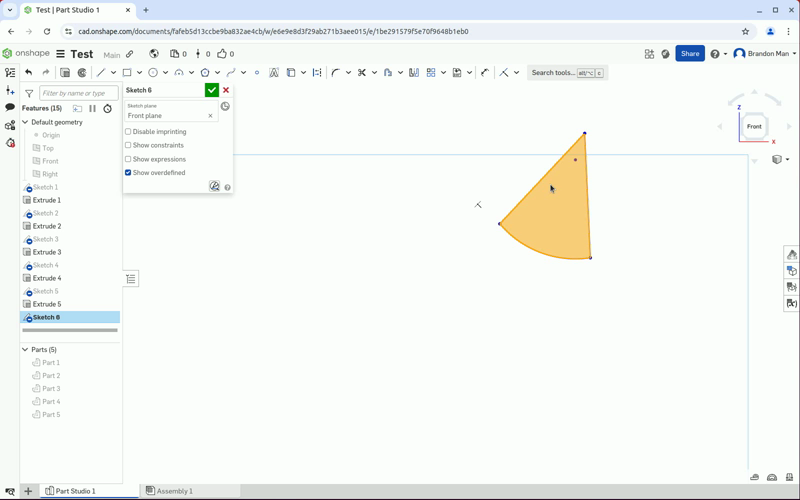
scroll(-6)
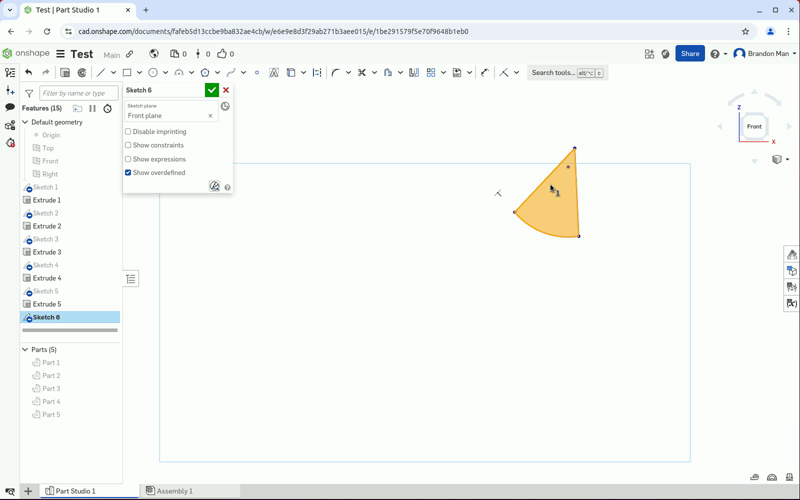
scroll(-6)
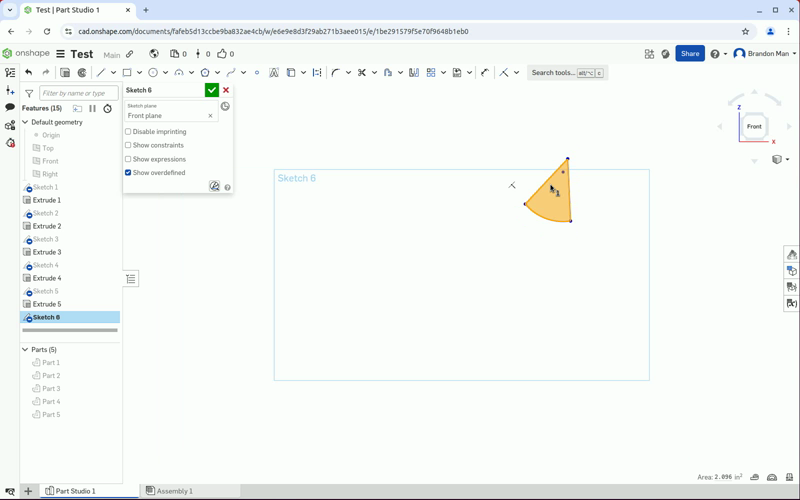
scroll(-6)
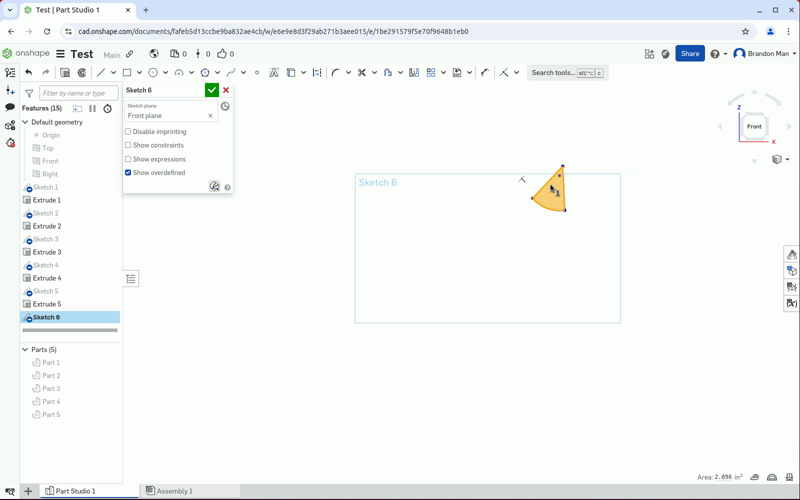
scroll(-6)
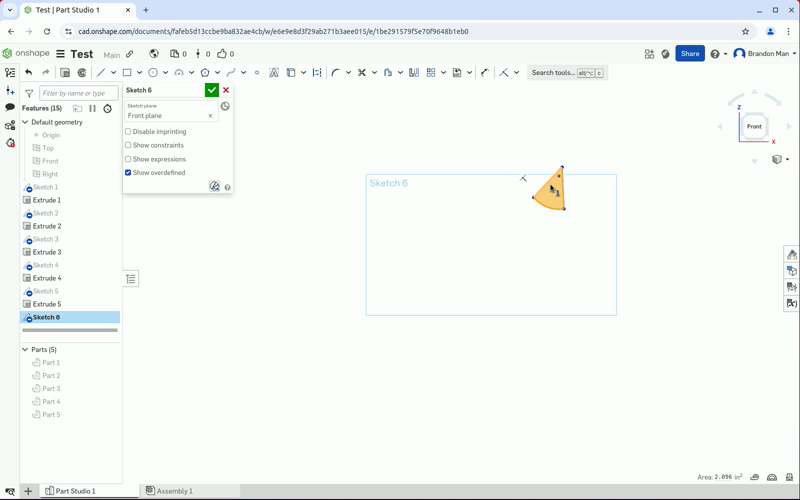
scroll(-6)
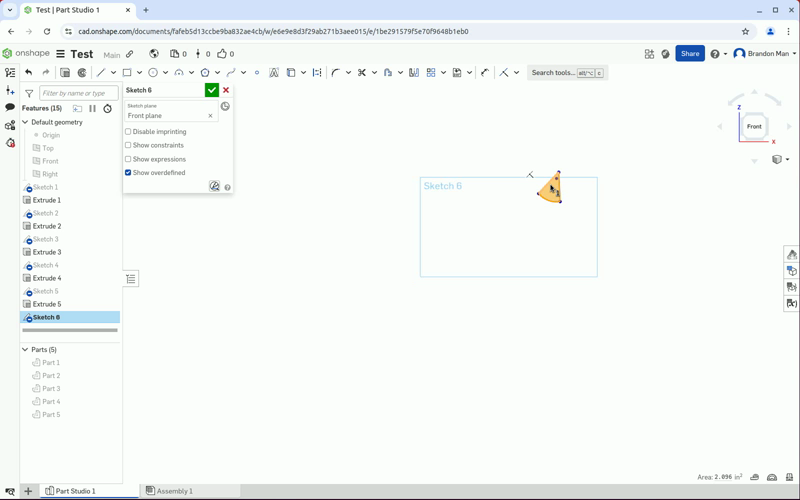
scroll(-6)
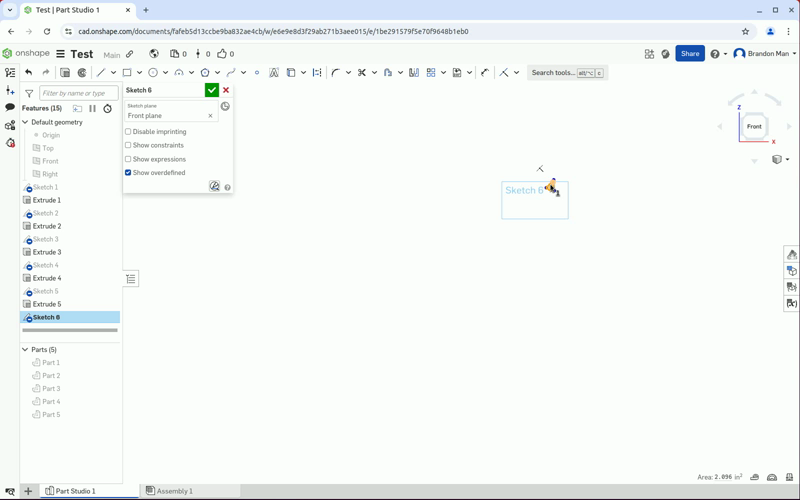
mouse_move(73, 352)
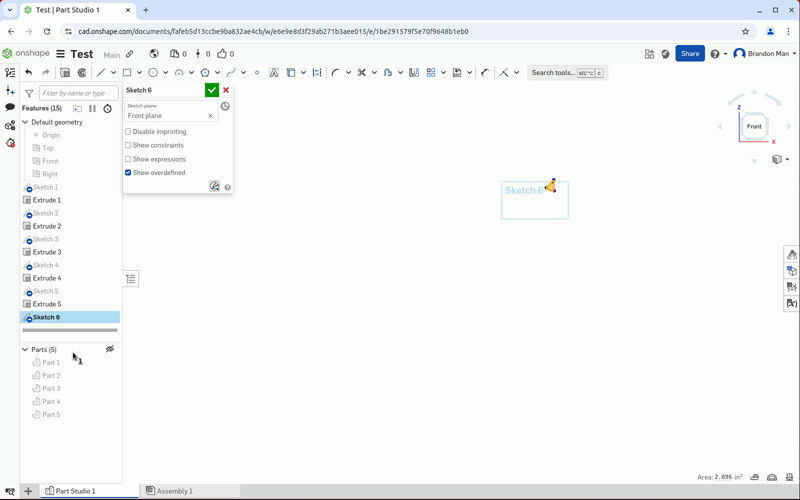
key(shift+y)
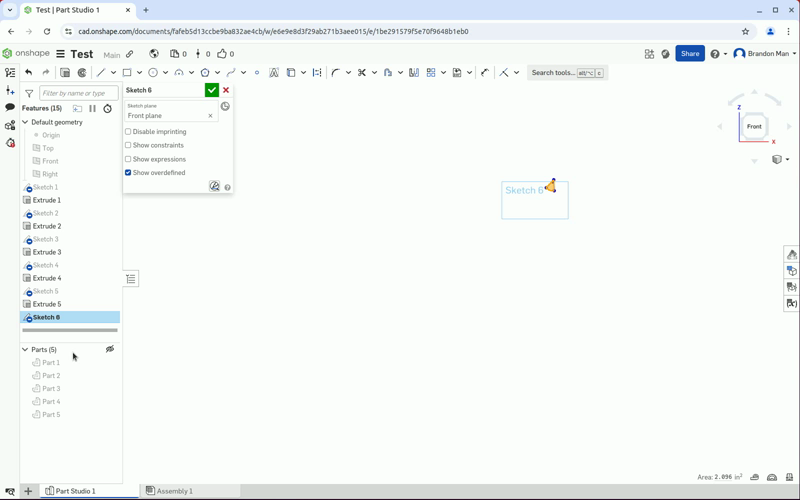
key(shift+e)
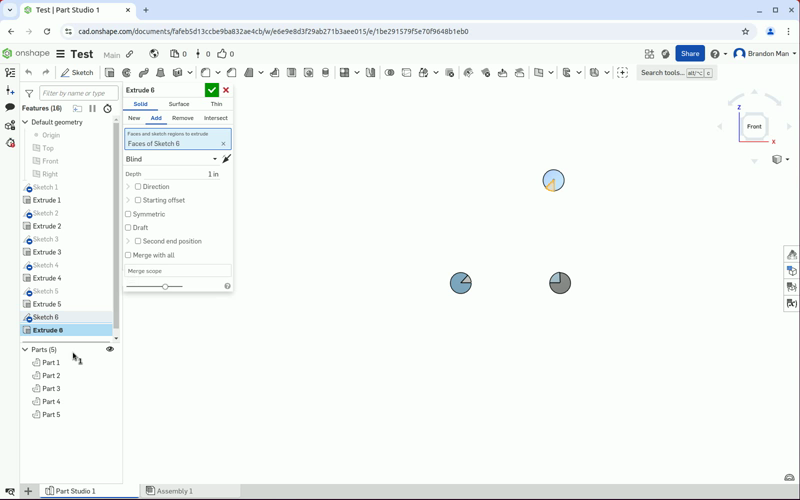
mouse_move(143, 106)
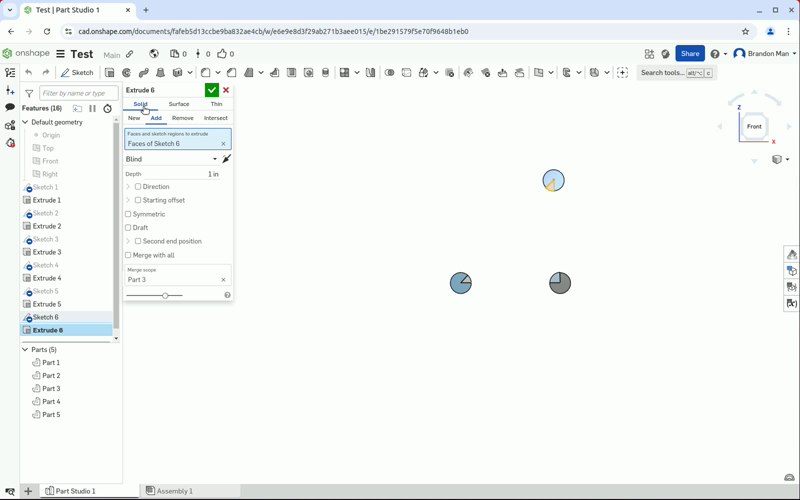
click(143, 106)
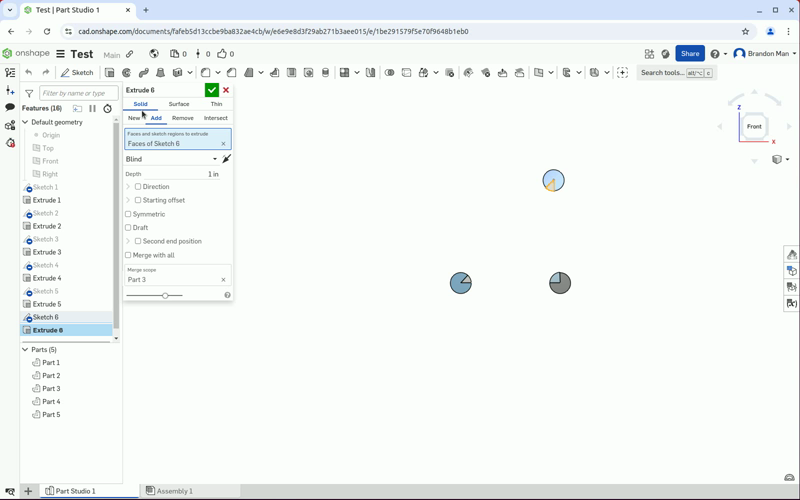
mouse_move(137, 120)
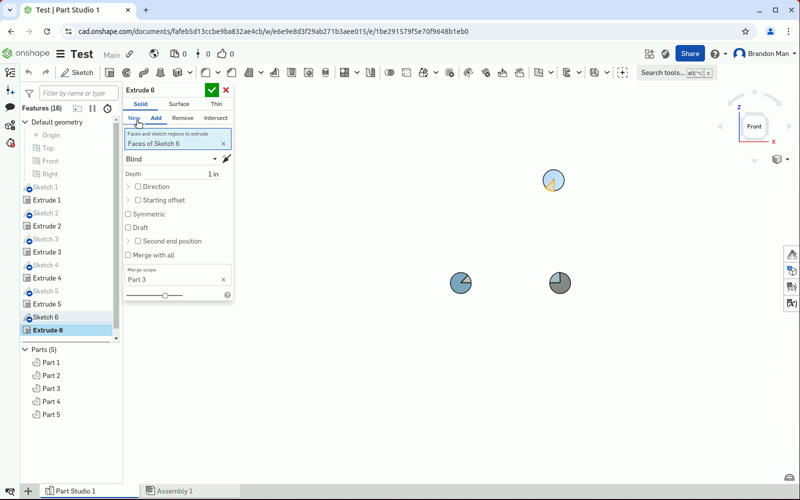
click(137, 120)
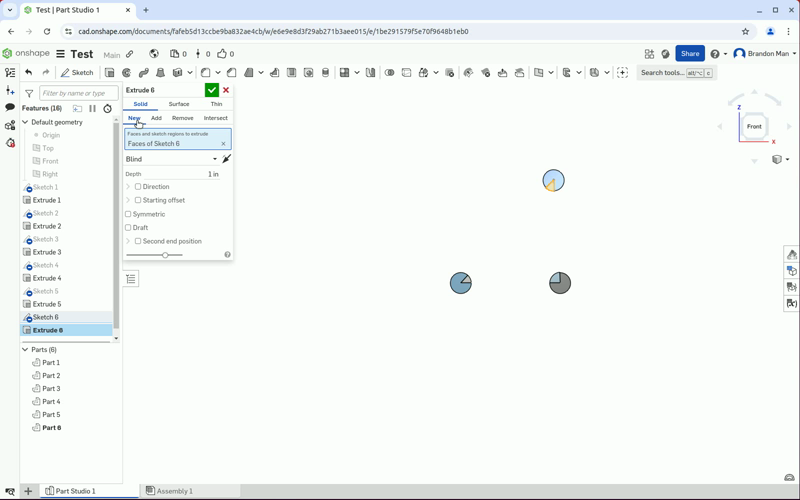
key(tab, 4)
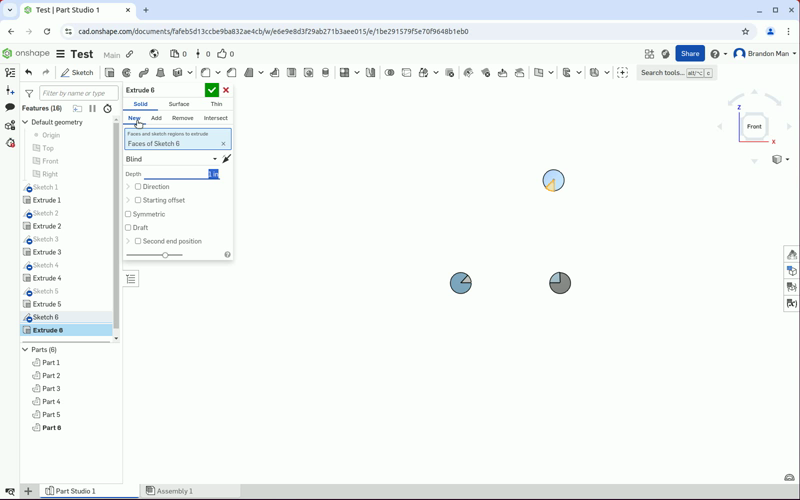
text(4.092)
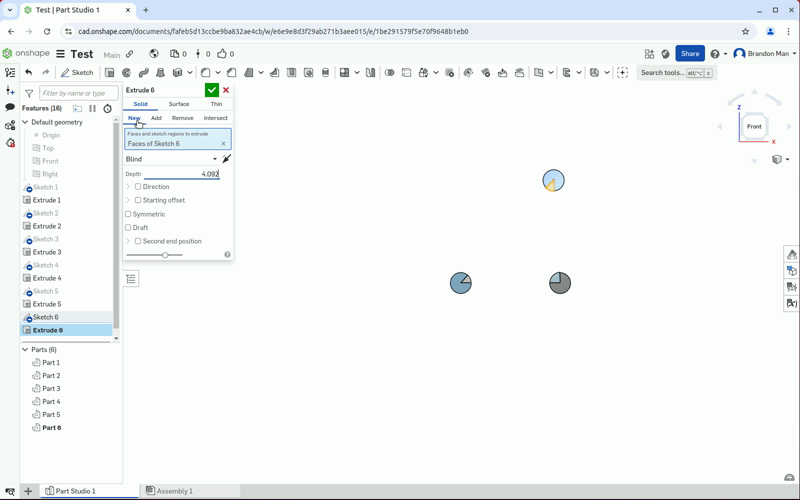
key(enter)
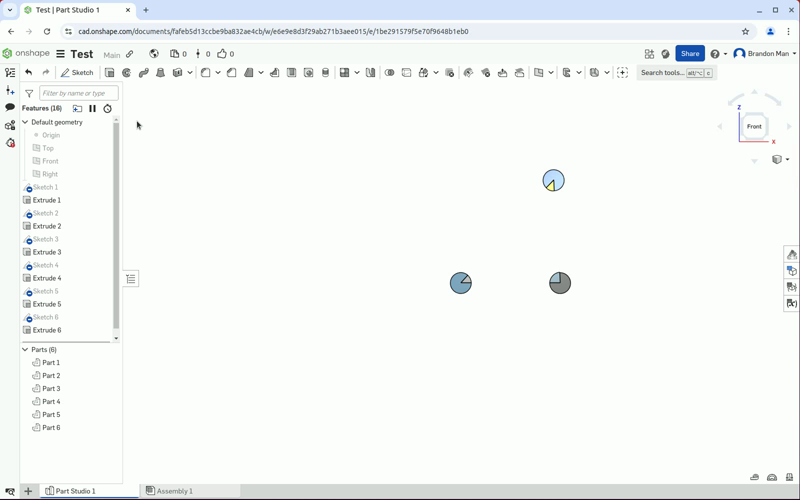
key(shift+h)
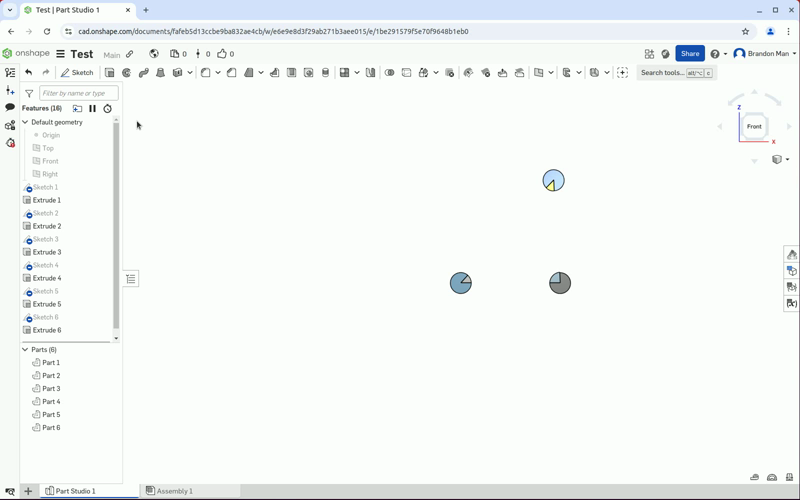
key(shift+h)
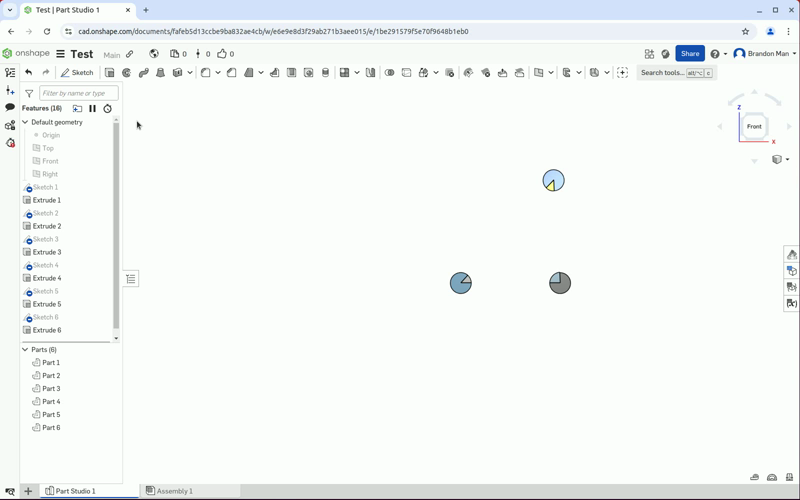
mouse_move(69, 189)
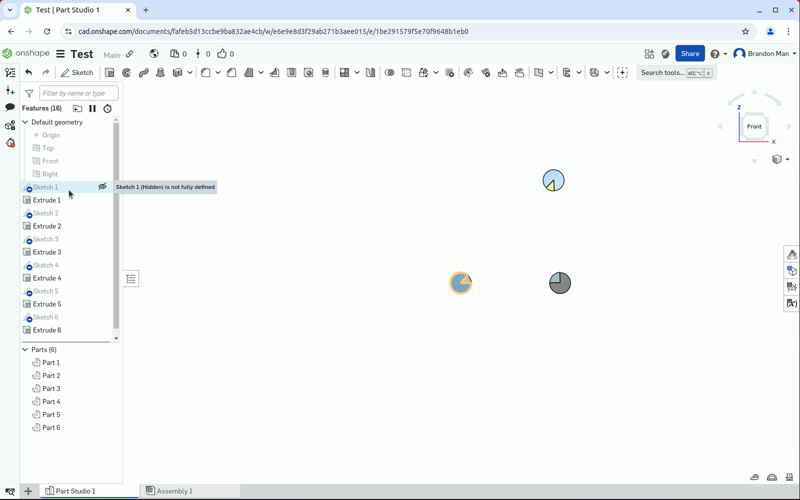
click(69, 189)
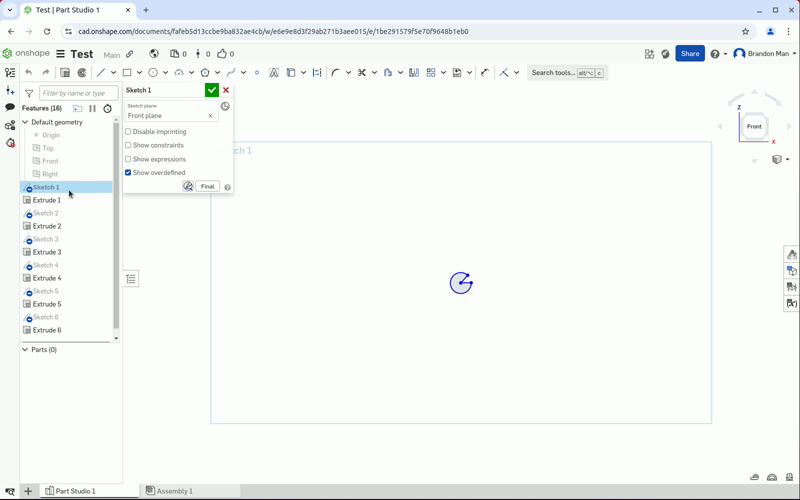
mouse_move(229, 92)
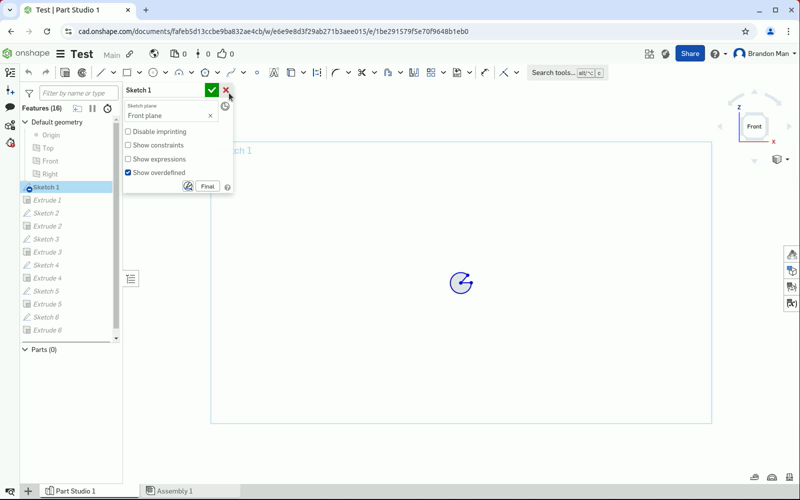
click(229, 92)
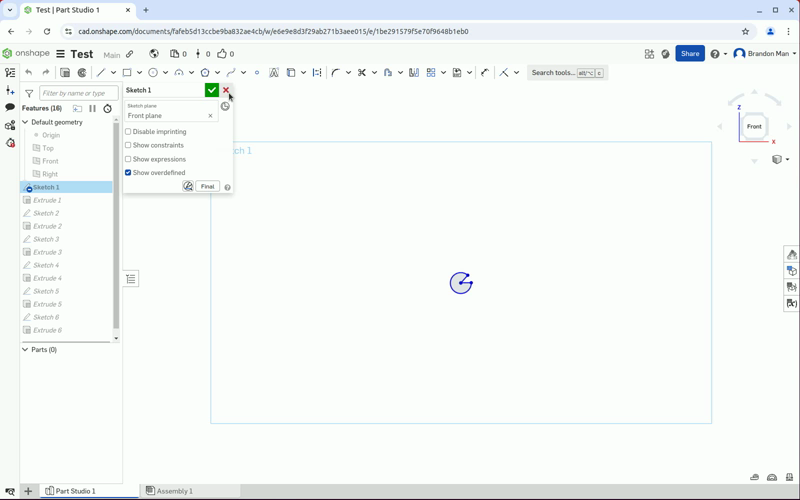
key(shift+s)
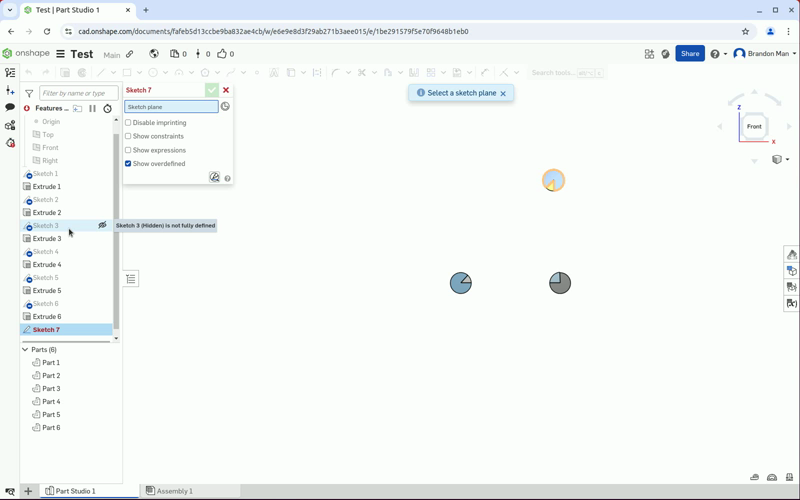
scroll(3)
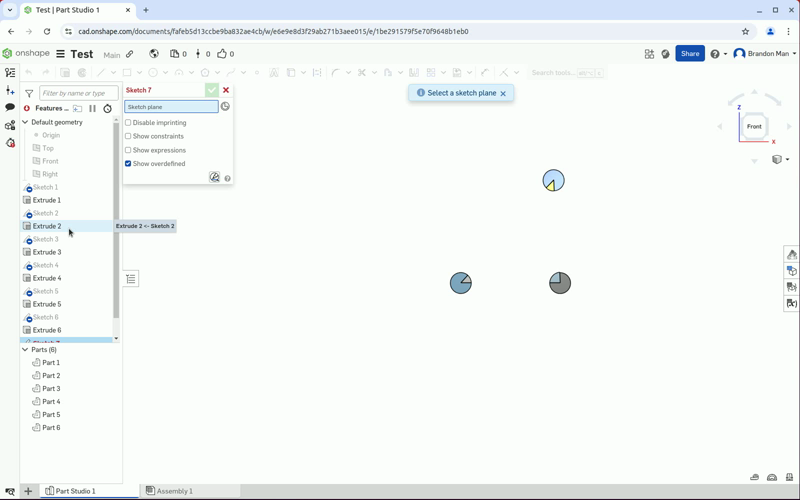
mouse_move(69, 163)
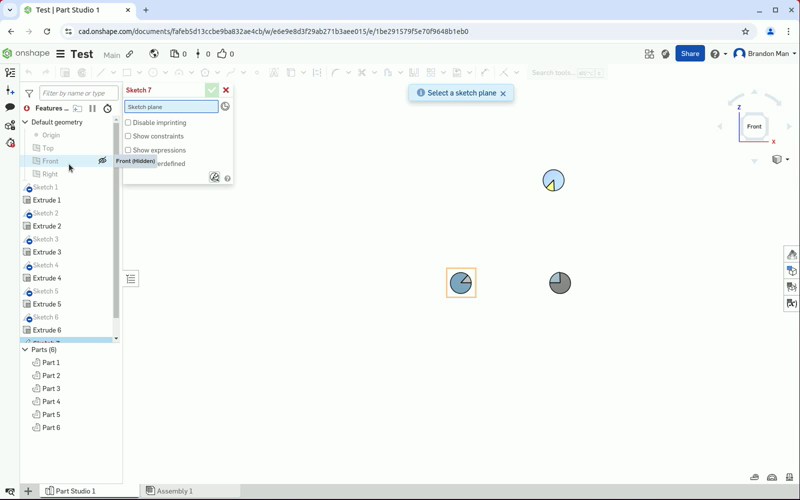
click(69, 163)
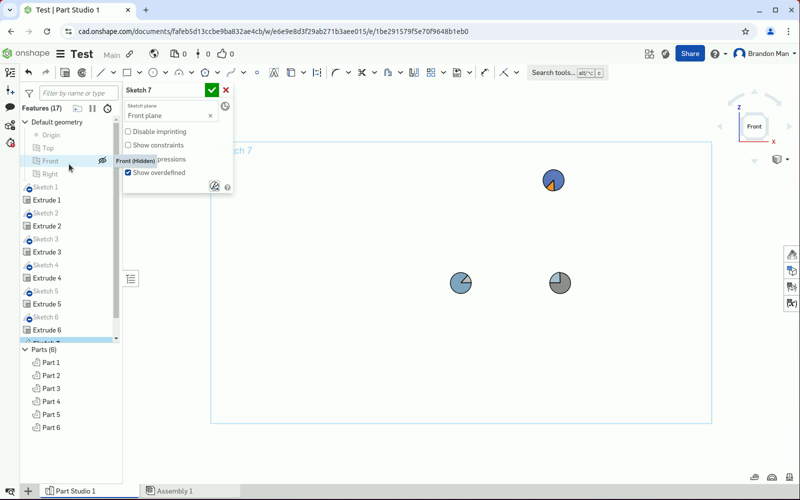
mouse_move(73, 352)
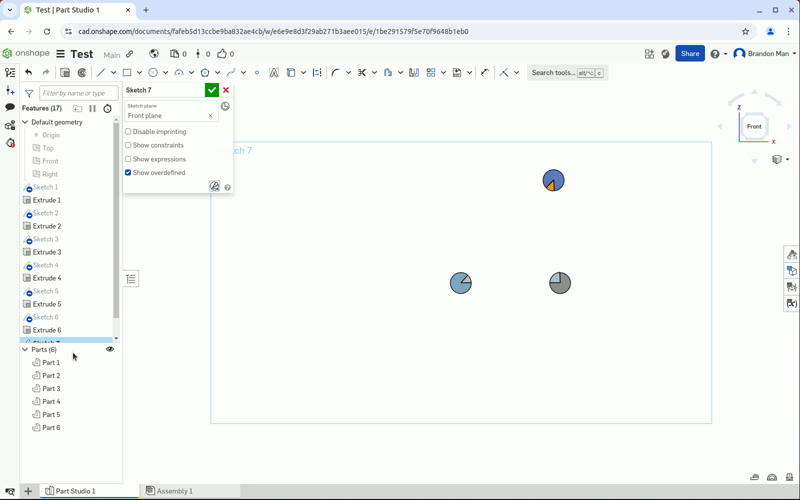
key(y)
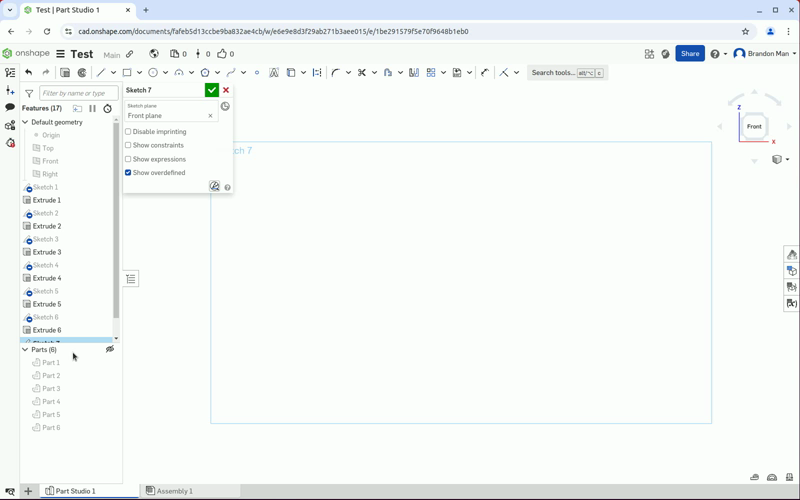
key(a)
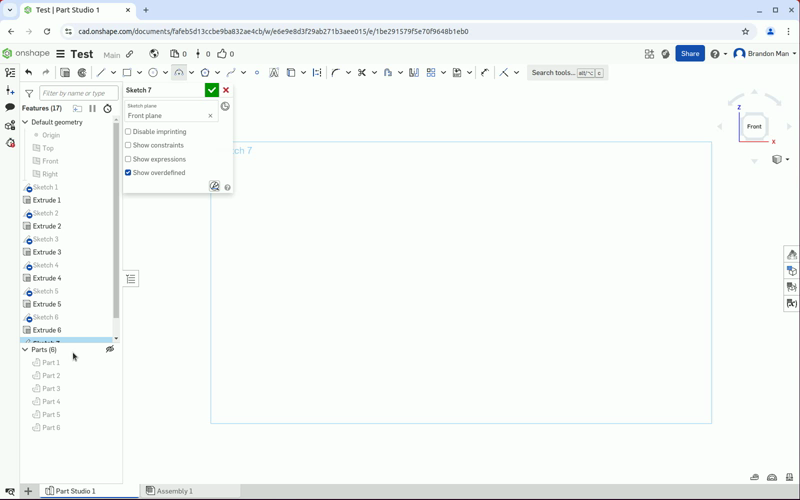
key_down(shift)
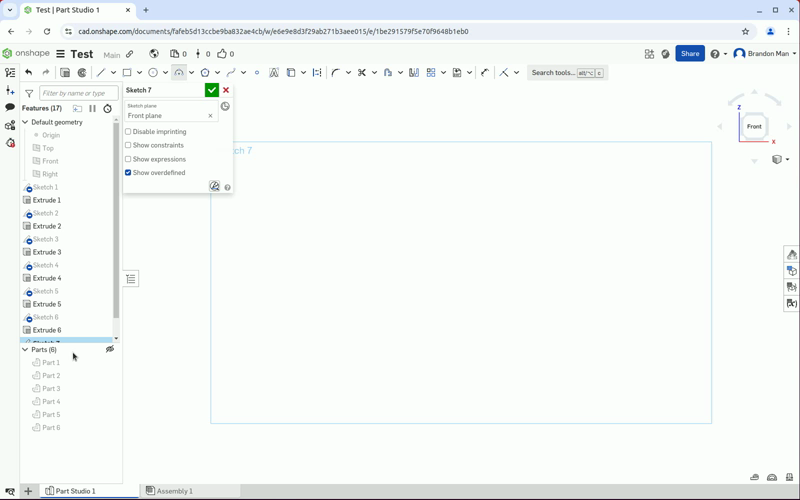
mouse_move(467, 275)
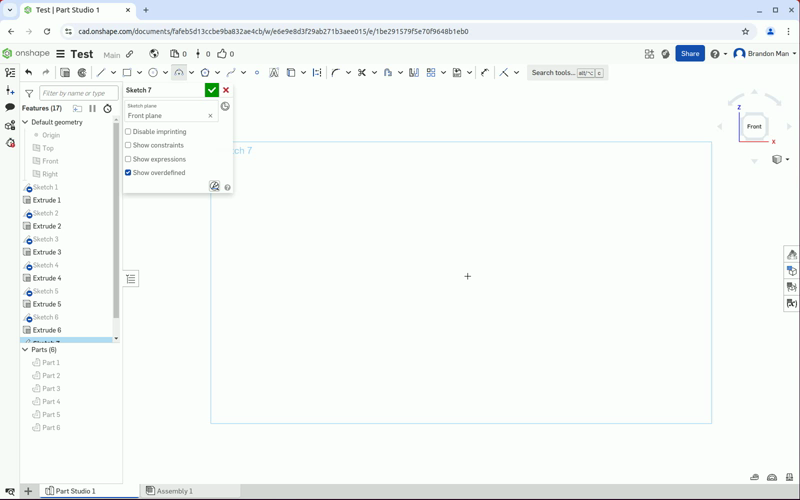
click(467, 275)
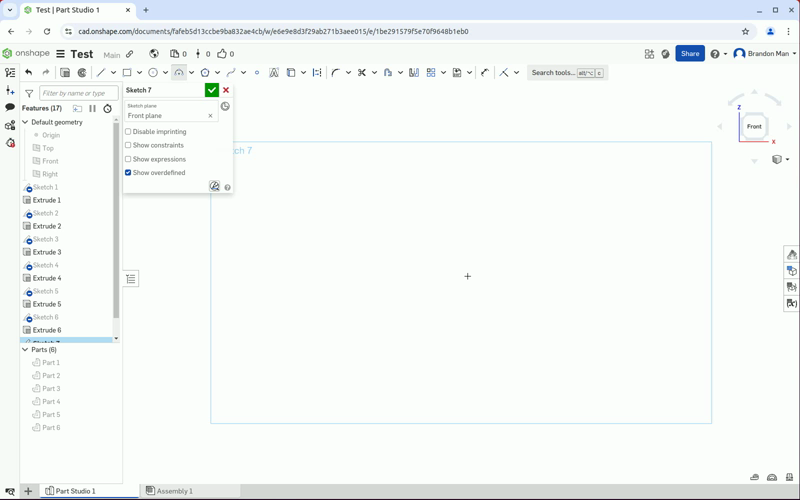
key_up(shift)
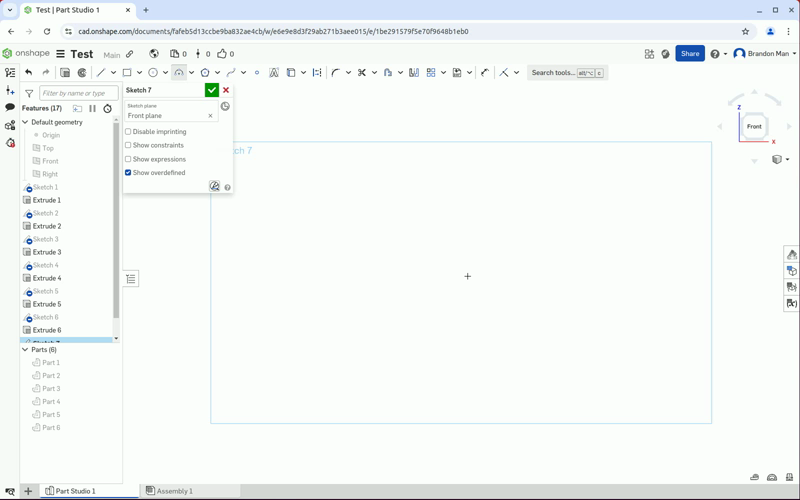
key_down(shift)
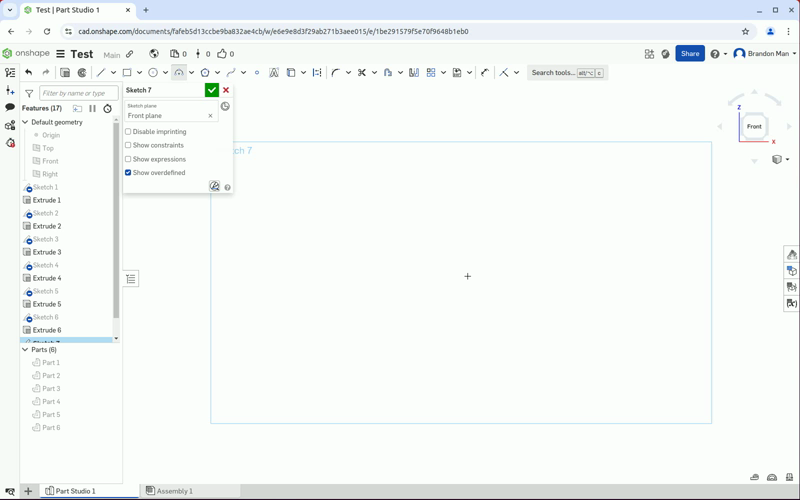
mouse_move(470, 283)
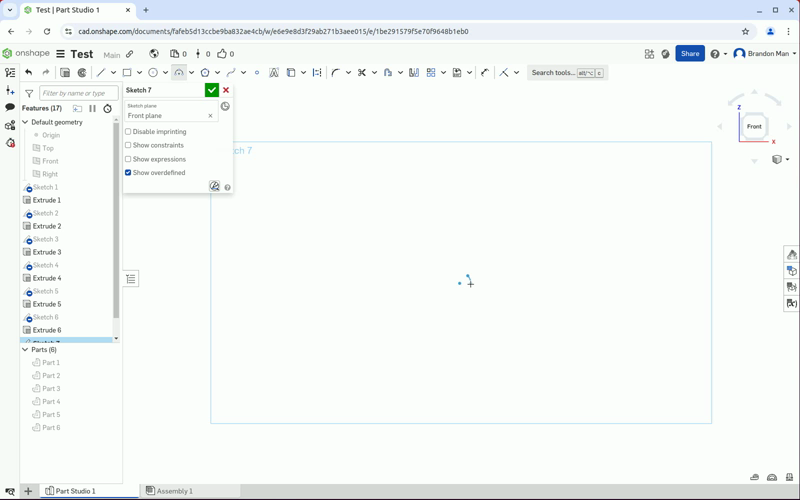
click(470, 283)
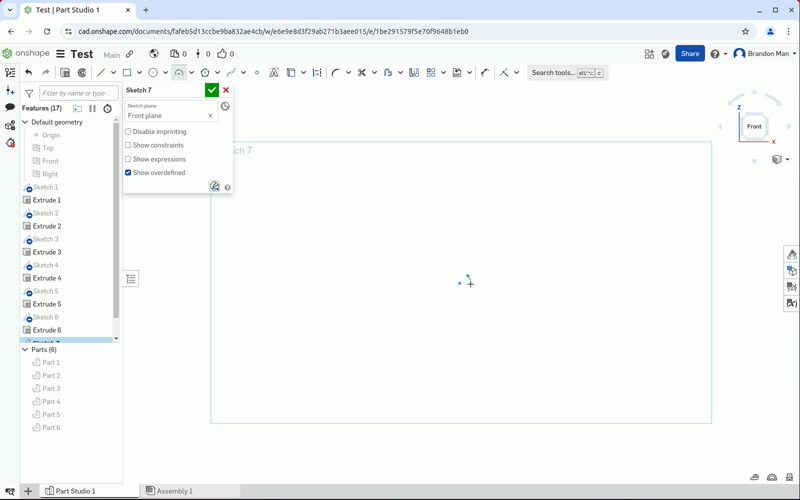
mouse_move(470, 279)
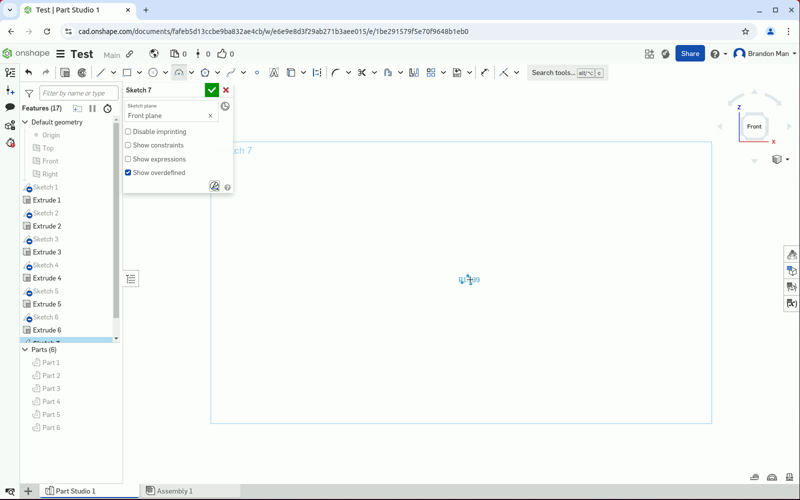
click(470, 279)
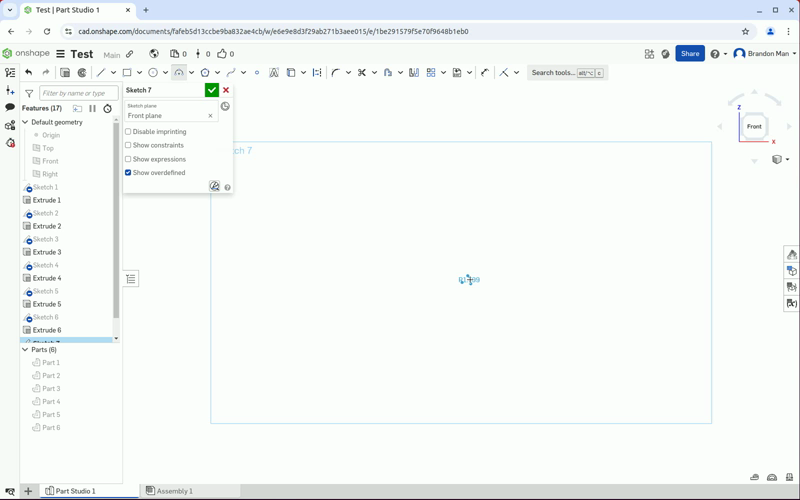
key_up(shift)
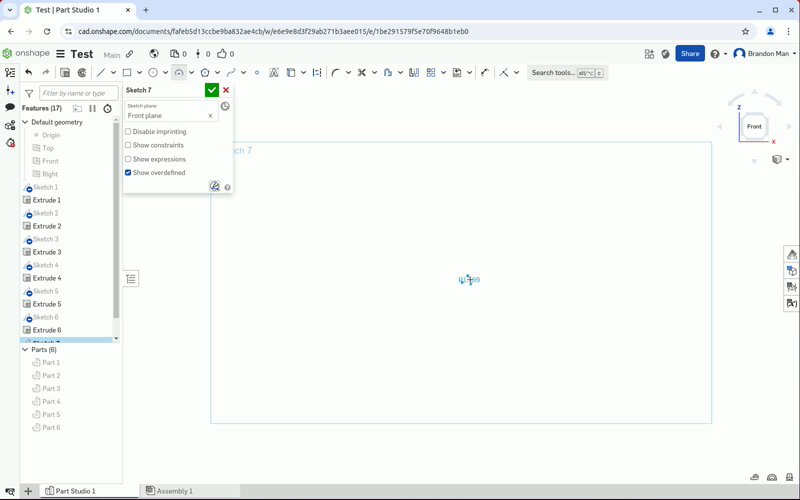
key(esc)
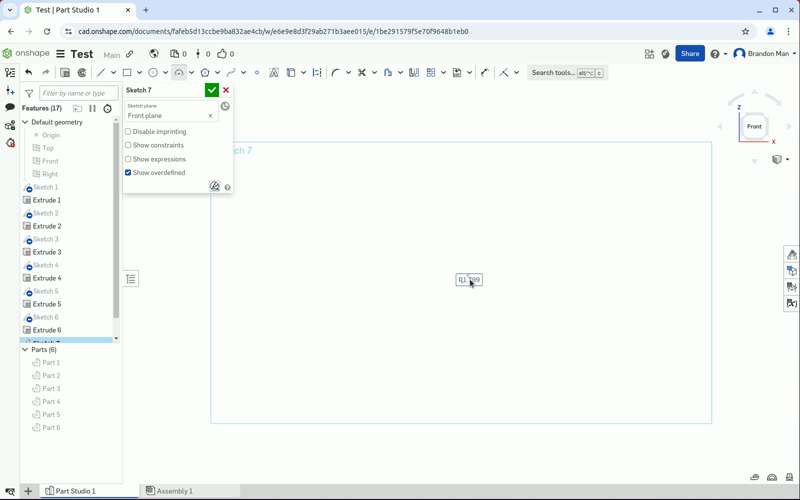
key(l)
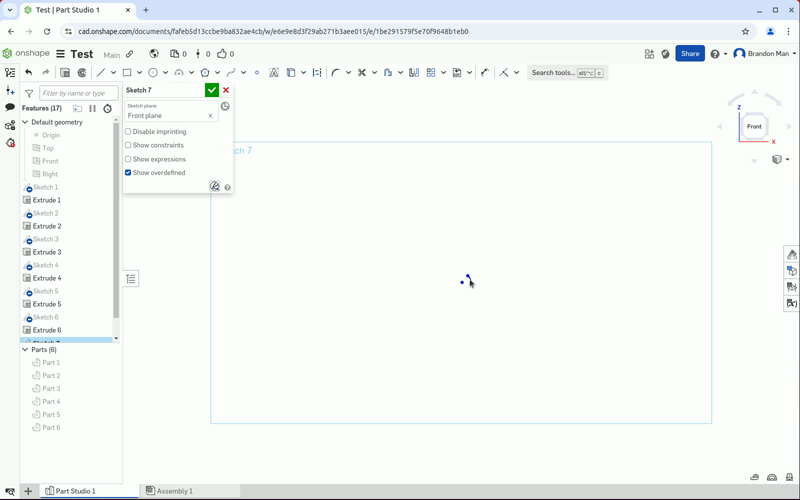
mouse_move(470, 283)
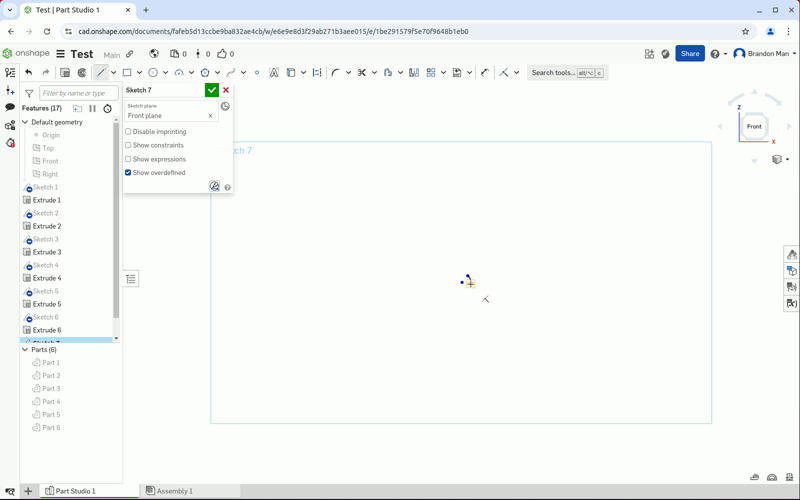
click(470, 283)
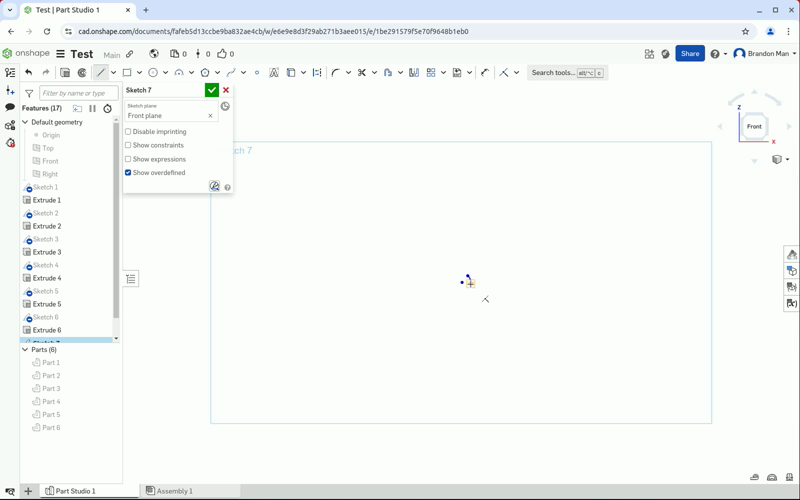
key_down(shift)
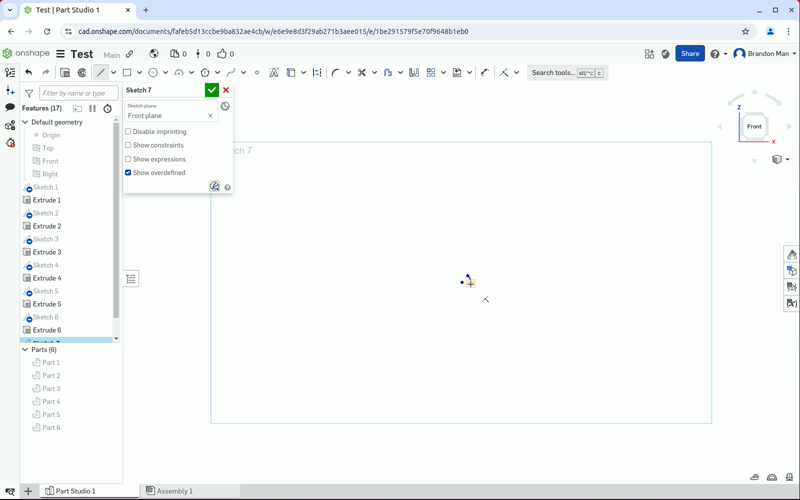
mouse_move(550, 283)
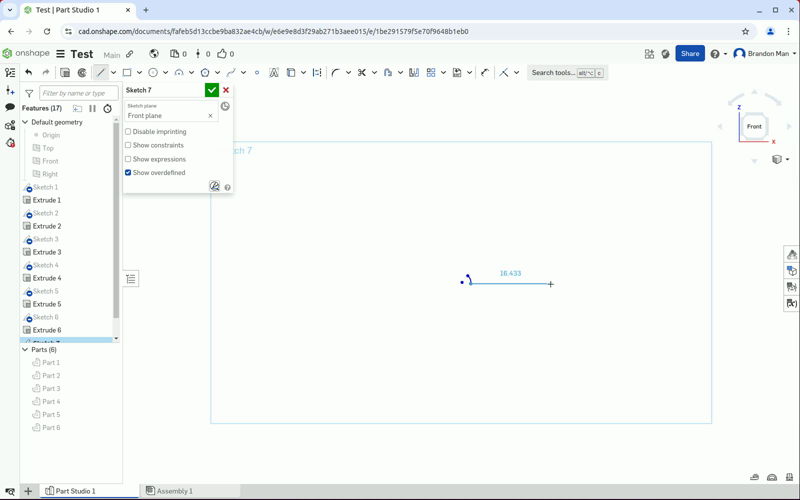
click(550, 283)
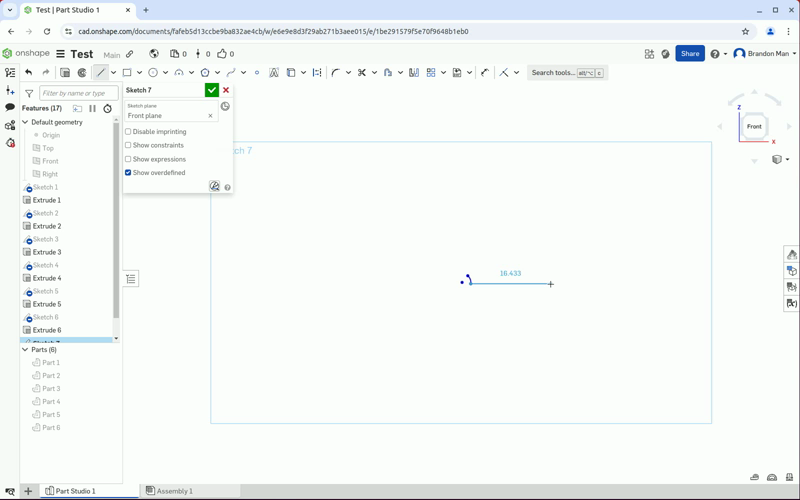
key_up(shift)
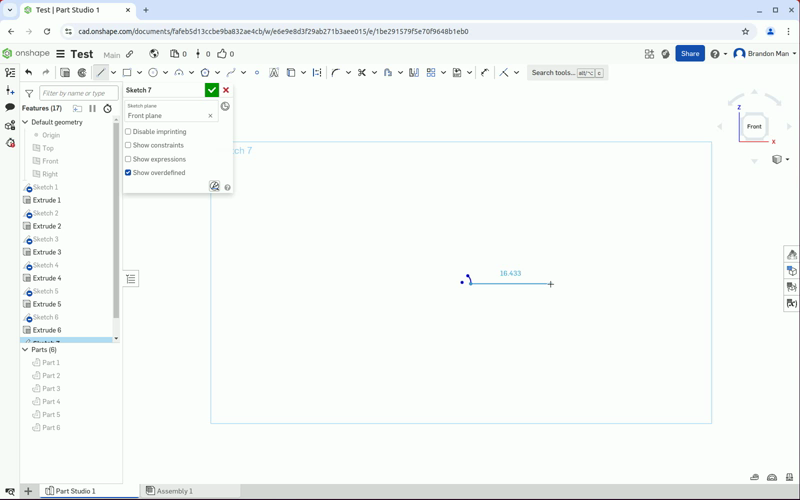
key(esc)
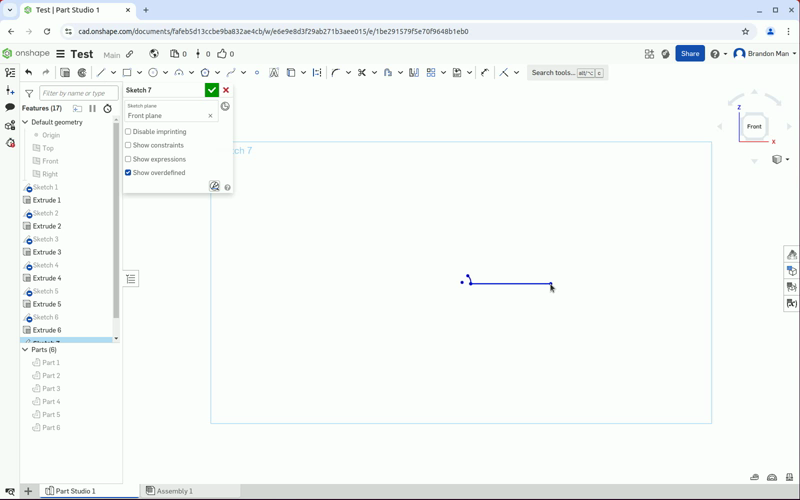
key(a)
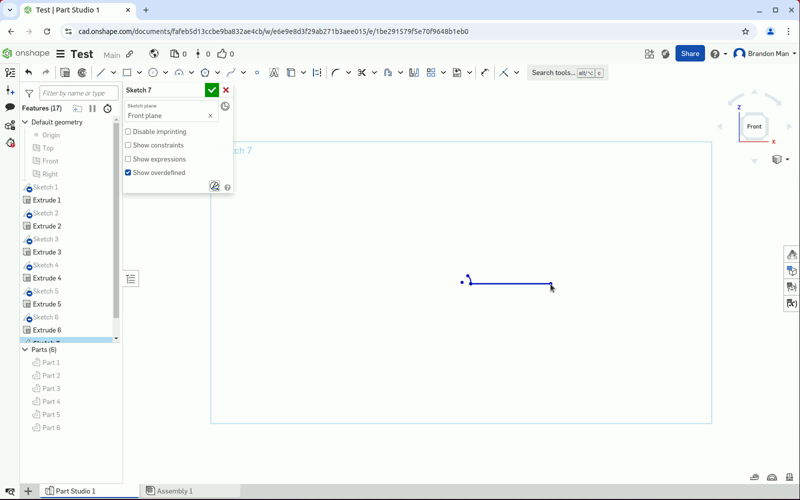
mouse_move(550, 283)
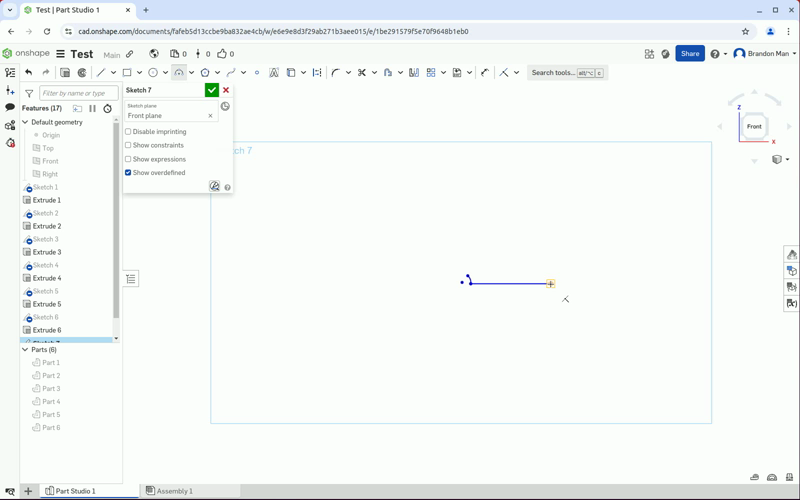
click(550, 283)
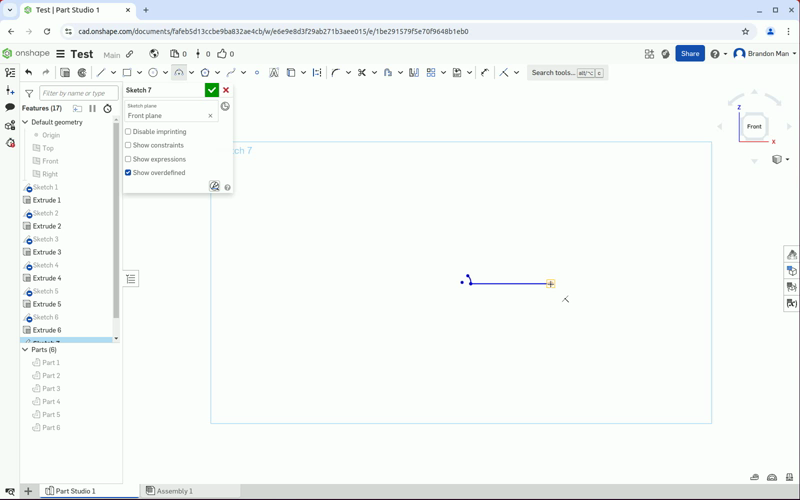
key_down(shift)
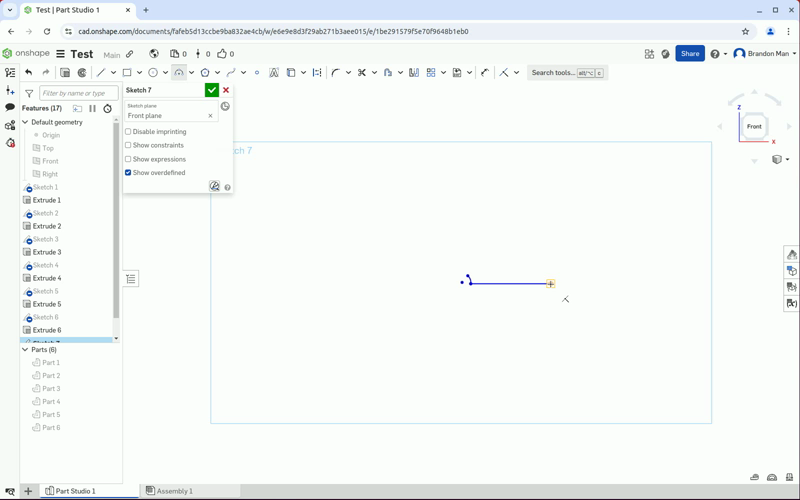
mouse_move(560, 273)
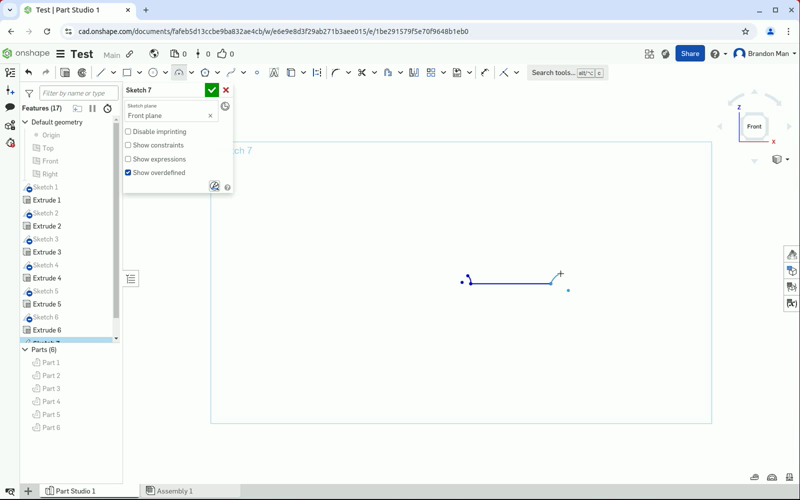
click(560, 273)
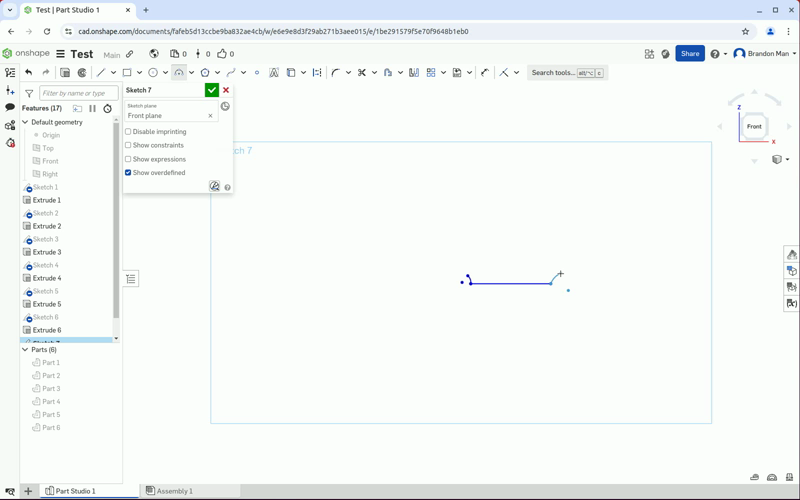
mouse_move(553, 276)
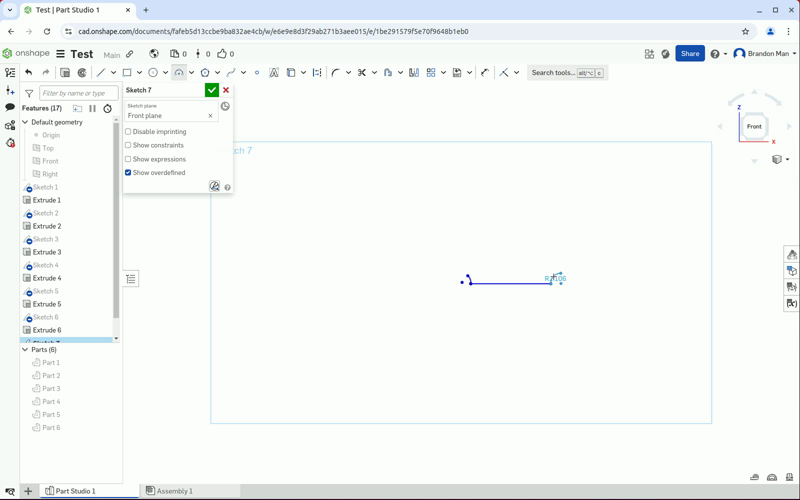
click(553, 276)
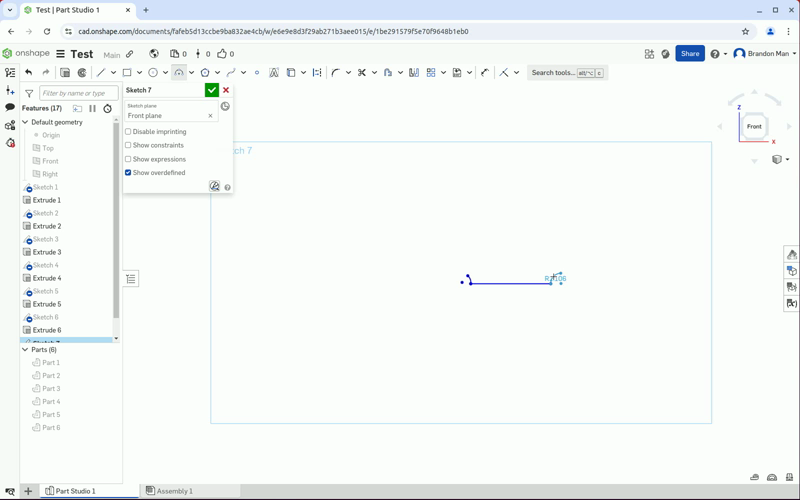
key_up(shift)
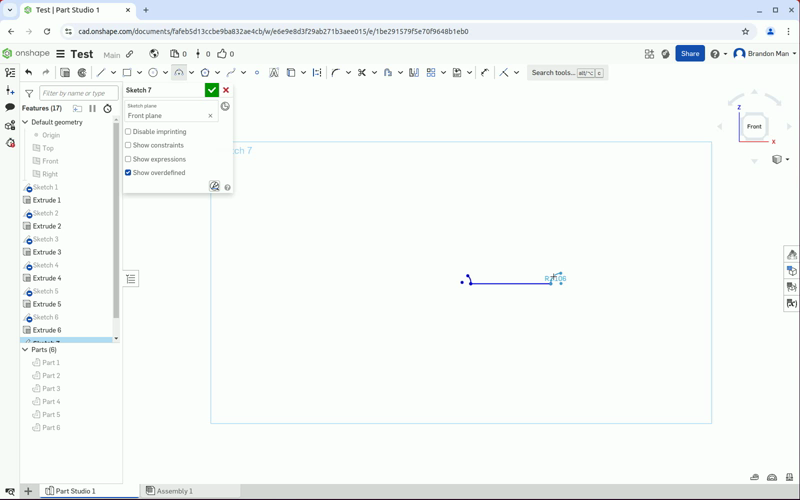
key(esc)
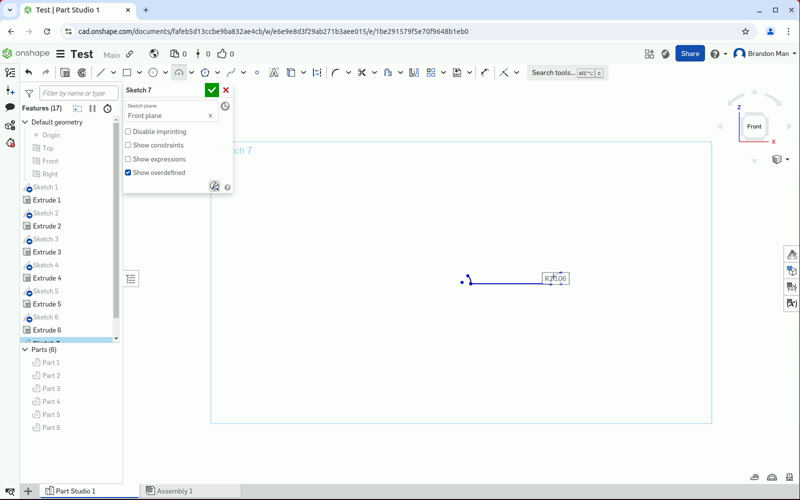
key(l)
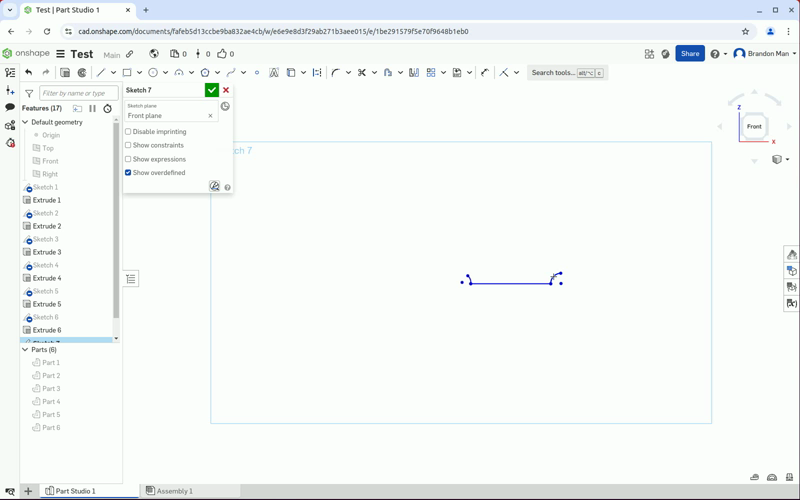
mouse_move(560, 273)
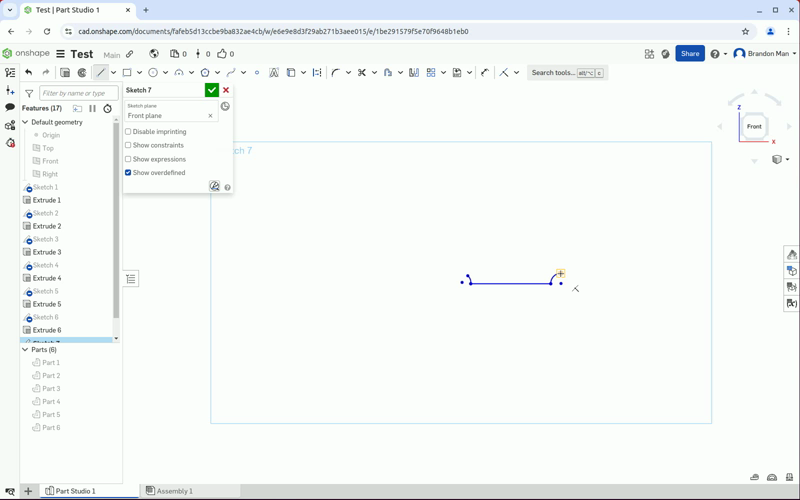
click(560, 273)
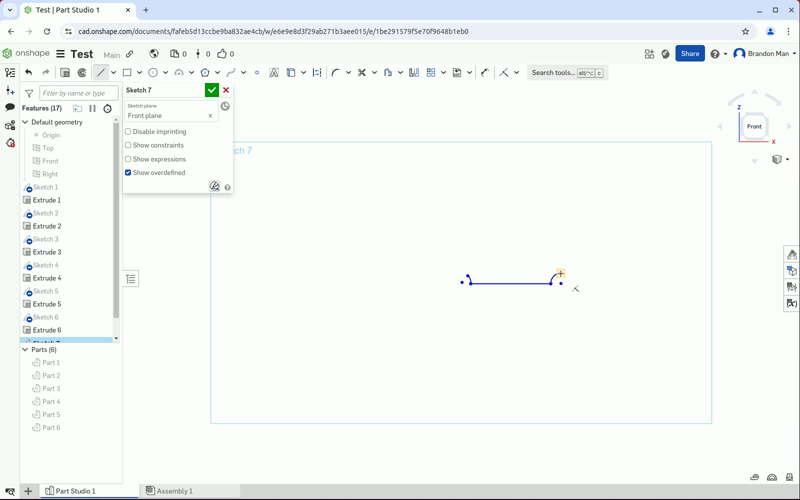
key_down(shift)
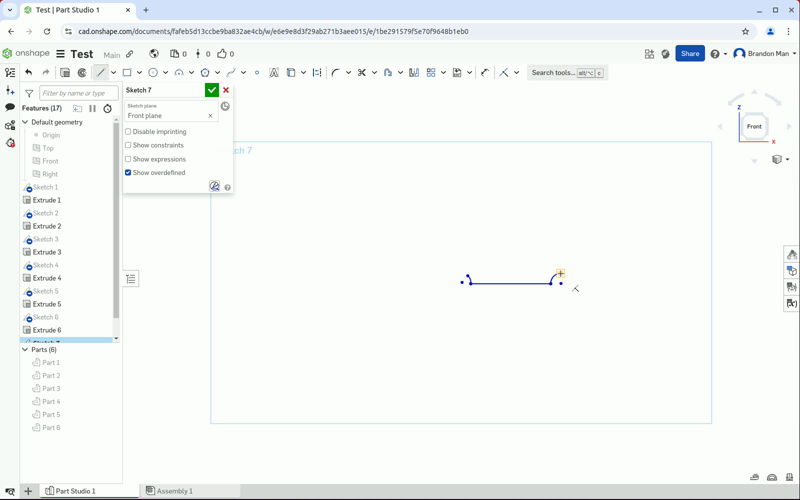
mouse_move(554, 189)
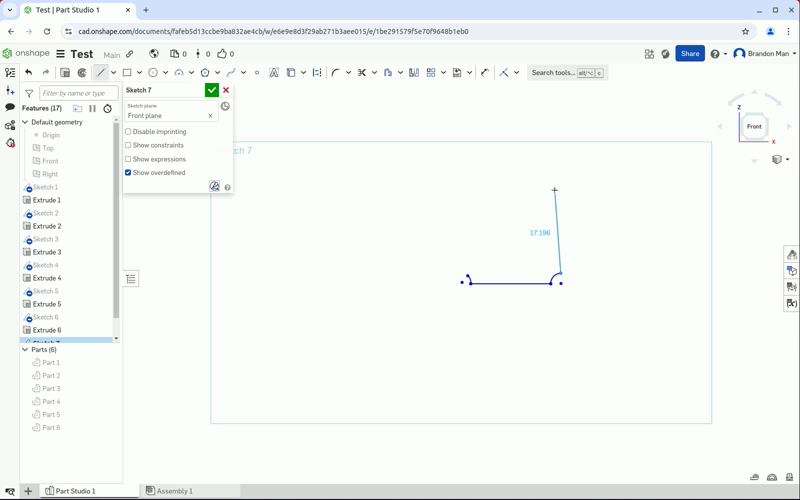
click(554, 189)
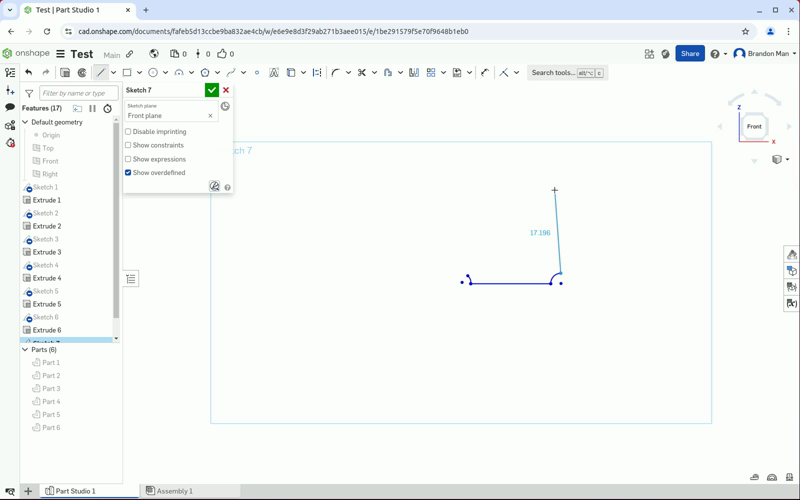
key_up(shift)
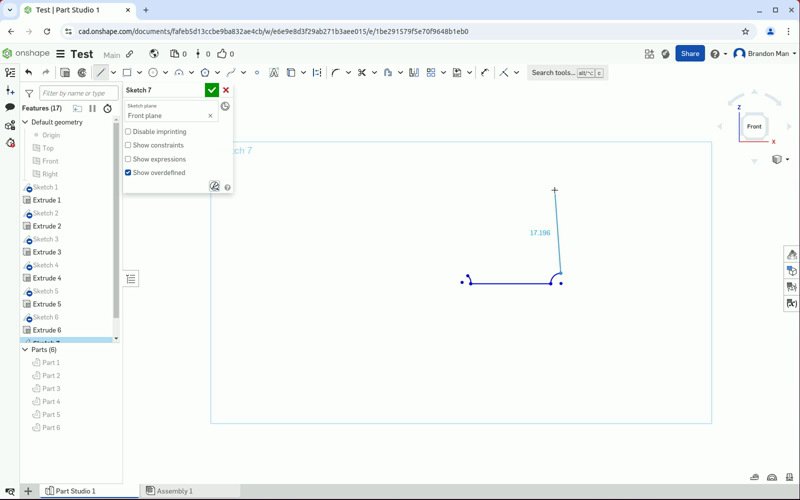
key(esc)
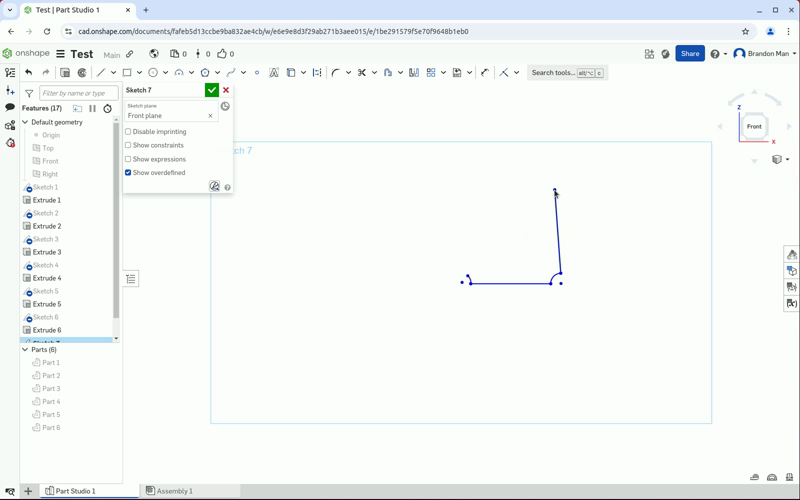
key(a)
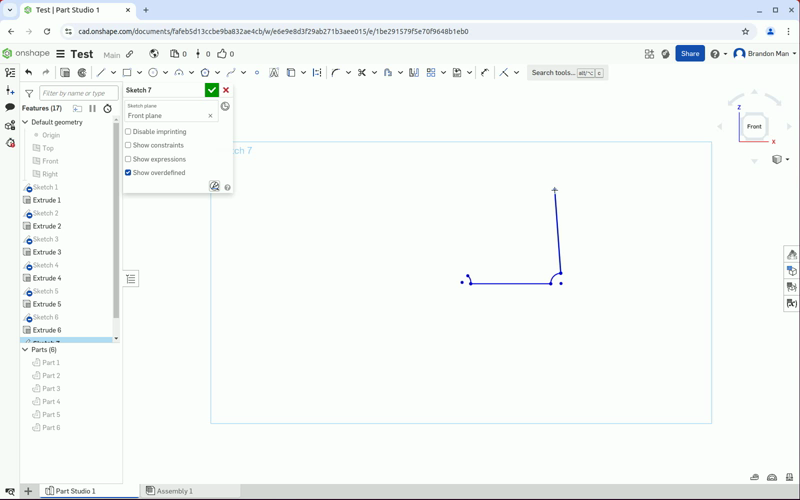
mouse_move(554, 189)
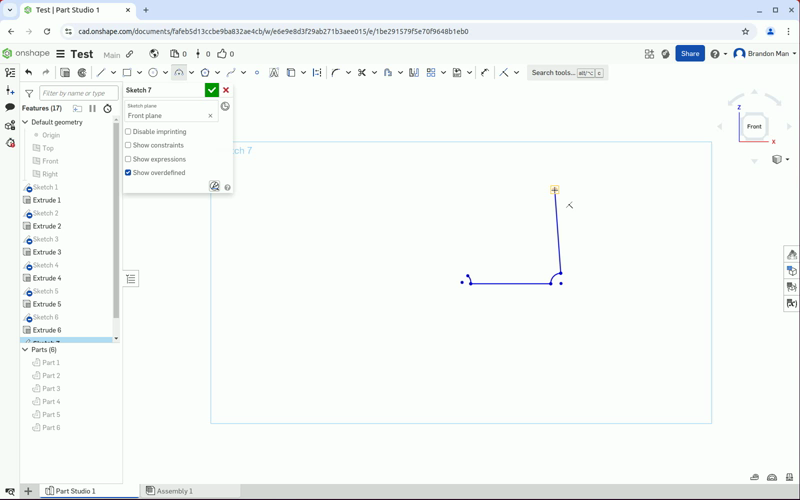
click(554, 189)
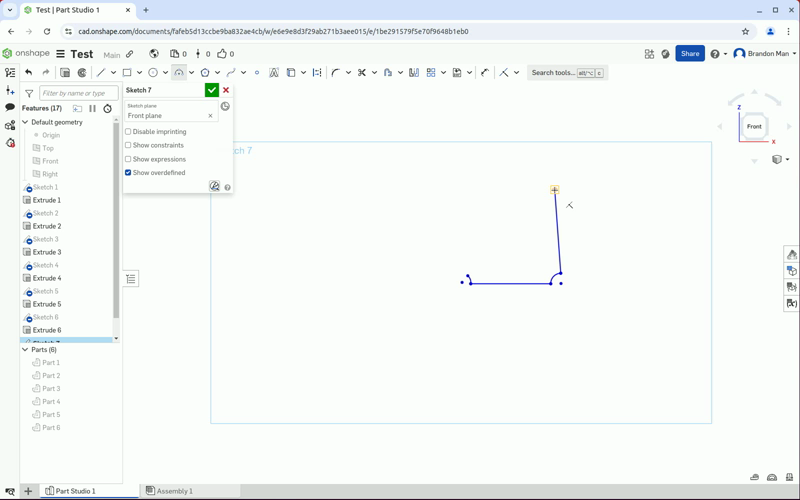
key_down(shift)
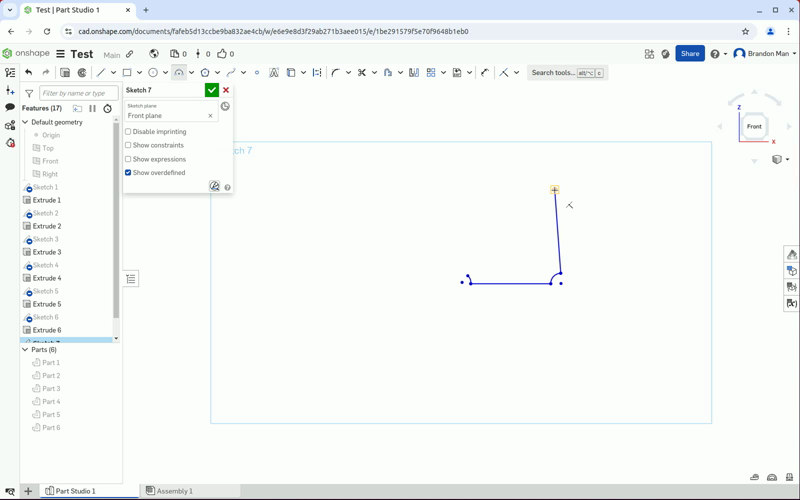
mouse_move(547, 186)
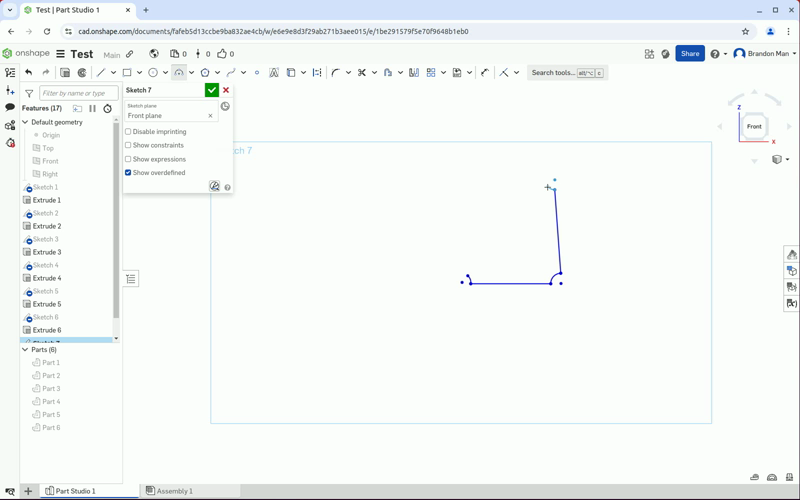
click(547, 186)
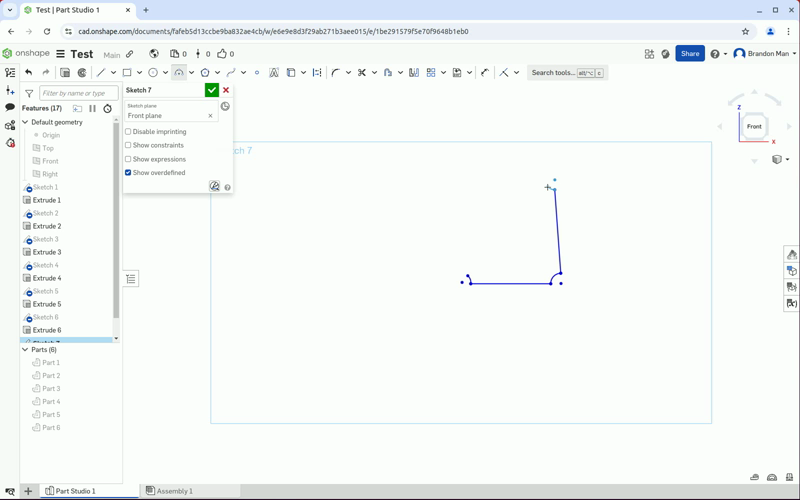
mouse_move(551, 189)
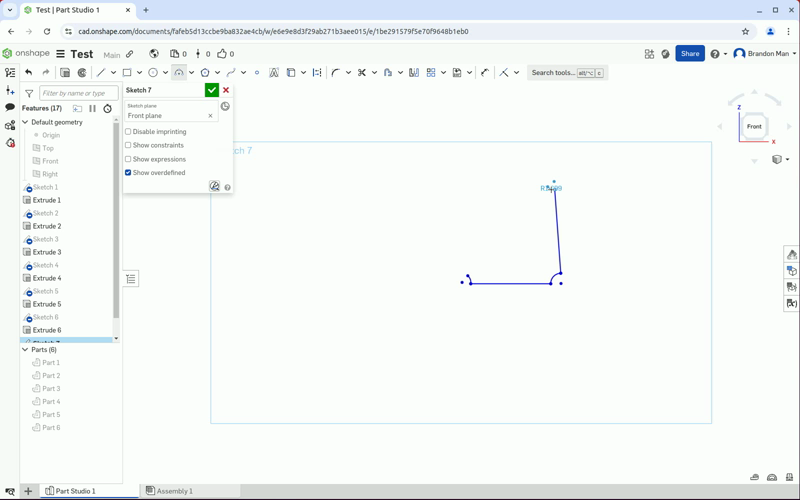
scroll(6)
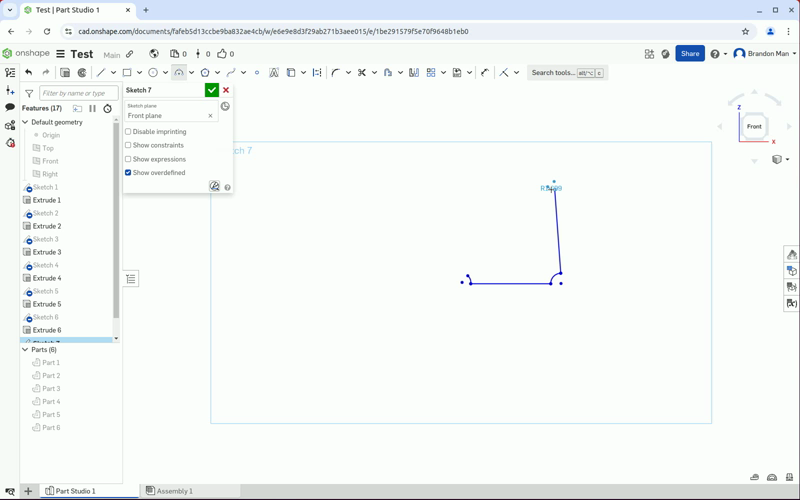
scroll(6)
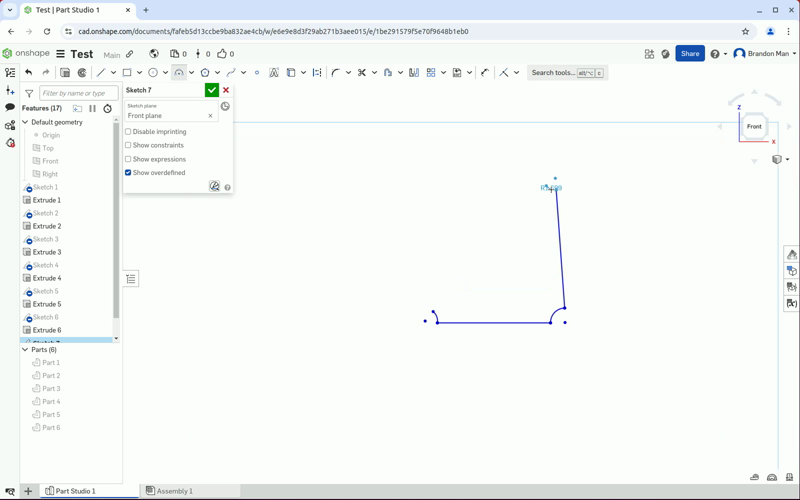
scroll(6)
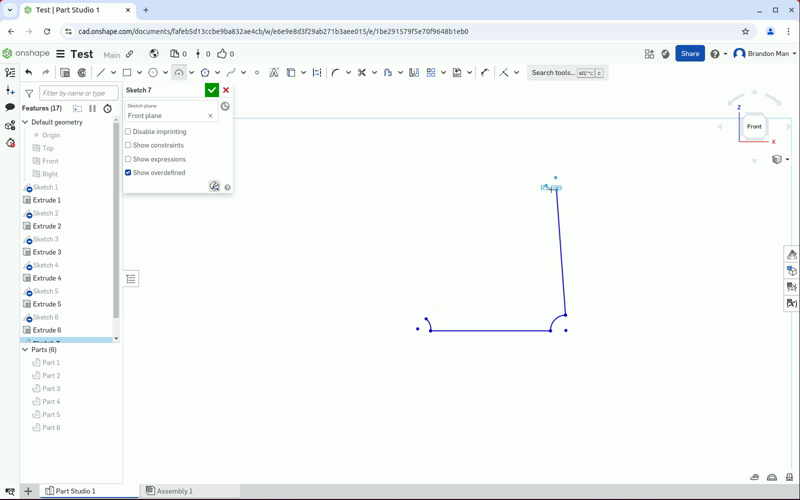
scroll(6)
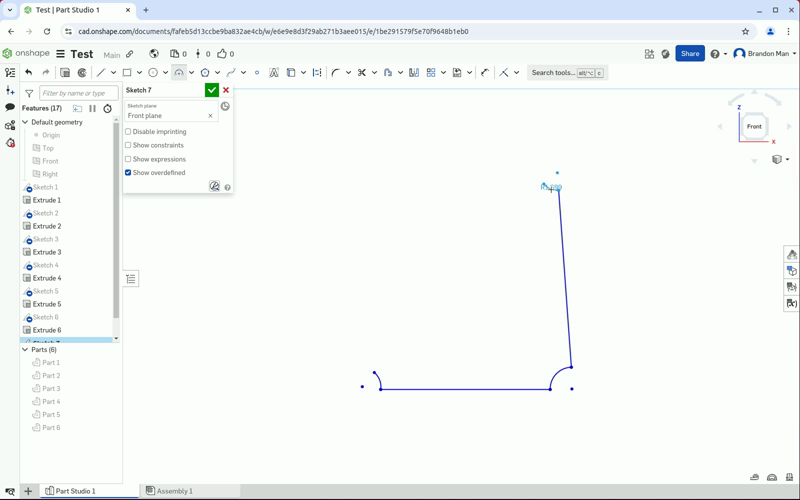
scroll(6)
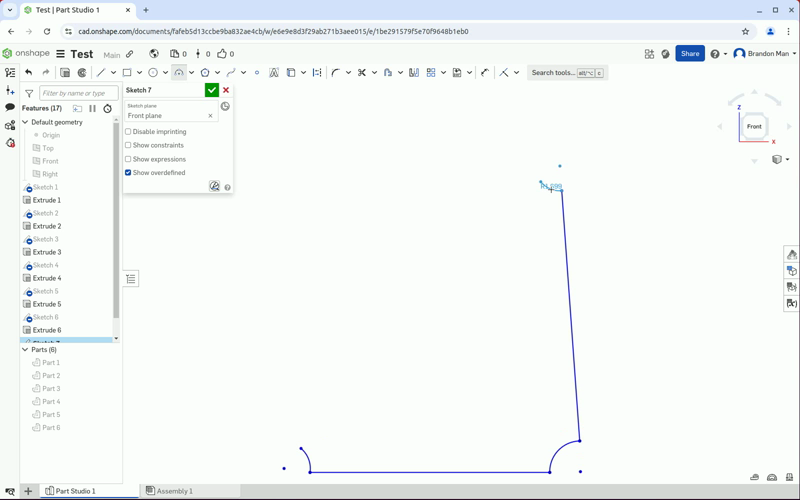
scroll(6)
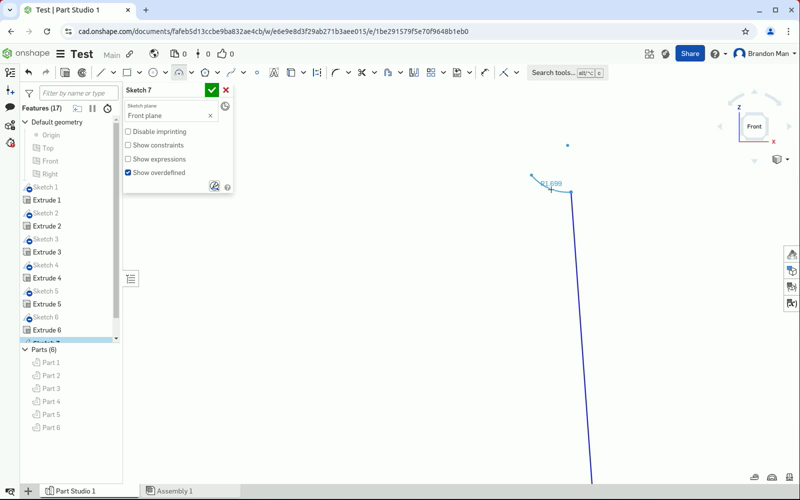
scroll(6)
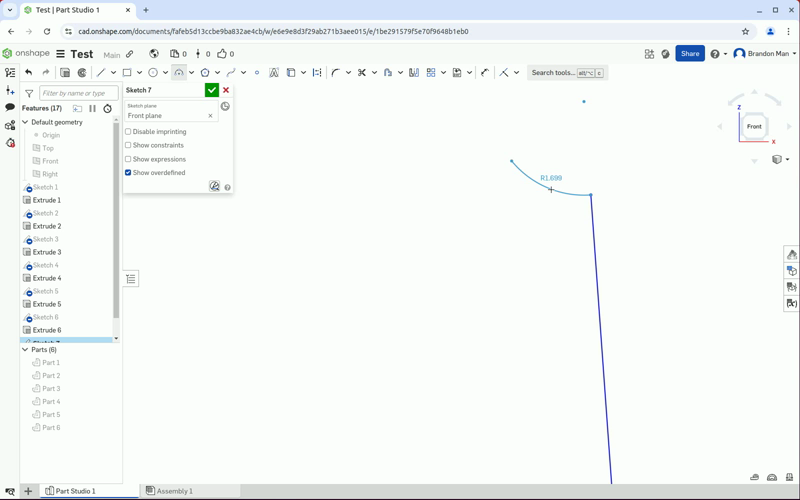
click(551, 189)
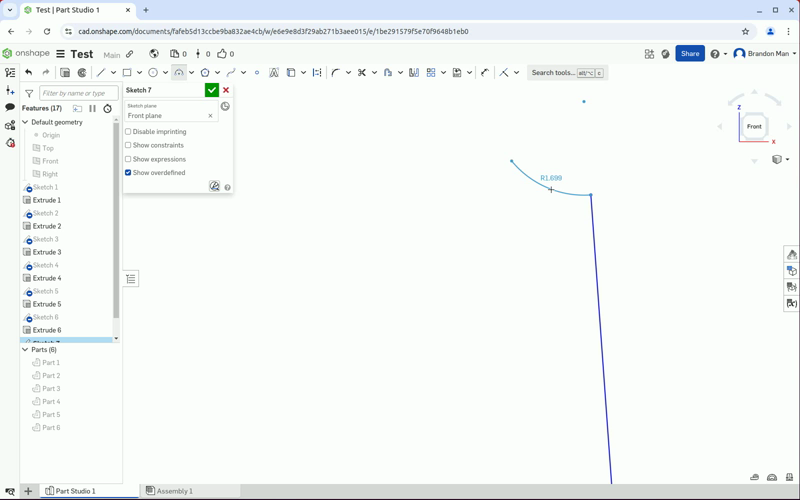
scroll(-6)
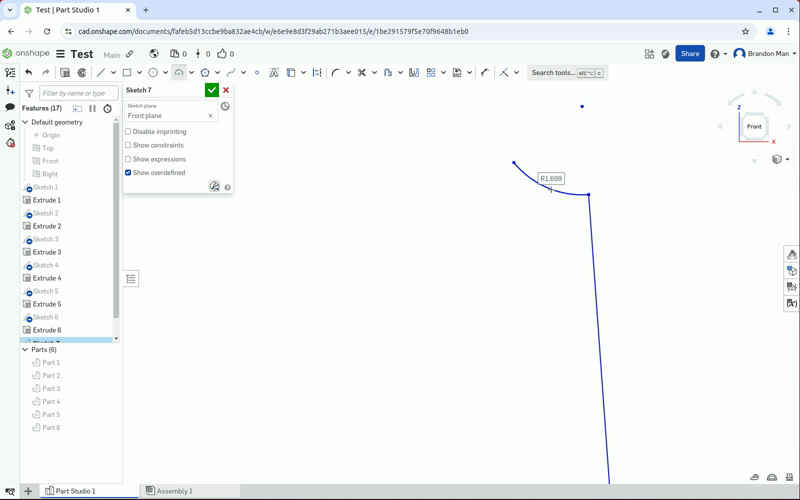
scroll(-6)
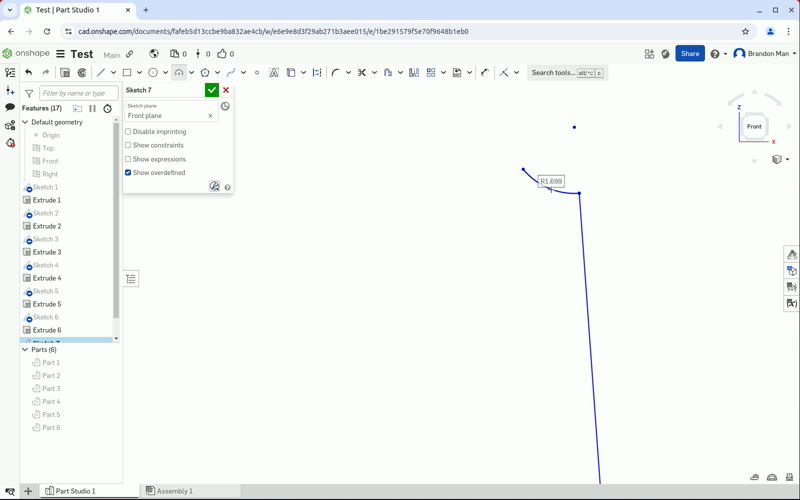
scroll(-6)
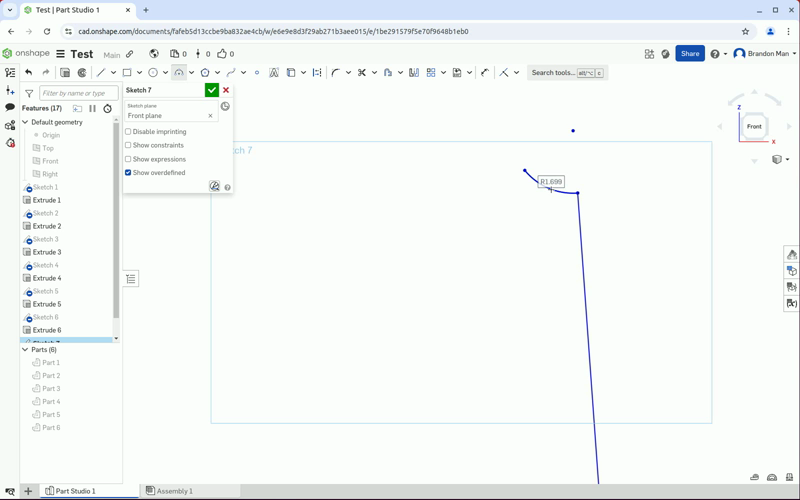
scroll(-6)
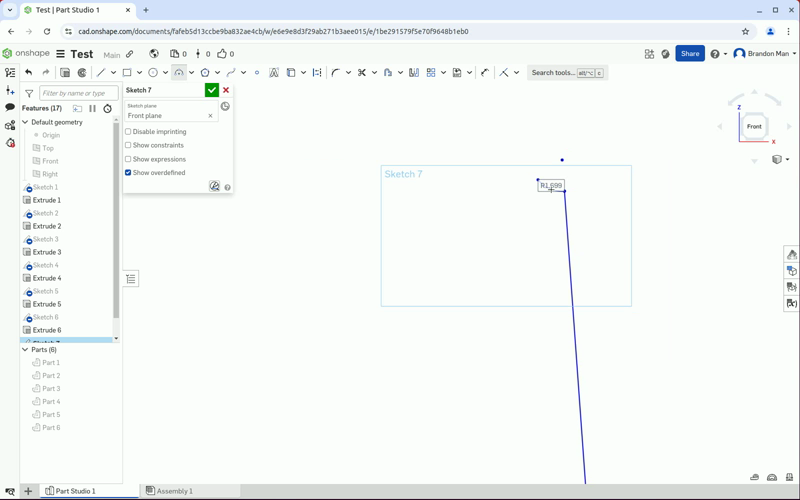
scroll(-6)
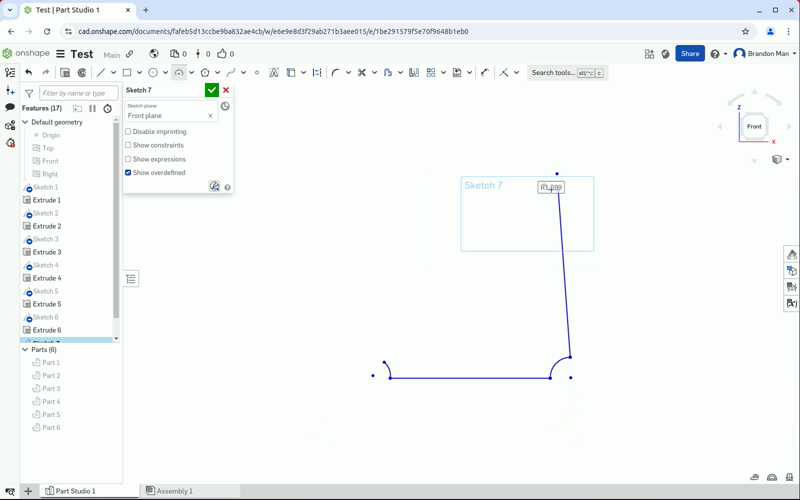
scroll(-6)
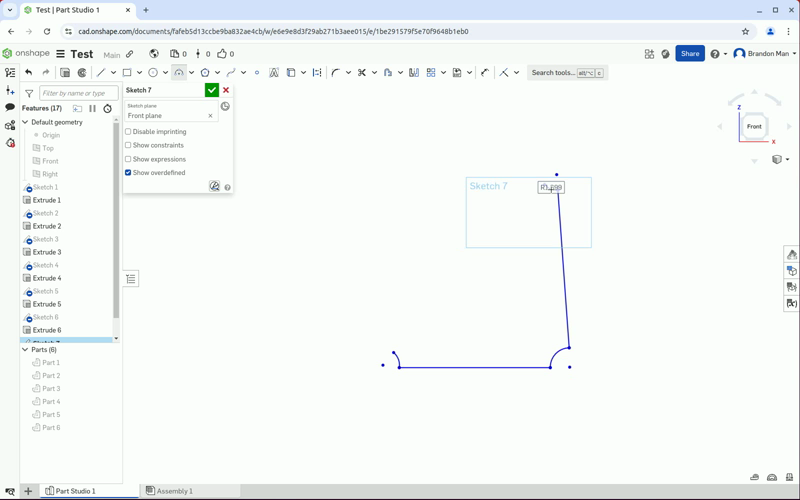
scroll(-6)
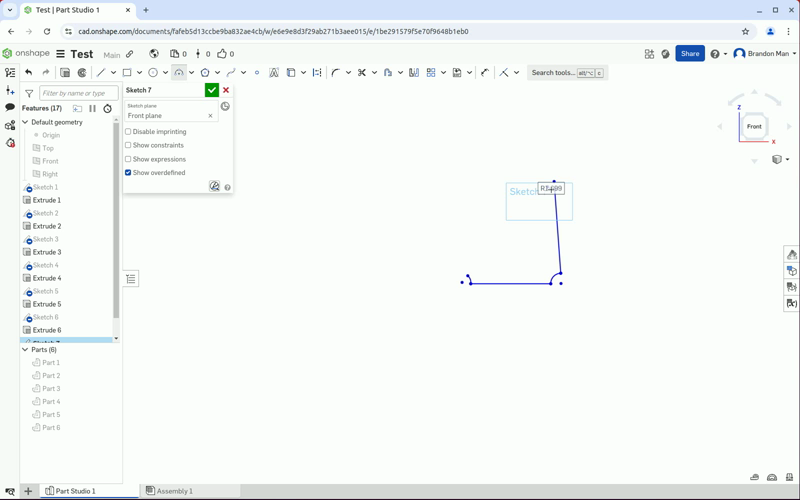
key_up(shift)
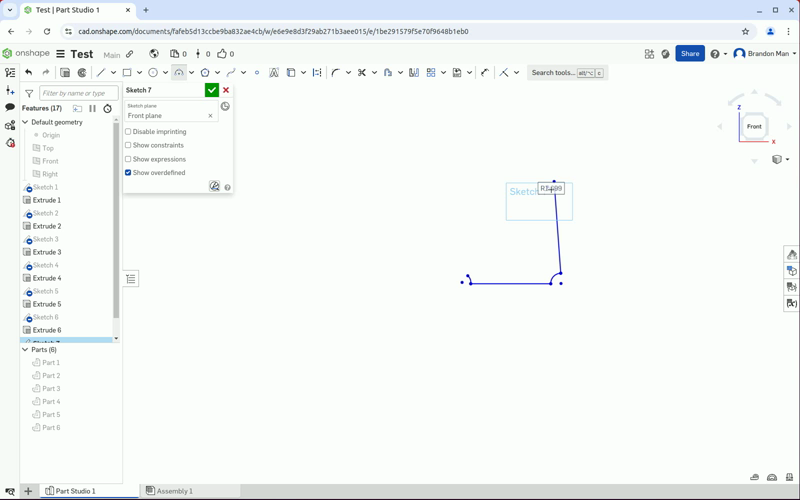
key(esc)
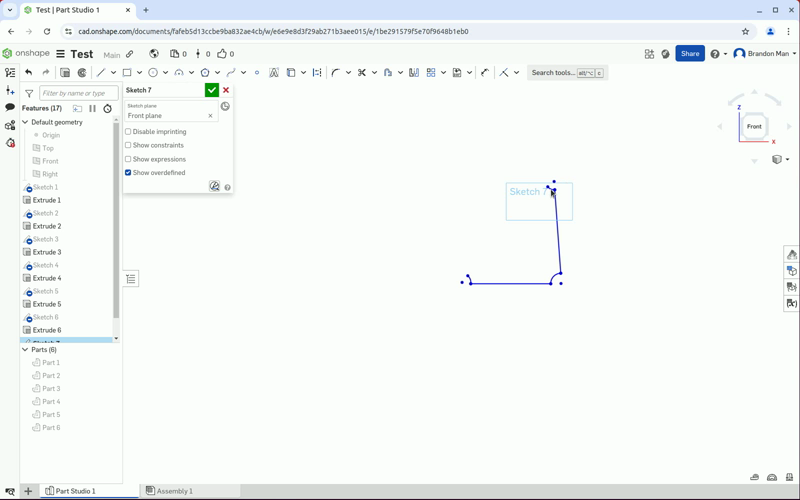
key(l)
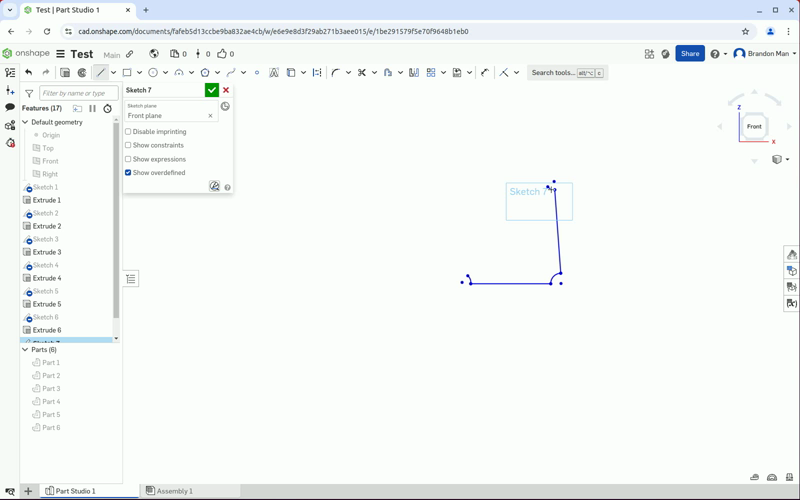
mouse_move(547, 186)
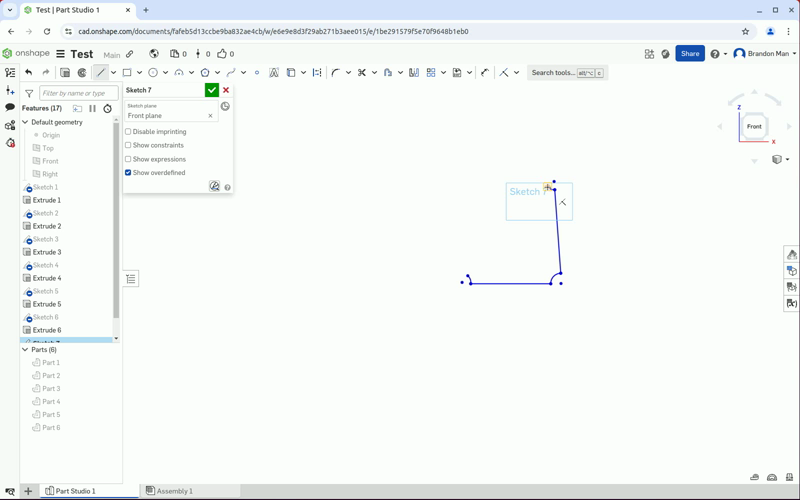
scroll(6)
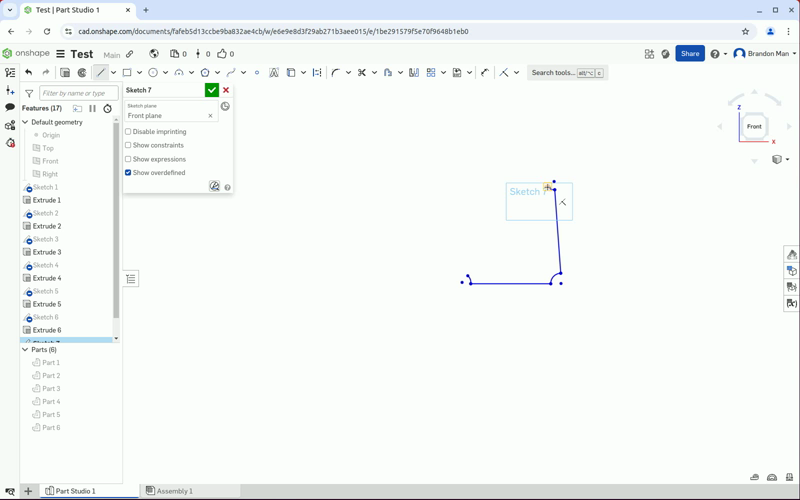
scroll(6)
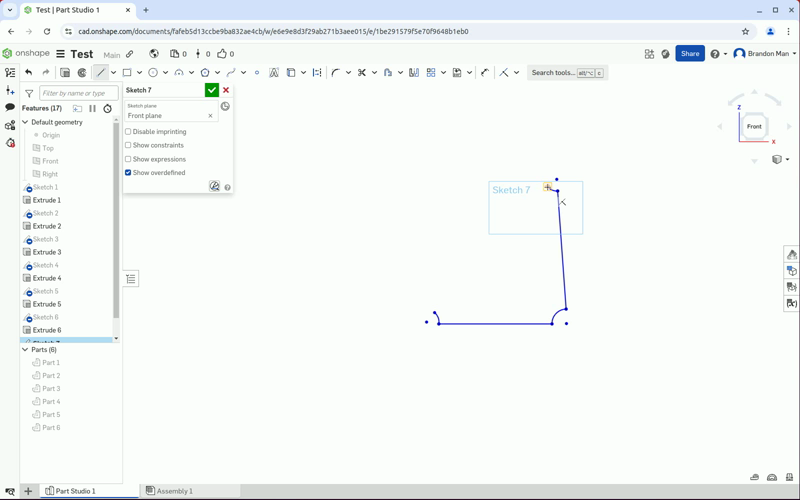
scroll(6)
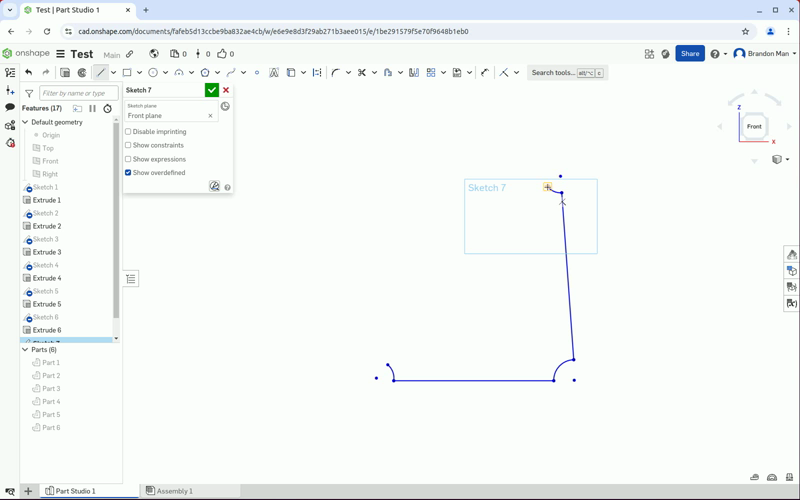
scroll(6)
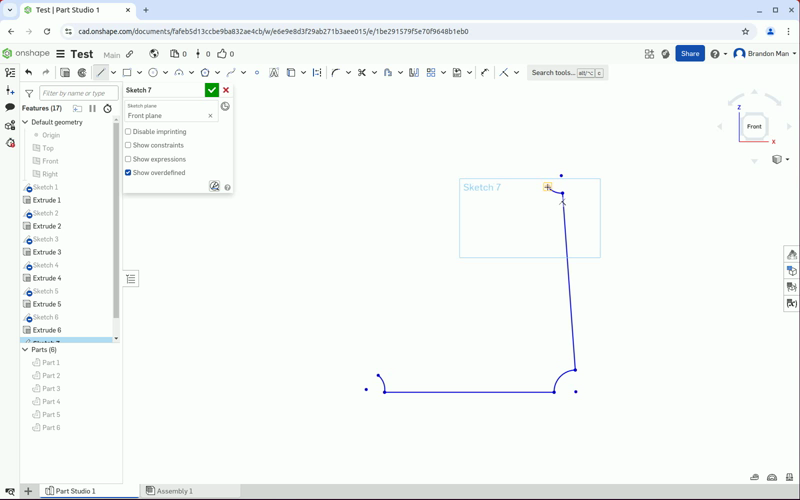
scroll(6)
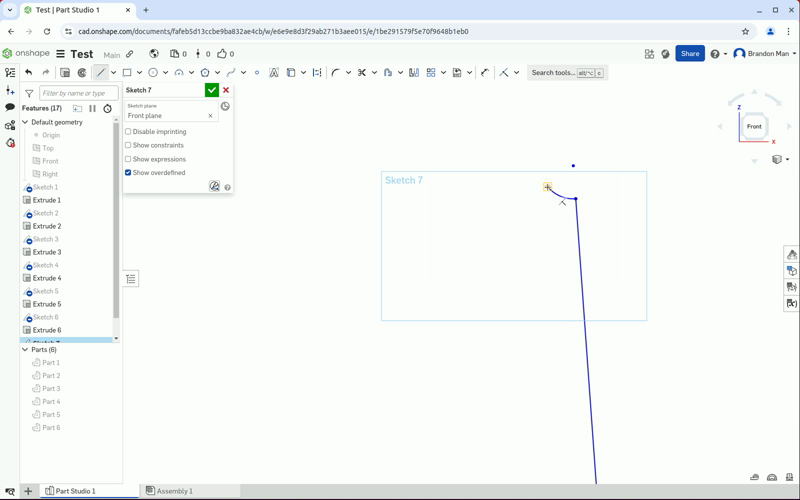
scroll(6)
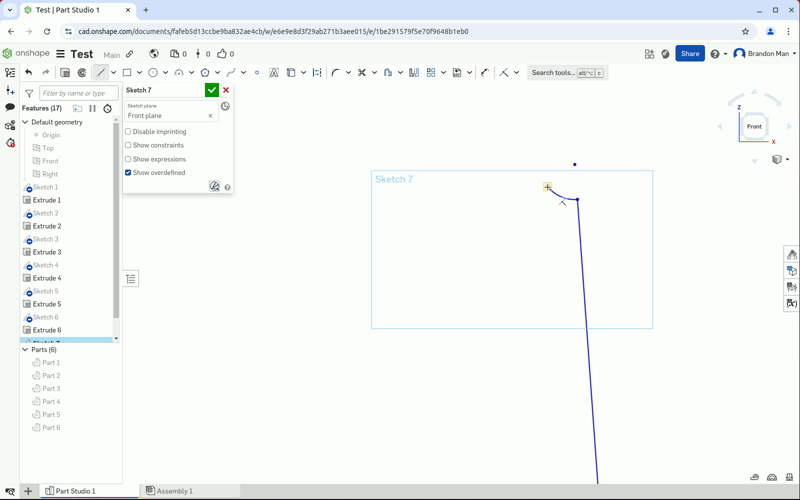
scroll(6)
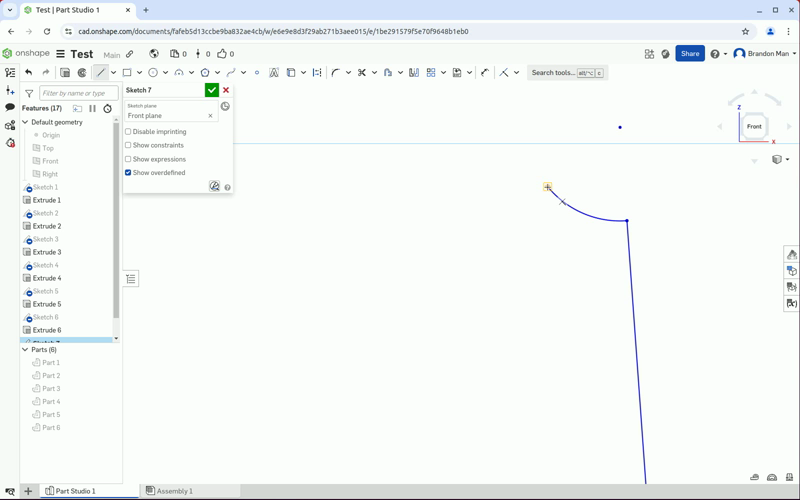
click(547, 186)
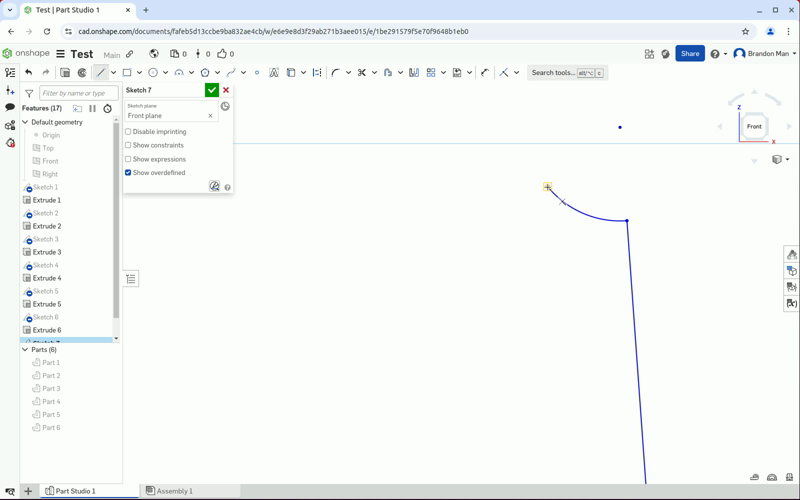
scroll(-6)
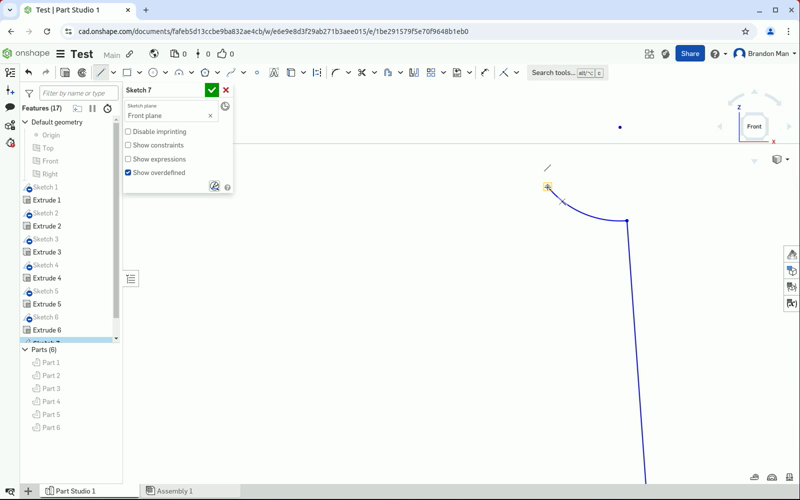
scroll(-6)
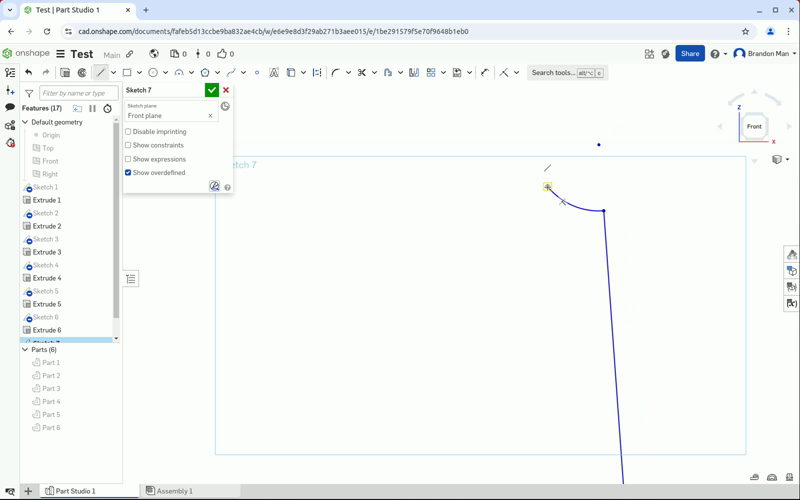
scroll(-6)
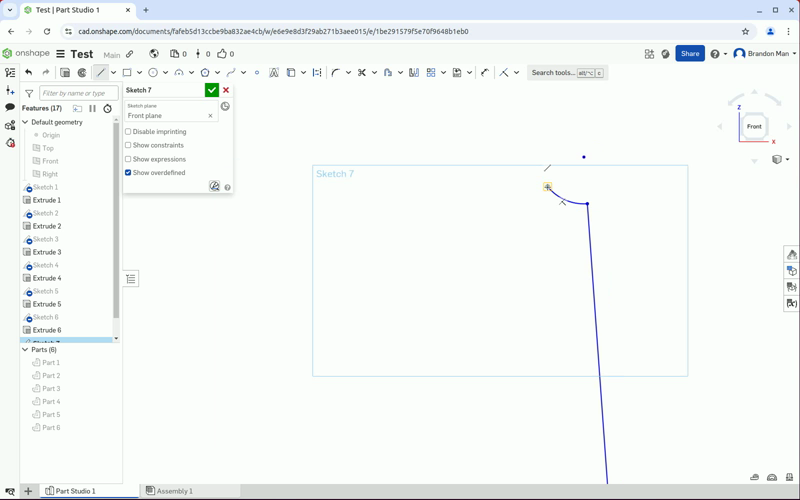
scroll(-6)
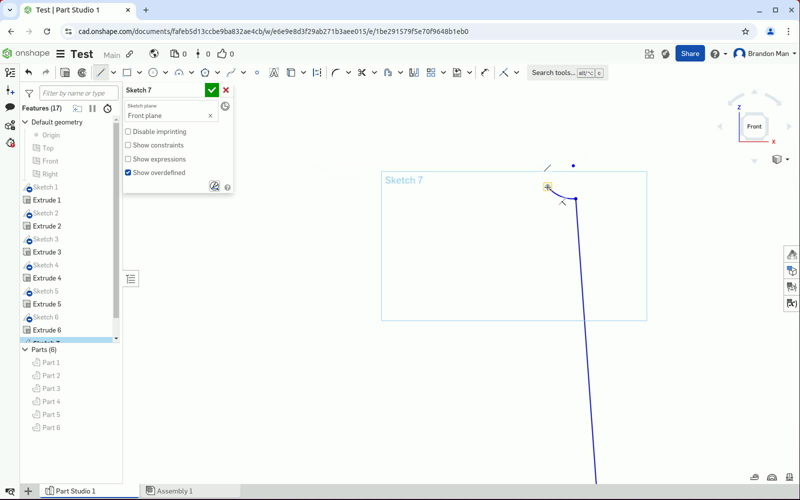
scroll(-6)
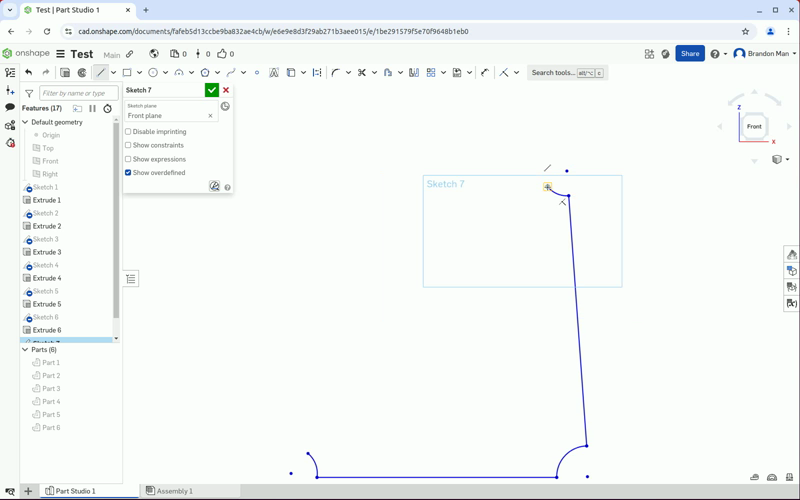
scroll(-6)
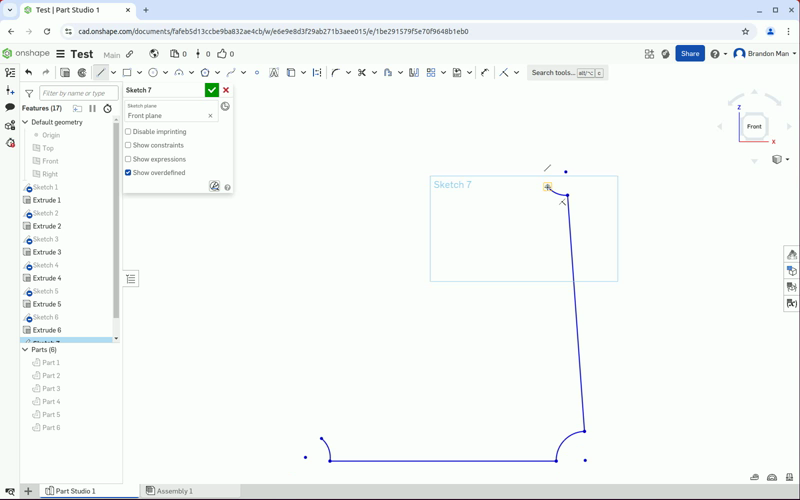
scroll(-6)
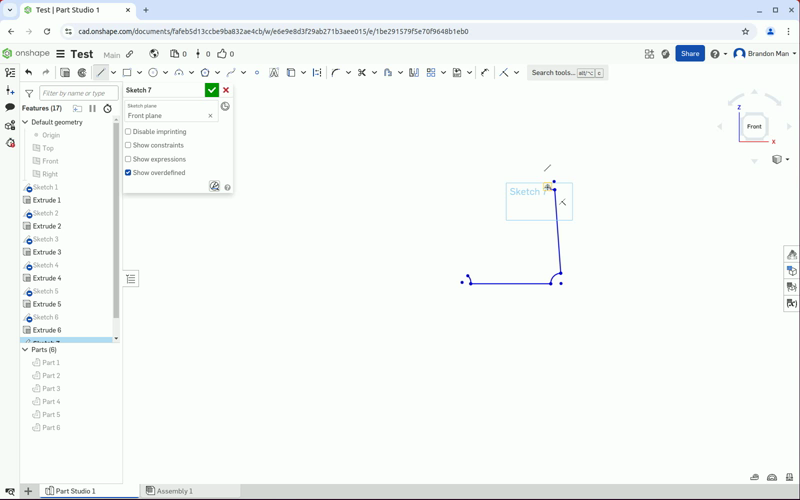
key_down(shift)
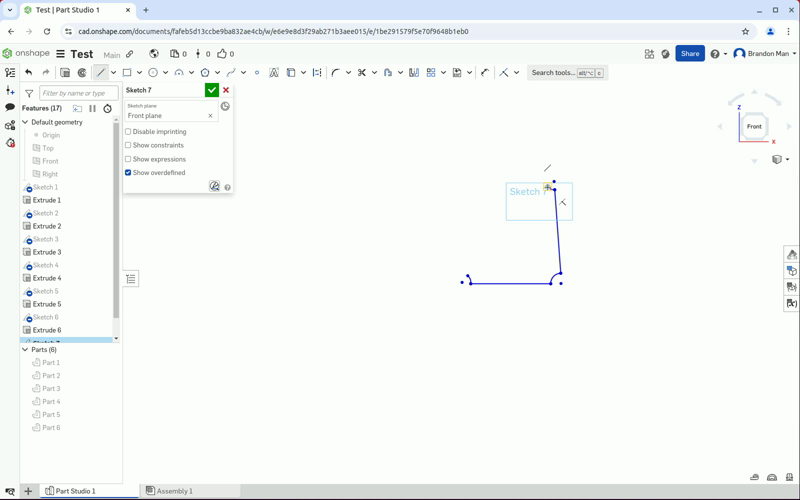
mouse_move(467, 275)
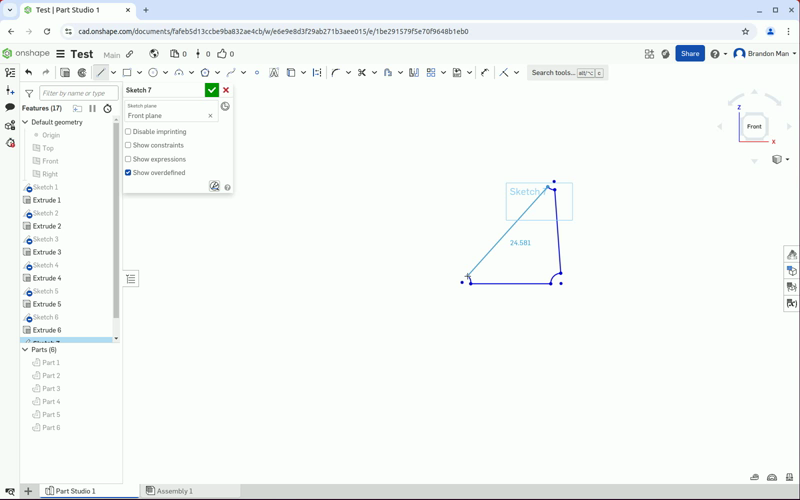
scroll(6)
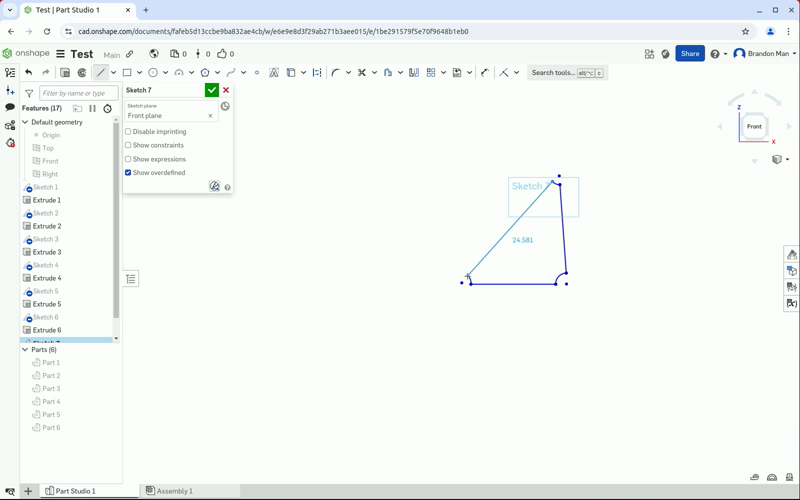
scroll(6)
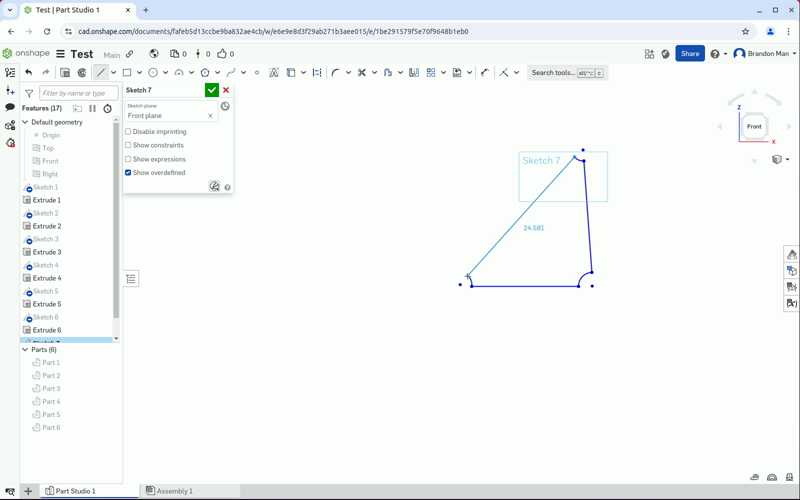
scroll(6)
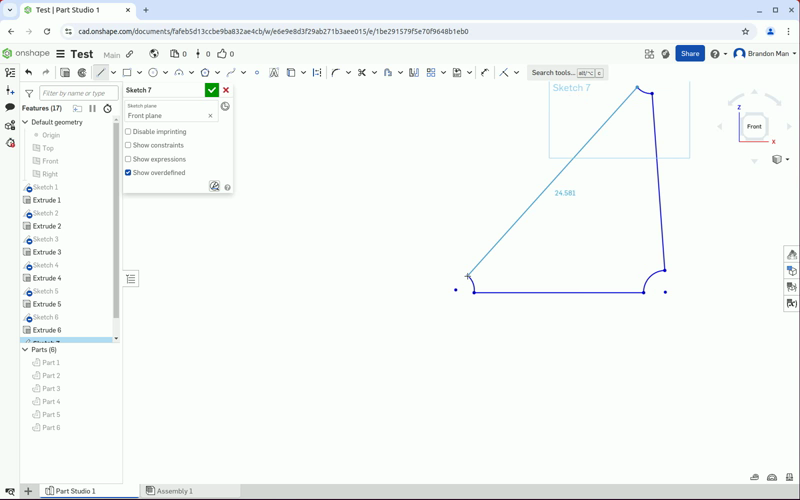
scroll(6)
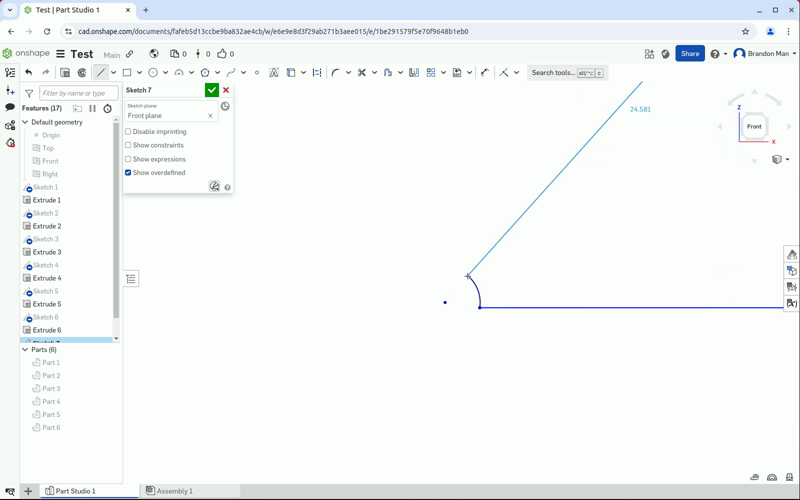
scroll(6)
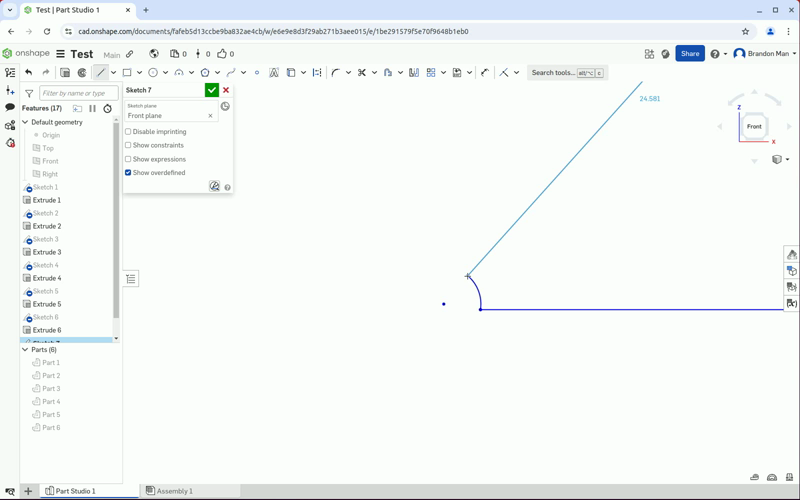
scroll(6)
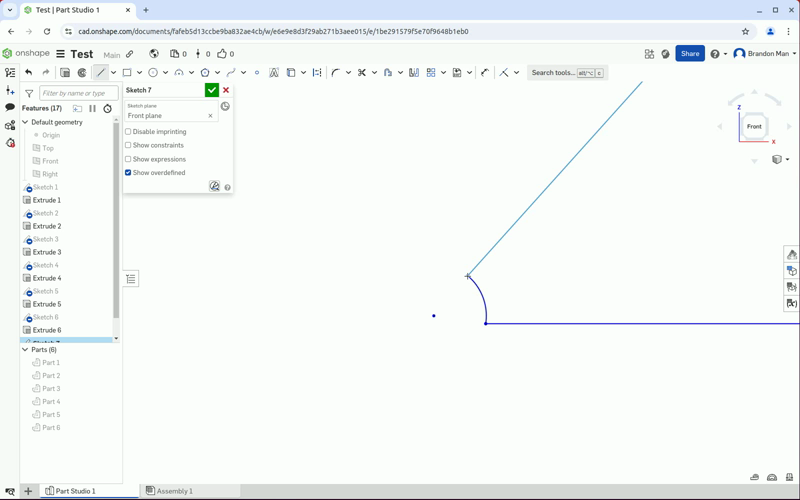
scroll(6)
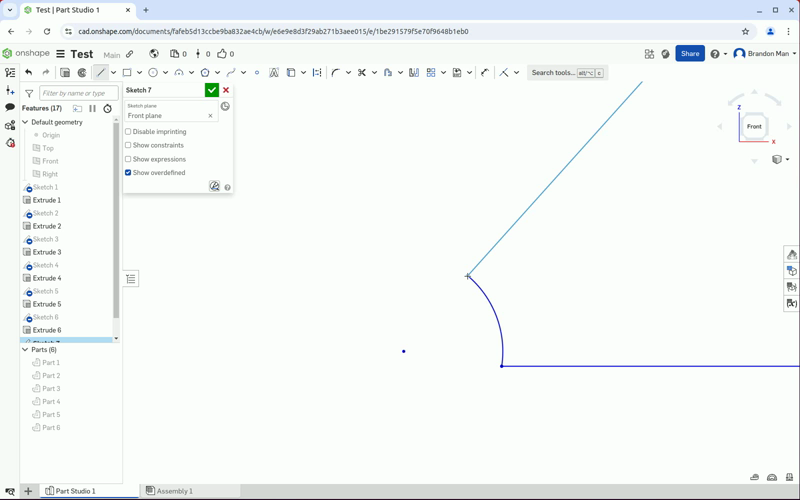
key_up(shift)
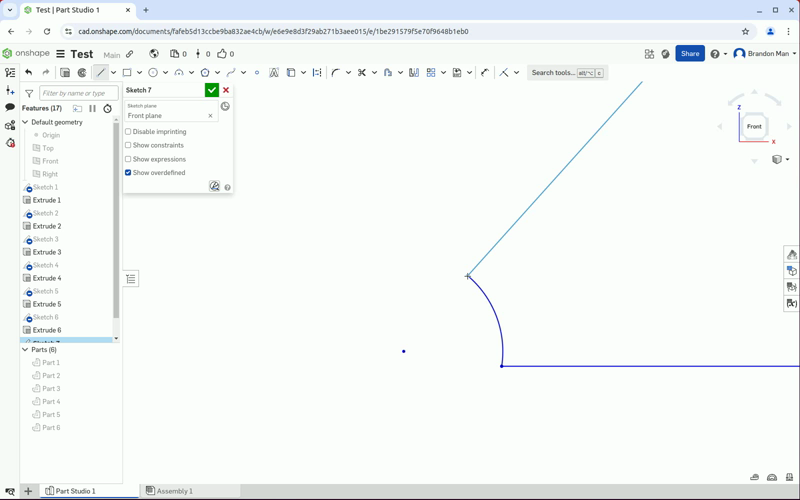
click(467, 275)
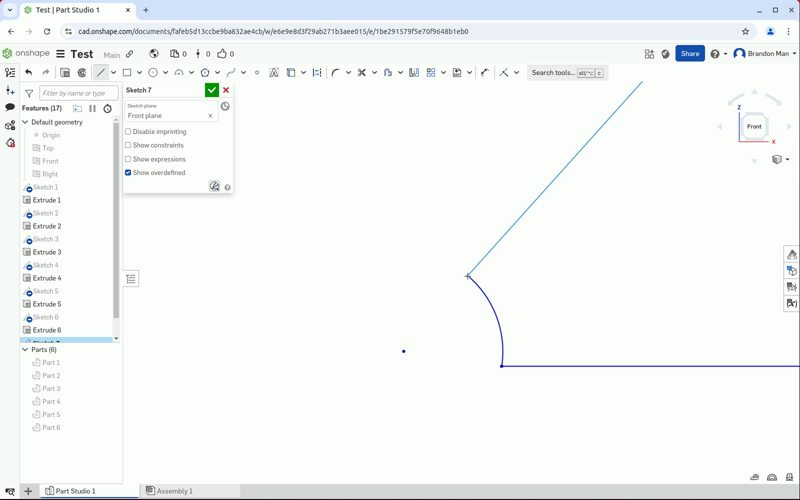
scroll(-6)
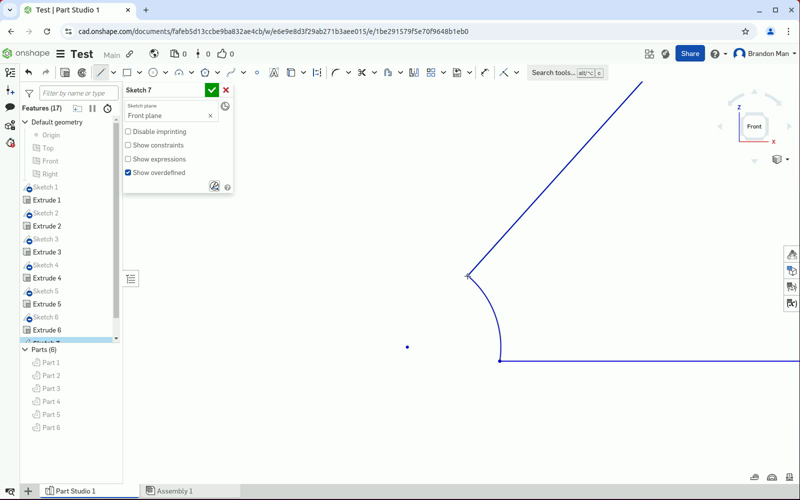
scroll(-6)
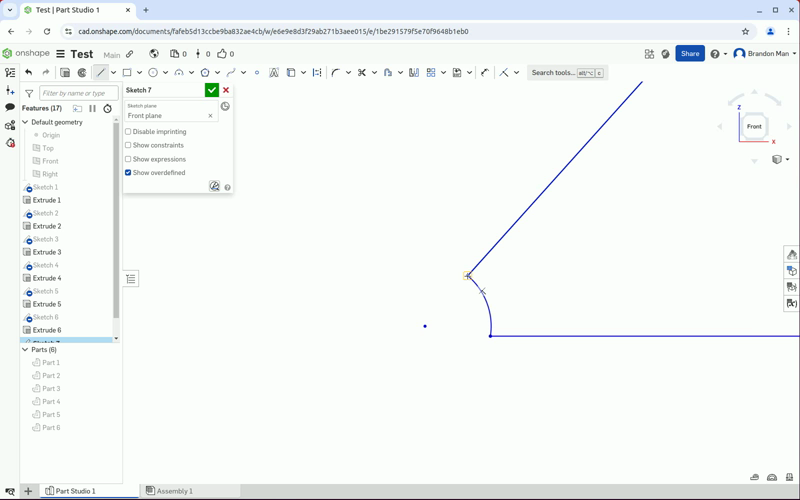
scroll(-6)
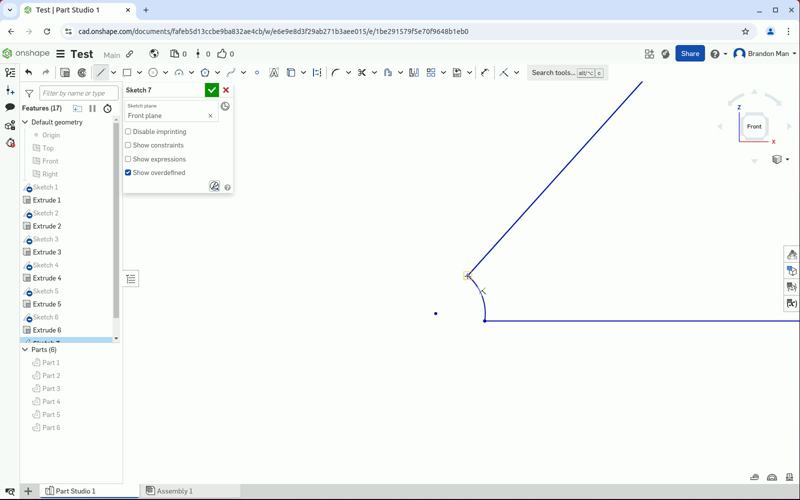
scroll(-6)
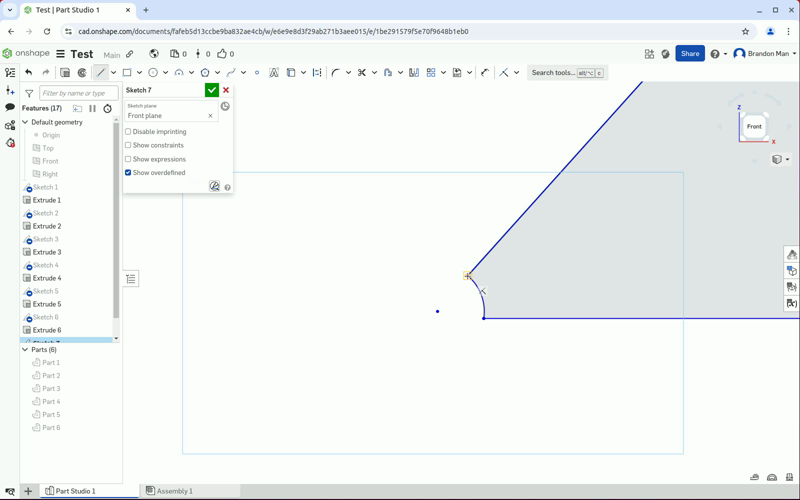
scroll(-6)
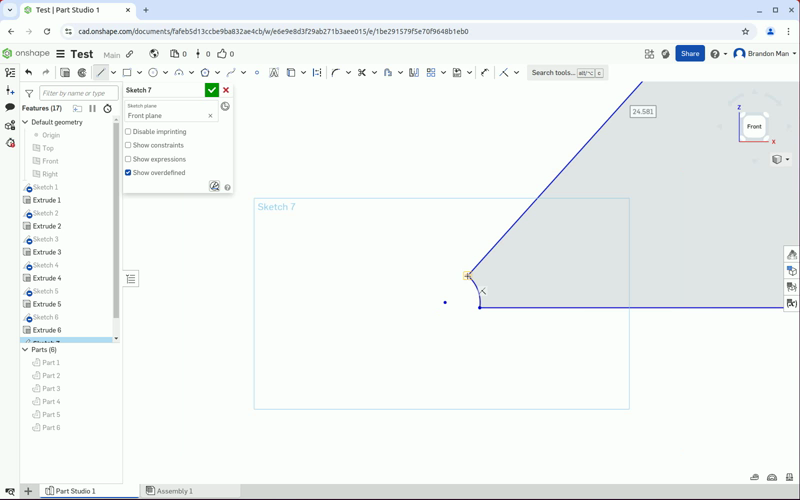
scroll(-6)
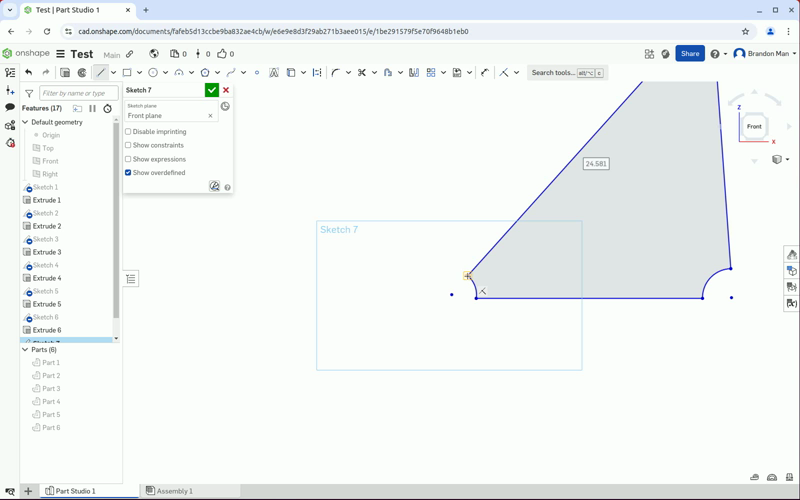
scroll(-6)
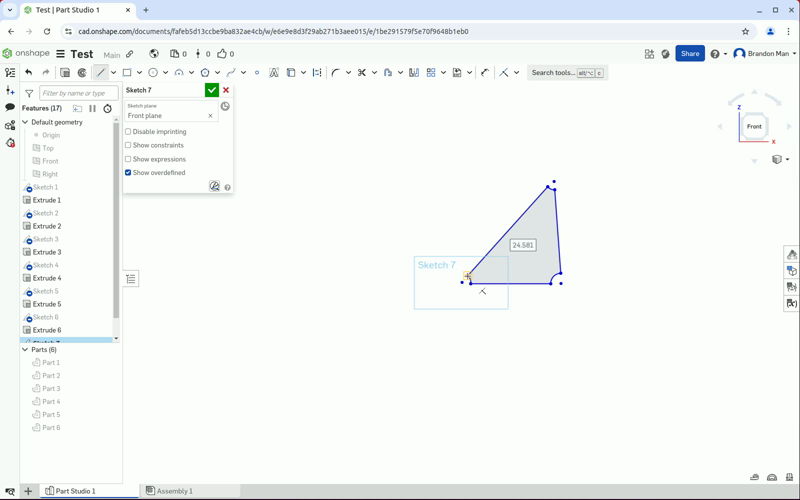
key(esc)
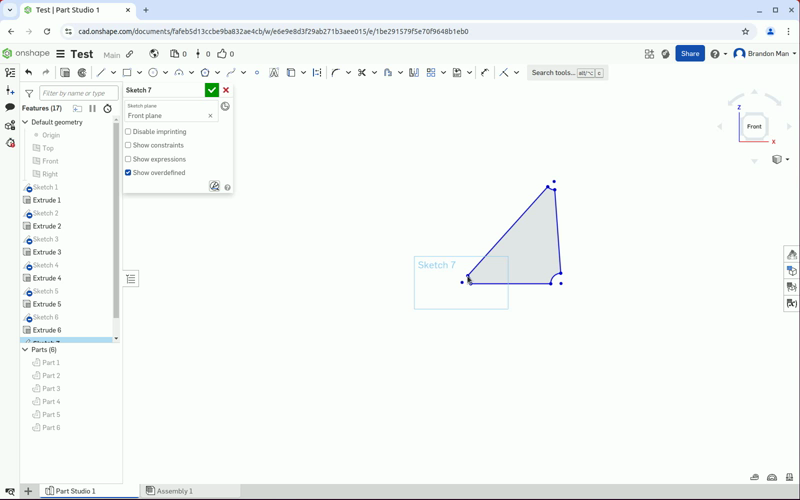
mouse_move(554, 258)
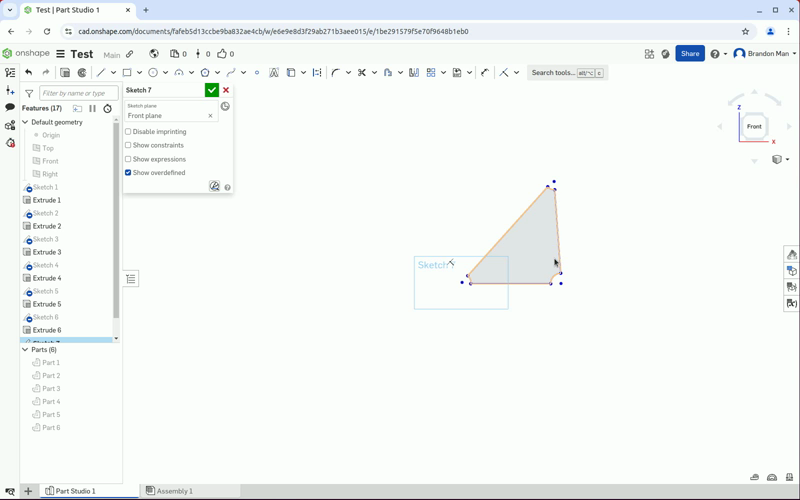
click(554, 258)
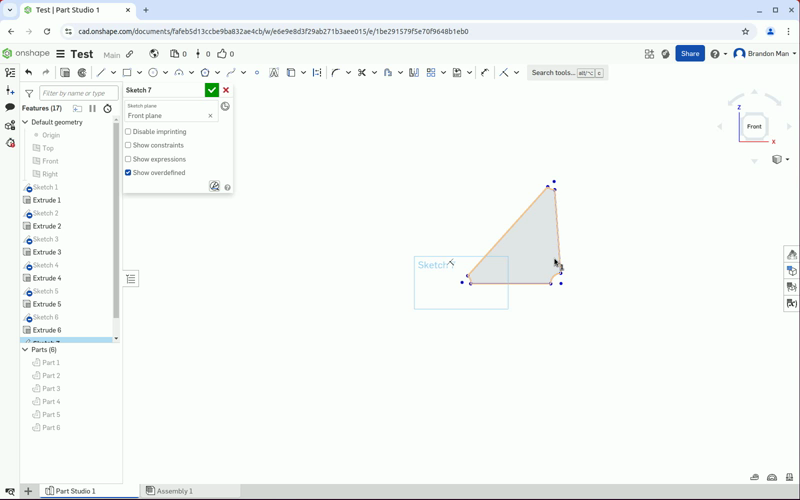
mouse_move(73, 352)
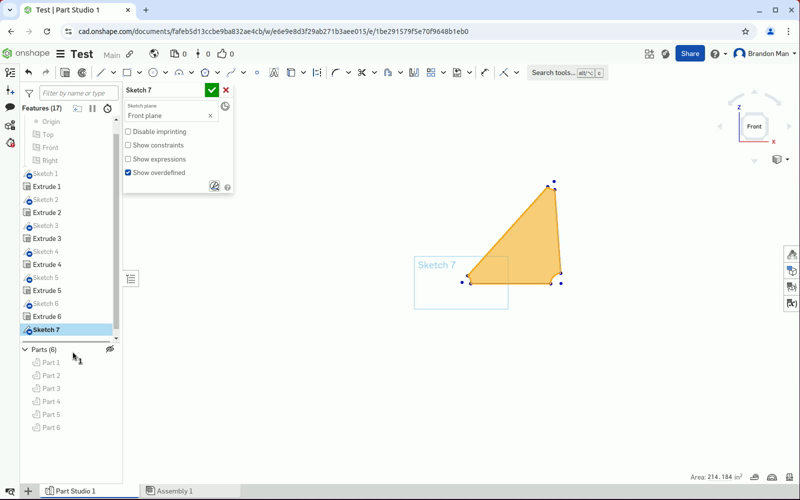
key(shift+y)
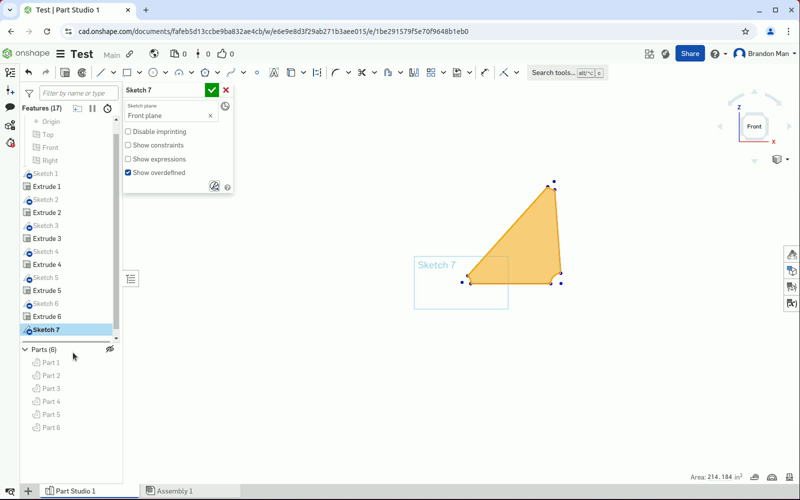
key(shift+e)
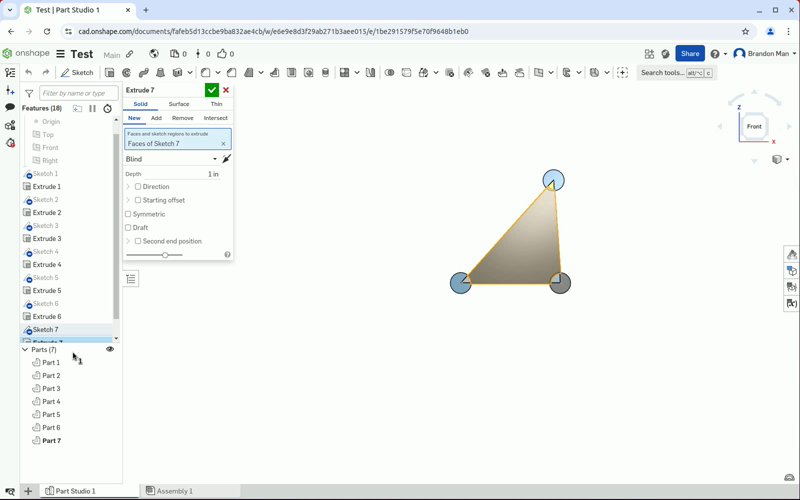
mouse_move(143, 106)
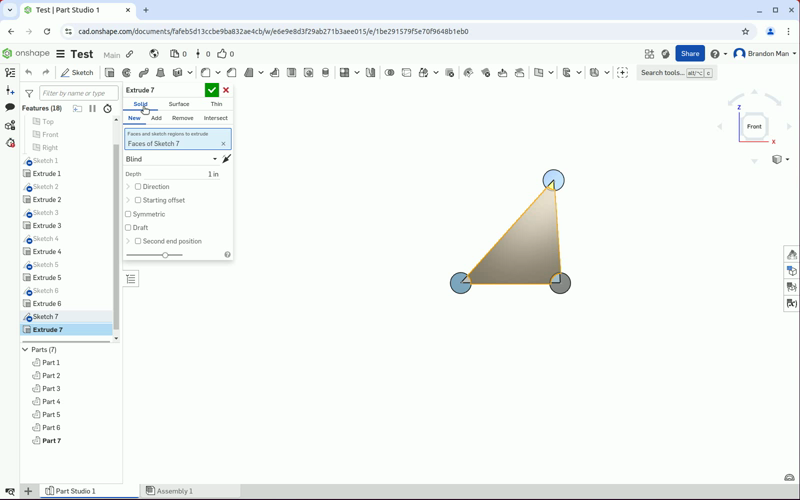
click(143, 106)
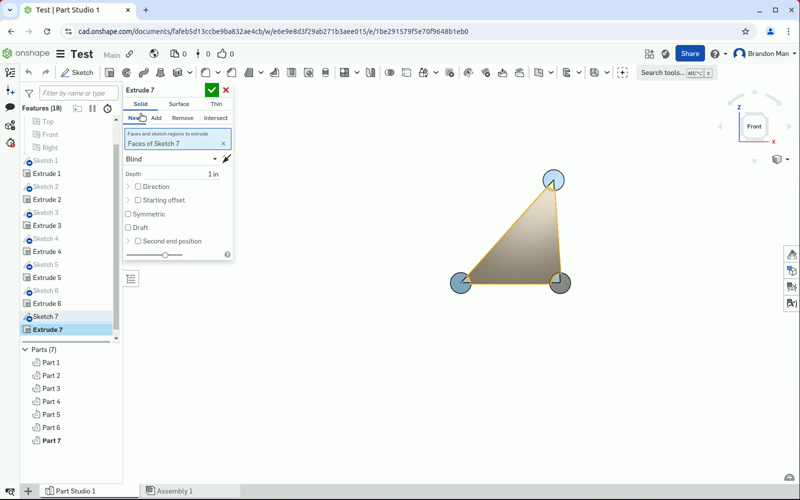
mouse_move(137, 120)
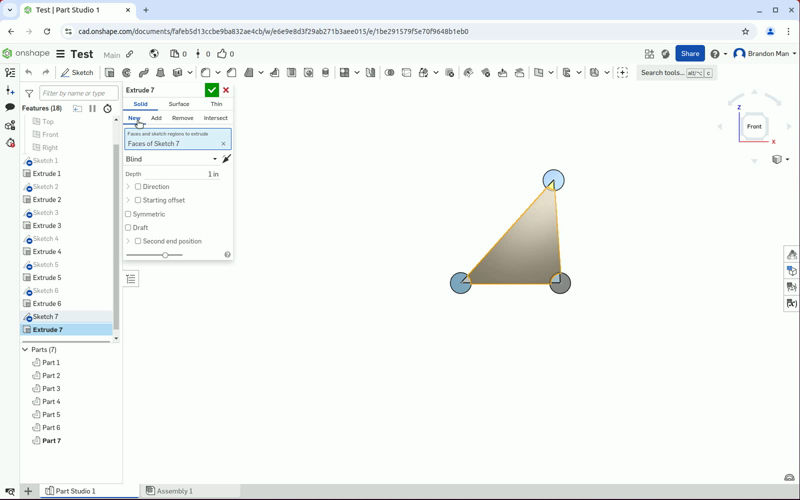
click(137, 120)
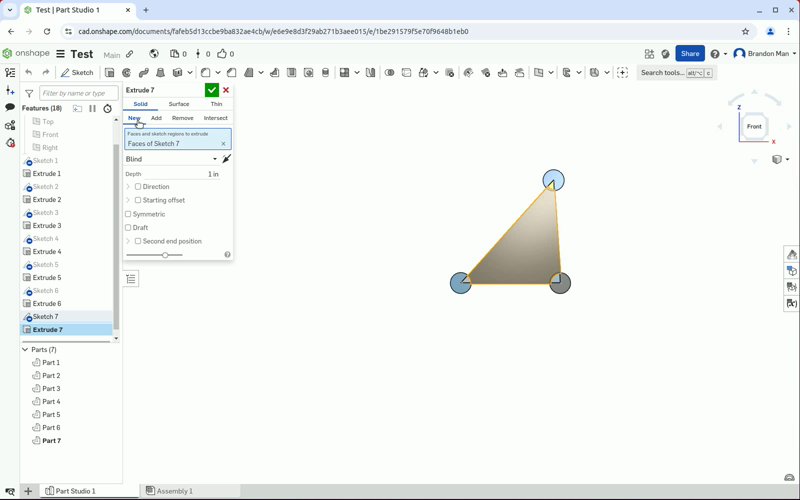
key(tab, 4)
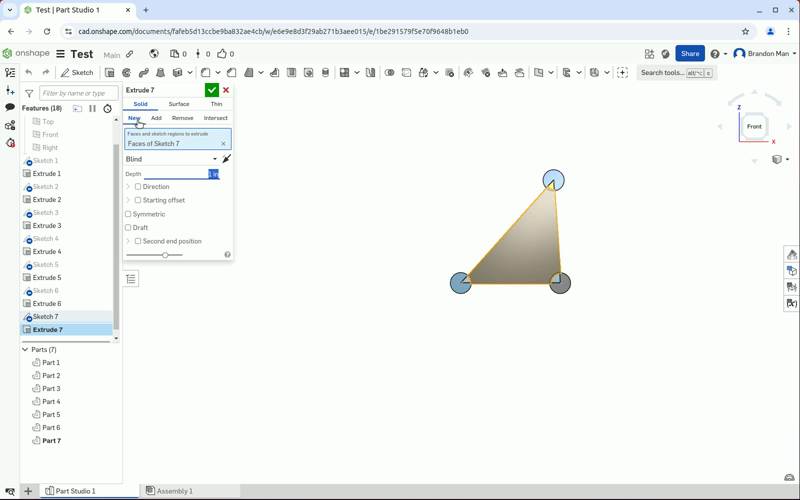
text(4.092)
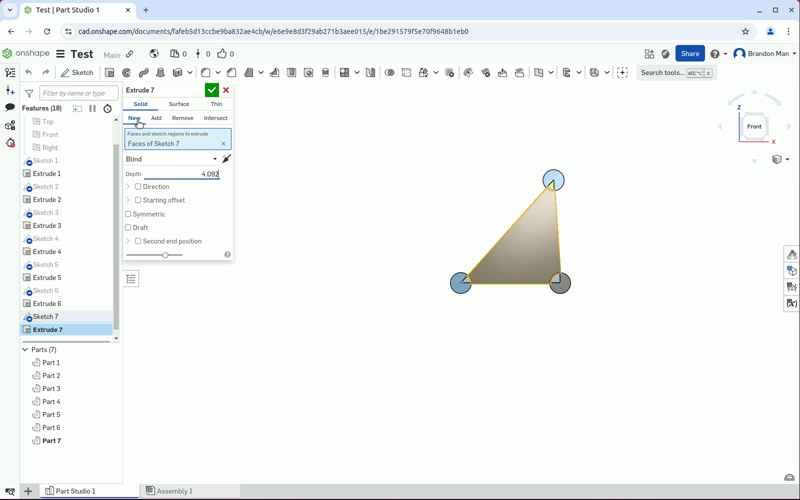
key(enter)
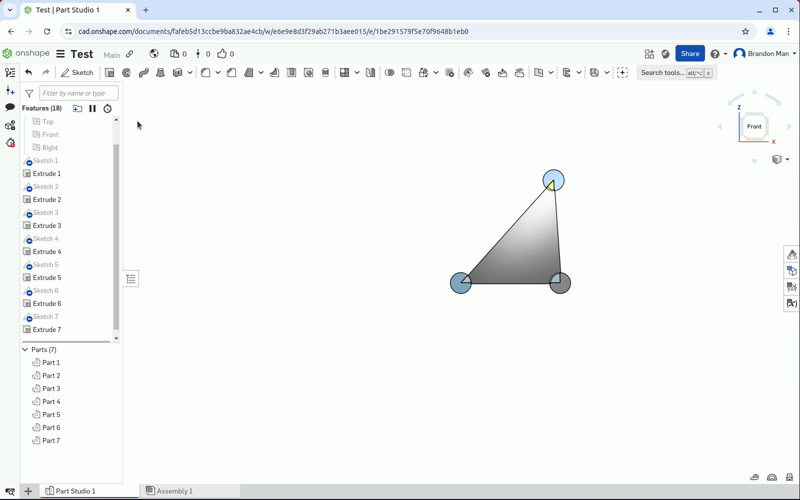
key(shift+h)
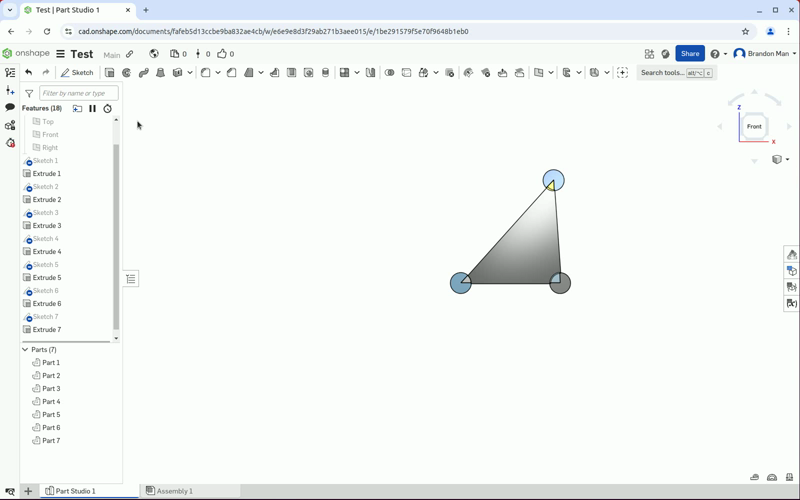
key(shift+h)
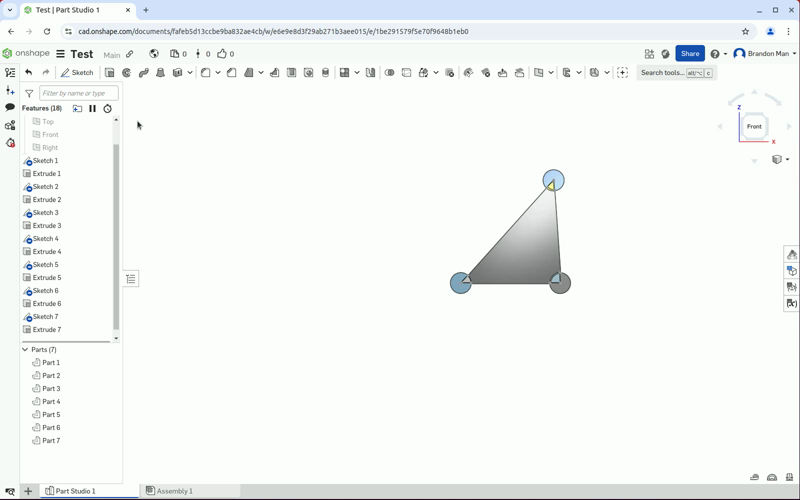
key(shift+7)
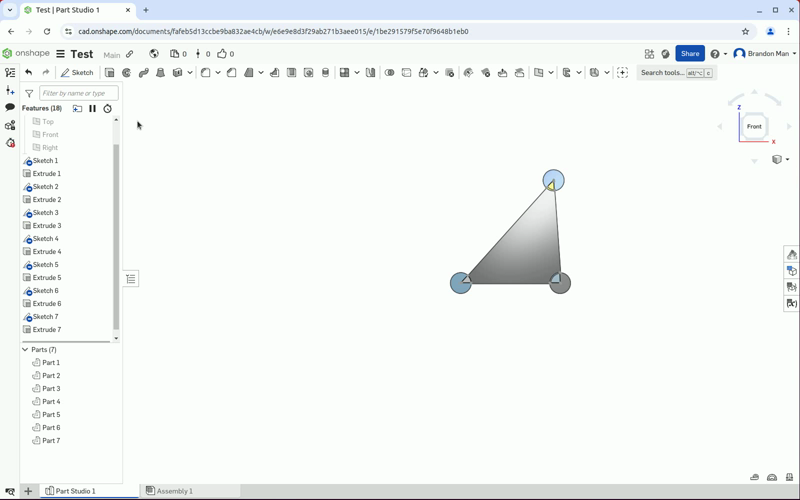
key(left, 2)
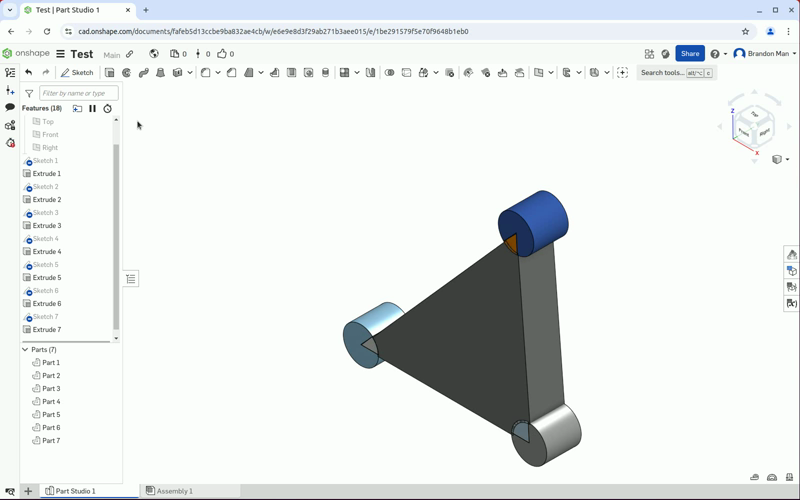
key(down, 2)
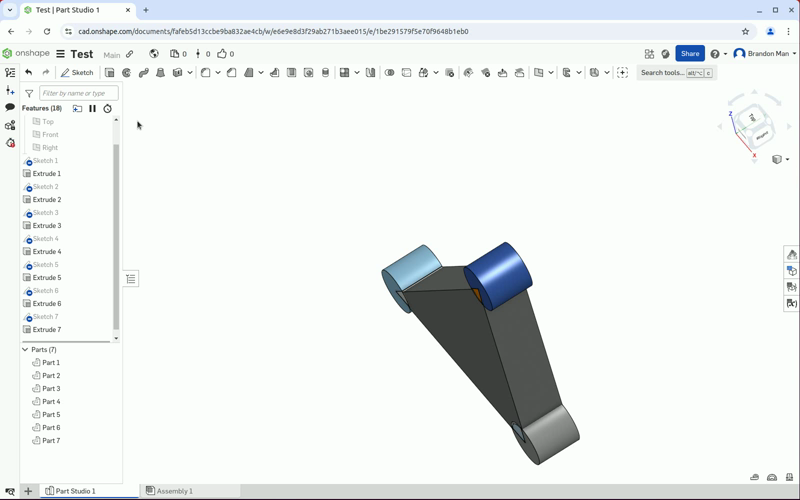
key(up, 2)
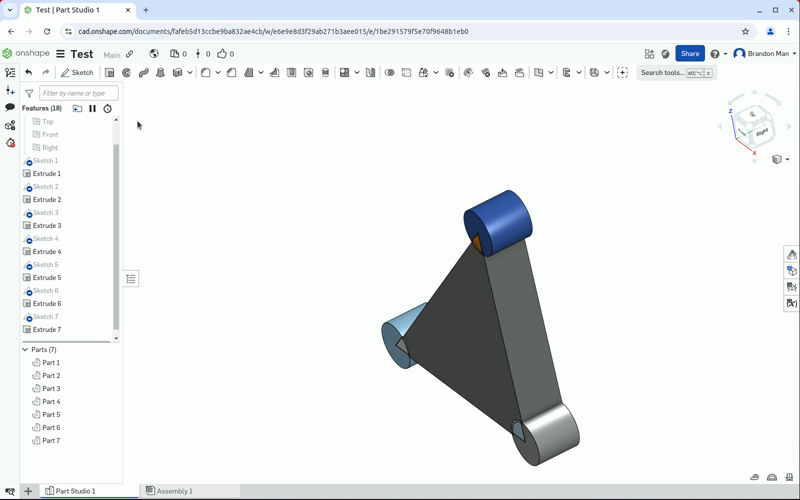
key(right, 2)
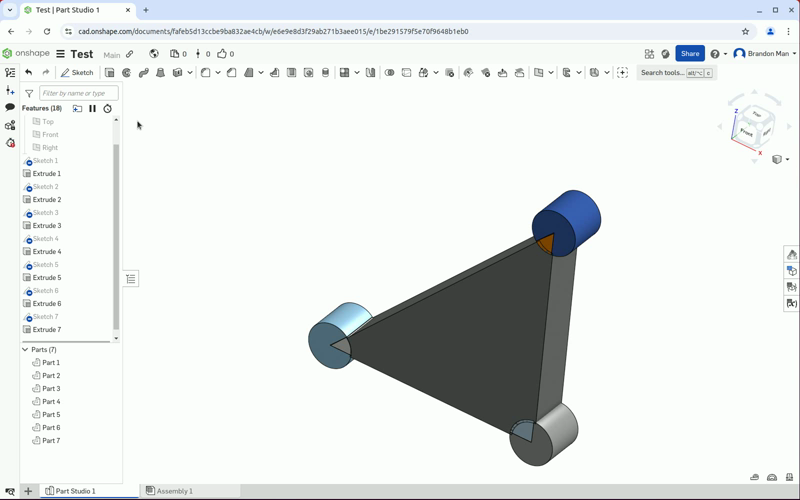
mouse_move(69, 163)
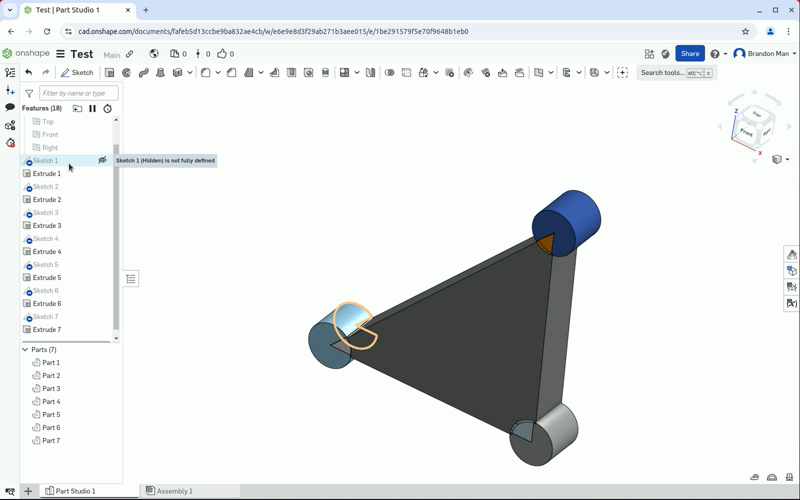
click(69, 163)